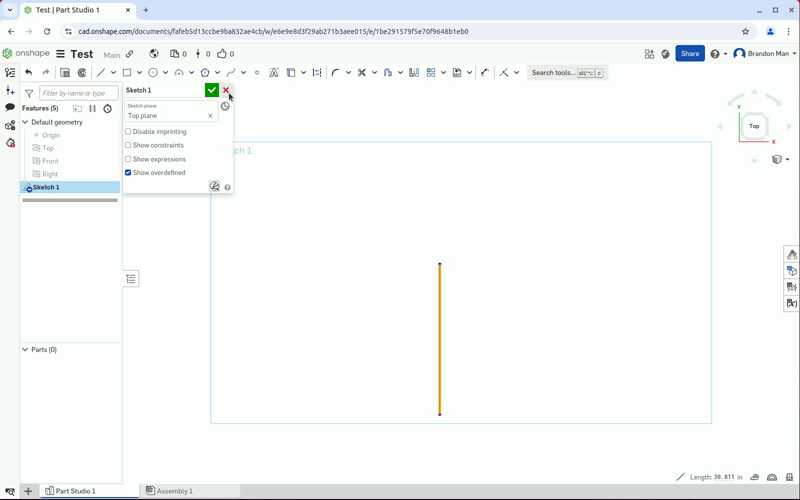
key(shift+h)
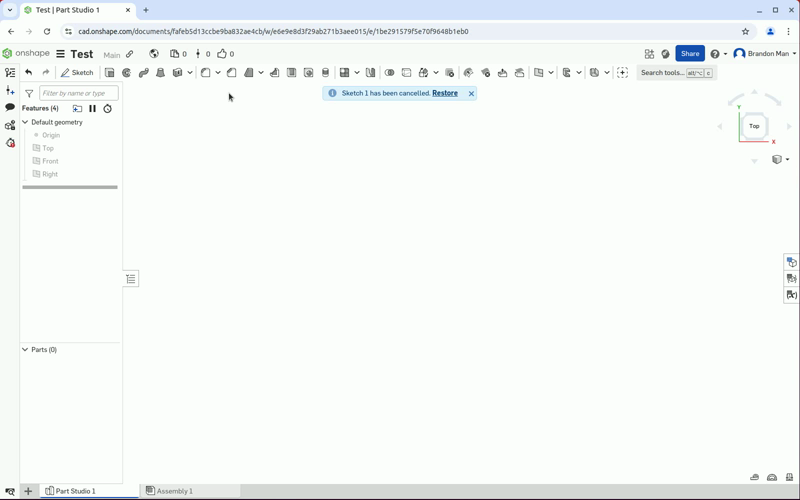
mouse_move(73, 352)
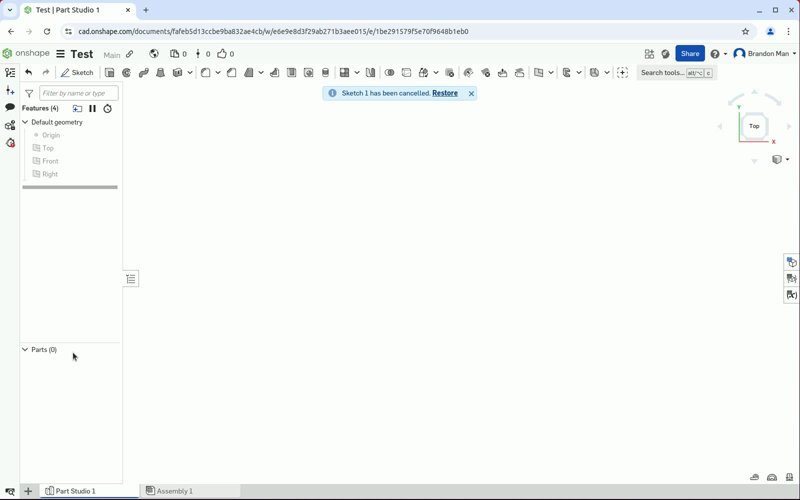
key(y)
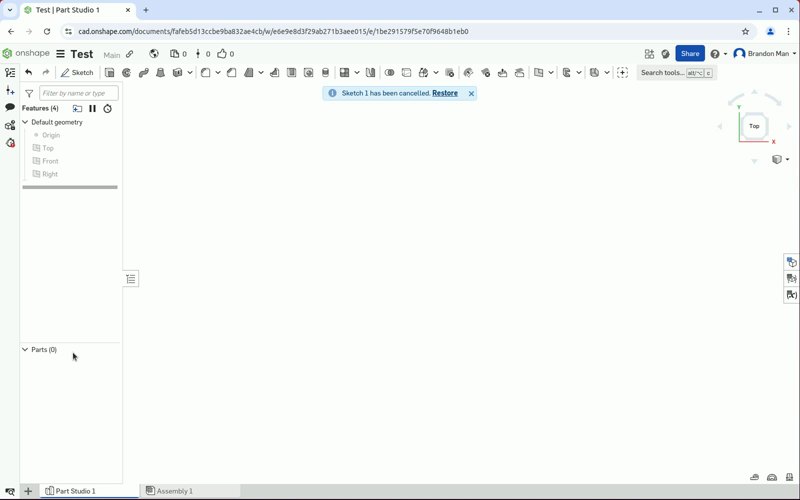
key(shift+p)
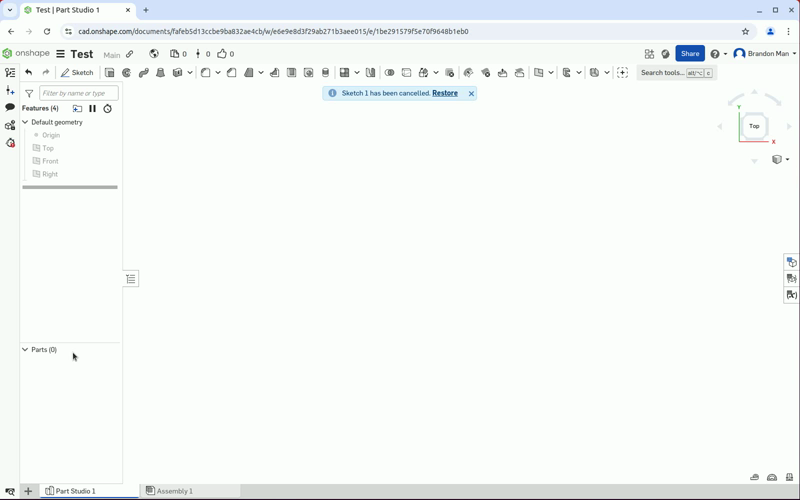
key(space)
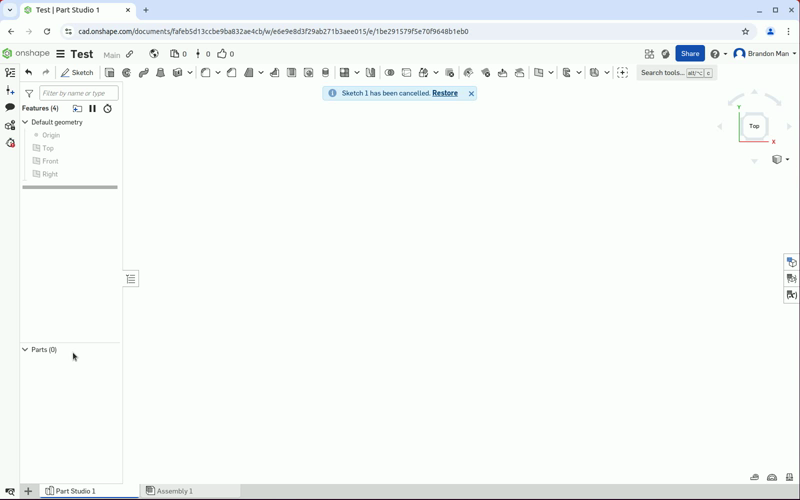
key_down(shift)
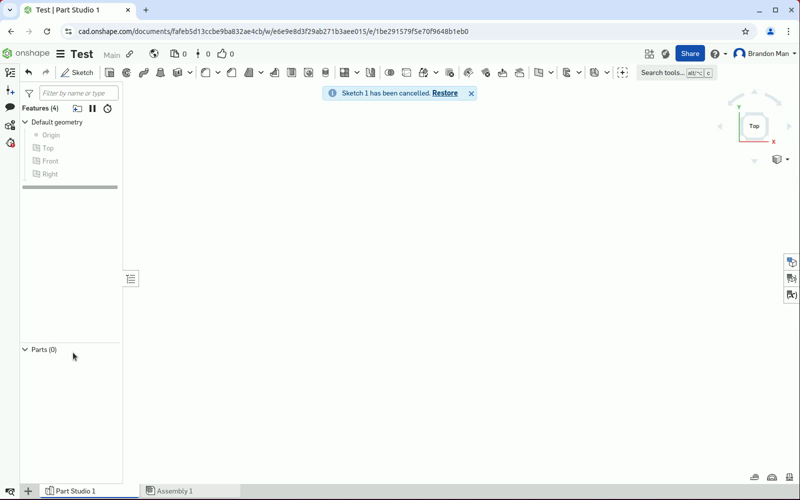
key(up)
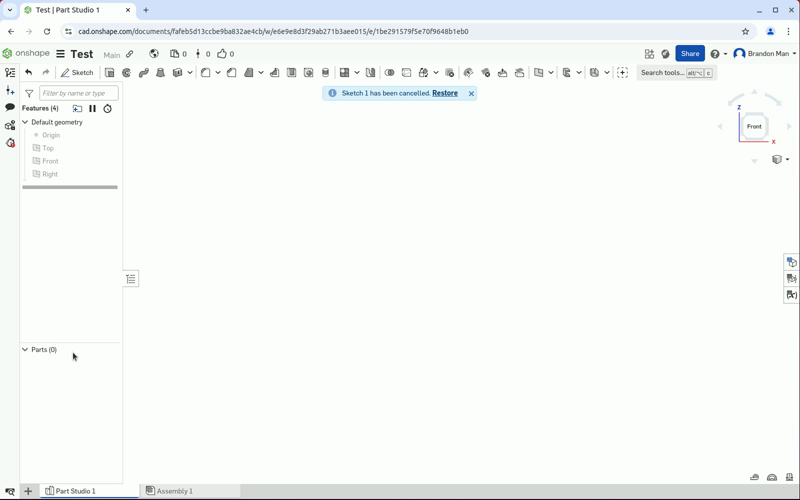
key_up(shift)
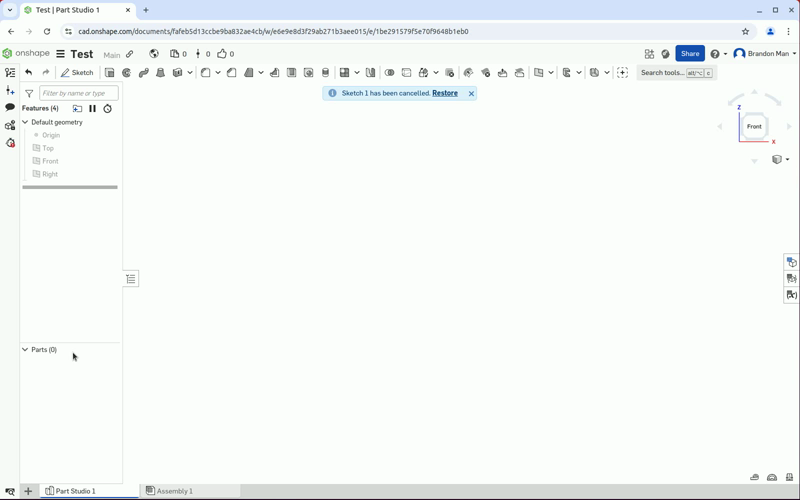
key(space)
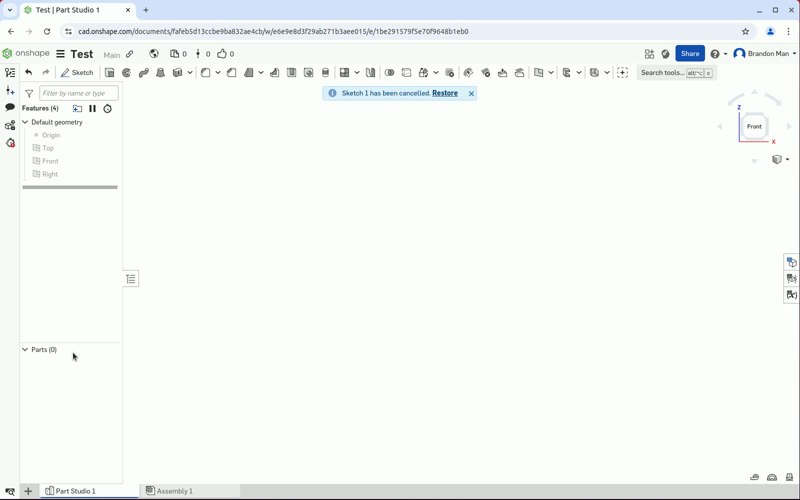
key_down(shift)
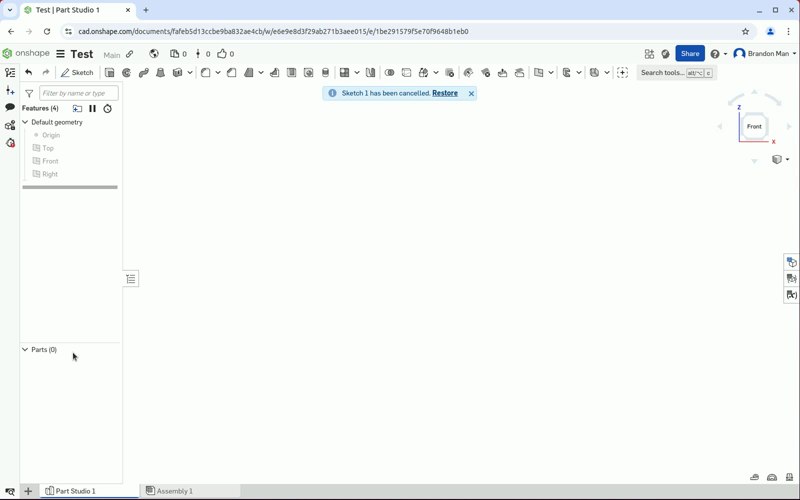
key(left)
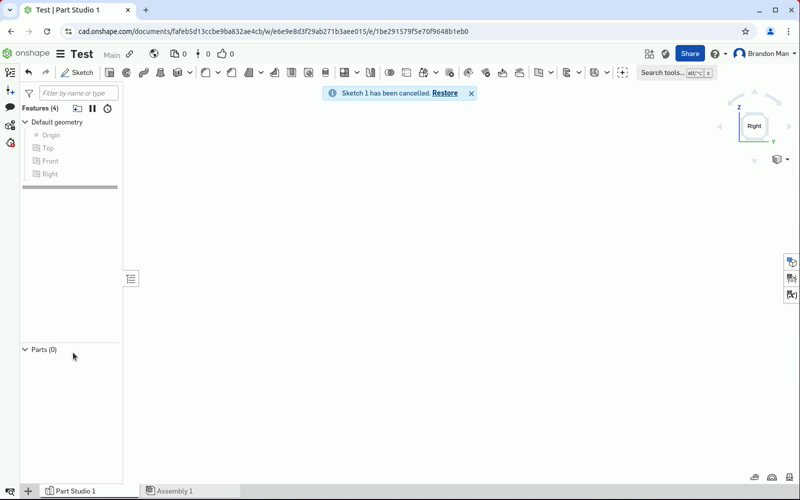
key_up(shift)
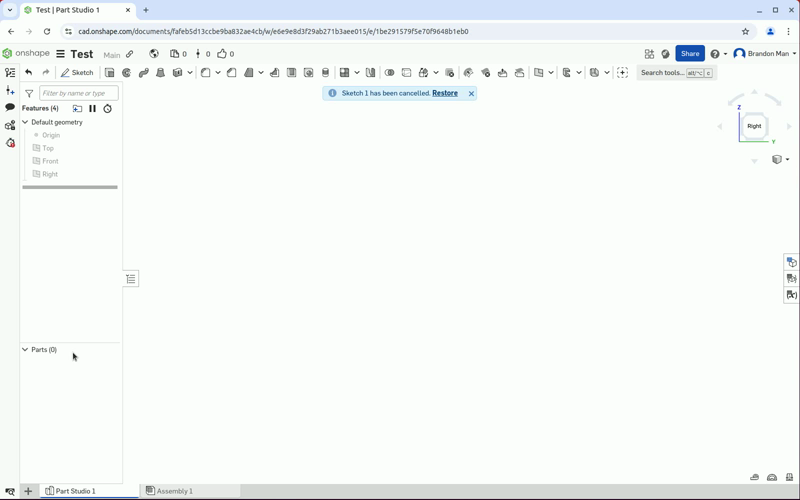
mouse_move(73, 352)
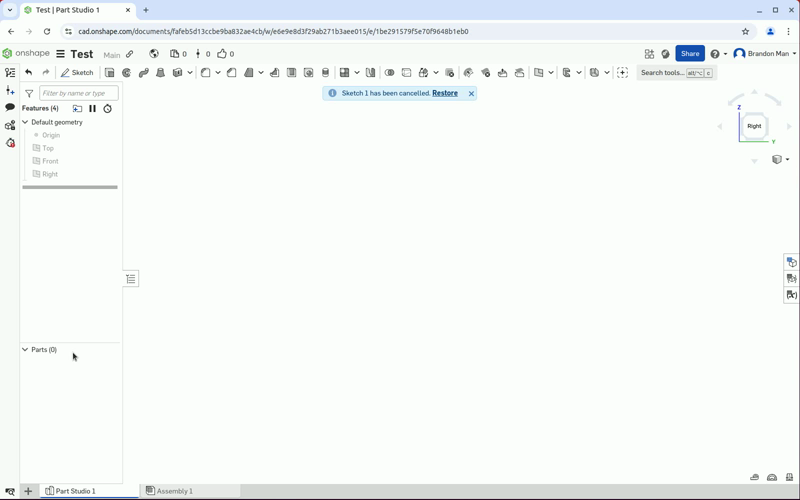
key(shift+y)
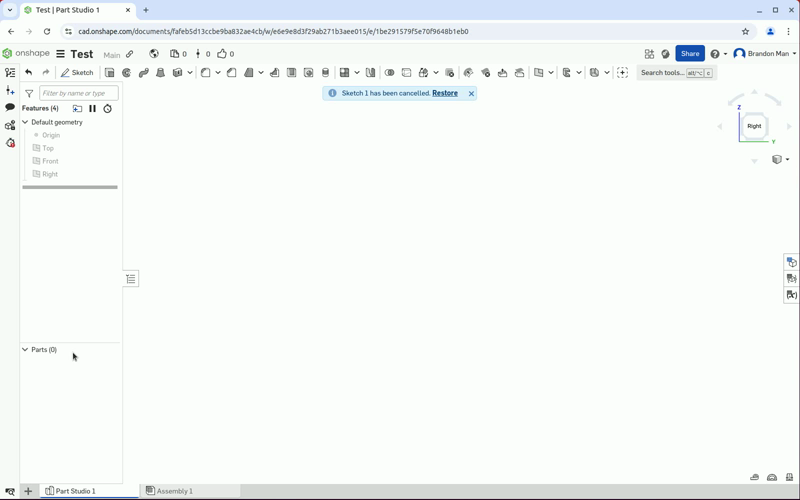
key(shift+s)
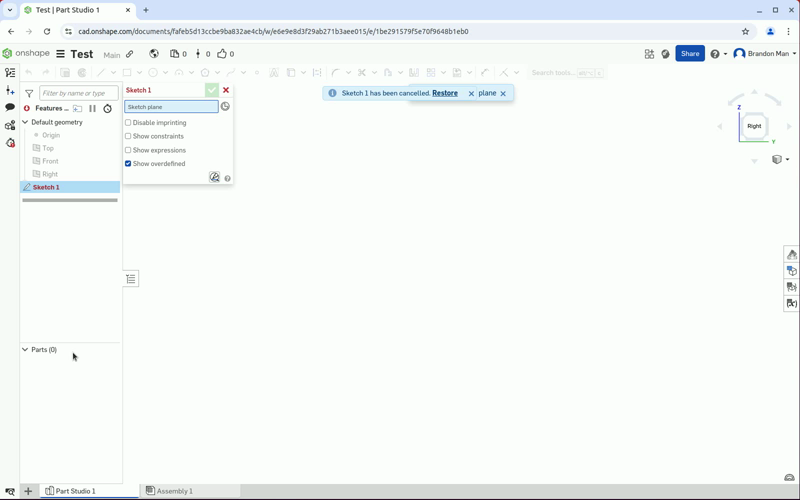
mouse_move(73, 176)
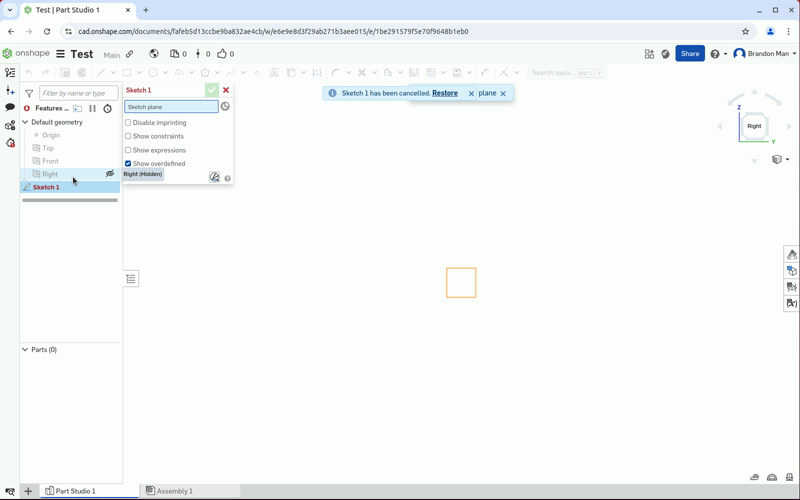
click(73, 176)
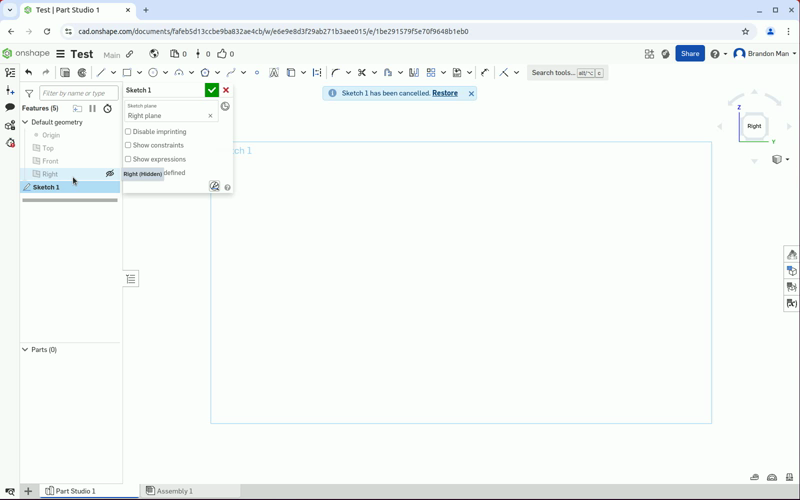
mouse_move(73, 352)
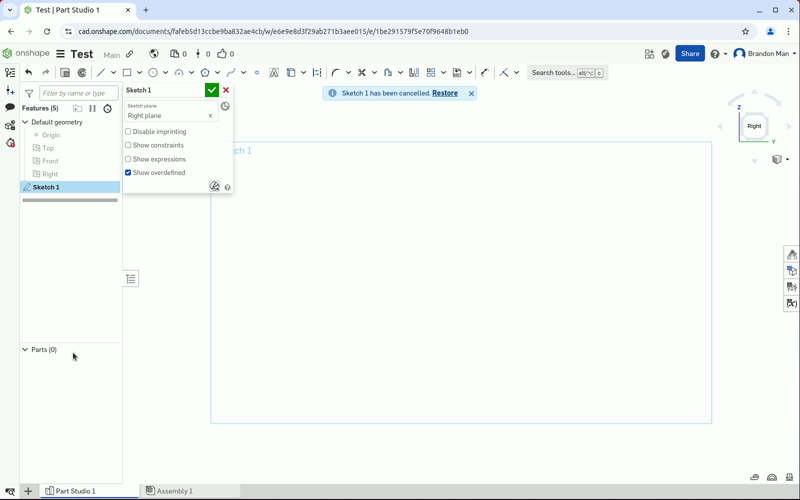
key(y)
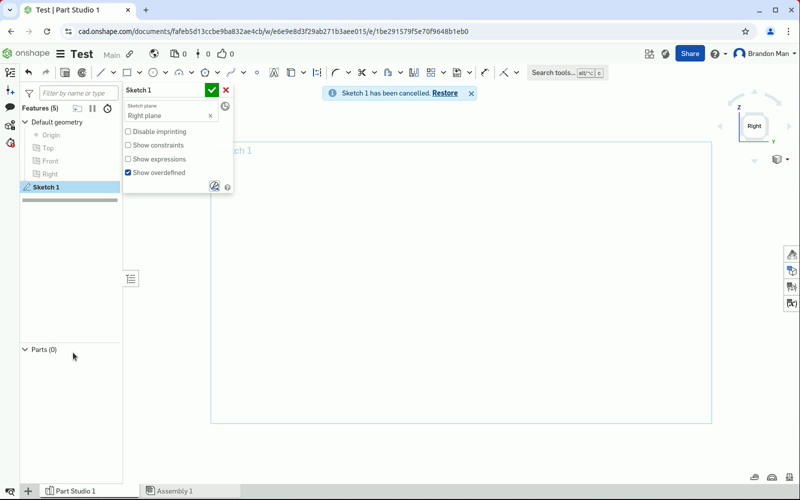
key(l)
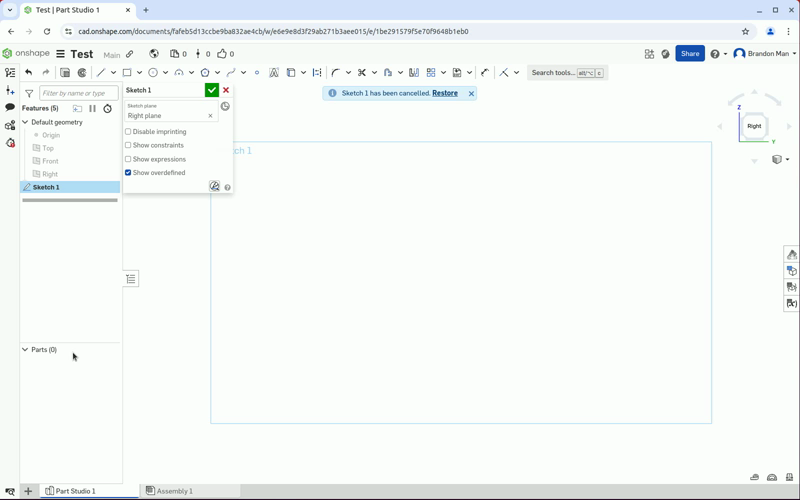
key_down(shift)
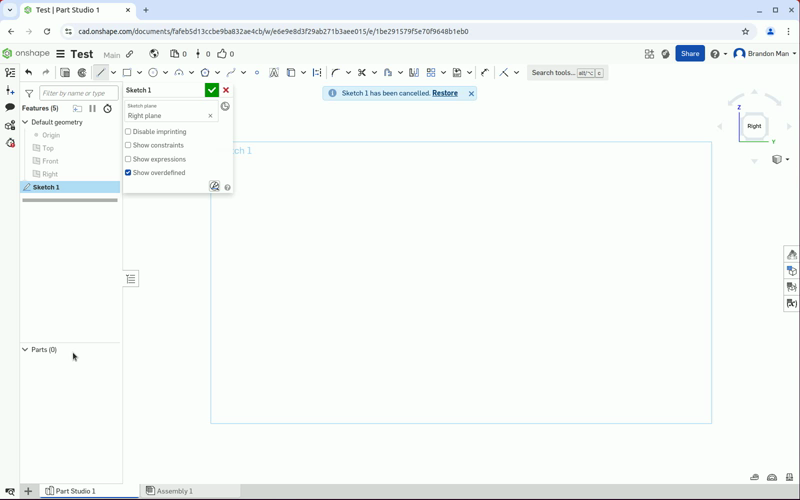
mouse_move(438, 255)
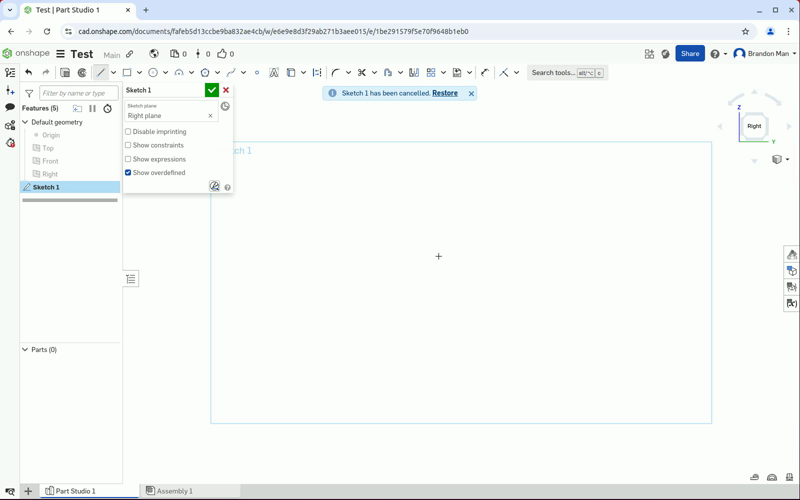
click(438, 255)
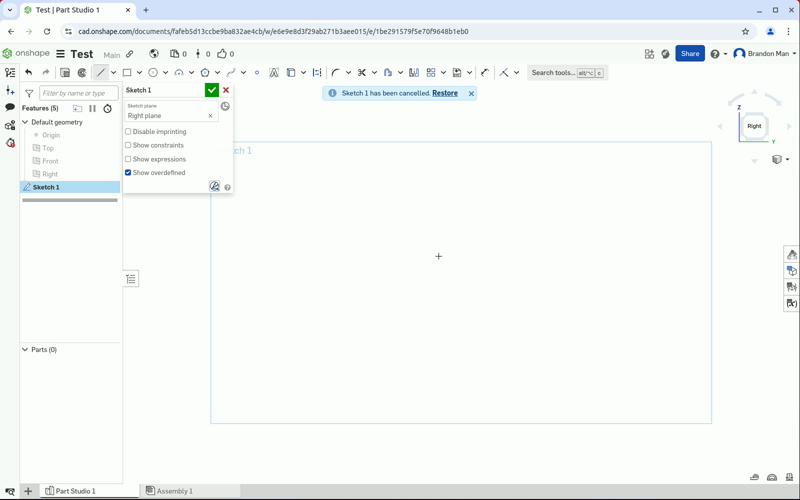
key_up(shift)
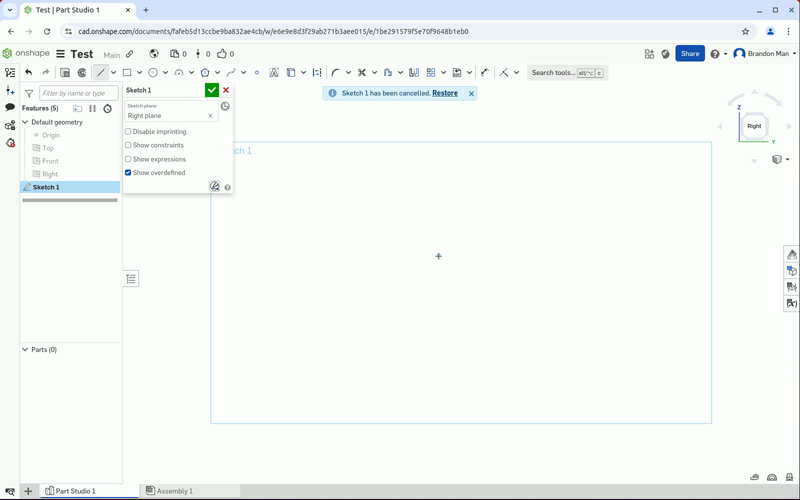
key_down(shift)
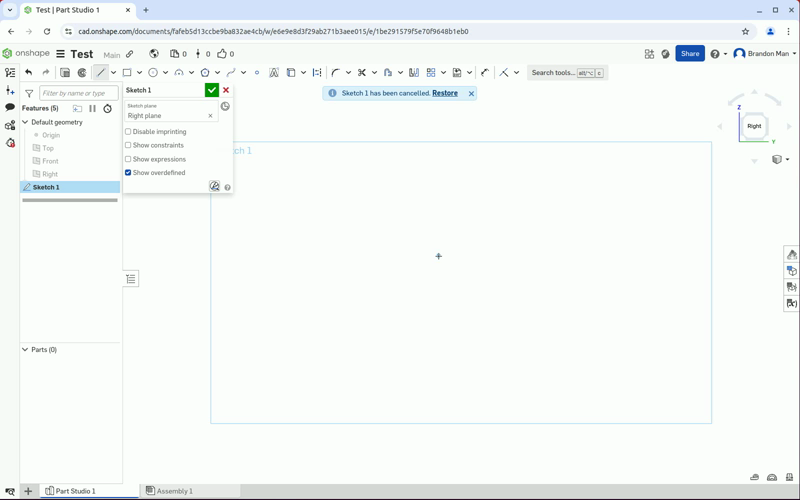
mouse_move(468, 255)
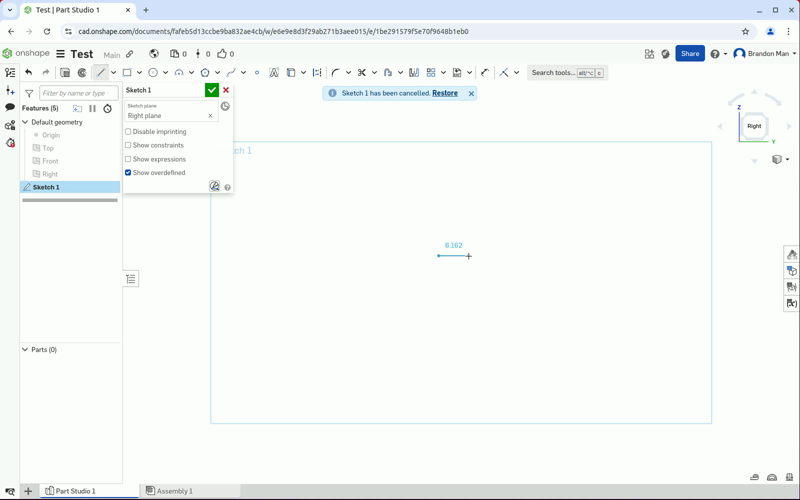
mouse_move(483, 255)
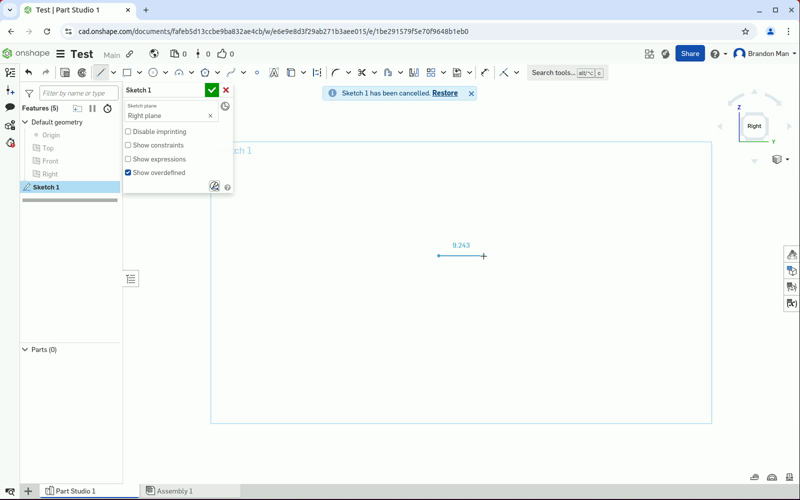
click(483, 255)
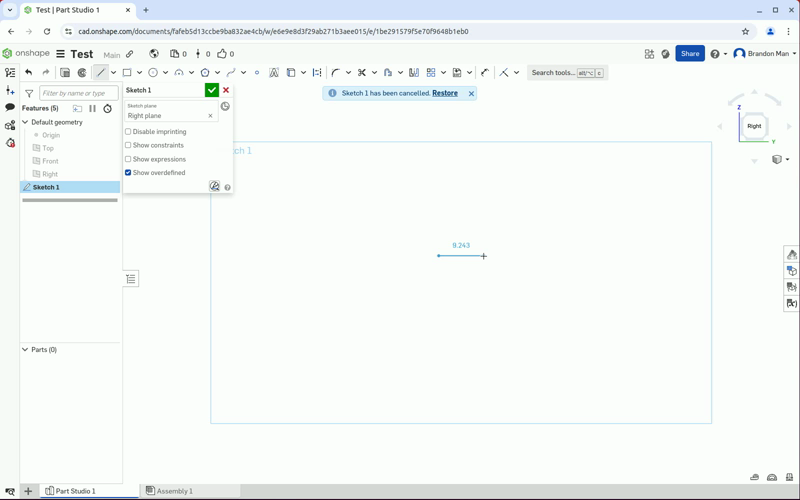
key_up(shift)
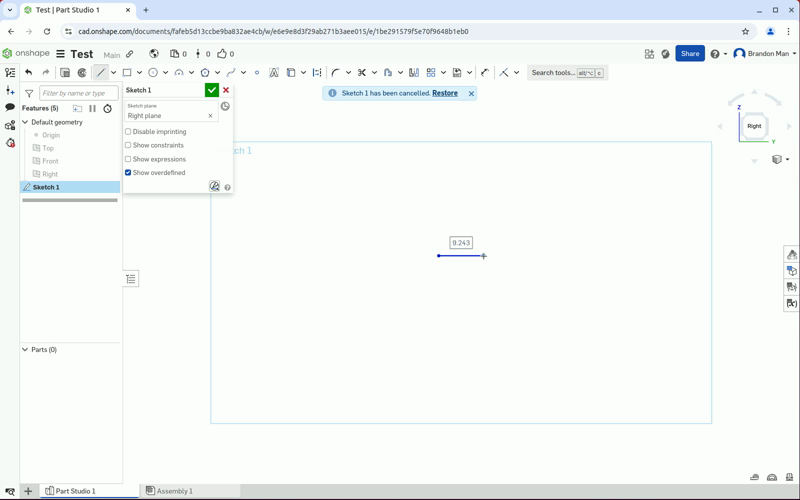
key_down(shift)
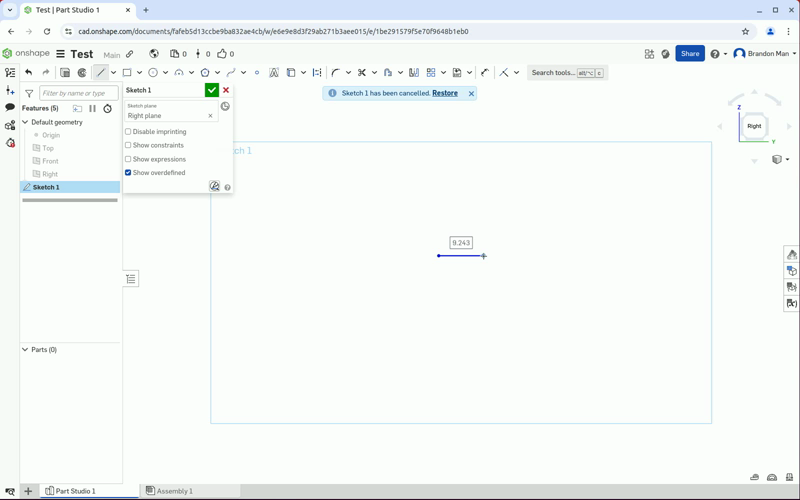
mouse_move(513, 255)
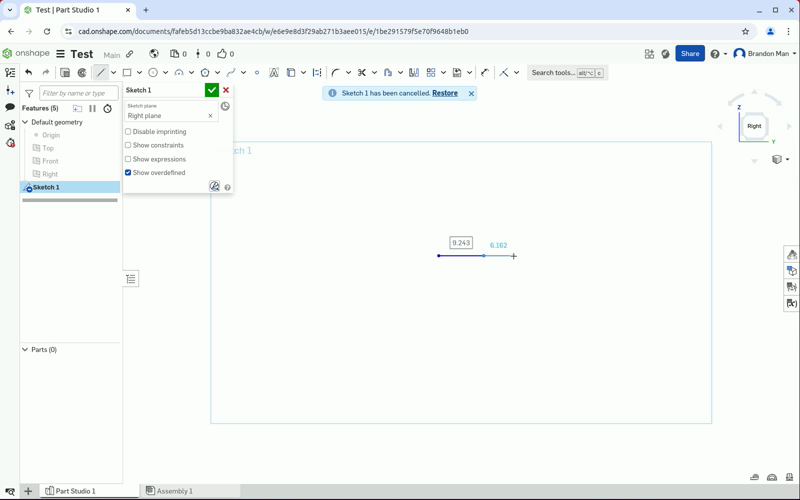
mouse_move(483, 247)
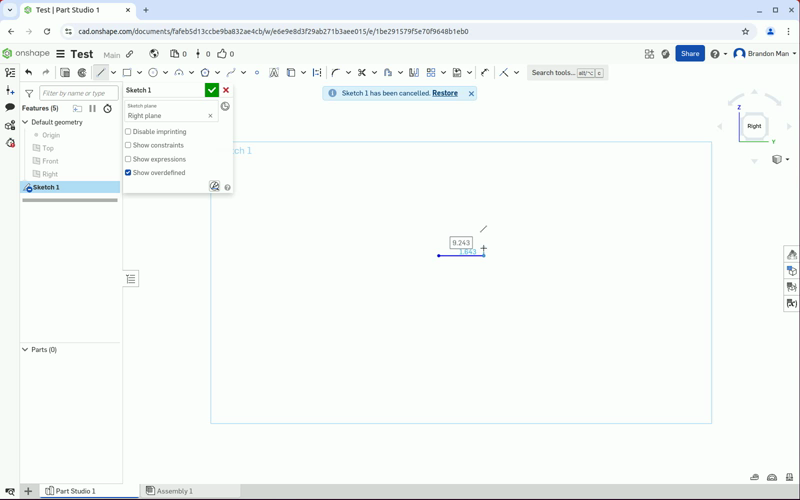
click(483, 247)
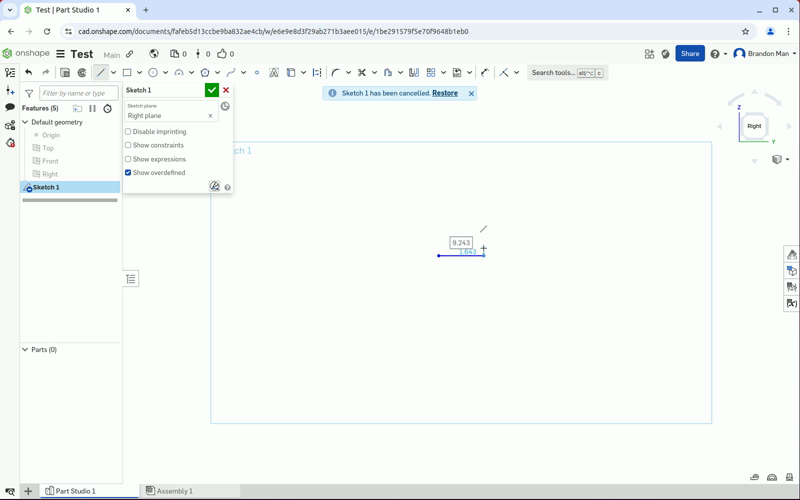
key_up(shift)
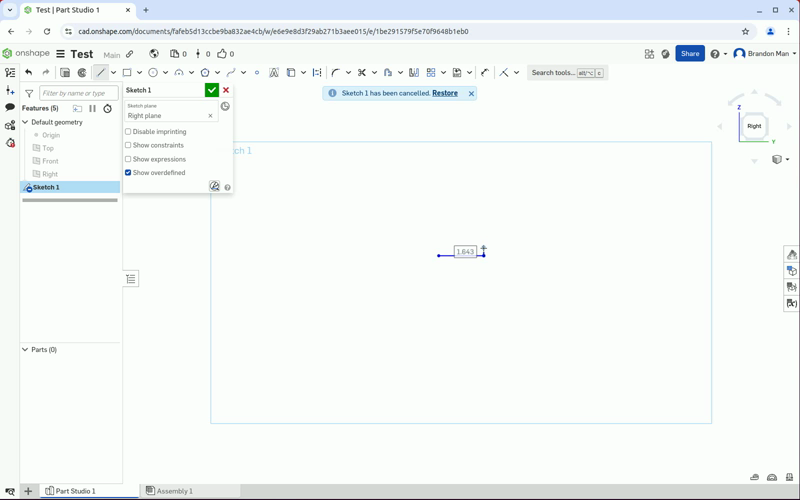
key(esc)
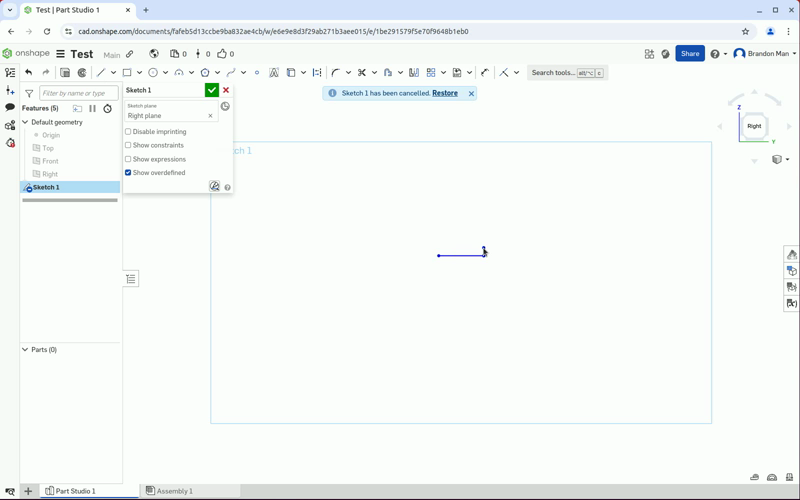
key(a)
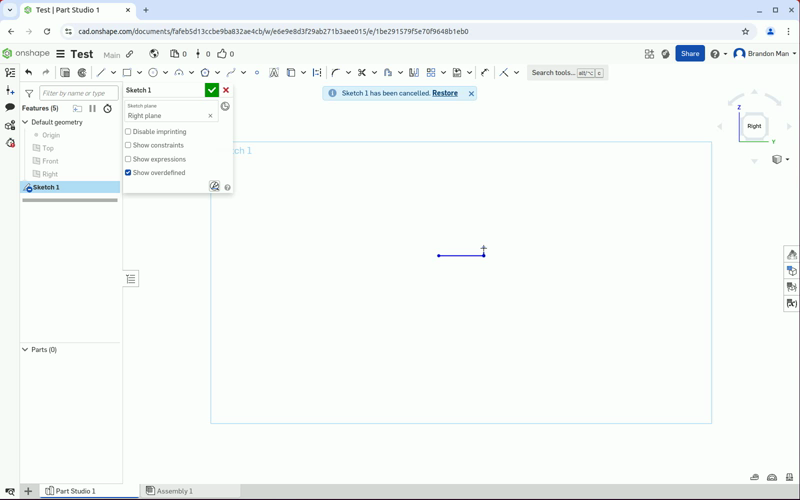
mouse_move(483, 247)
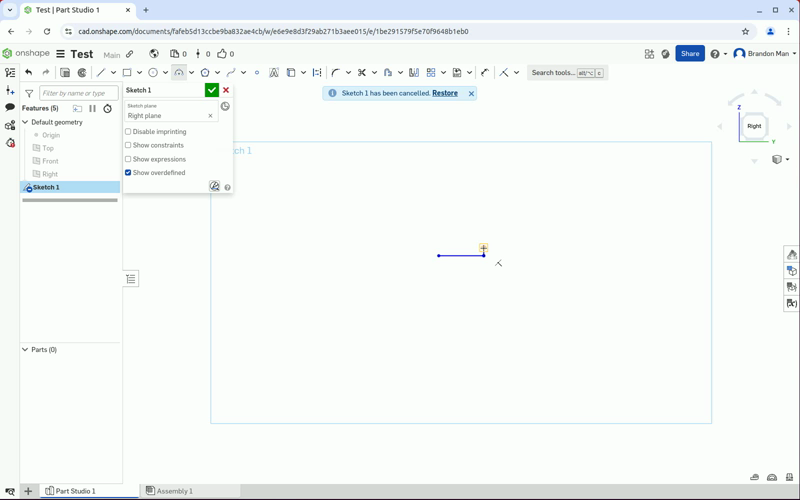
click(483, 247)
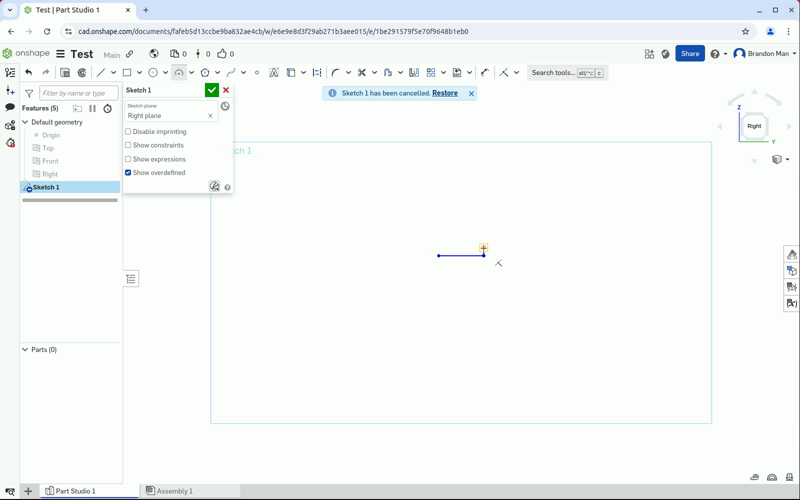
key_down(shift)
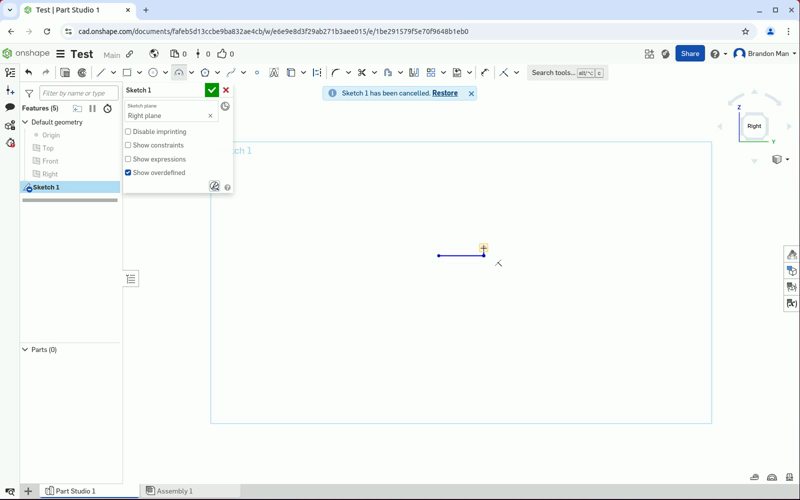
mouse_move(483, 172)
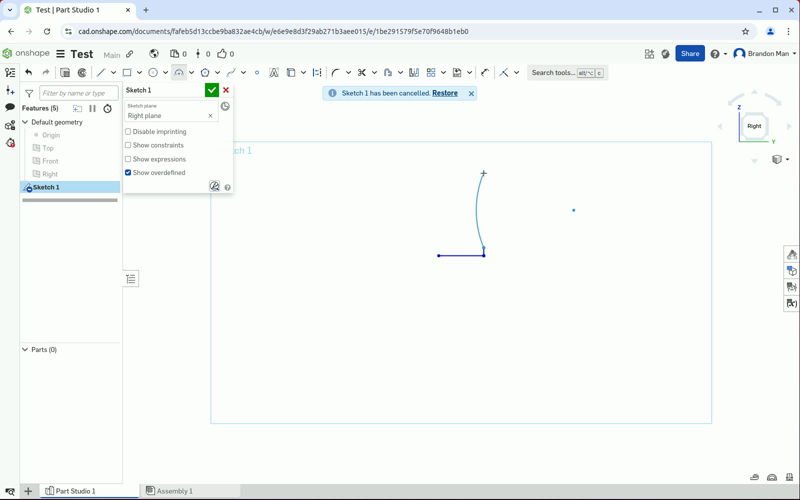
click(483, 172)
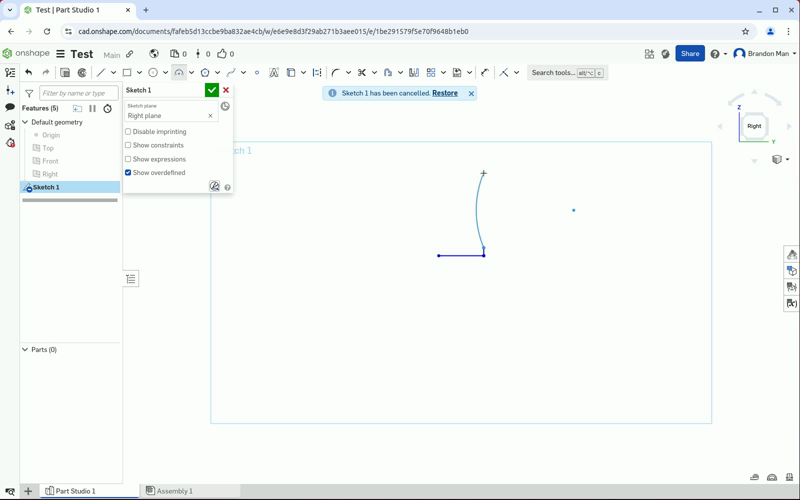
mouse_move(476, 210)
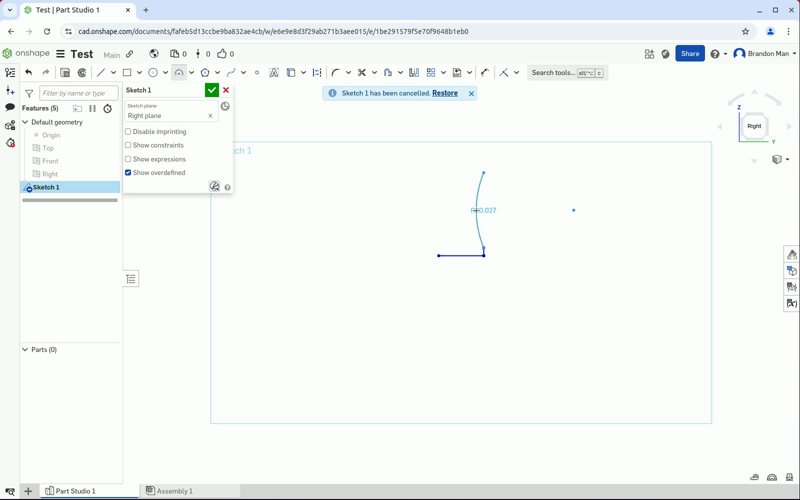
click(476, 210)
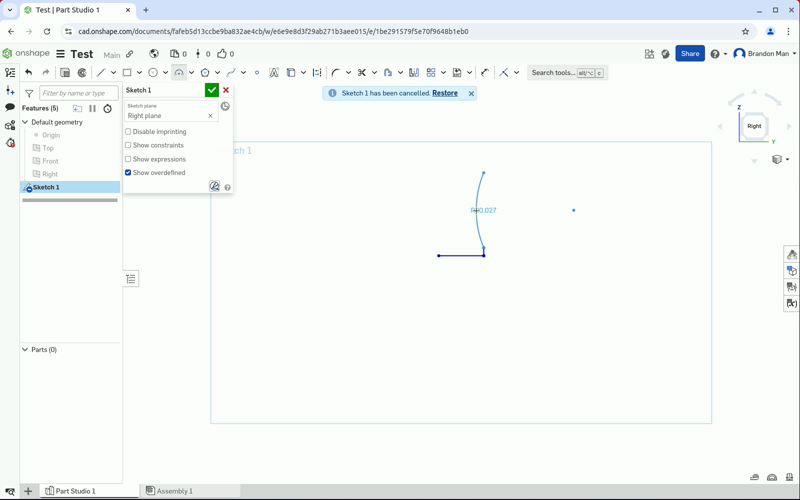
key_up(shift)
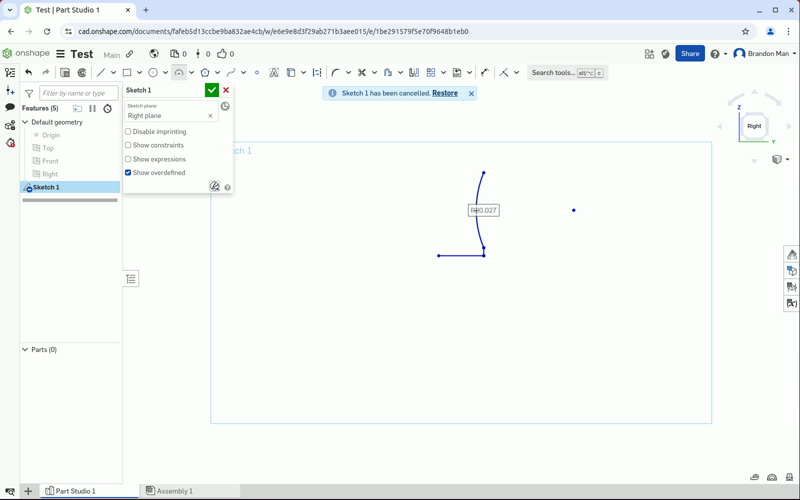
key(esc)
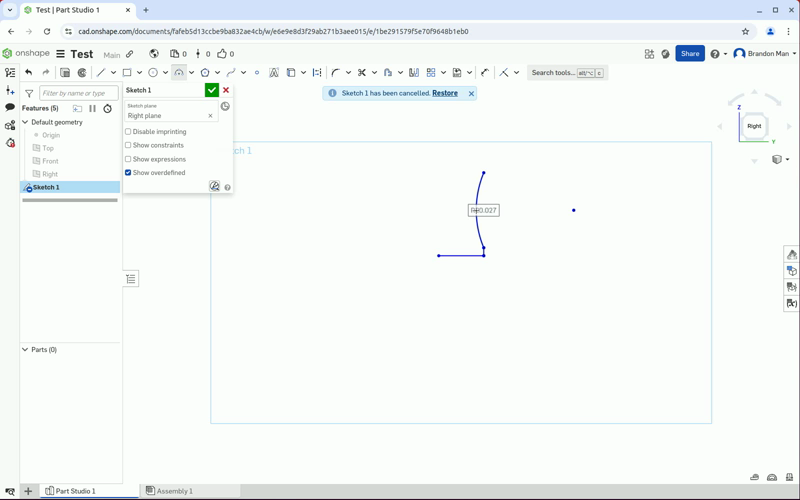
key(l)
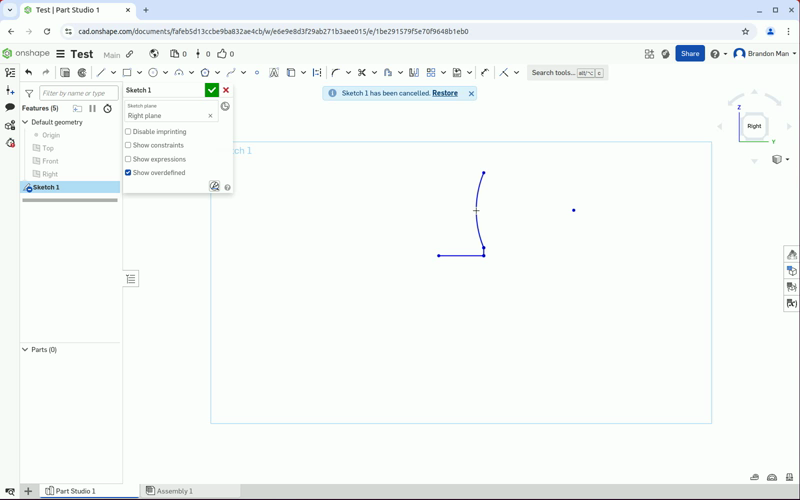
mouse_move(483, 172)
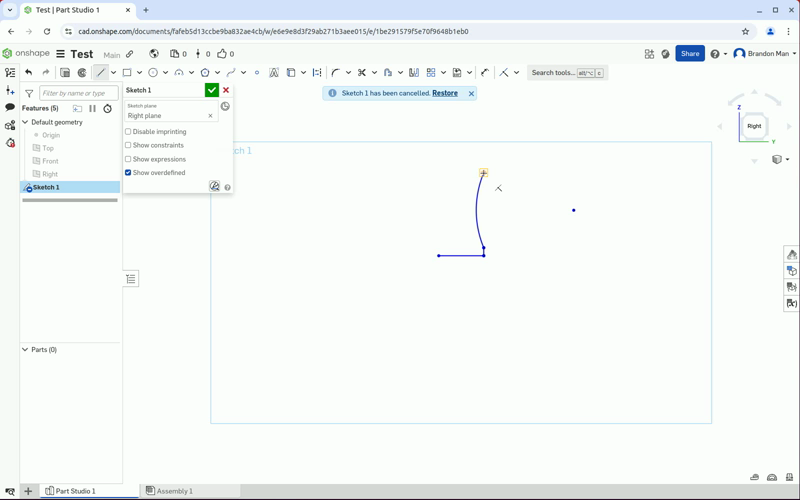
click(483, 172)
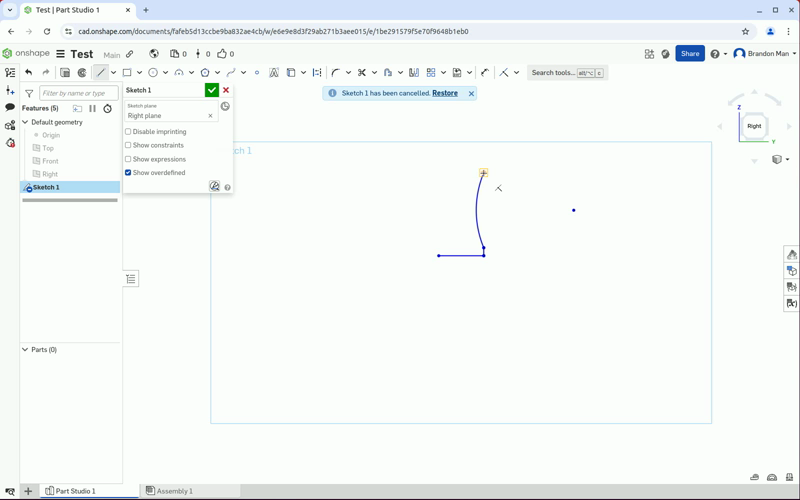
key_down(shift)
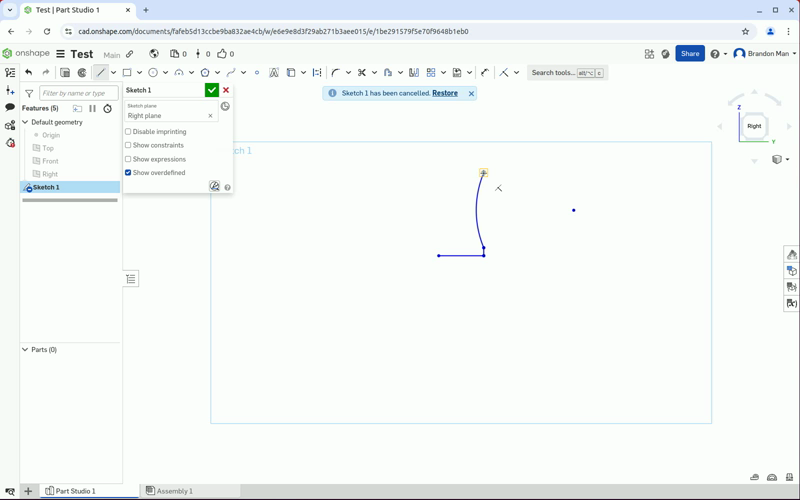
mouse_move(513, 172)
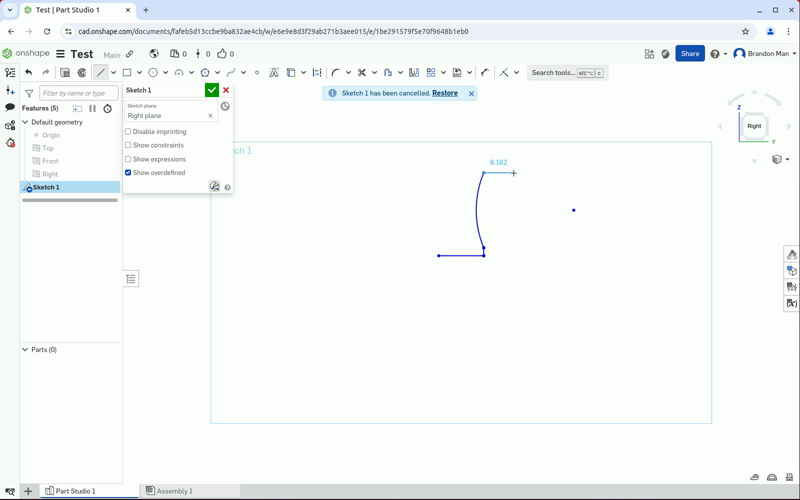
mouse_move(483, 170)
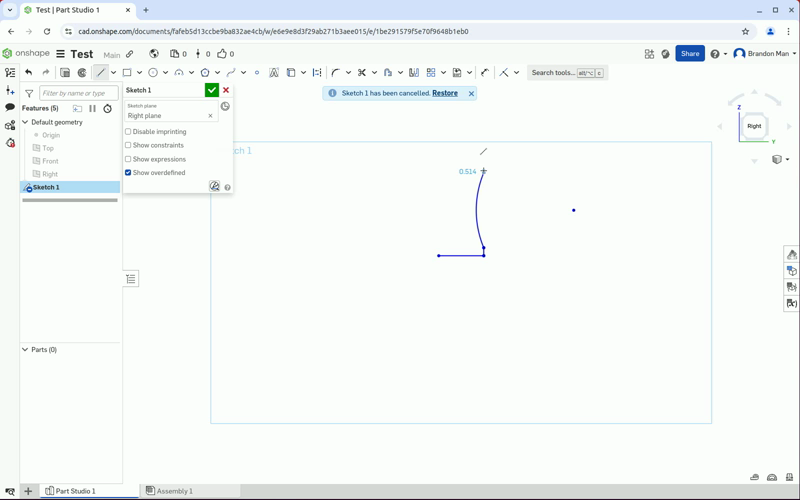
scroll(6)
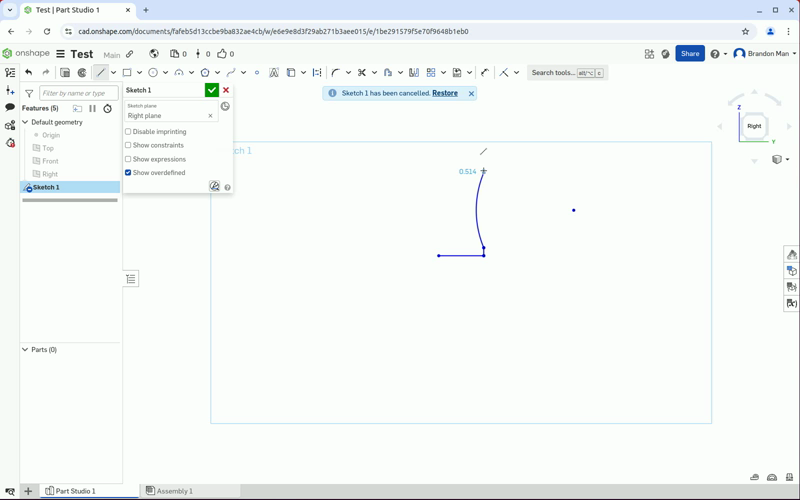
scroll(6)
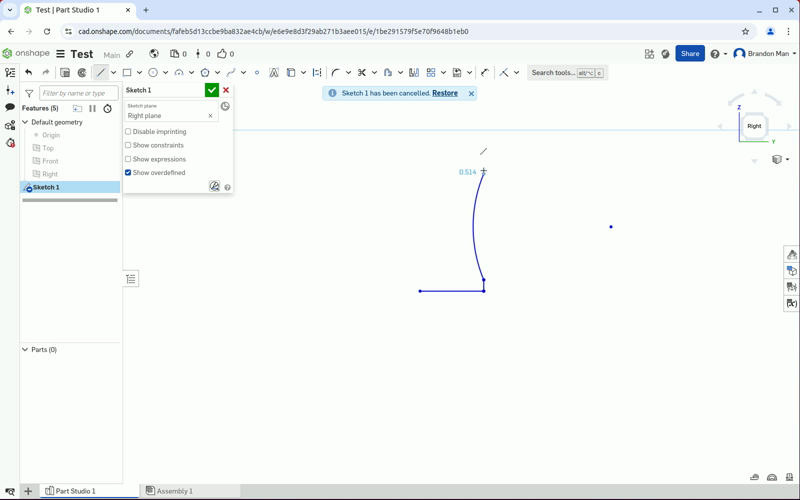
scroll(6)
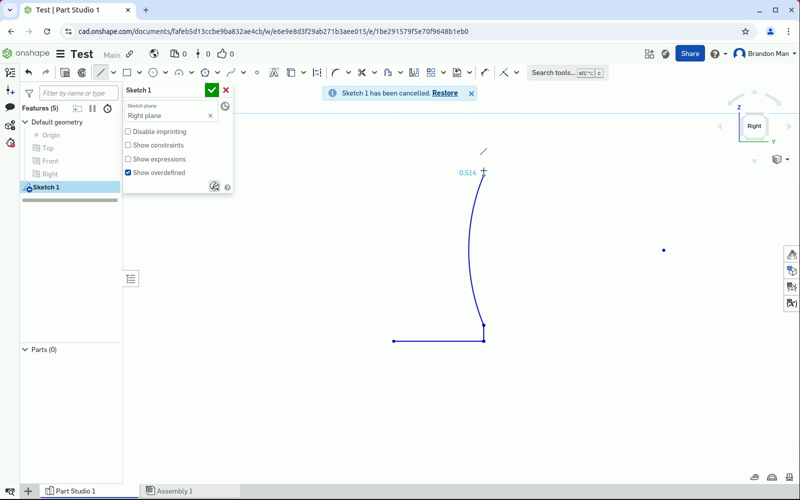
scroll(6)
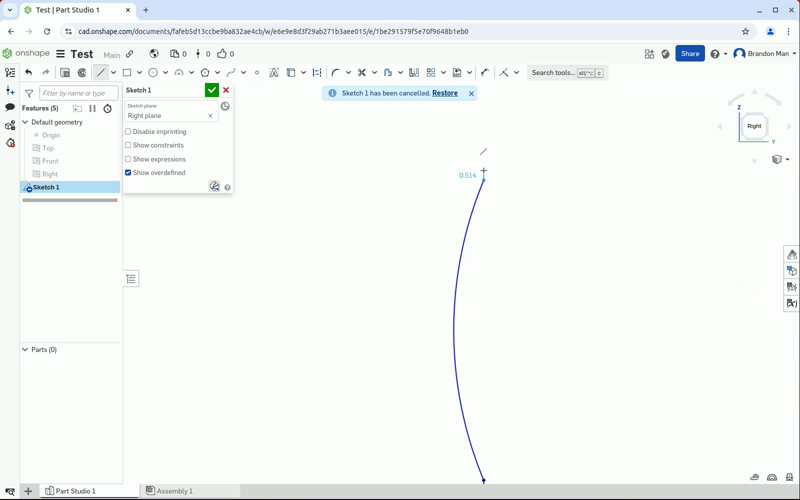
scroll(6)
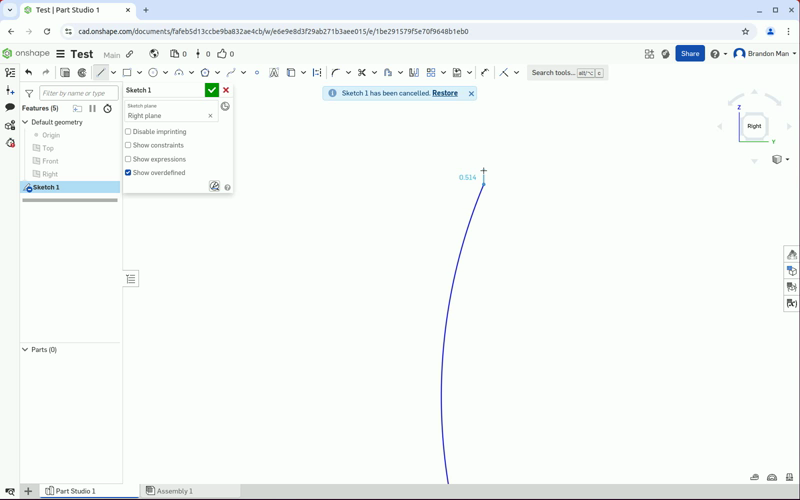
scroll(6)
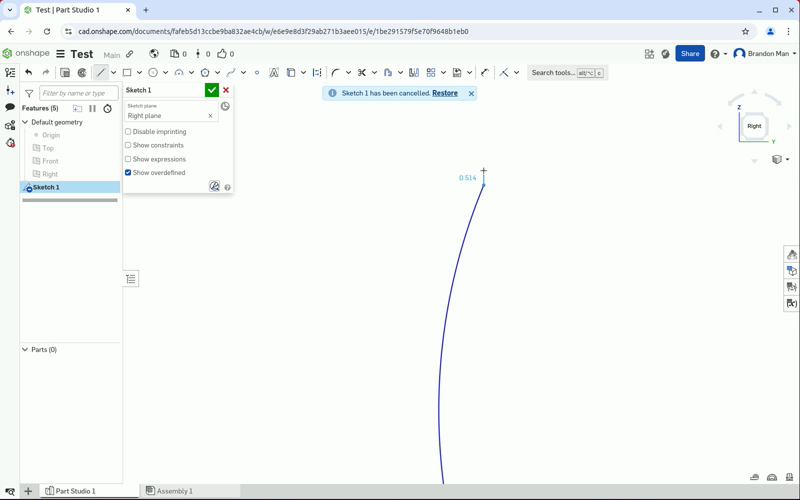
scroll(6)
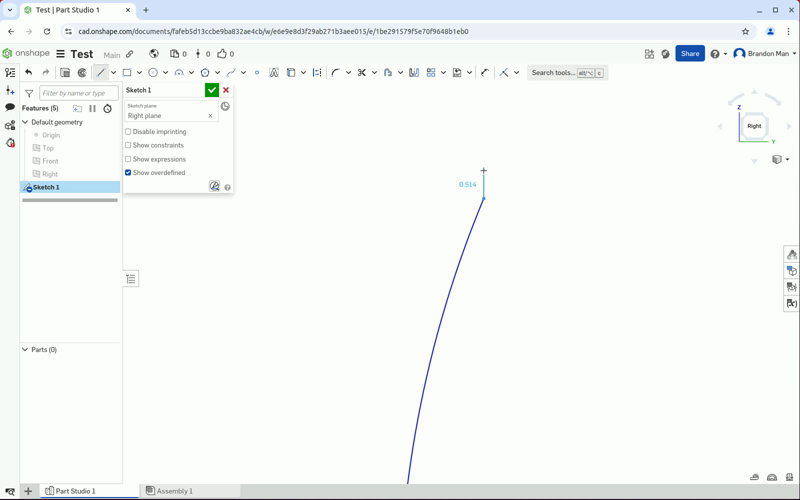
click(483, 170)
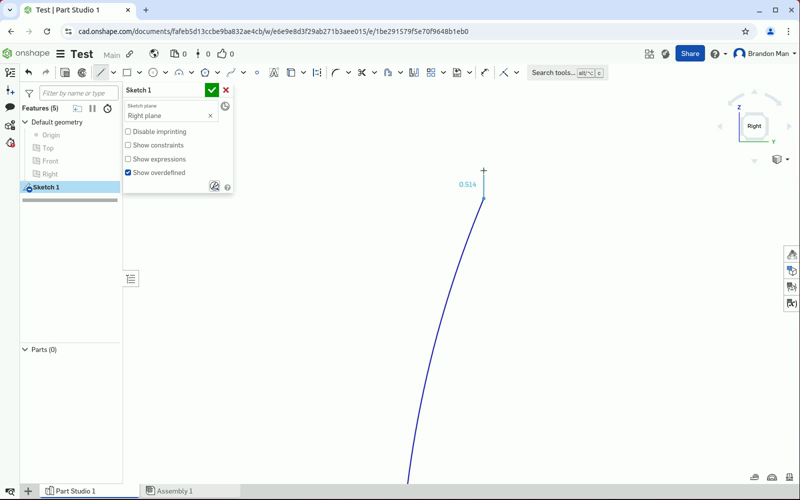
scroll(-6)
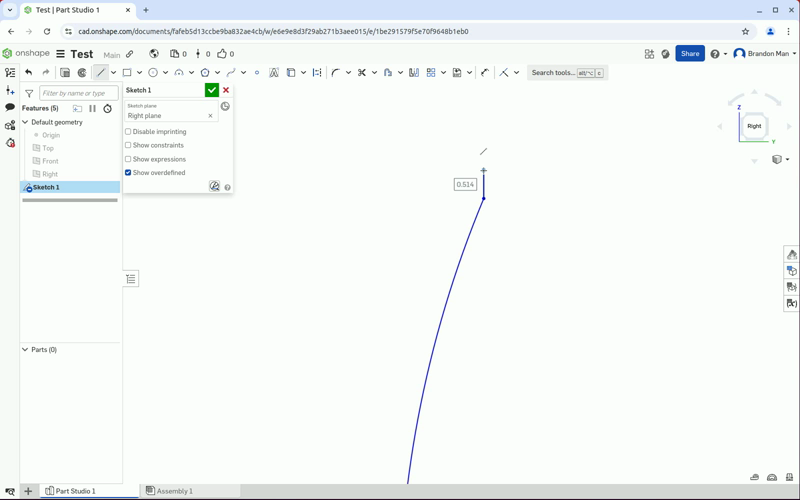
scroll(-6)
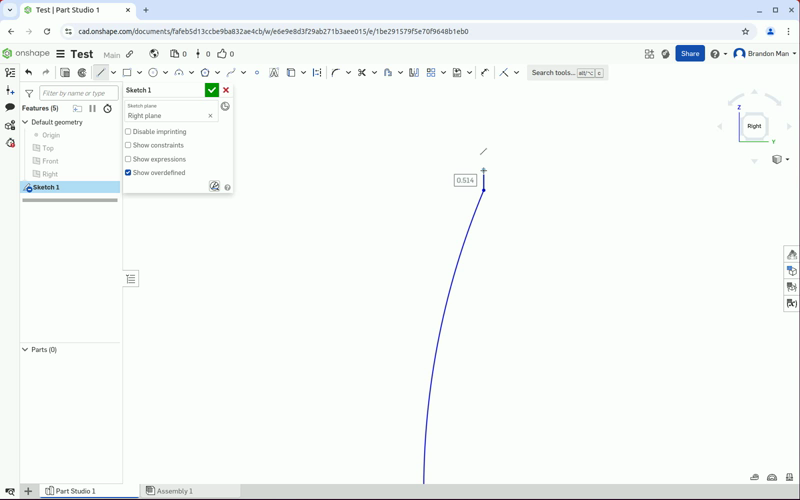
scroll(-6)
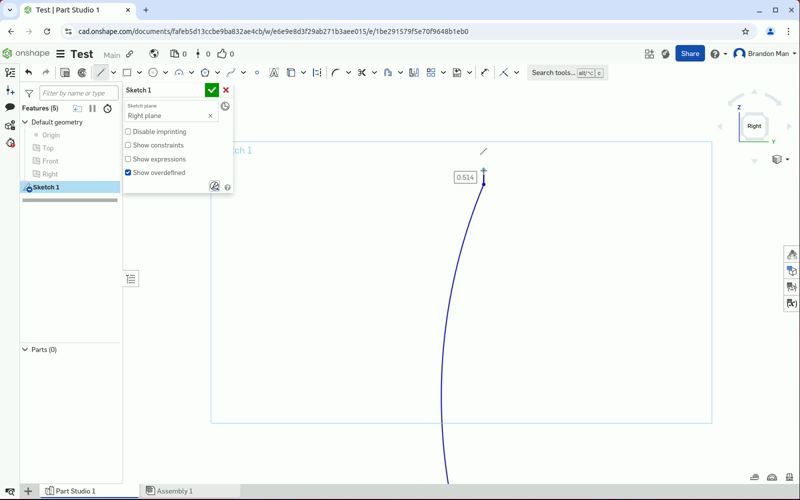
scroll(-6)
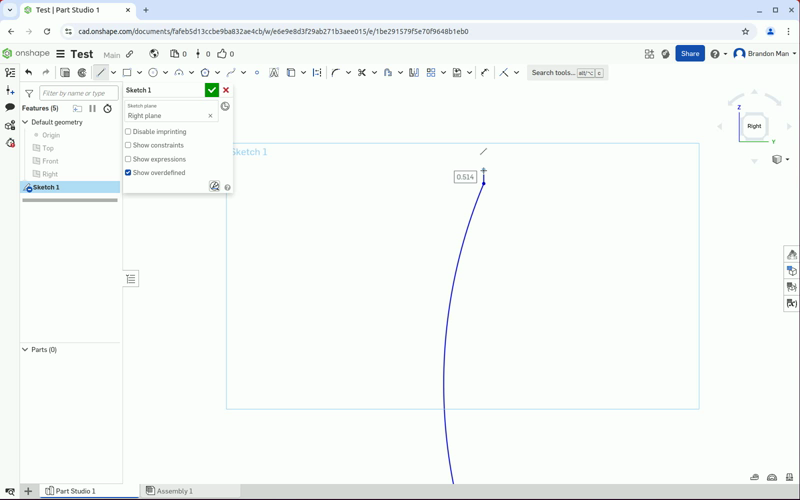
scroll(-6)
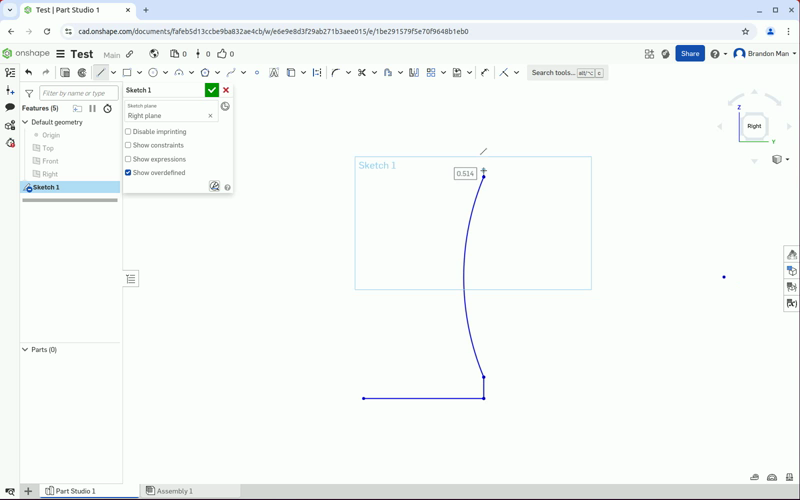
scroll(-6)
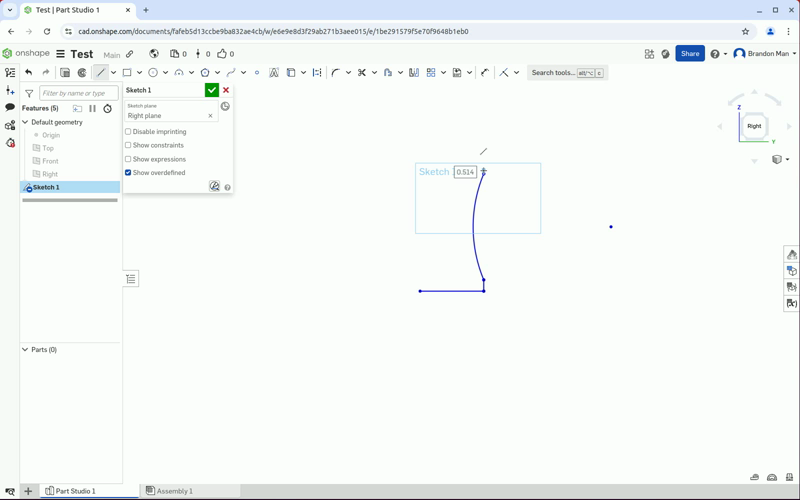
scroll(-6)
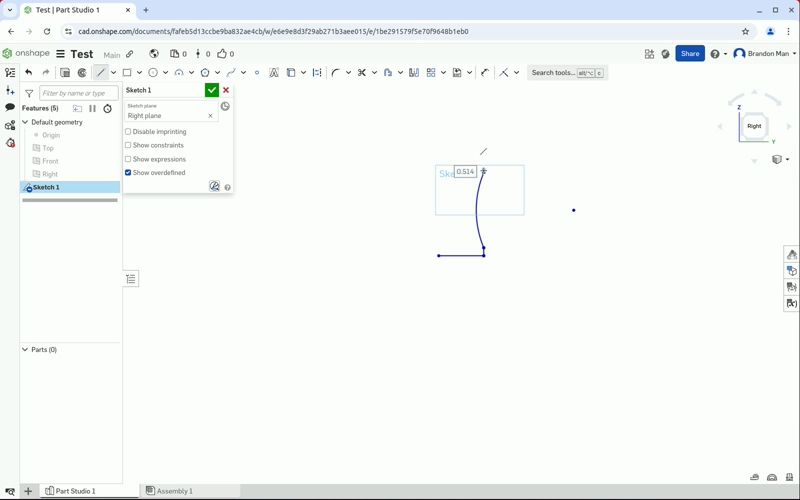
key_up(shift)
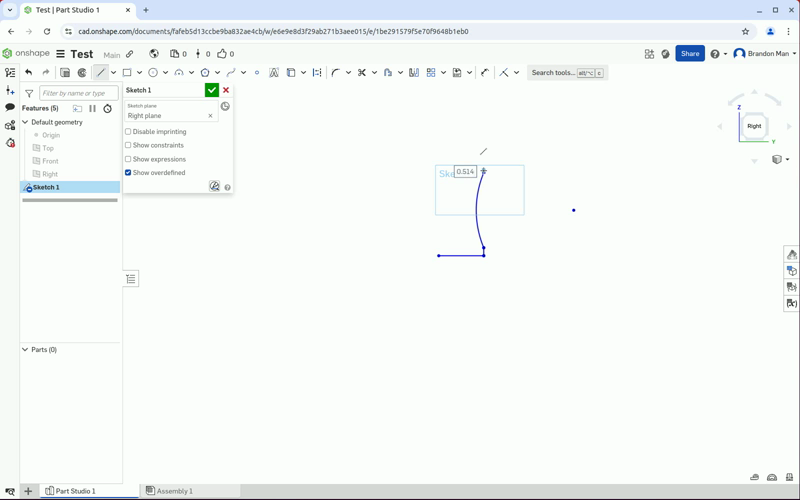
key_down(shift)
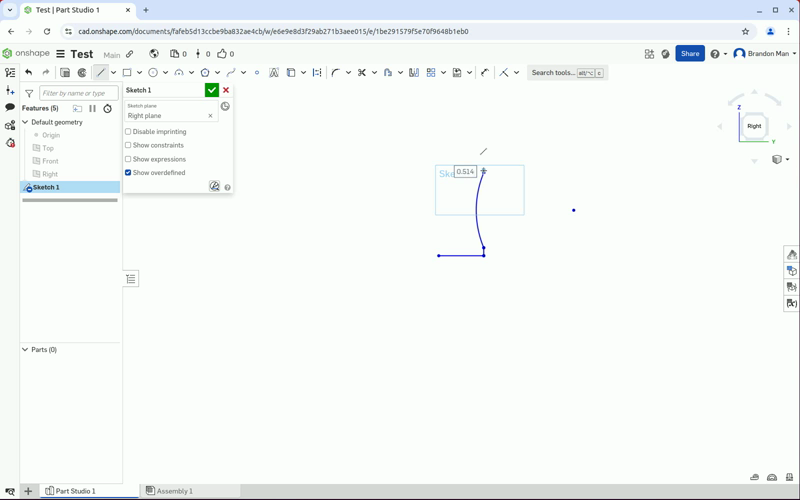
mouse_move(513, 170)
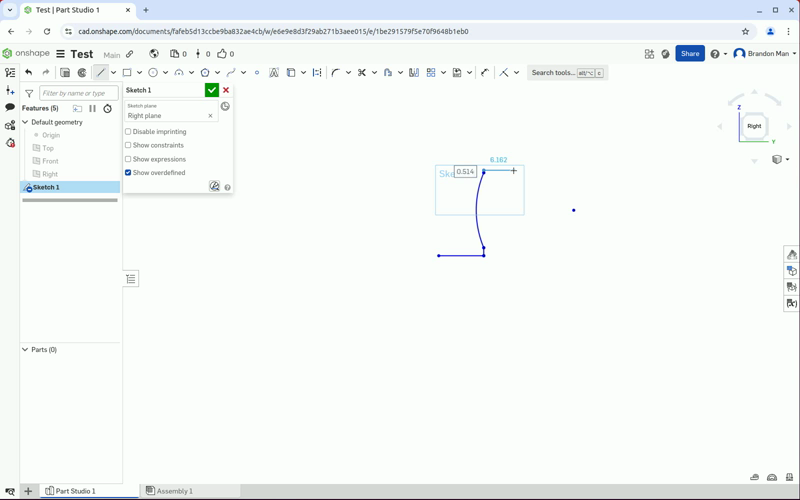
mouse_move(438, 170)
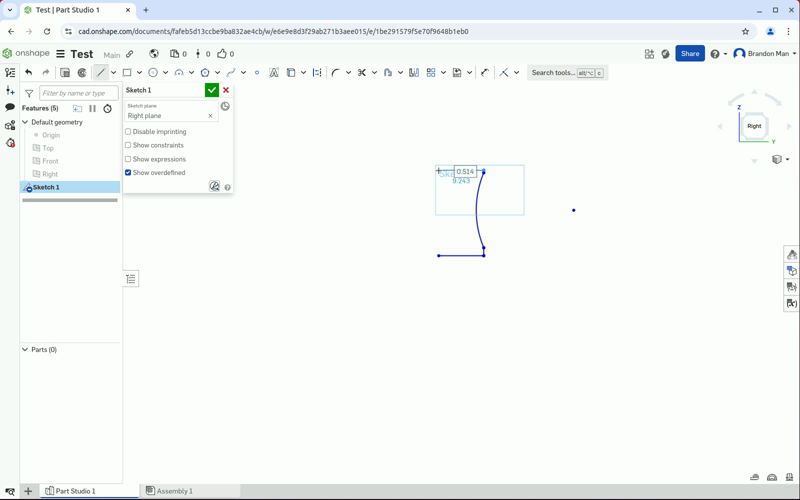
click(438, 170)
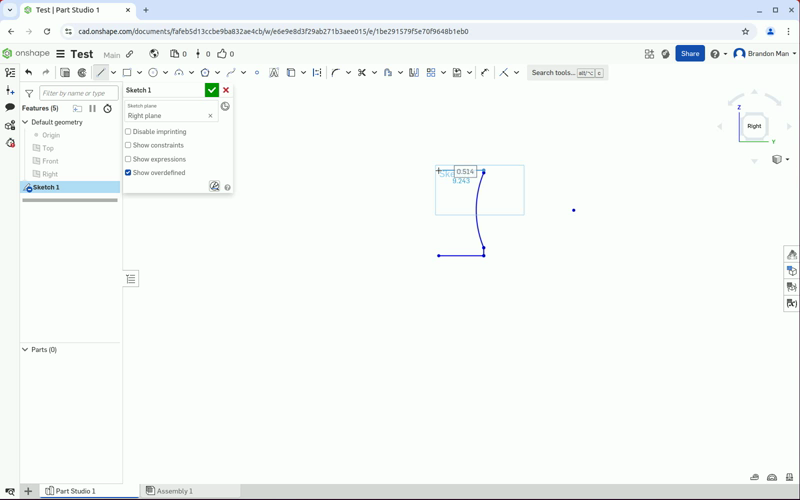
key_up(shift)
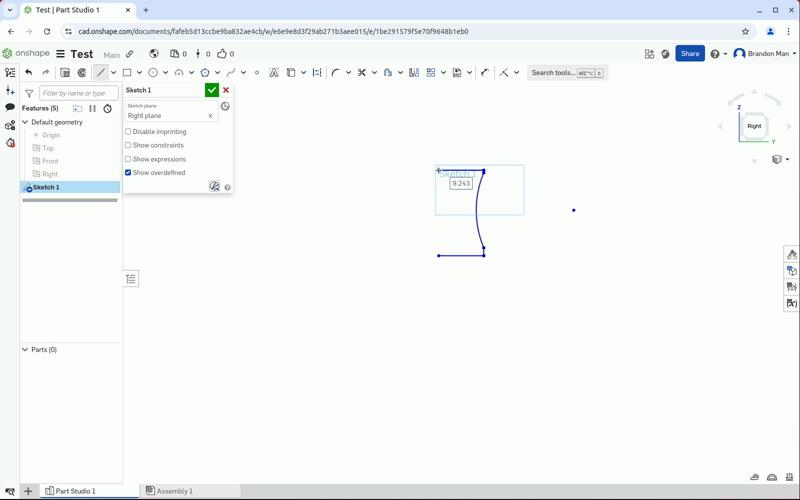
key_down(shift)
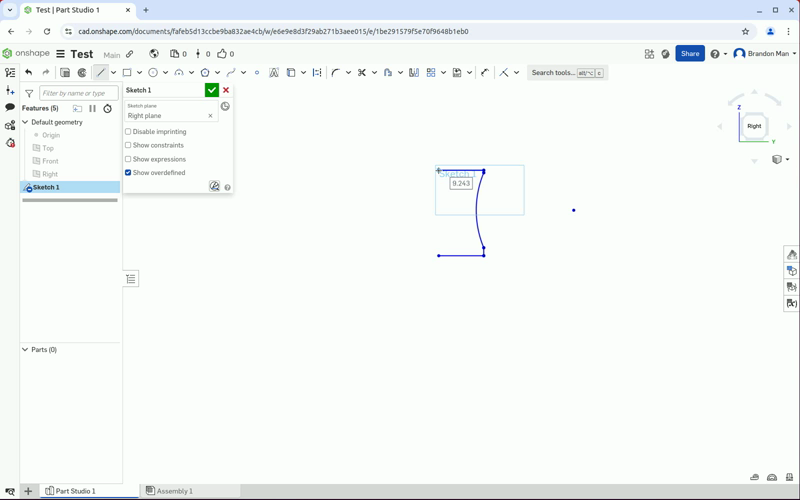
mouse_move(468, 170)
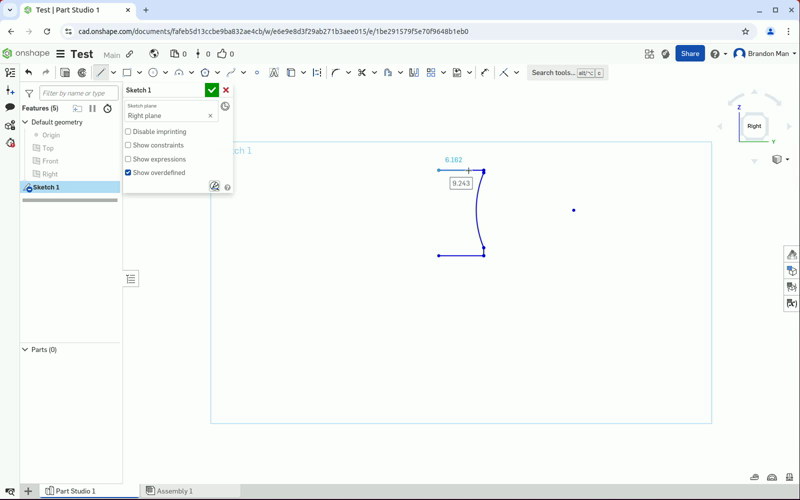
mouse_move(438, 172)
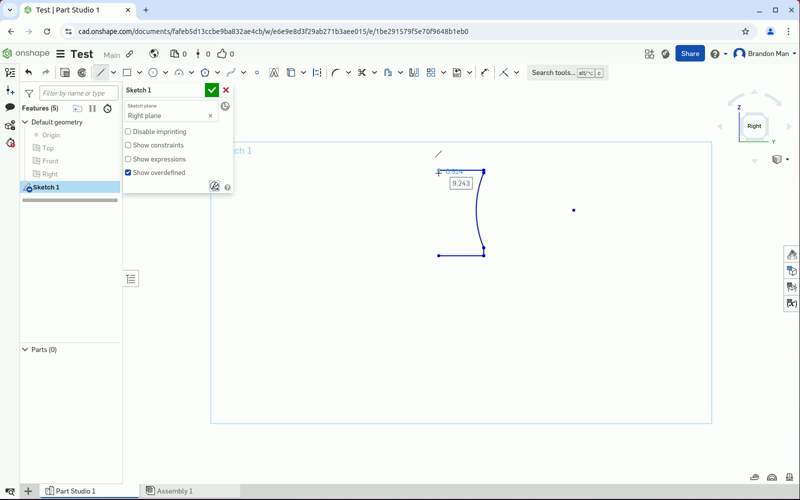
scroll(6)
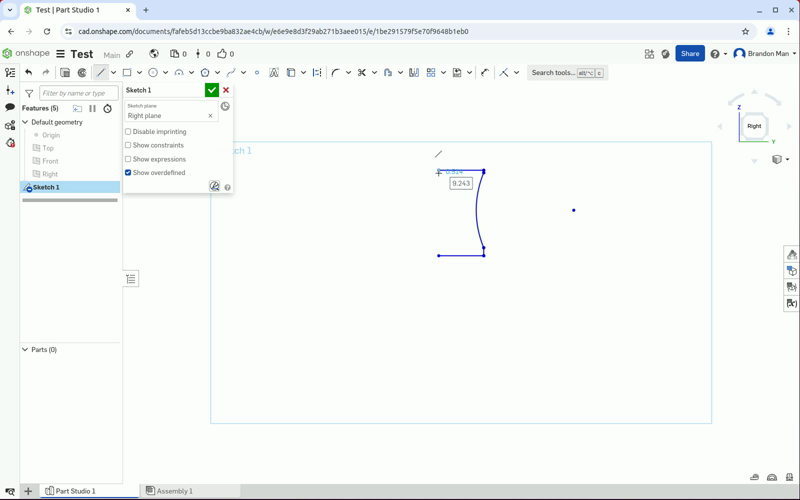
scroll(6)
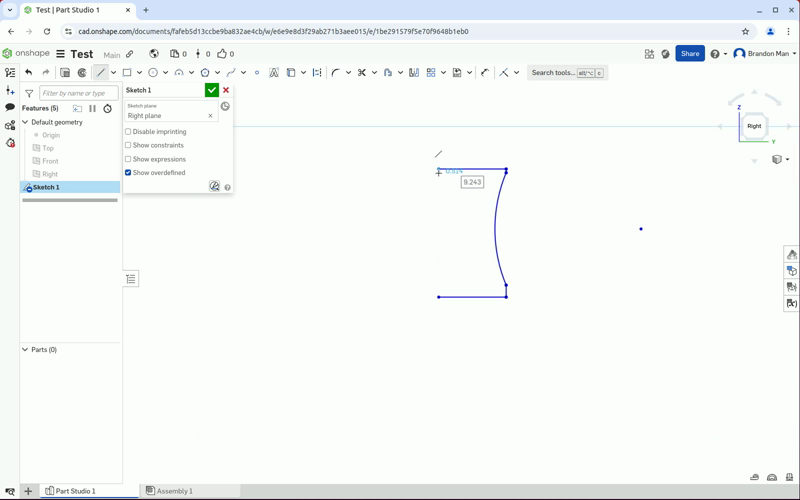
scroll(6)
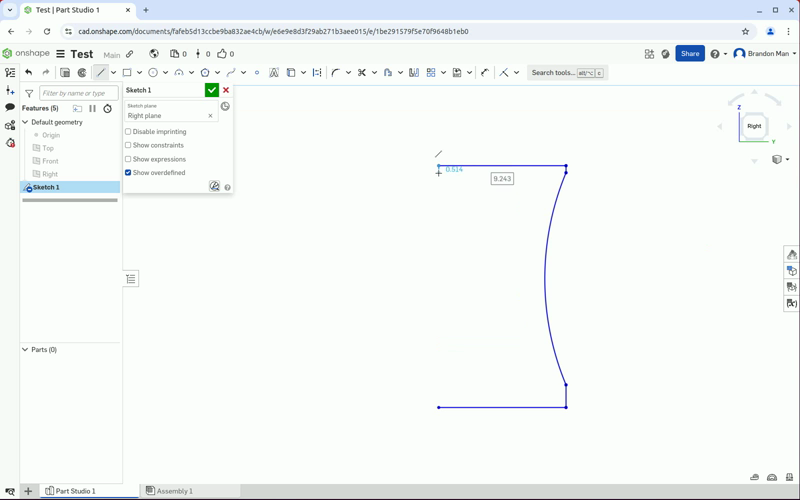
scroll(6)
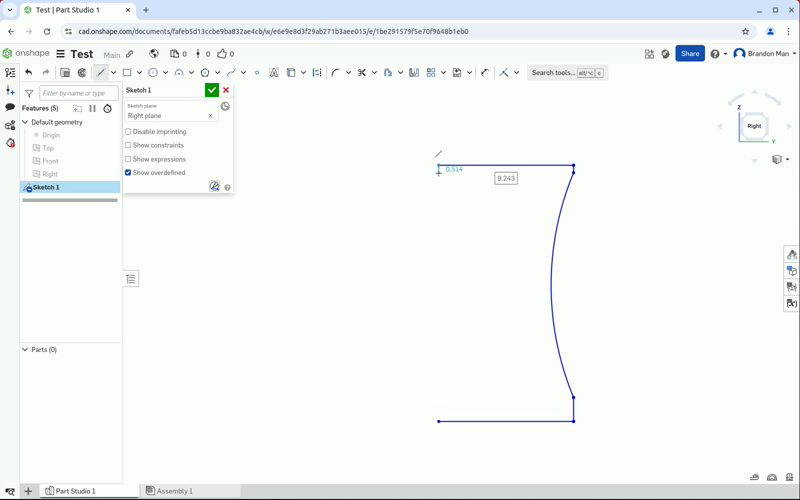
scroll(6)
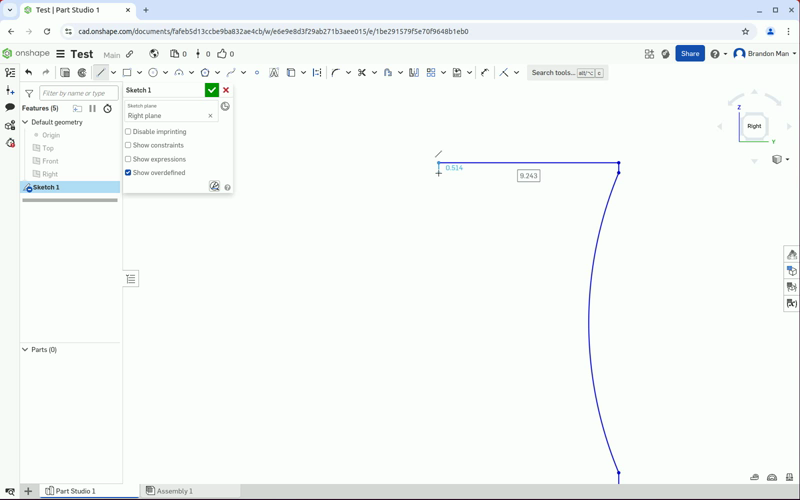
scroll(6)
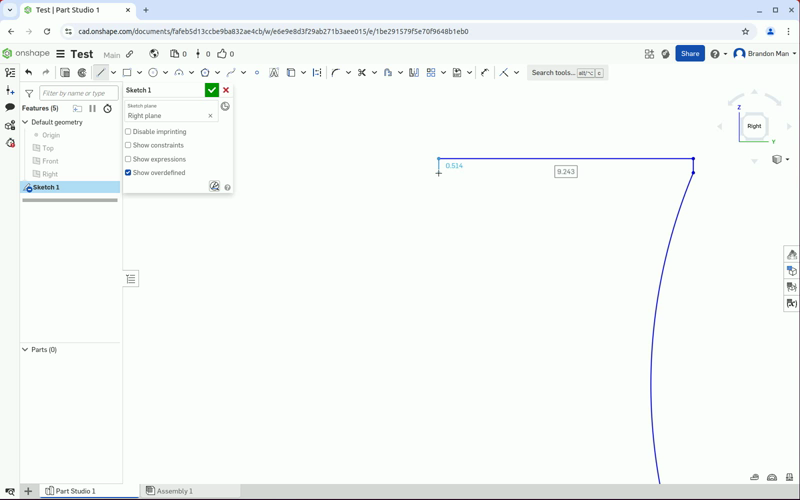
scroll(6)
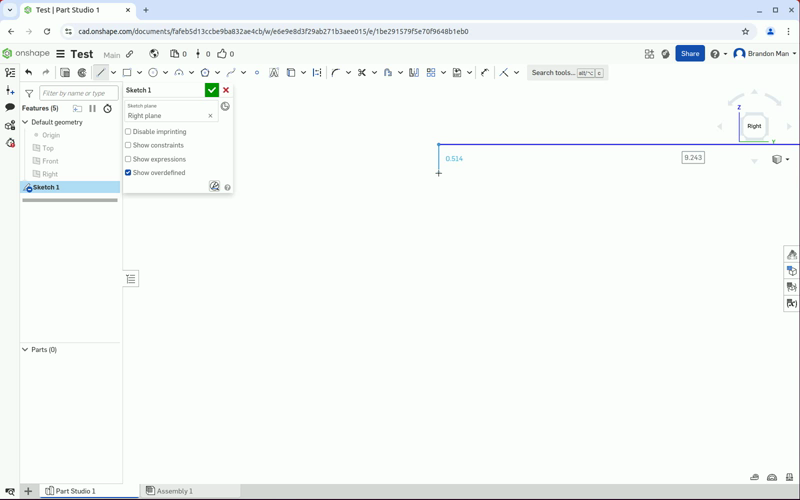
click(438, 172)
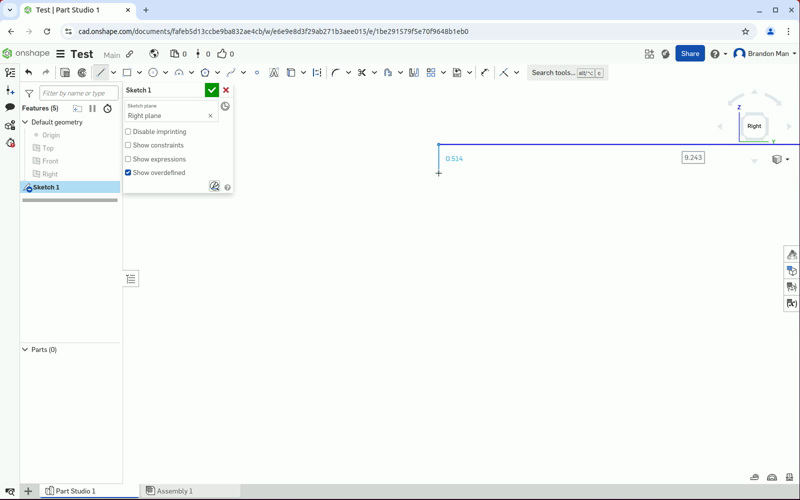
scroll(-6)
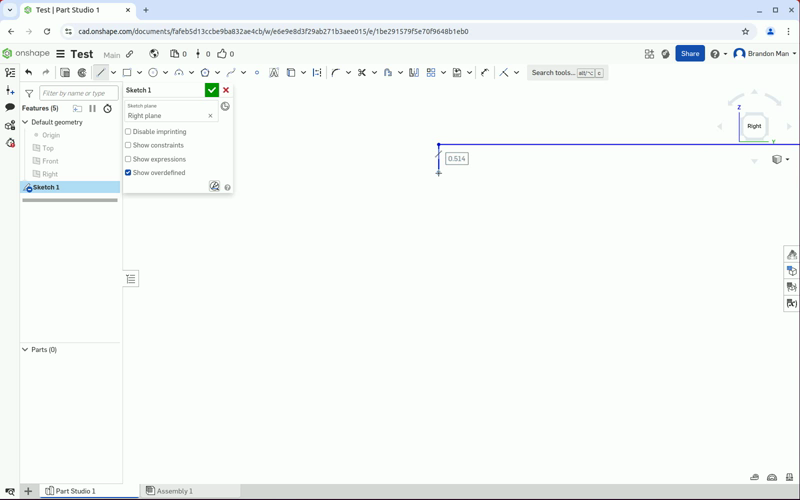
scroll(-6)
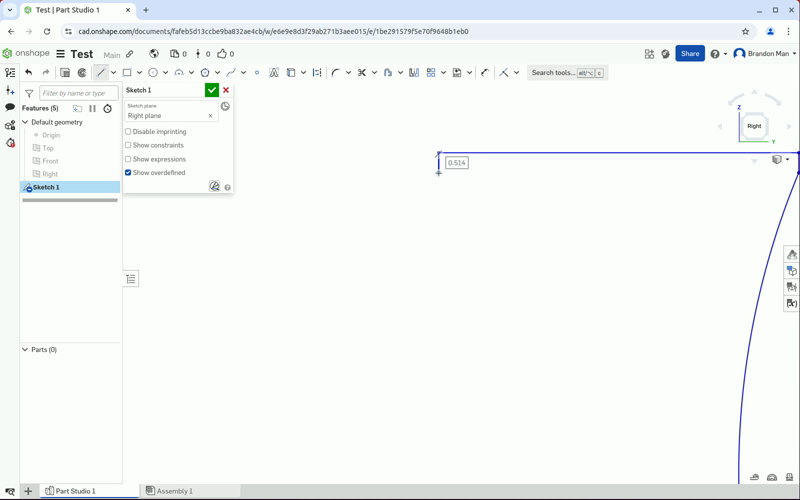
scroll(-6)
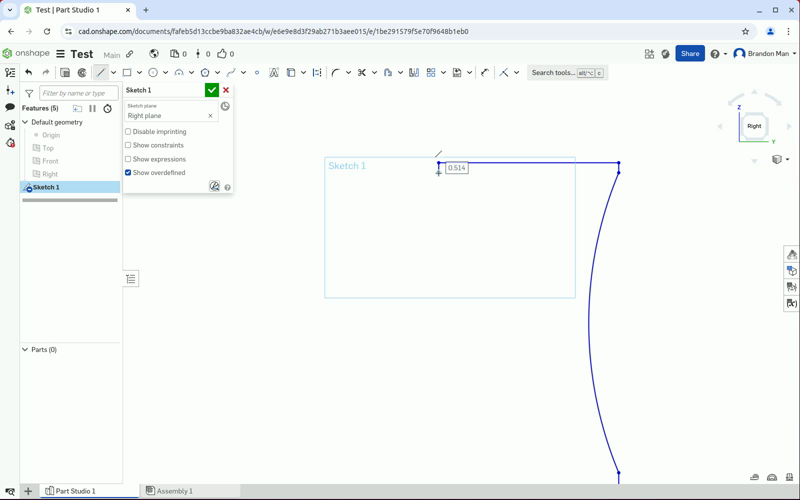
scroll(-6)
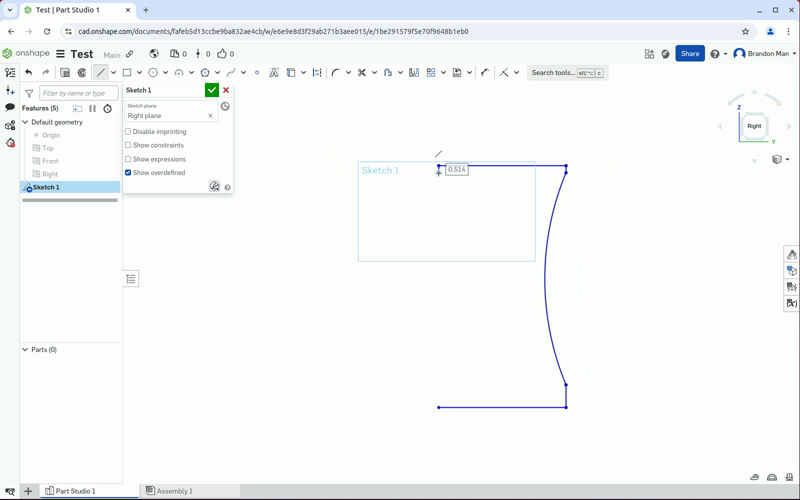
scroll(-6)
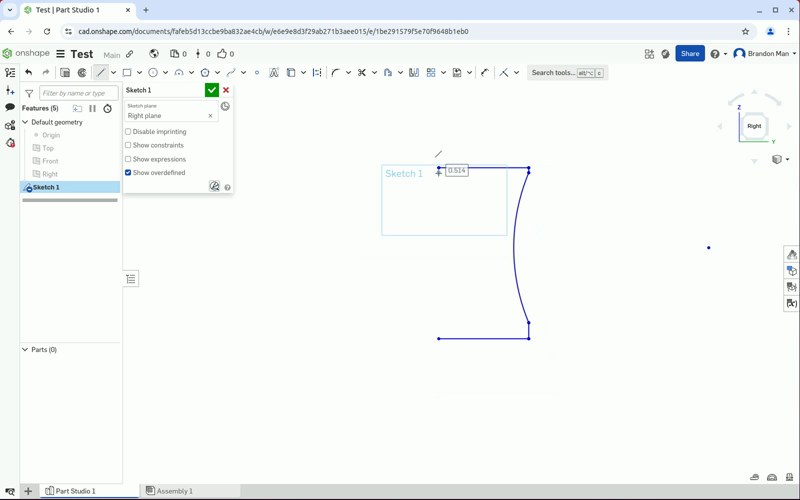
scroll(-6)
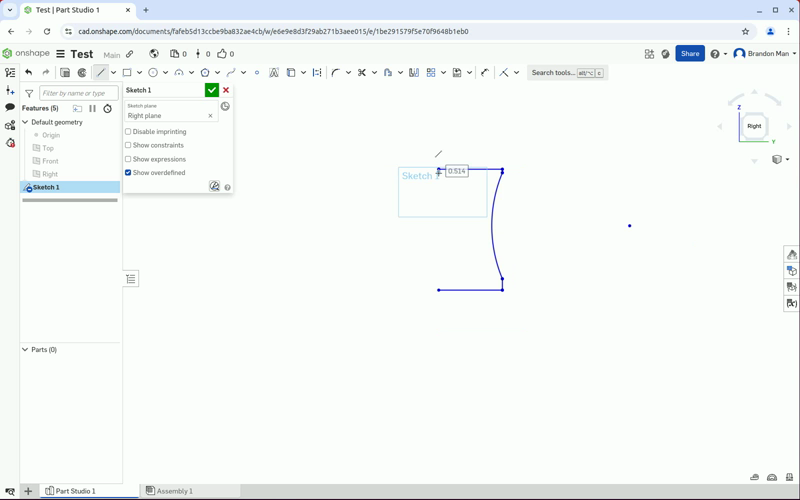
scroll(-6)
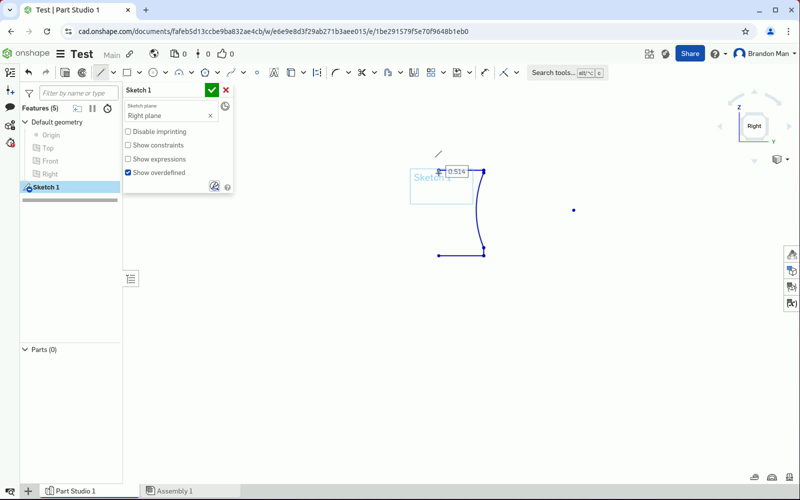
key_up(shift)
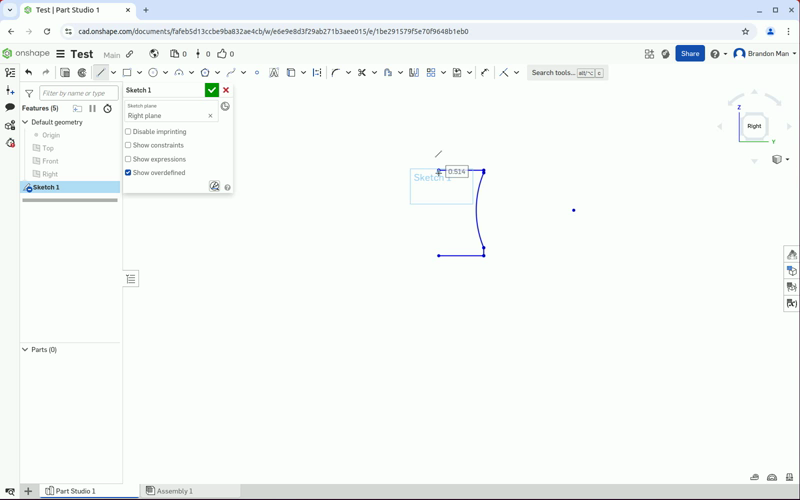
key(esc)
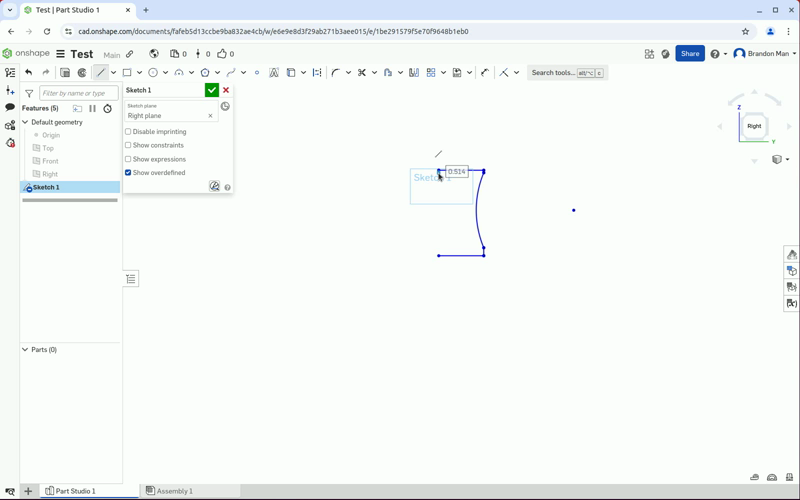
key(a)
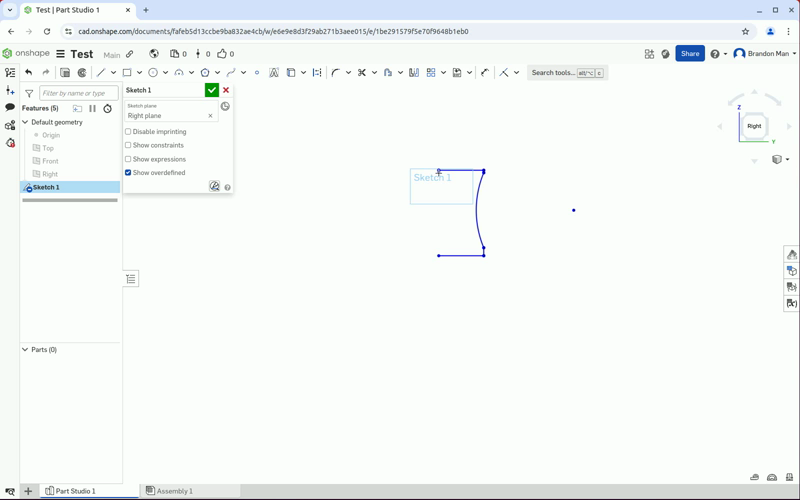
mouse_move(438, 172)
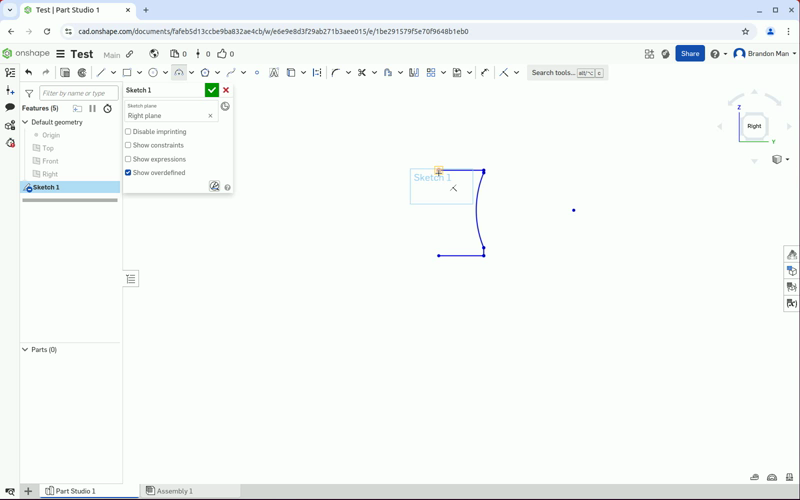
scroll(6)
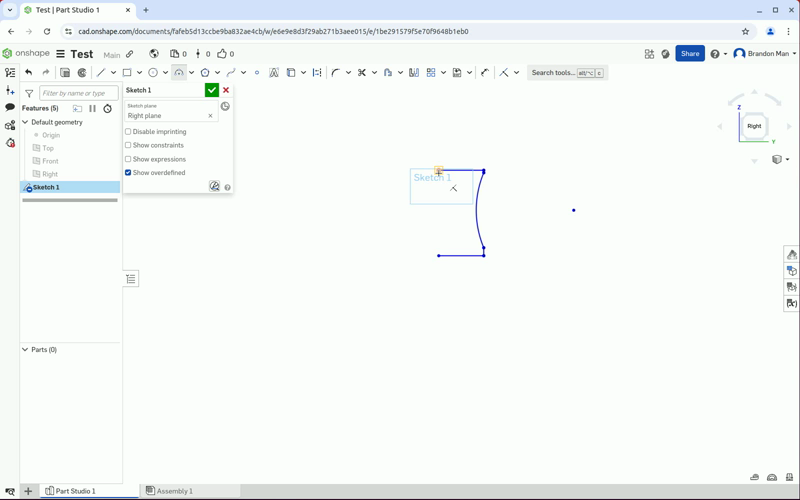
scroll(6)
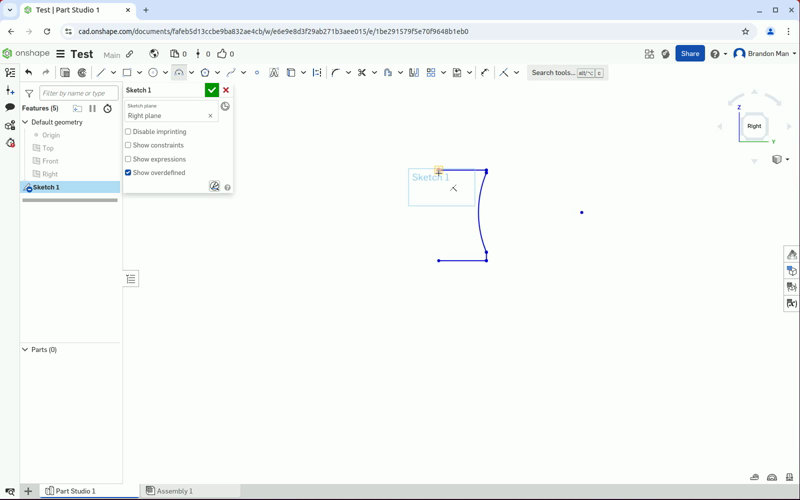
scroll(6)
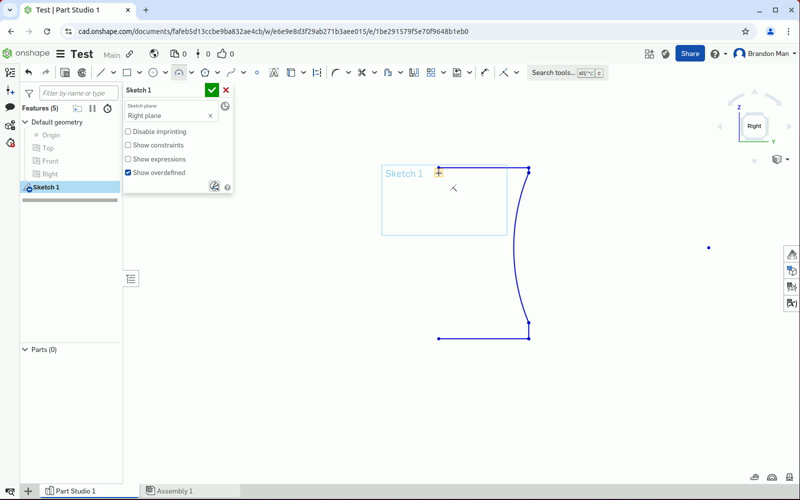
scroll(6)
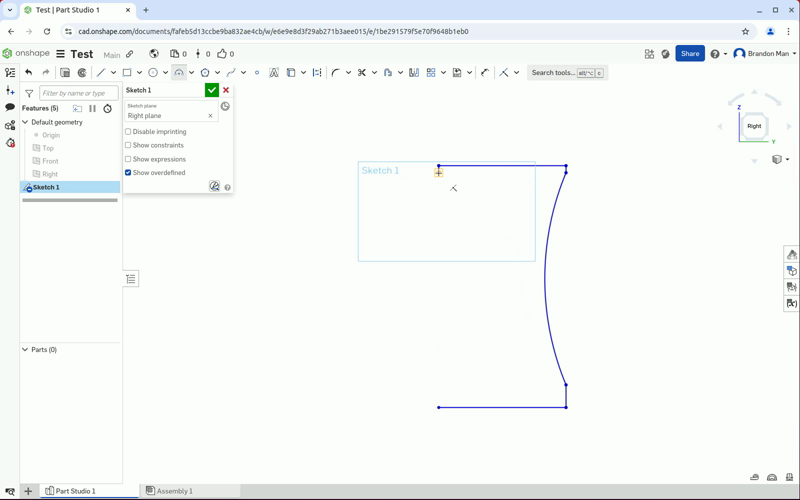
scroll(6)
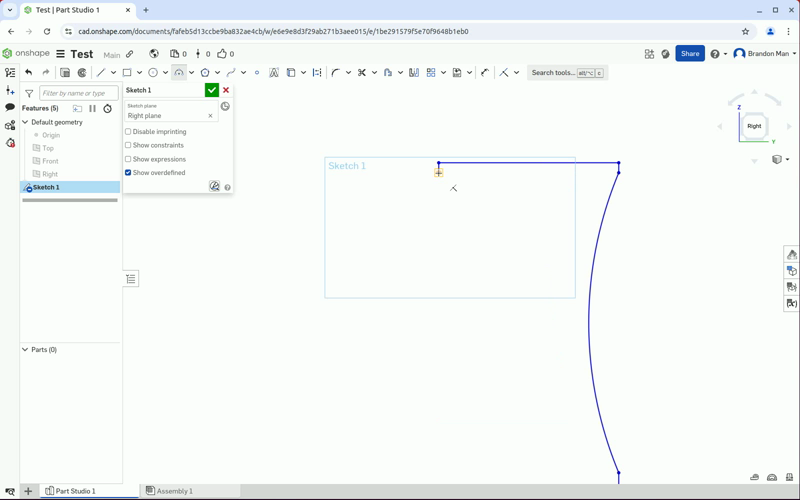
scroll(6)
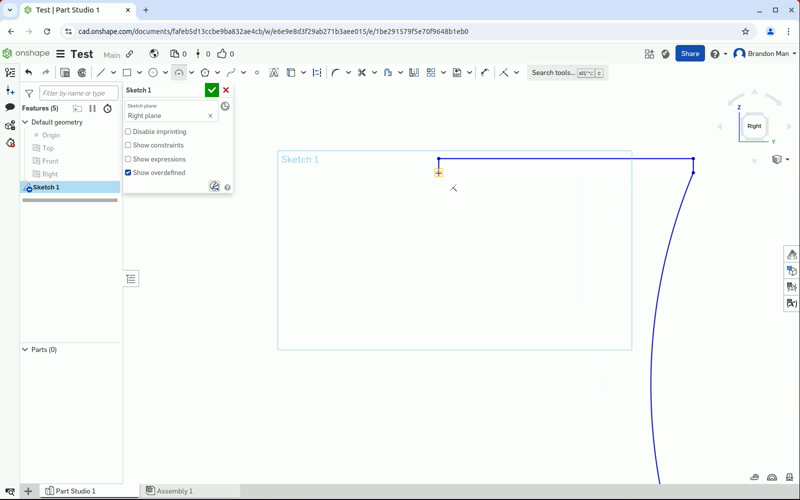
scroll(6)
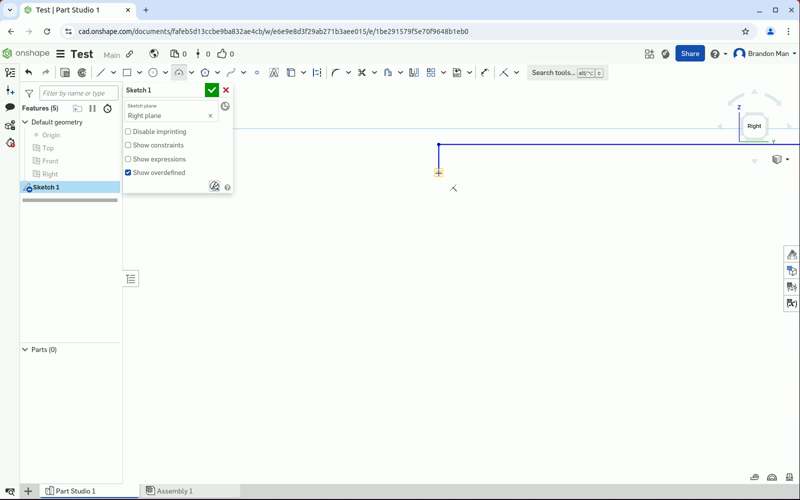
click(438, 172)
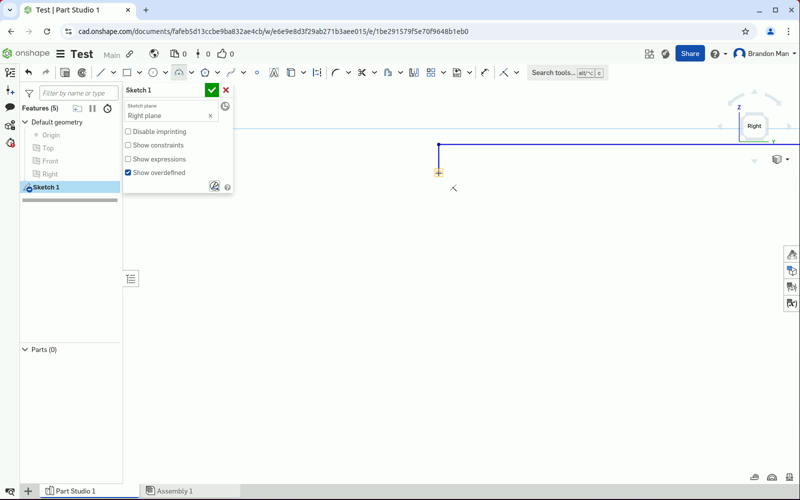
scroll(-6)
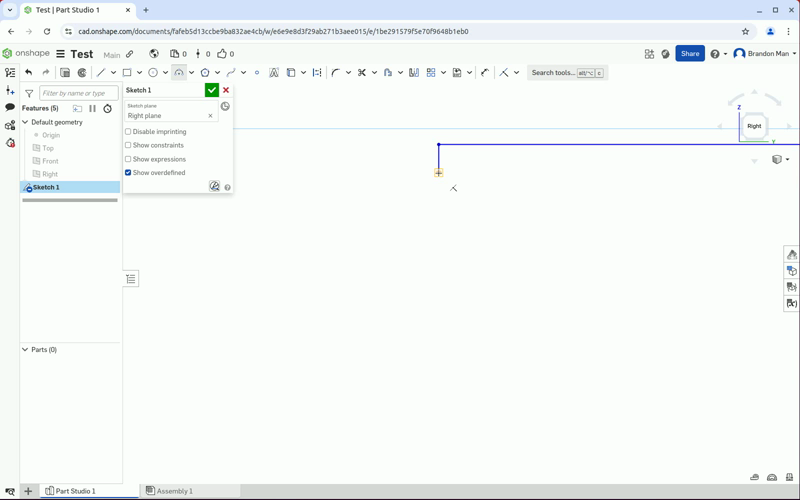
scroll(-6)
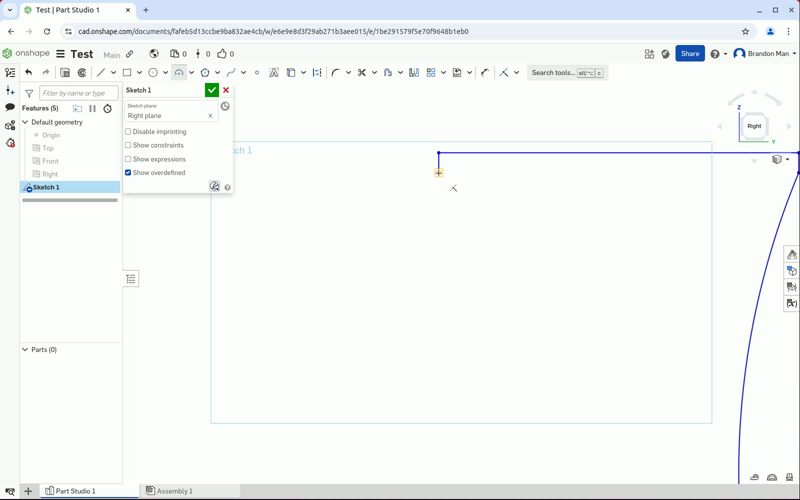
scroll(-6)
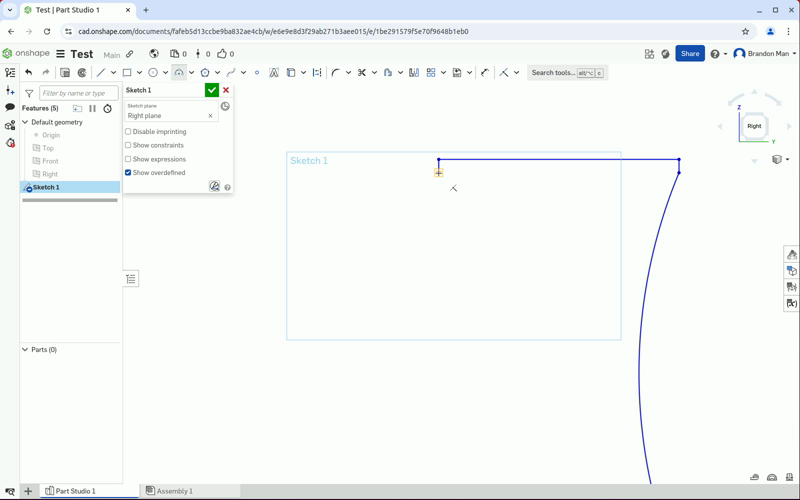
scroll(-6)
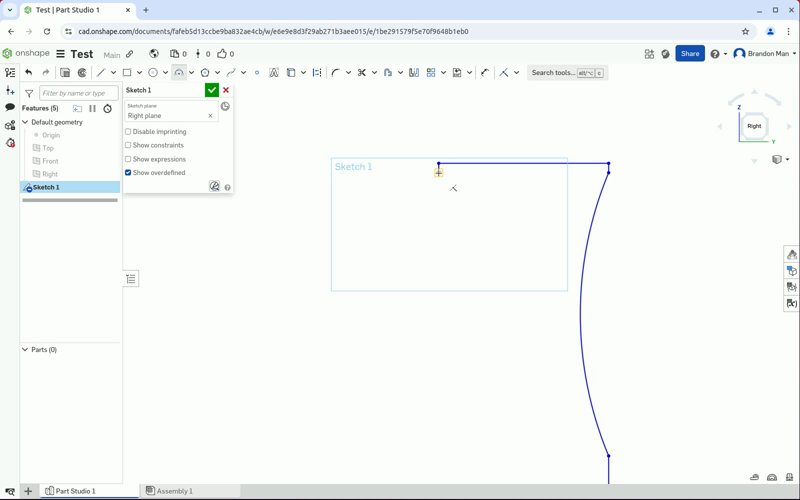
scroll(-6)
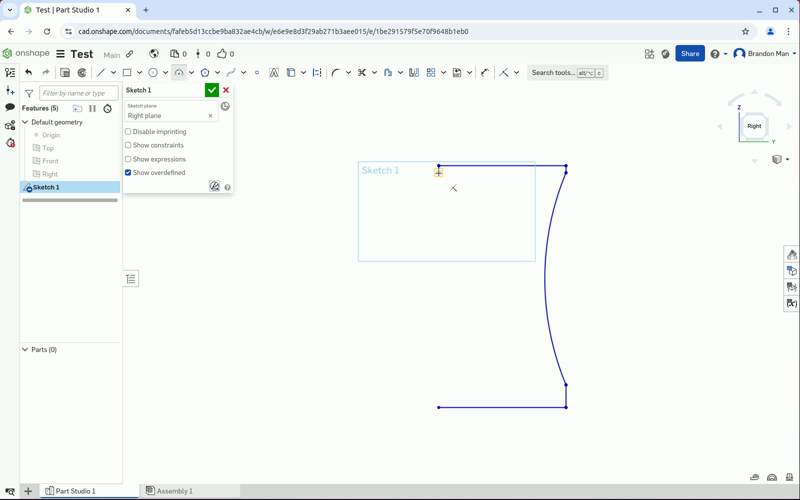
scroll(-6)
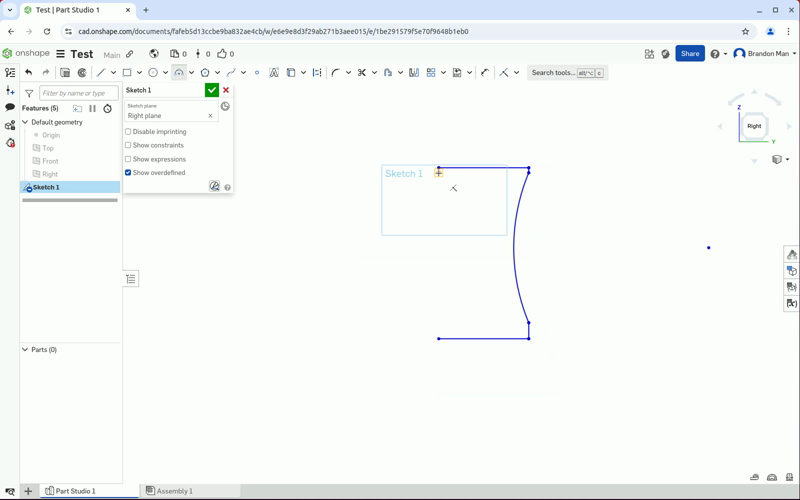
scroll(-6)
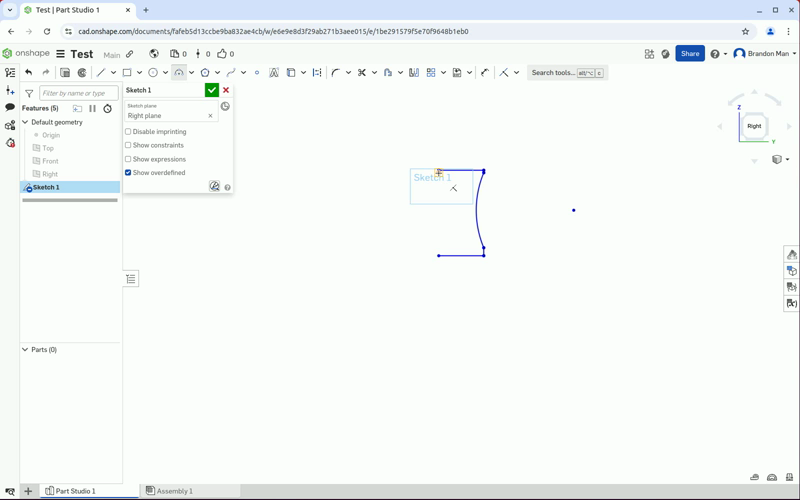
key_down(shift)
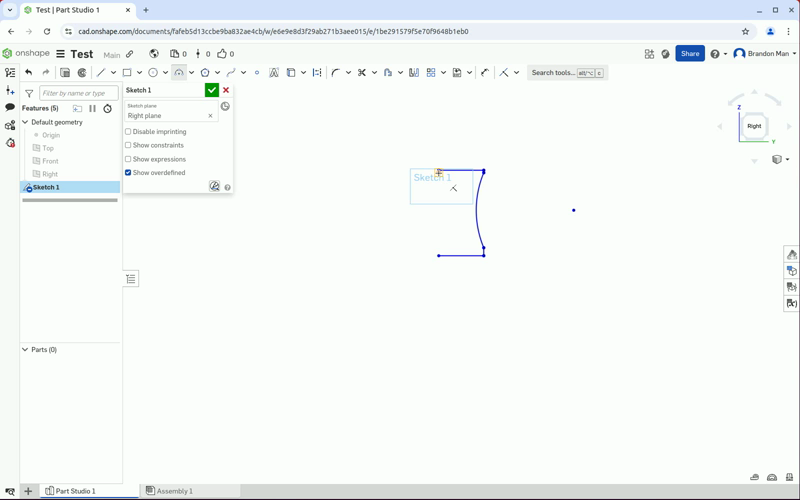
mouse_move(438, 253)
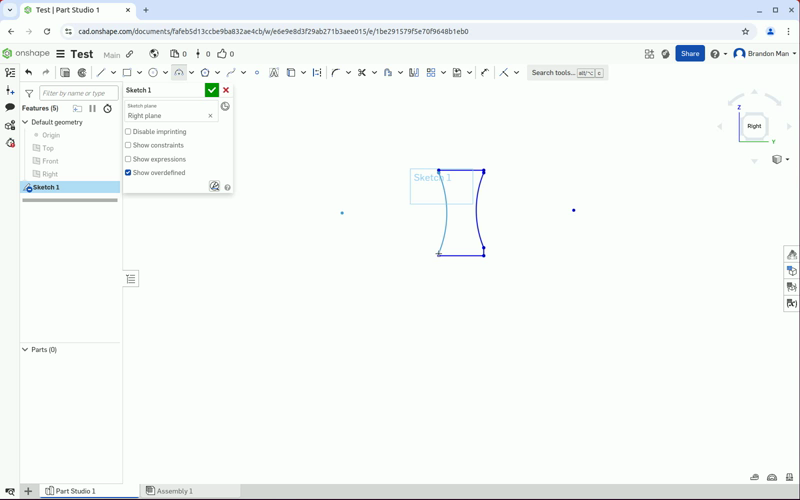
scroll(6)
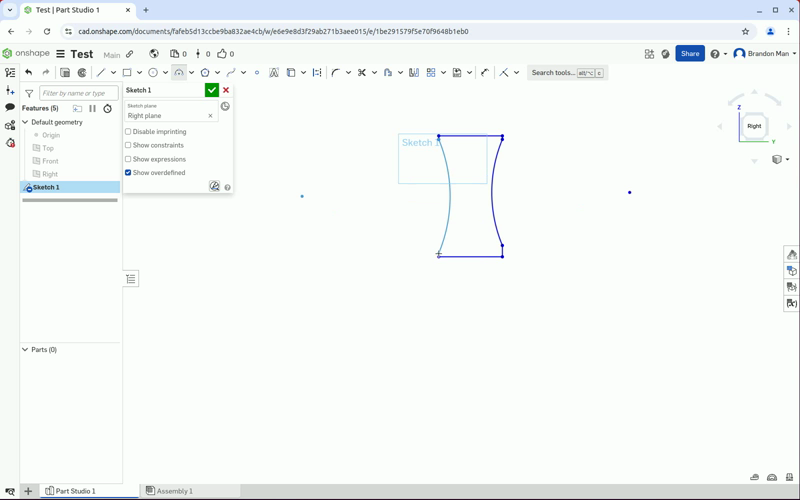
scroll(6)
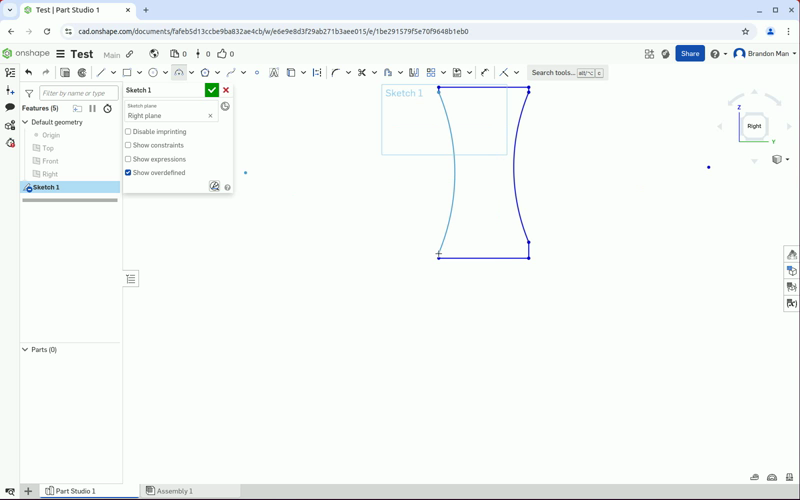
scroll(6)
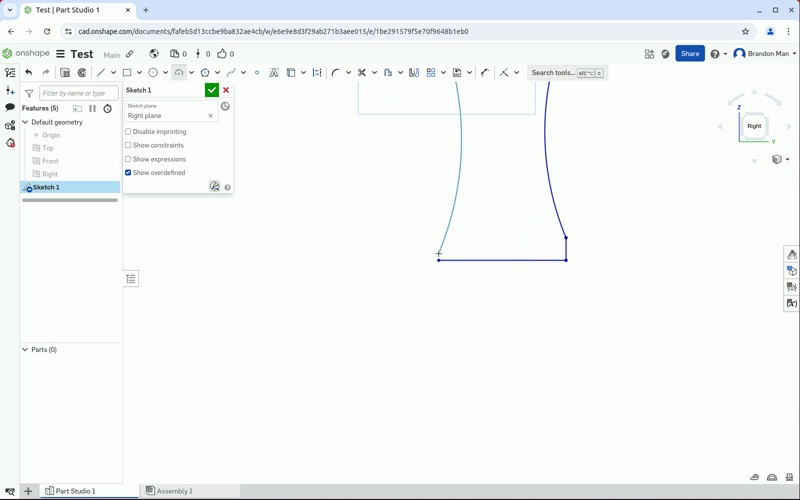
scroll(6)
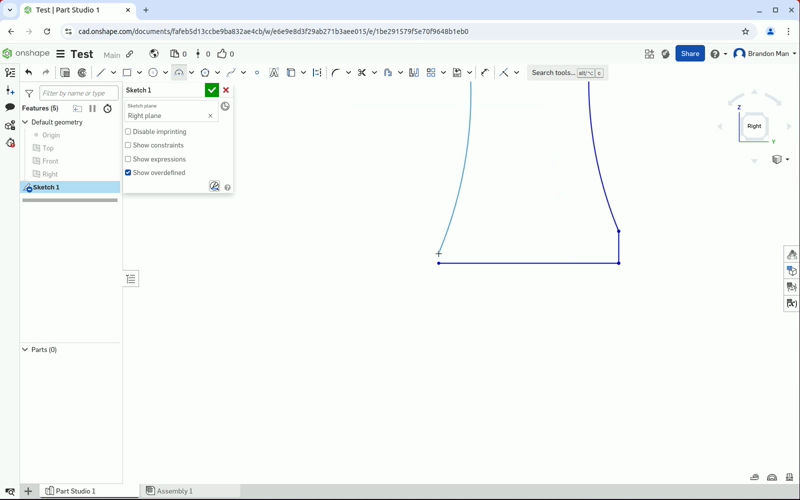
scroll(6)
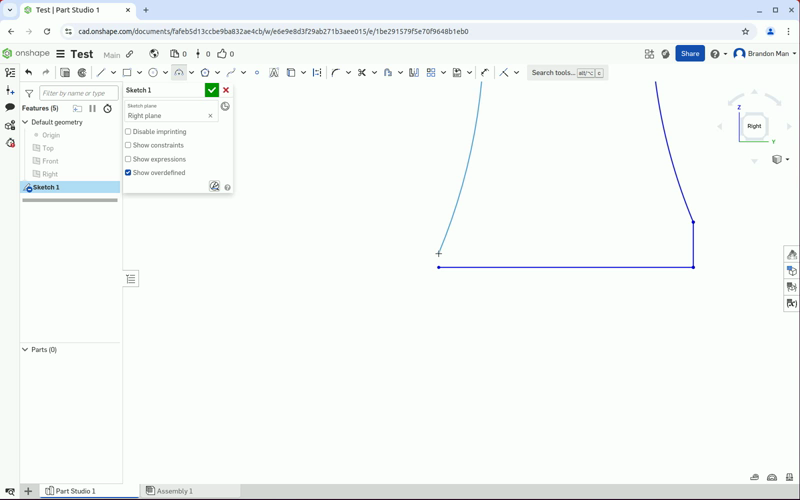
scroll(6)
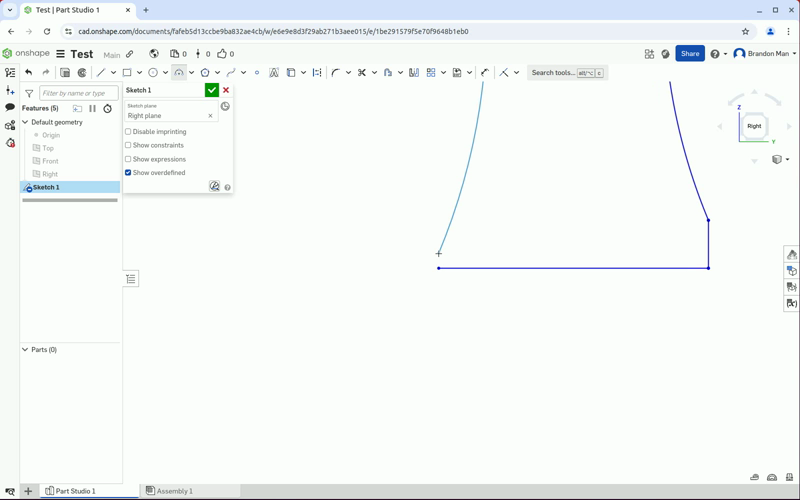
scroll(6)
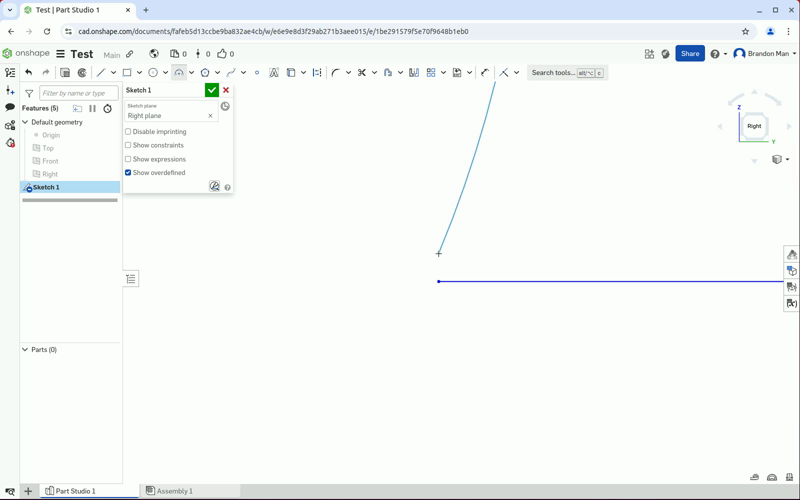
click(438, 253)
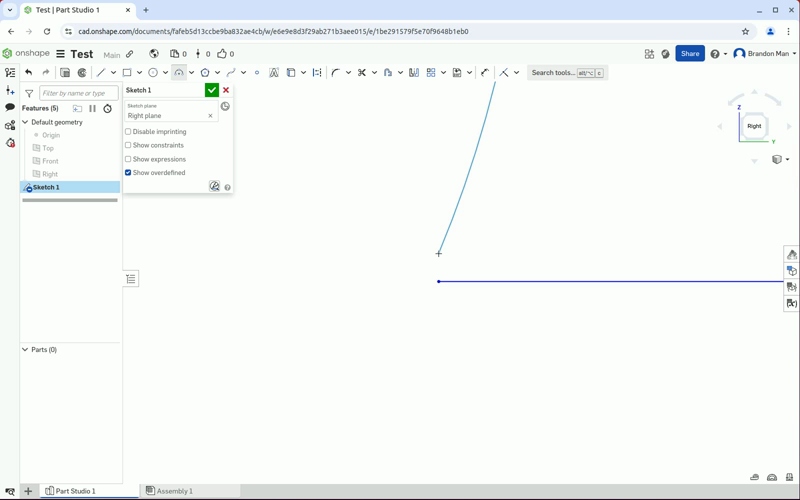
scroll(-6)
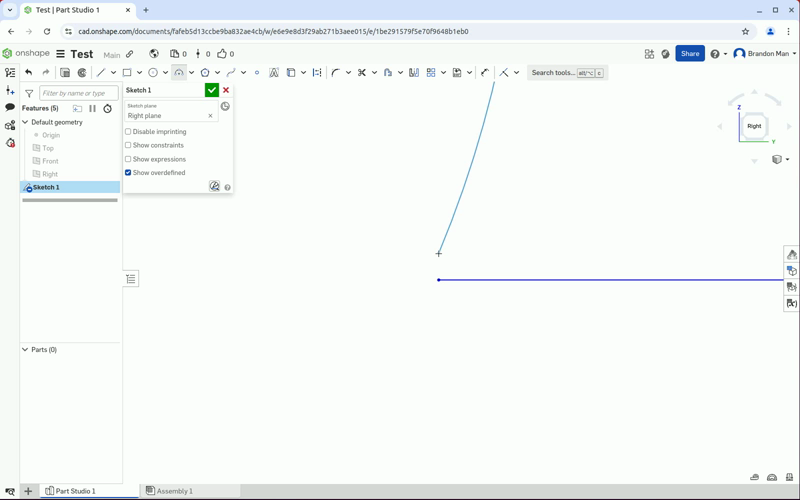
scroll(-6)
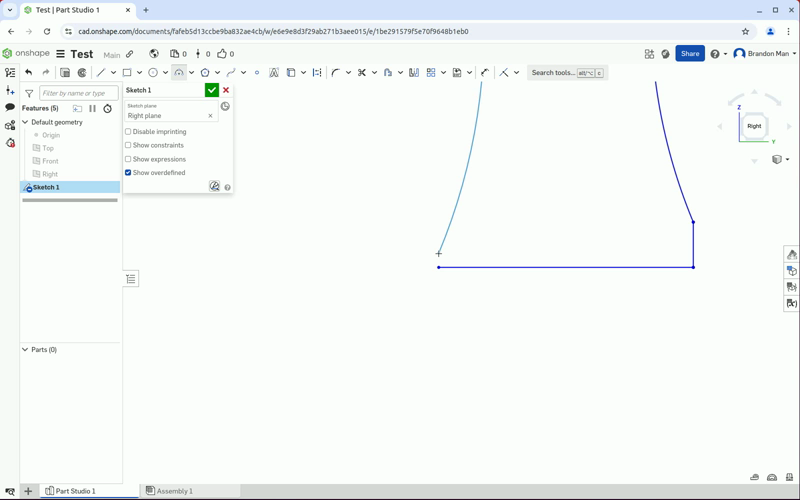
scroll(-6)
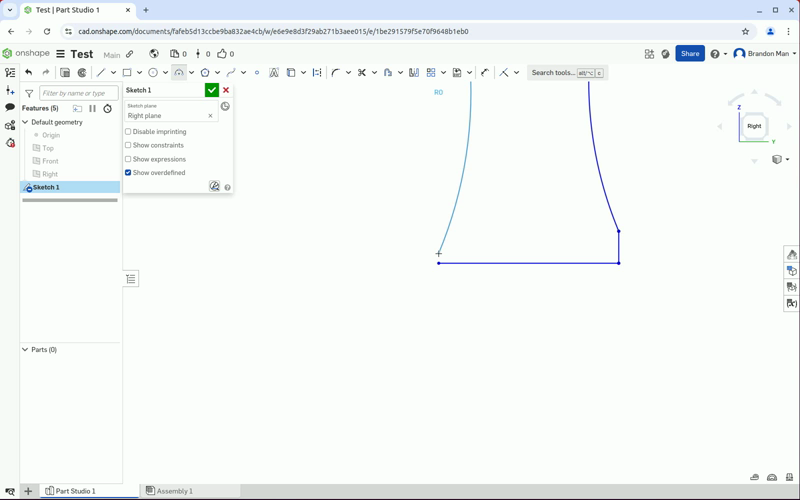
scroll(-6)
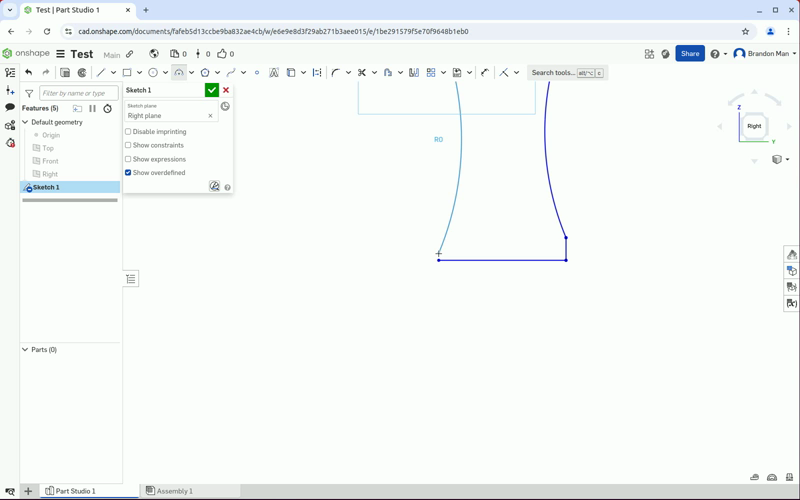
scroll(-6)
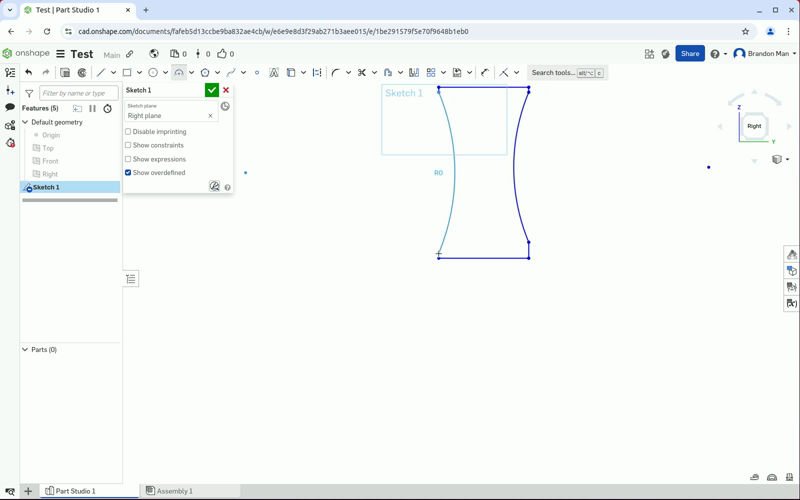
scroll(-6)
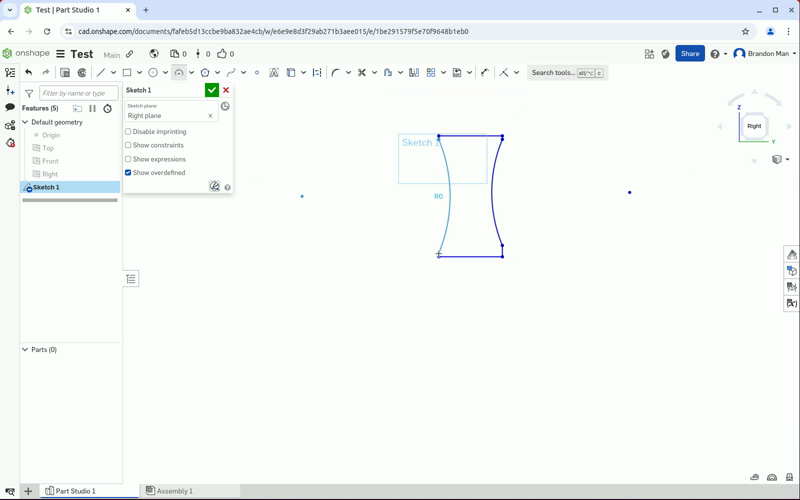
scroll(-6)
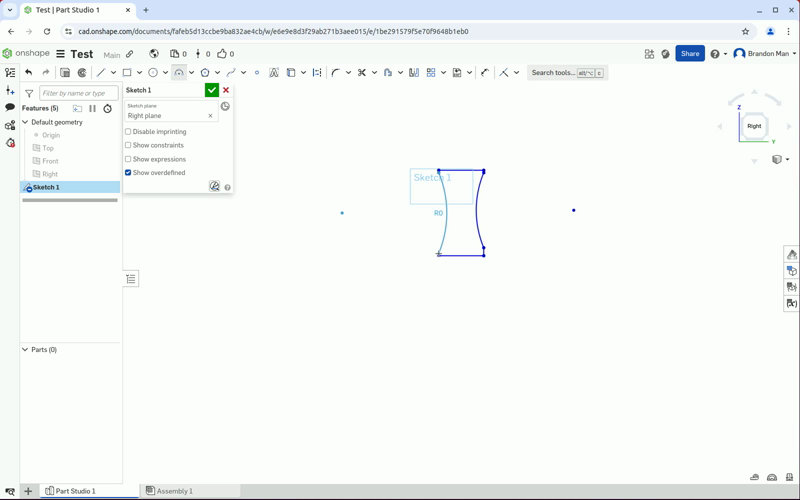
mouse_move(442, 213)
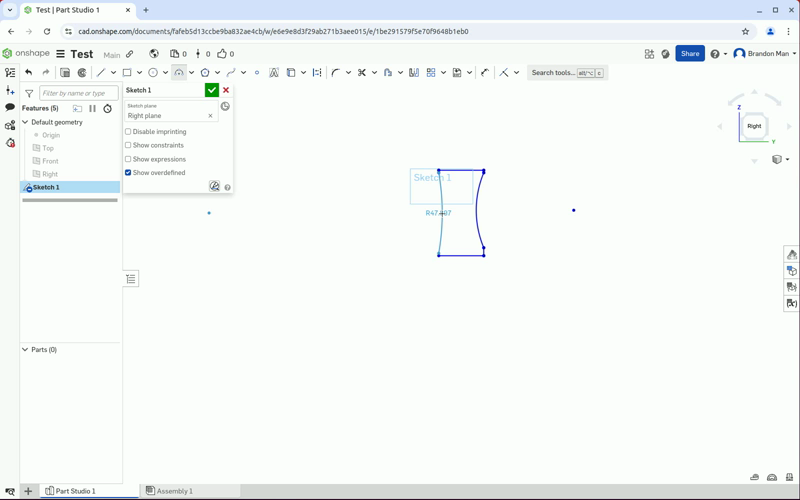
click(442, 213)
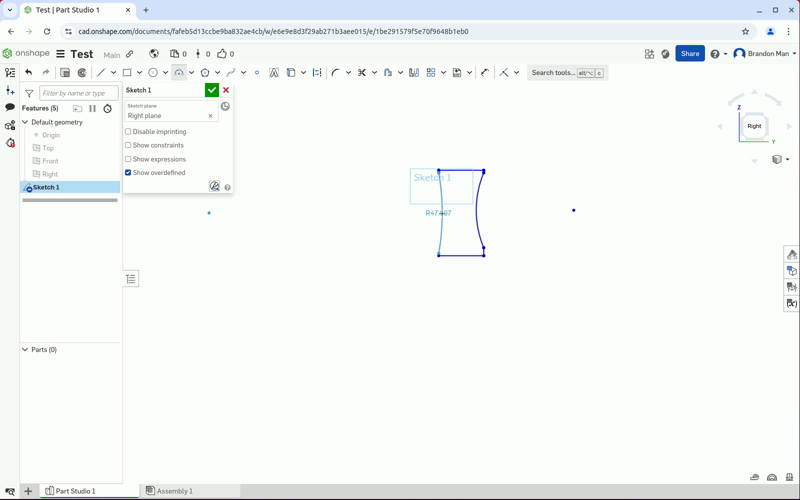
key_up(shift)
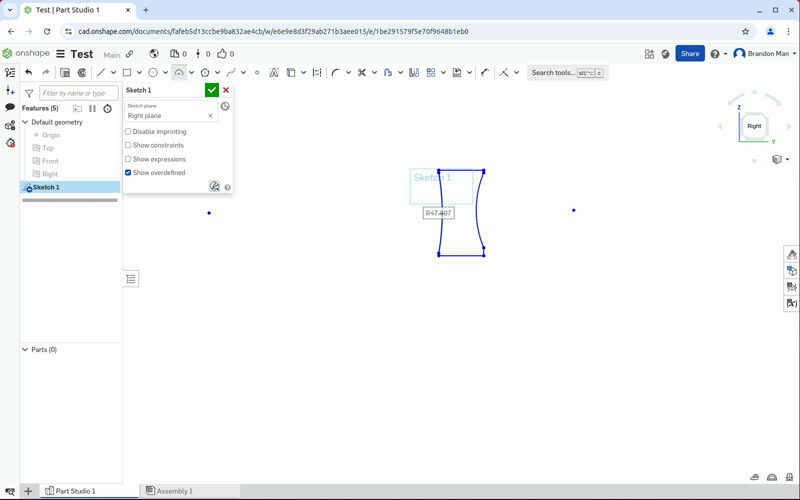
key(esc)
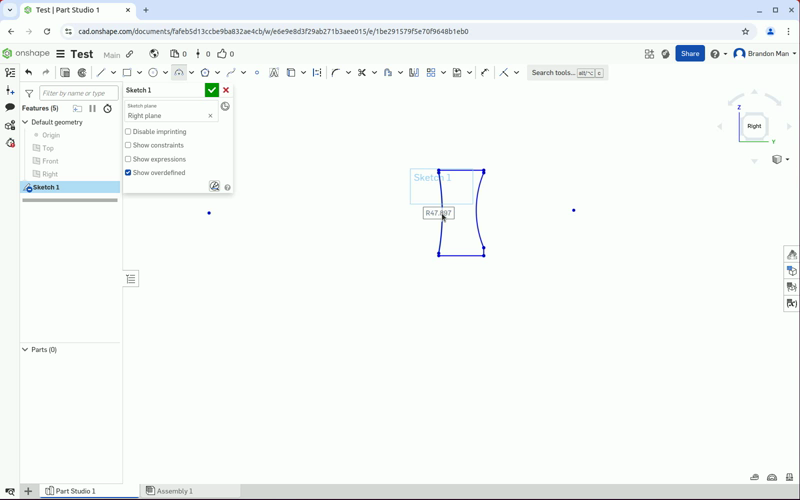
key(l)
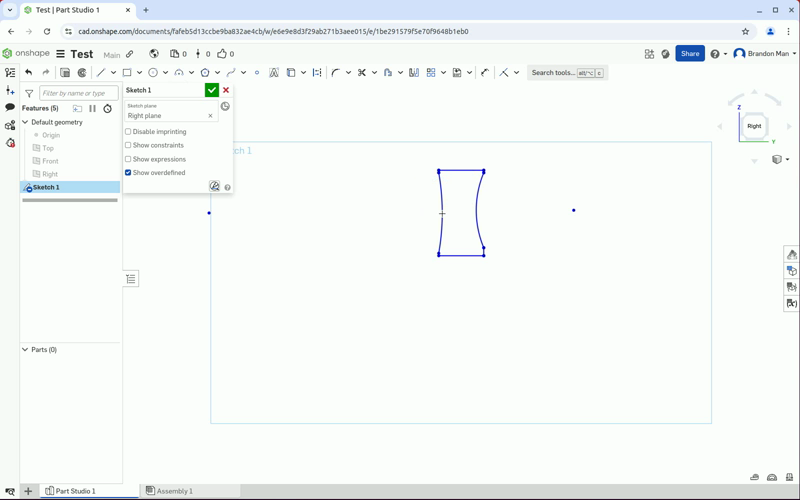
mouse_move(438, 253)
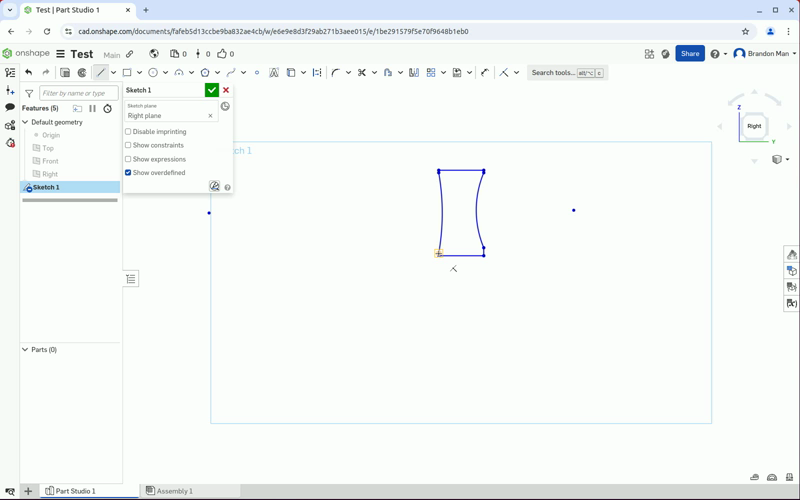
scroll(6)
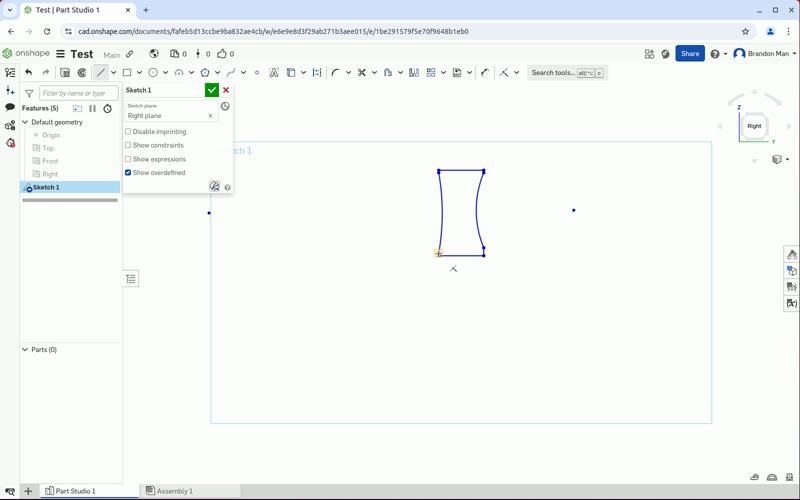
scroll(6)
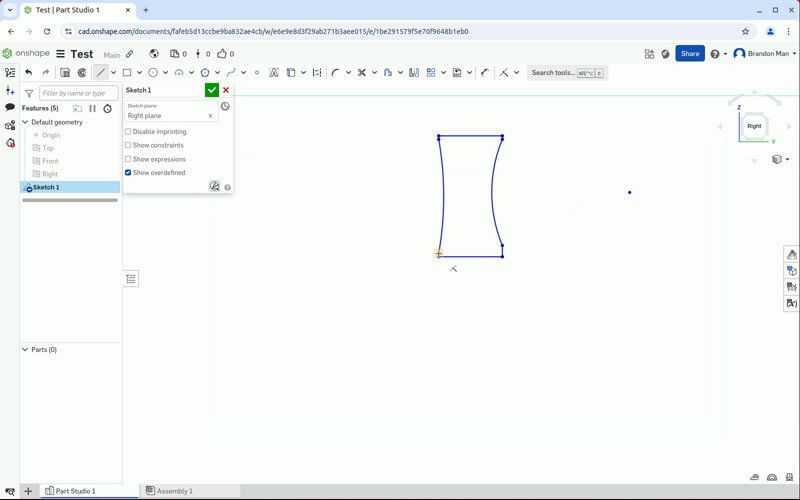
scroll(6)
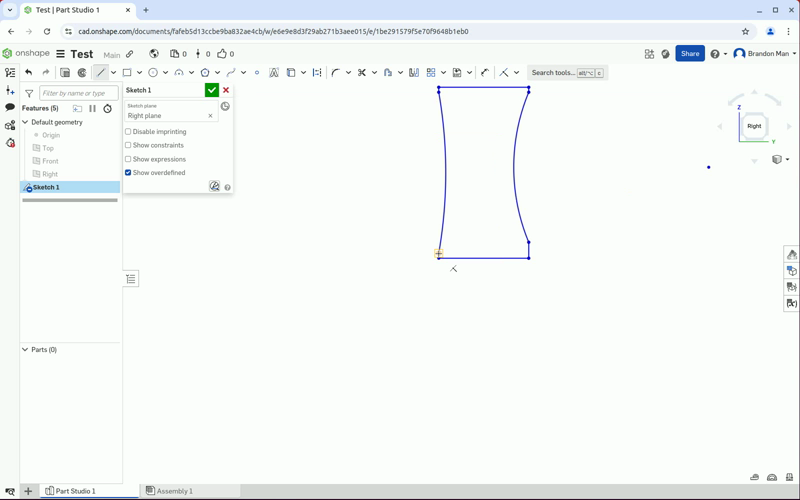
scroll(6)
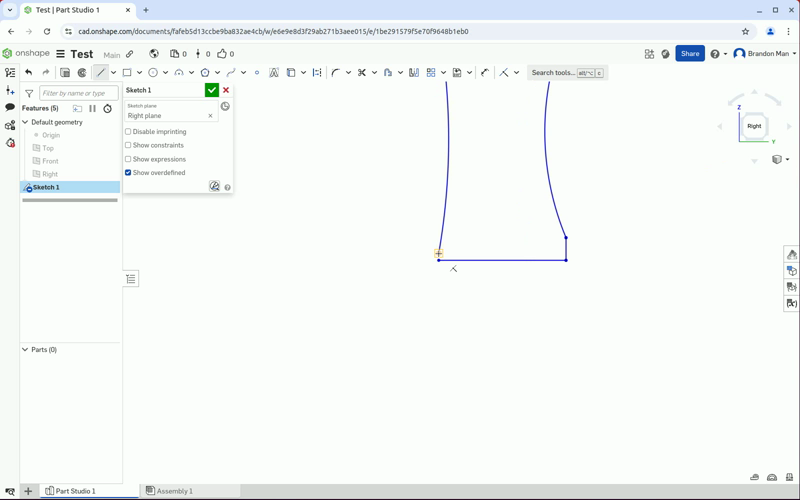
scroll(6)
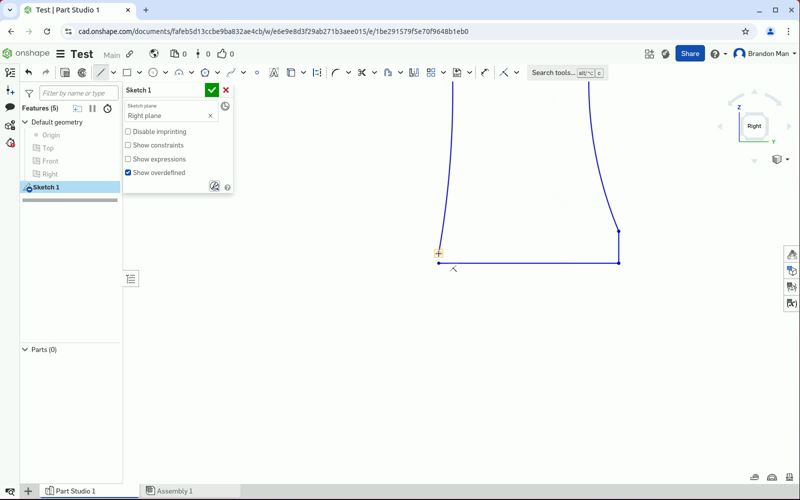
scroll(6)
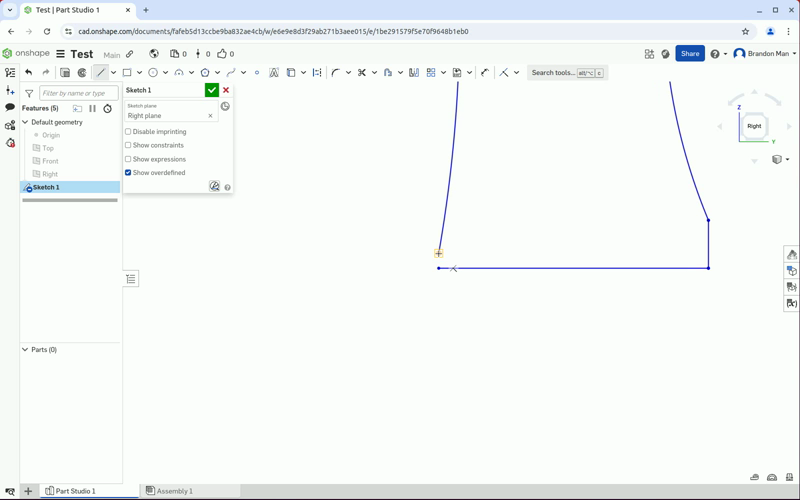
scroll(6)
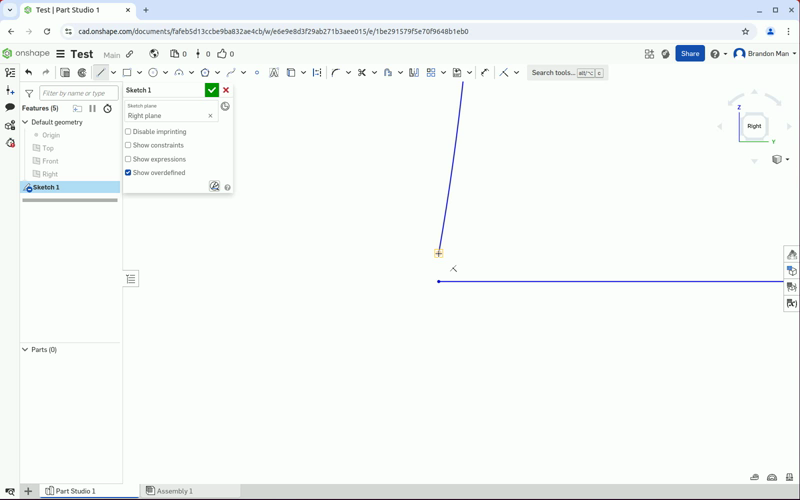
click(438, 253)
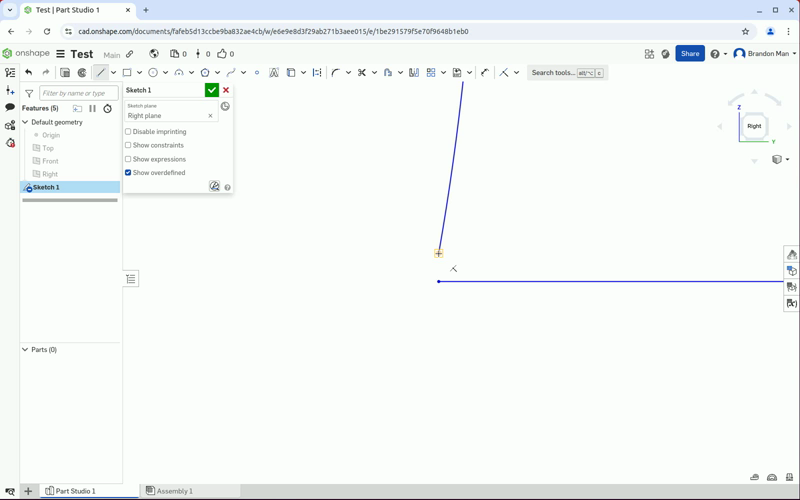
scroll(-6)
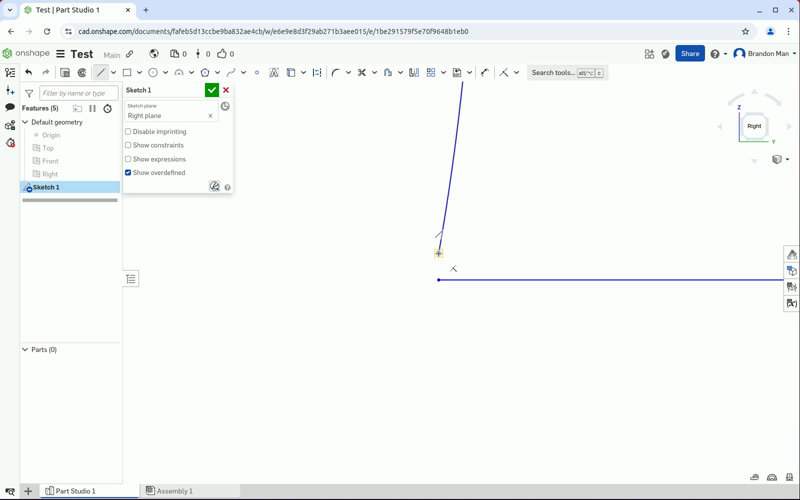
scroll(-6)
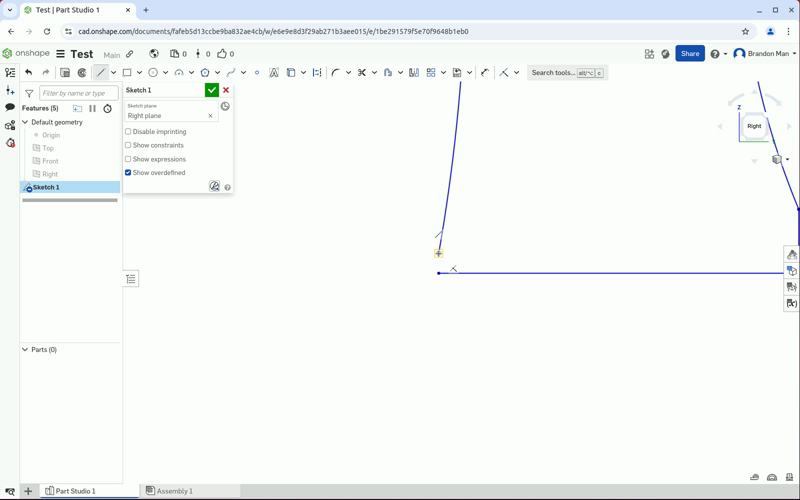
scroll(-6)
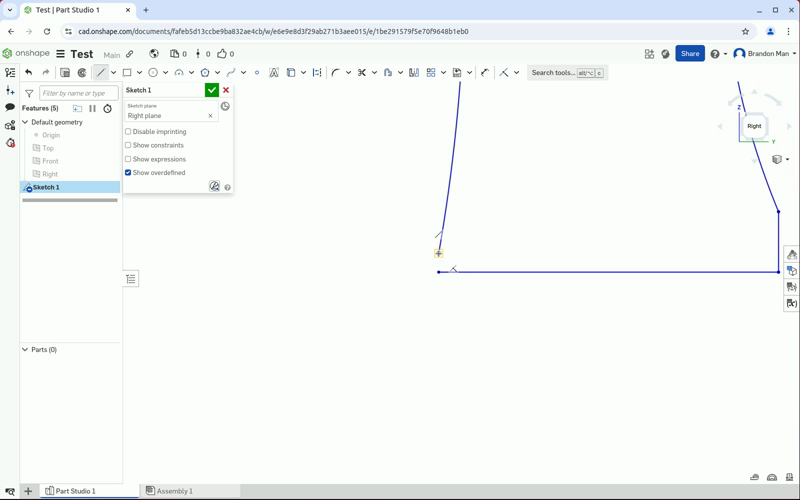
scroll(-6)
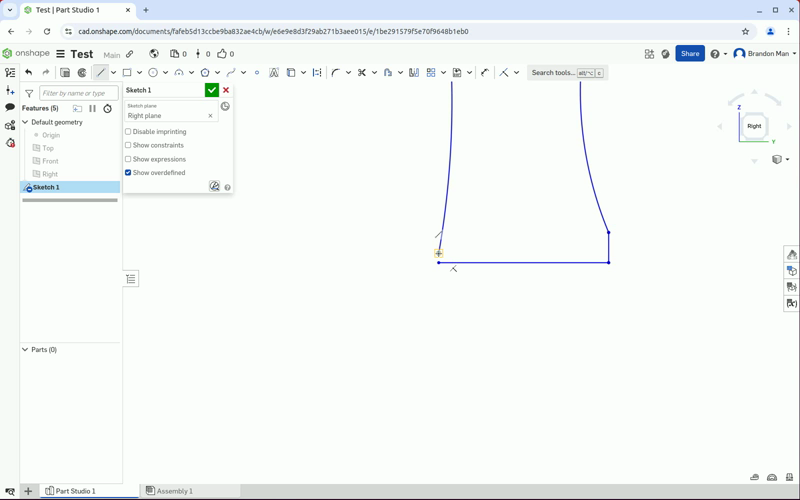
scroll(-6)
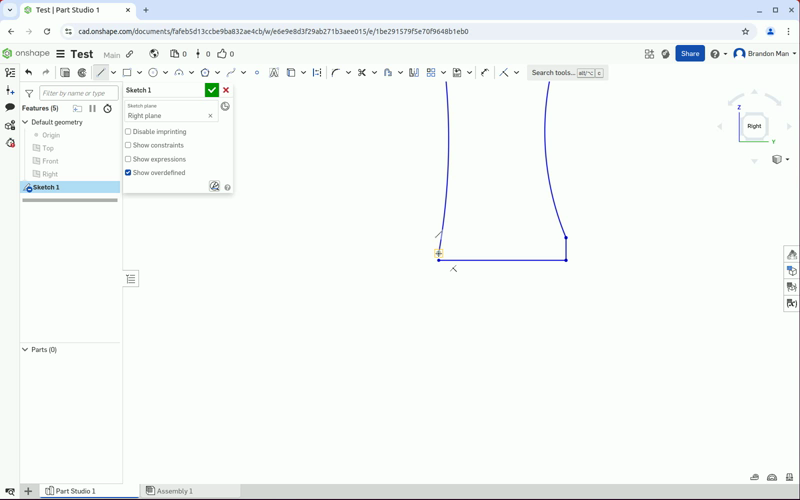
scroll(-6)
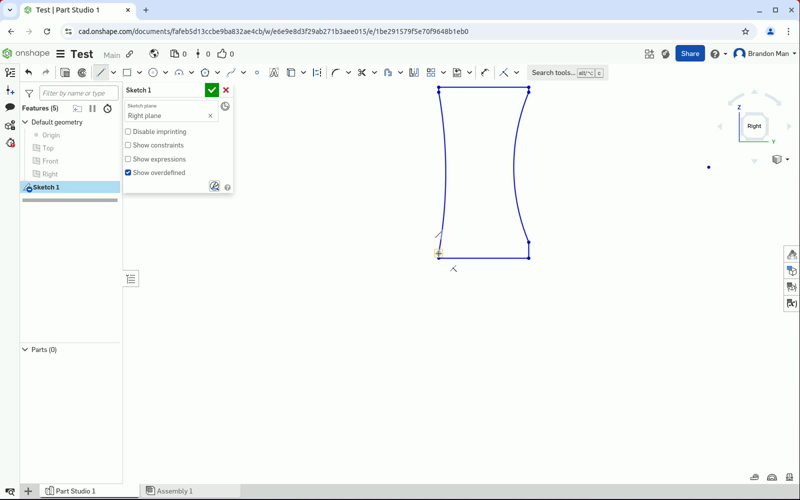
scroll(-6)
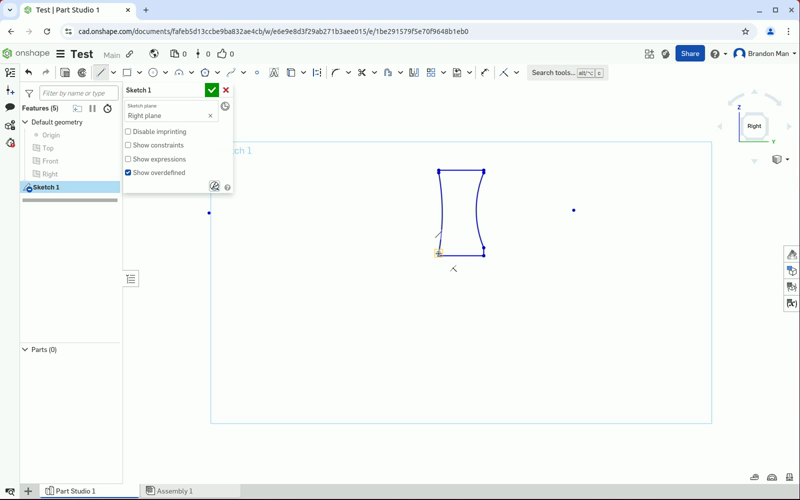
mouse_move(468, 253)
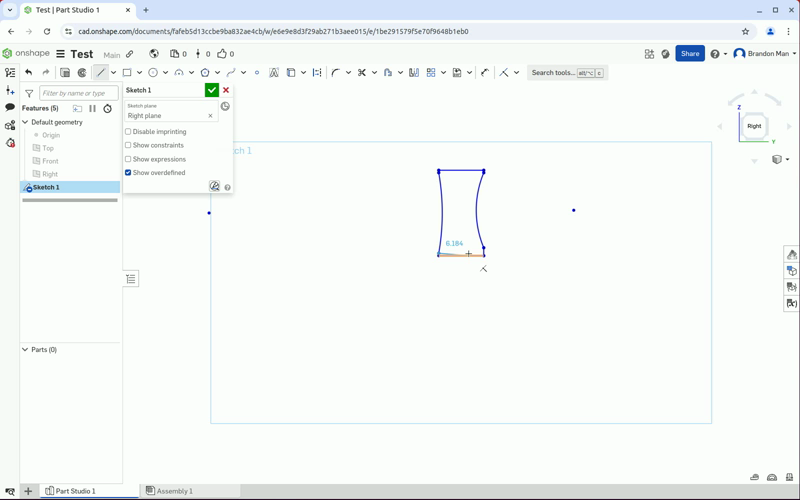
key_down(shift)
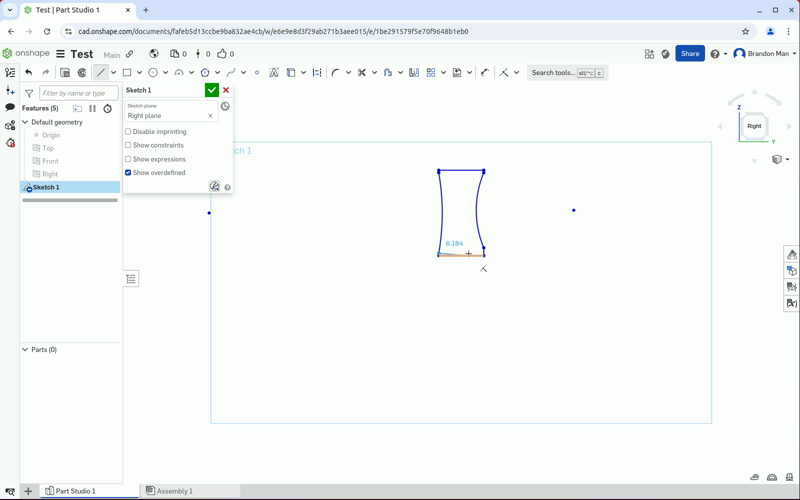
mouse_move(438, 255)
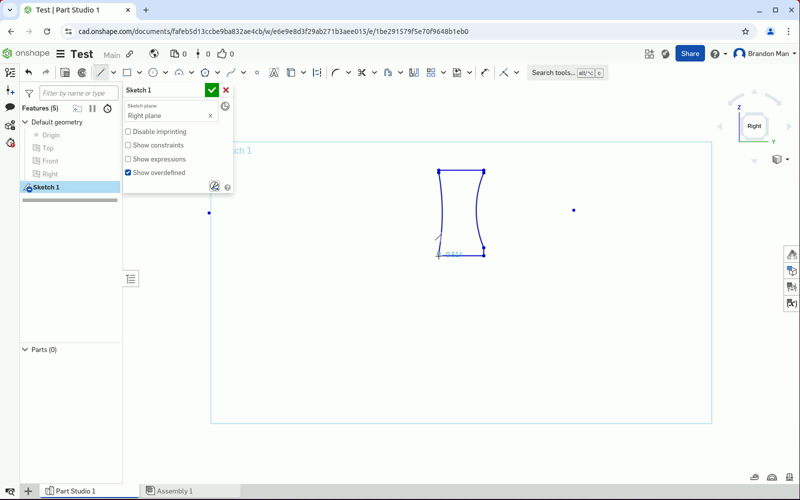
scroll(6)
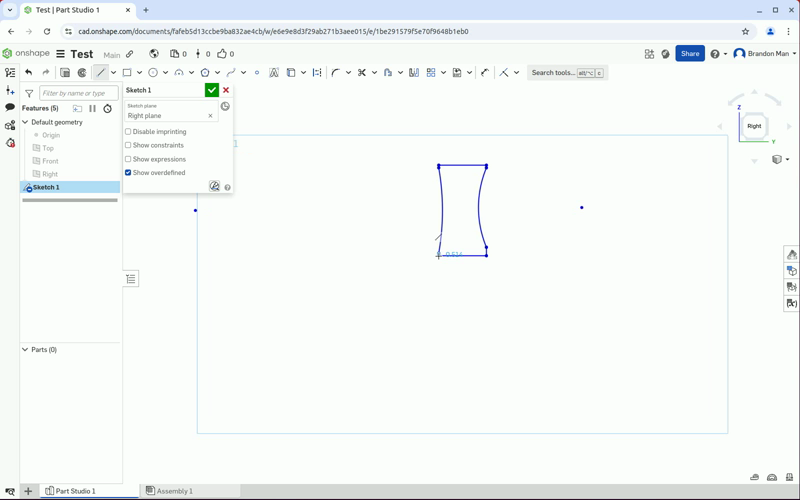
scroll(6)
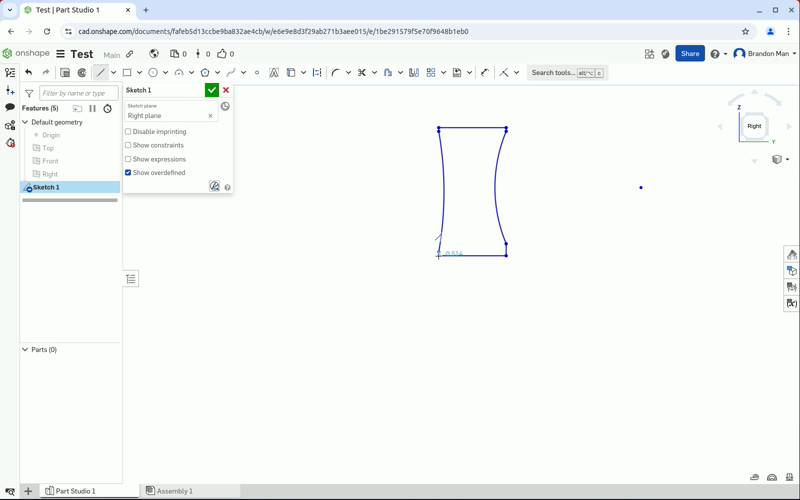
scroll(6)
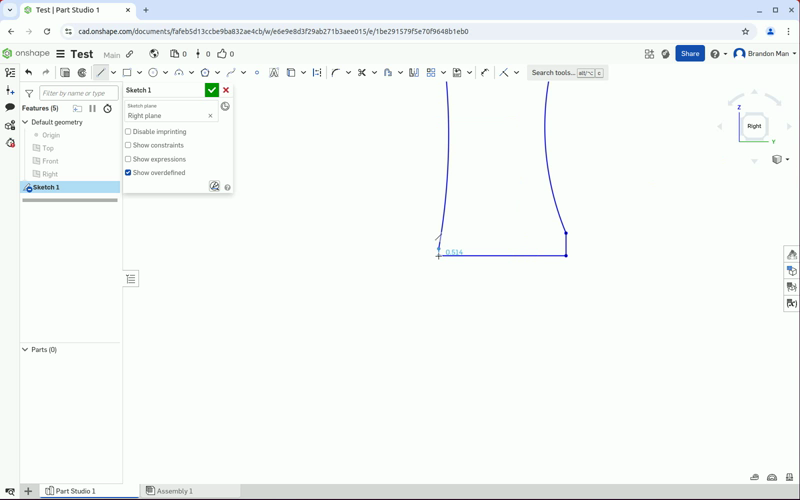
scroll(6)
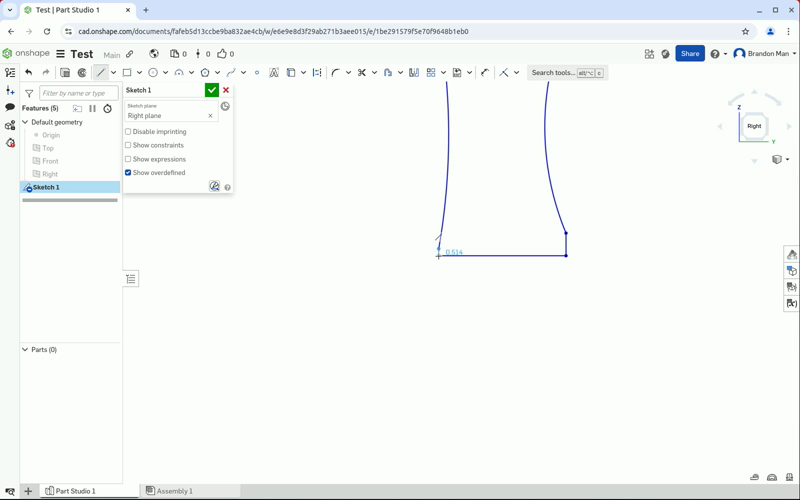
scroll(6)
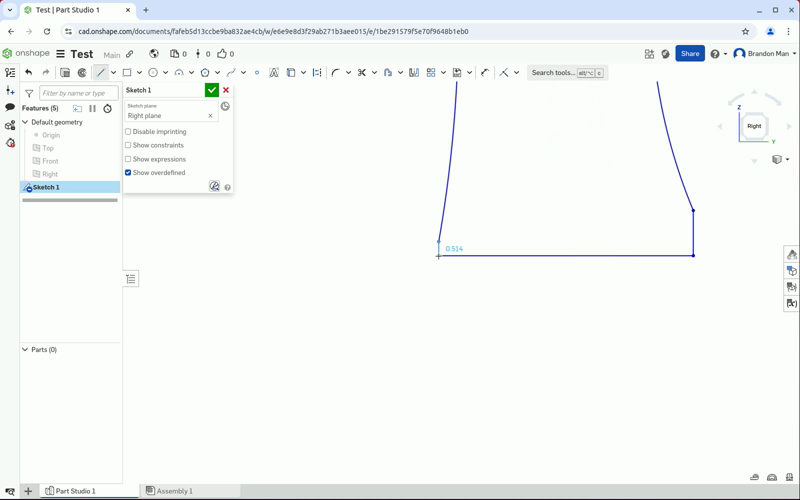
scroll(6)
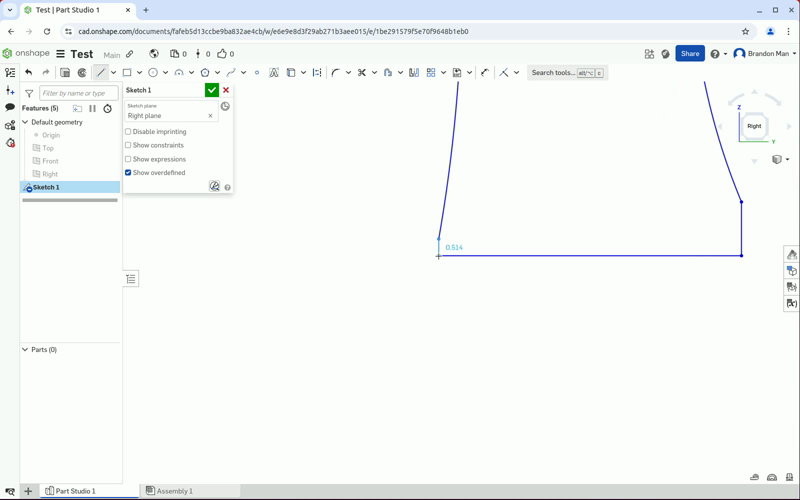
scroll(6)
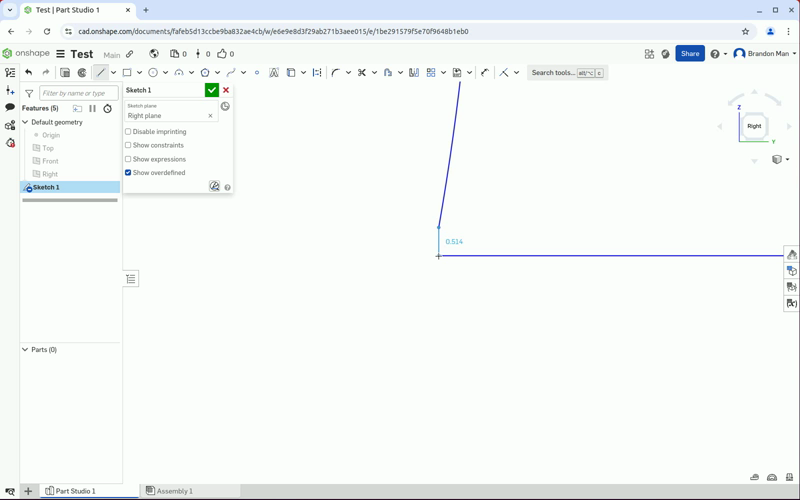
key_up(shift)
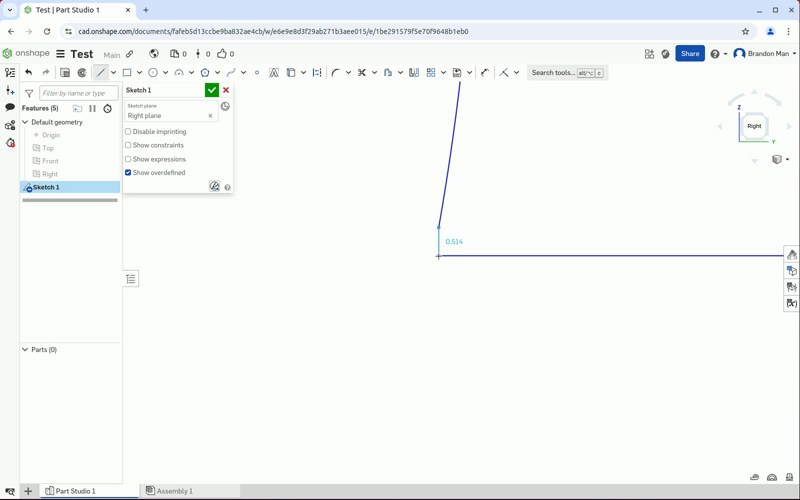
click(438, 255)
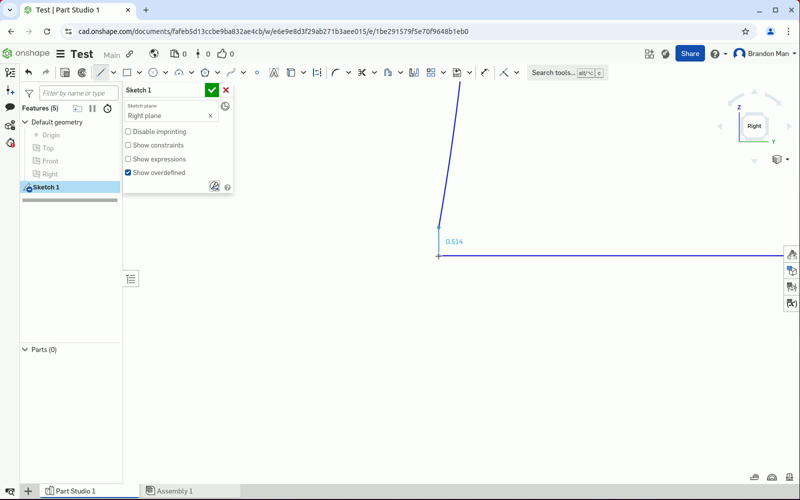
scroll(-6)
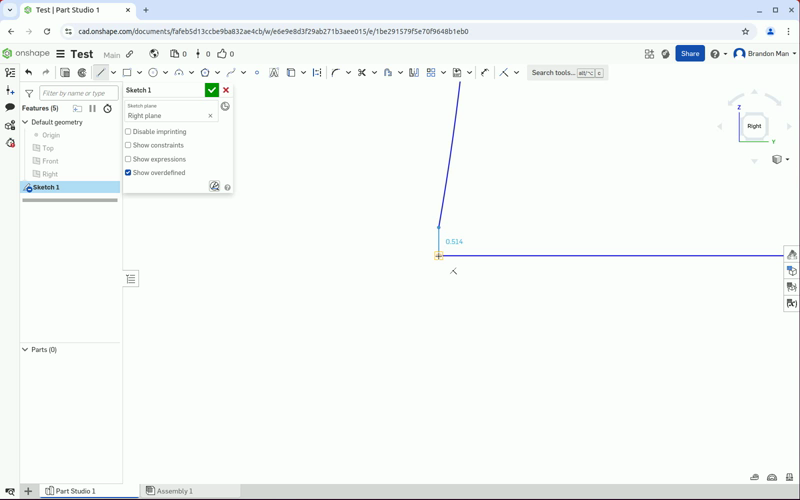
scroll(-6)
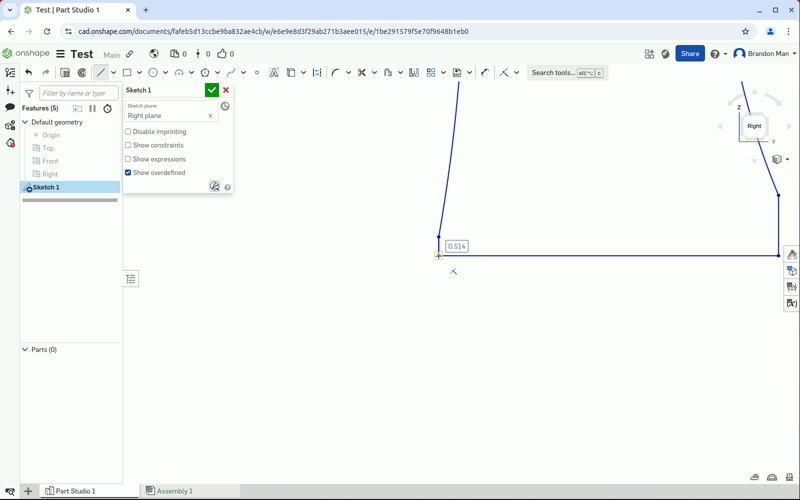
scroll(-6)
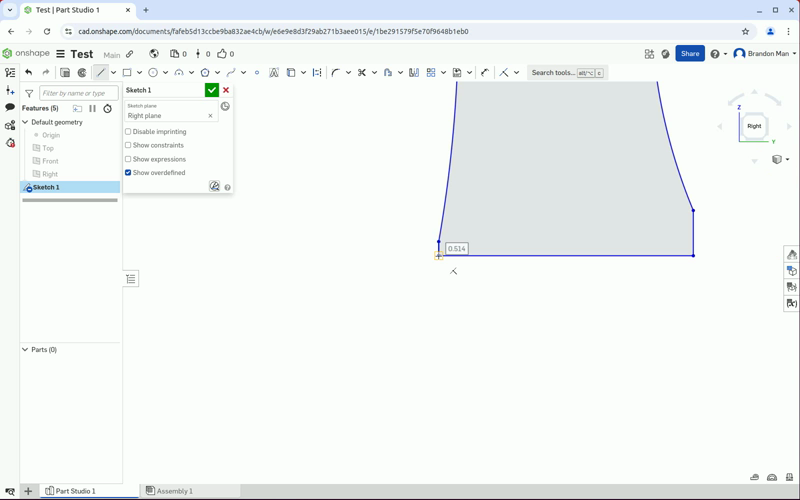
scroll(-6)
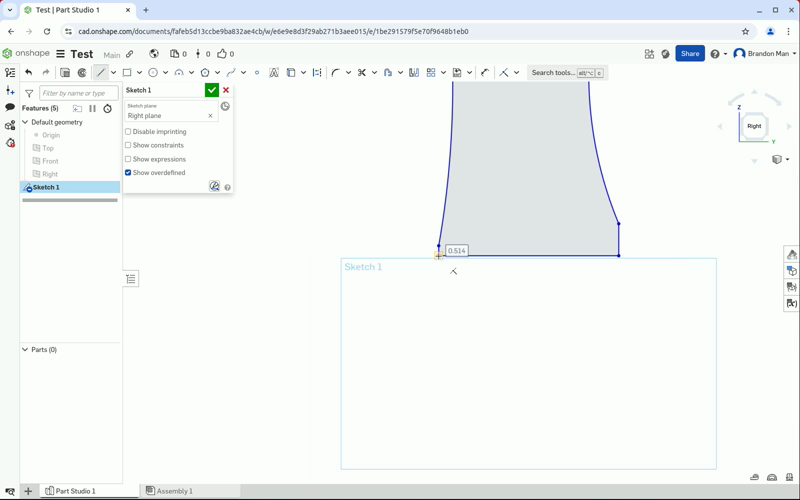
scroll(-6)
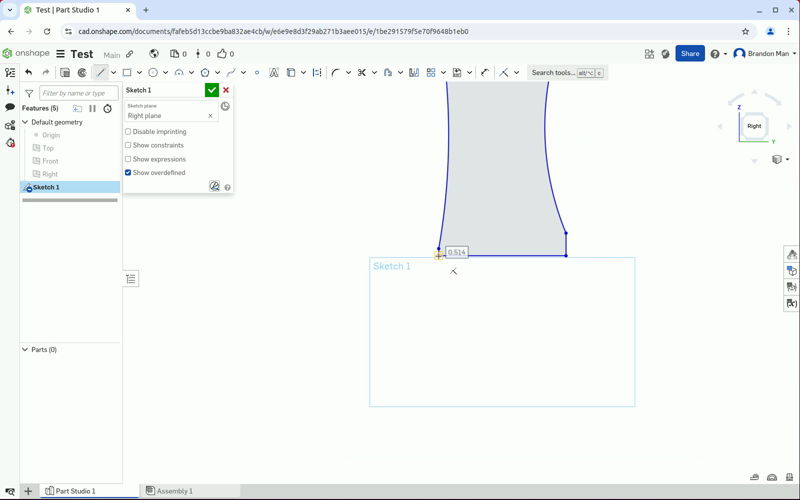
scroll(-6)
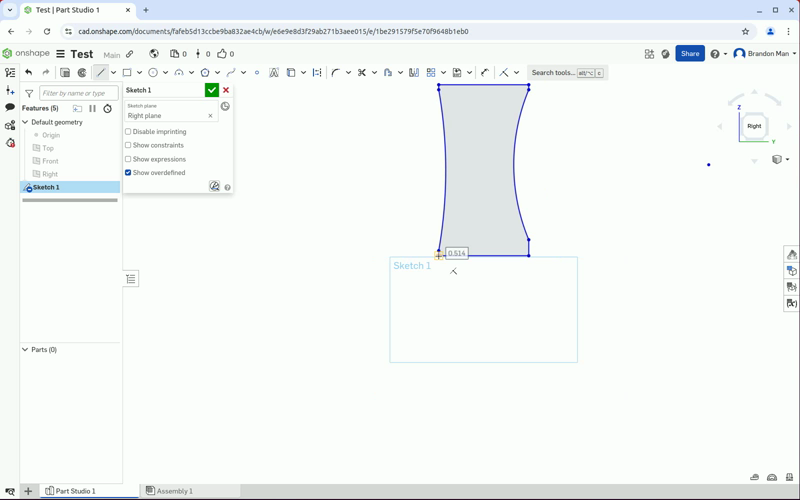
scroll(-6)
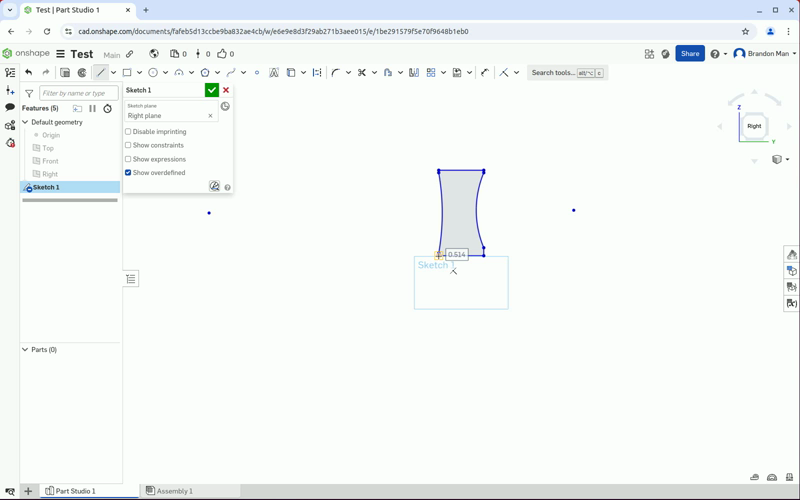
key(esc)
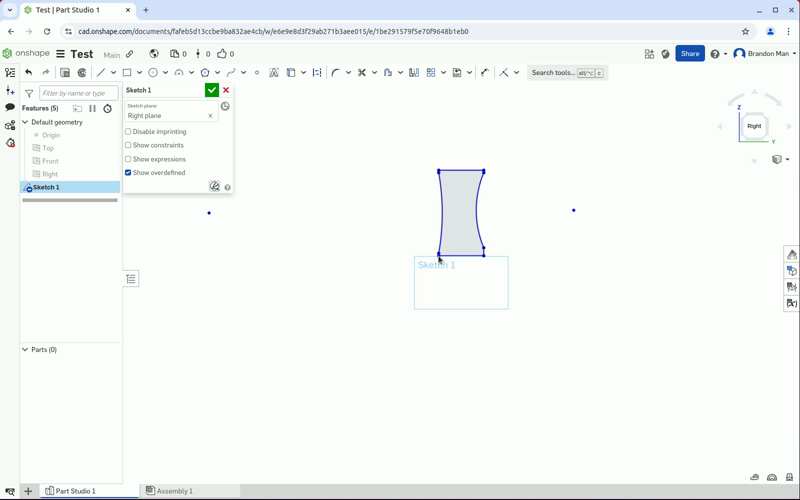
key(l)
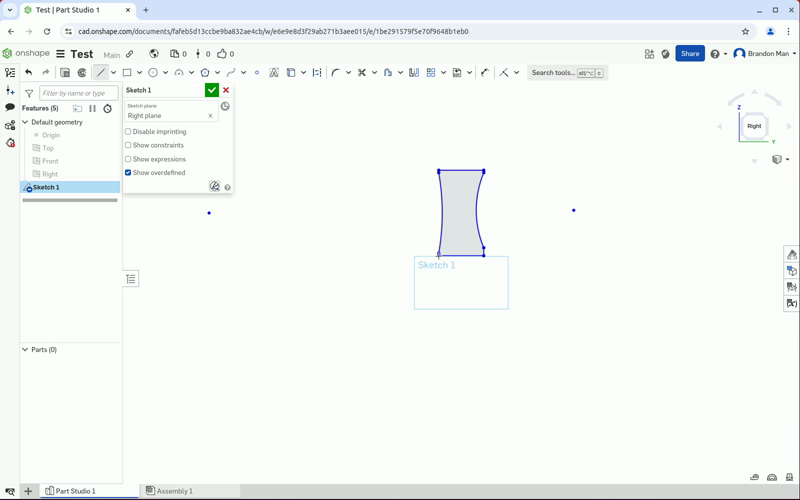
key_down(shift)
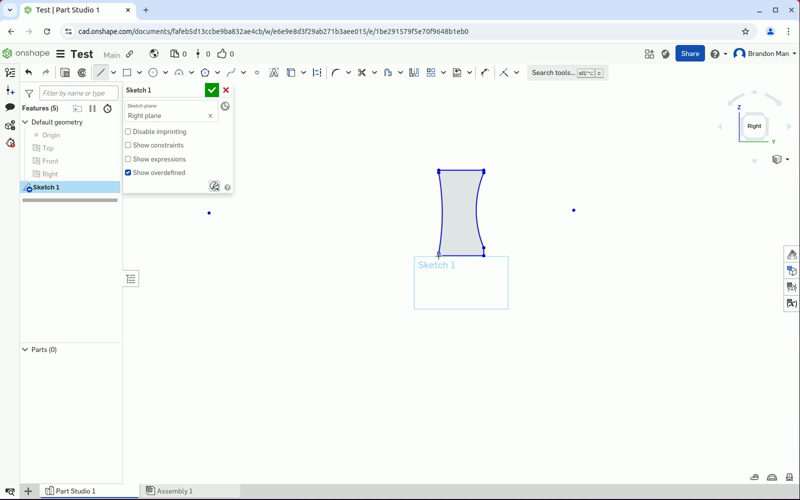
mouse_move(444, 231)
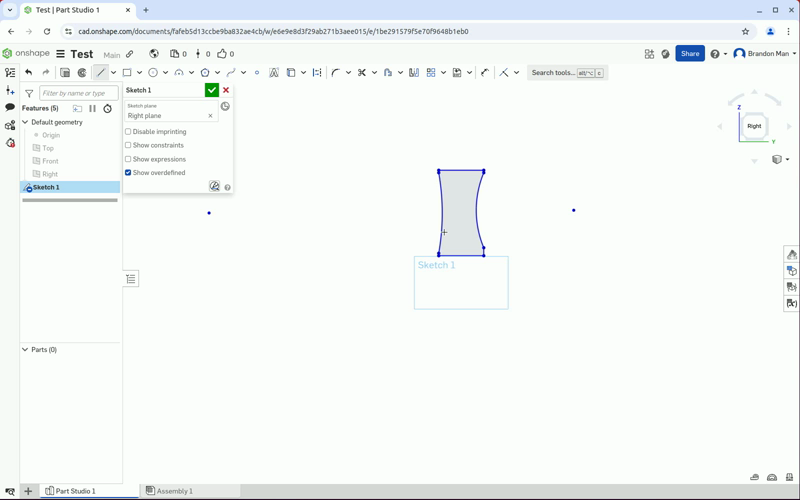
click(444, 231)
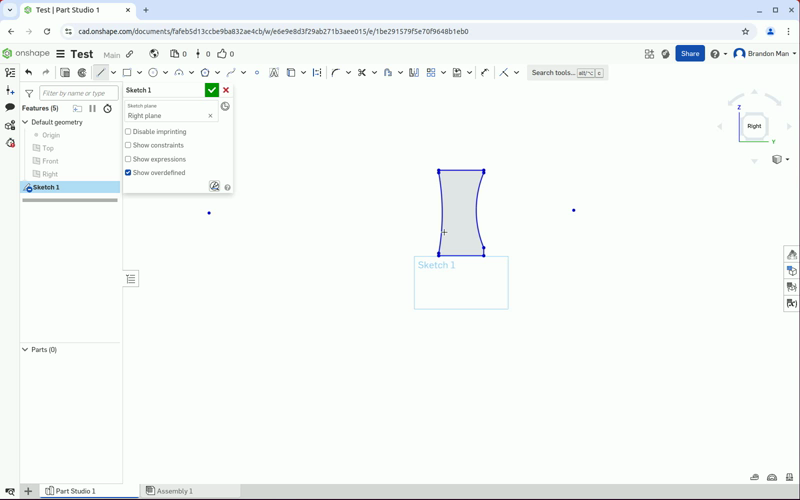
key_up(shift)
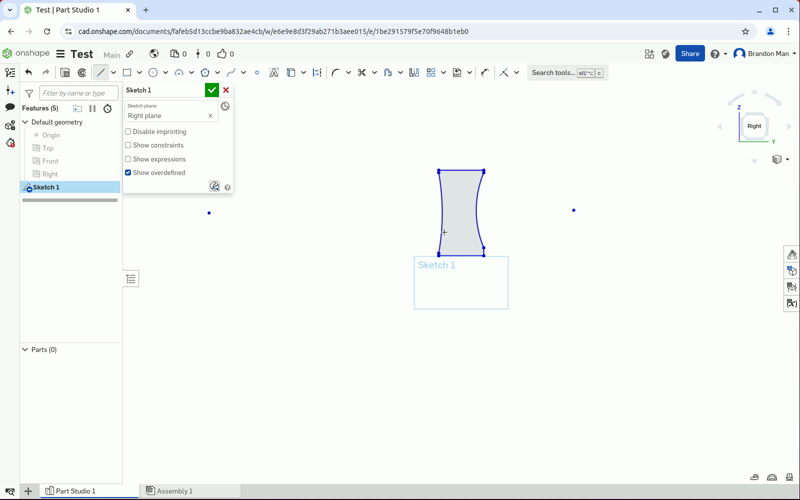
key_down(shift)
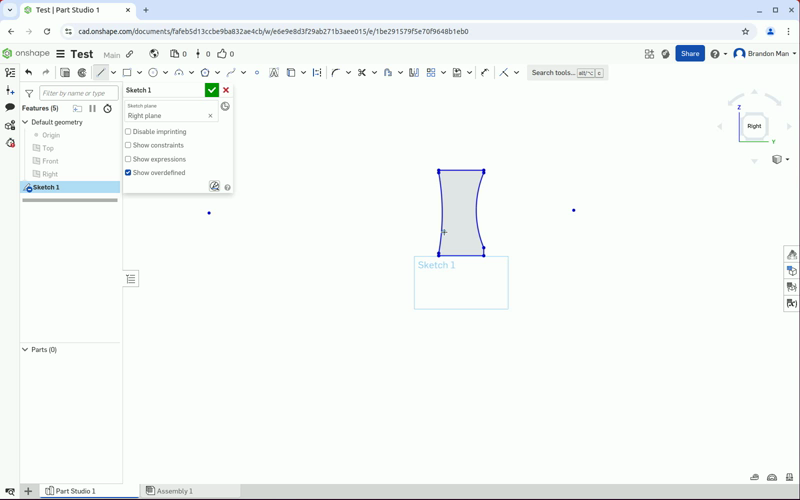
mouse_move(474, 231)
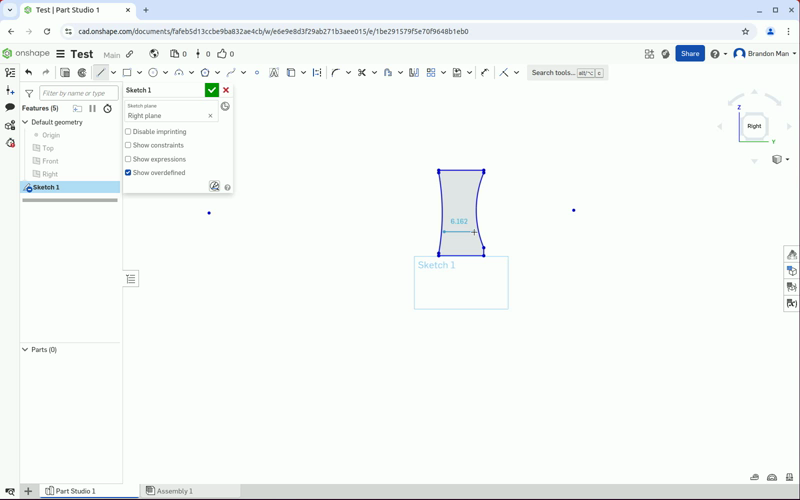
mouse_move(458, 205)
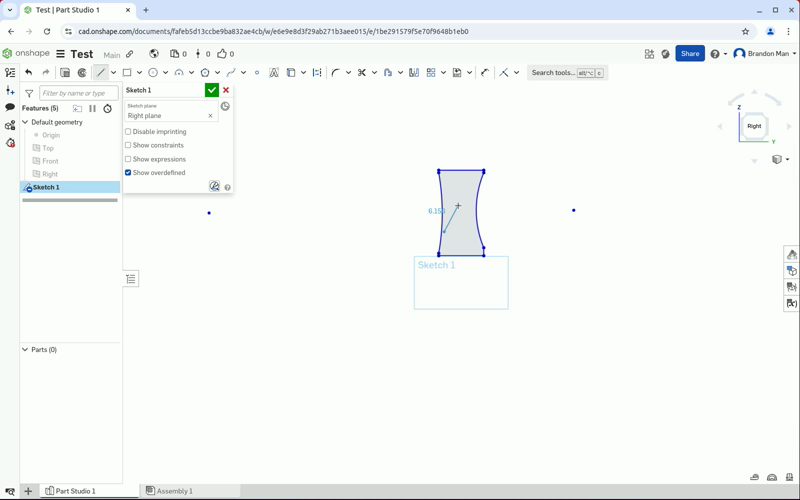
click(458, 205)
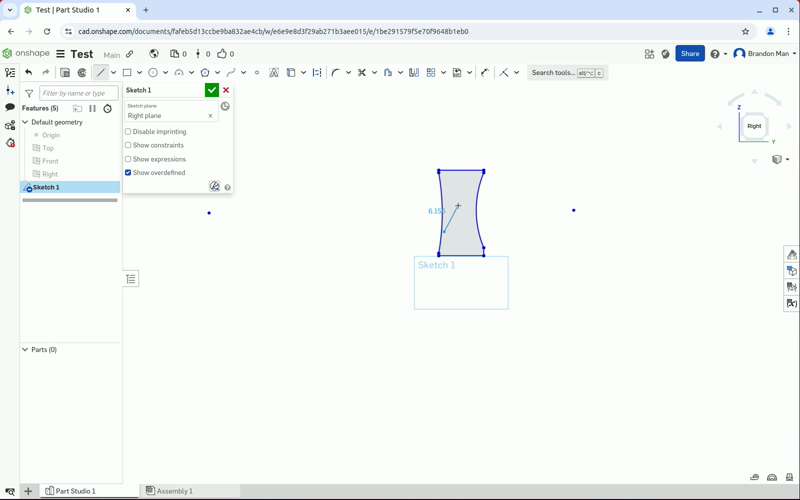
key_up(shift)
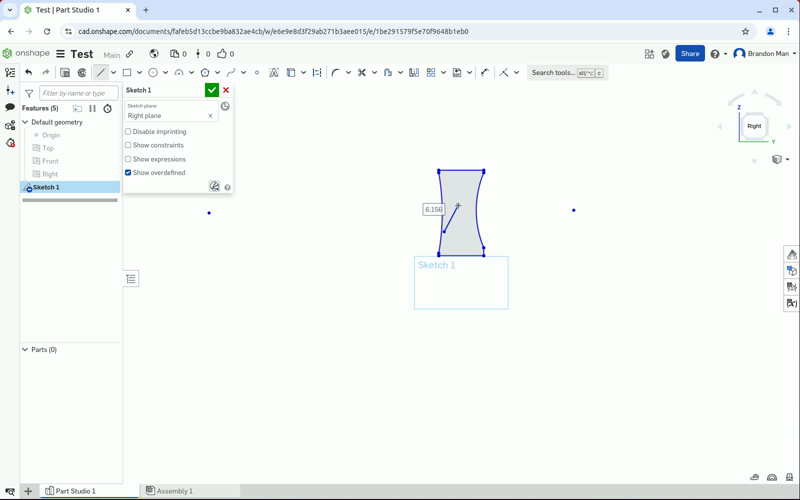
key_down(shift)
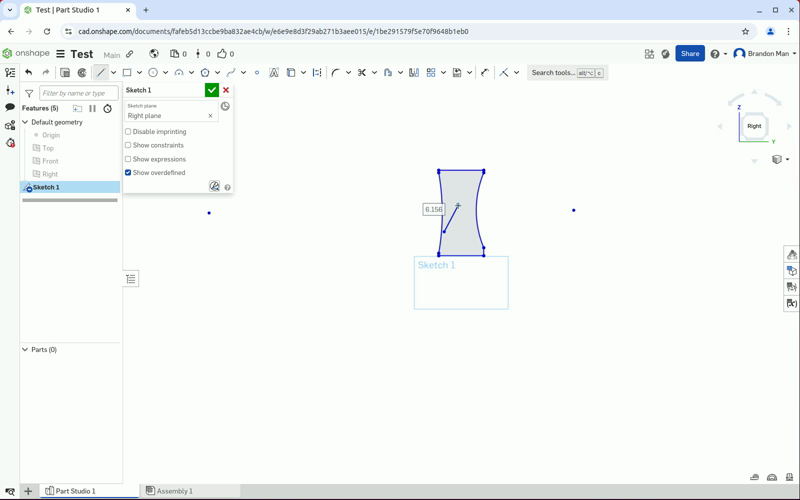
mouse_move(488, 205)
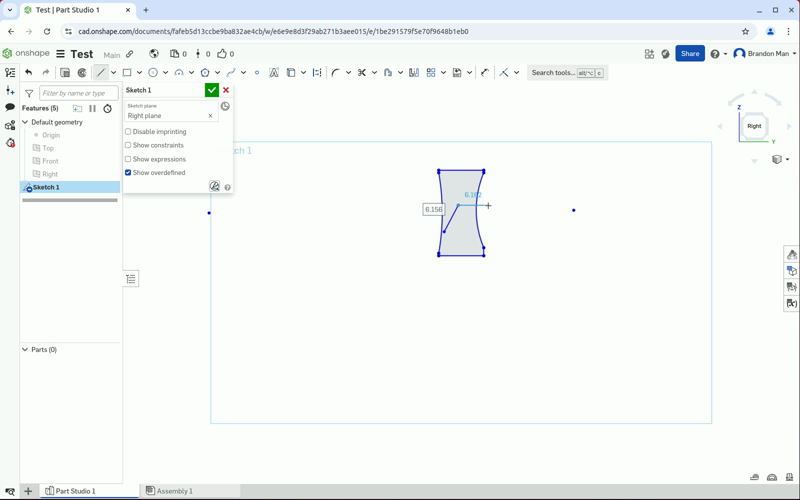
mouse_move(444, 180)
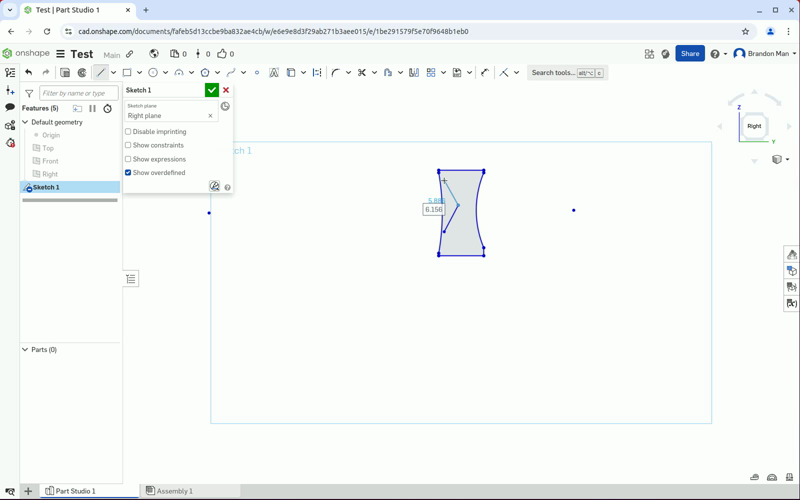
click(444, 180)
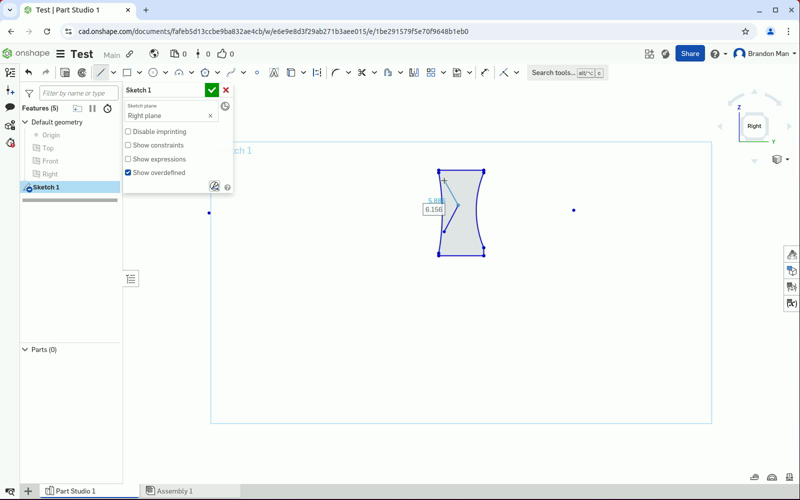
key_up(shift)
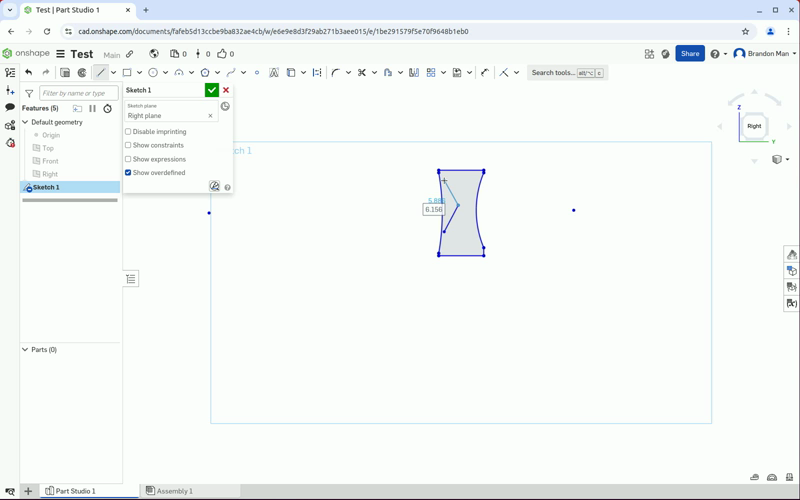
key(esc)
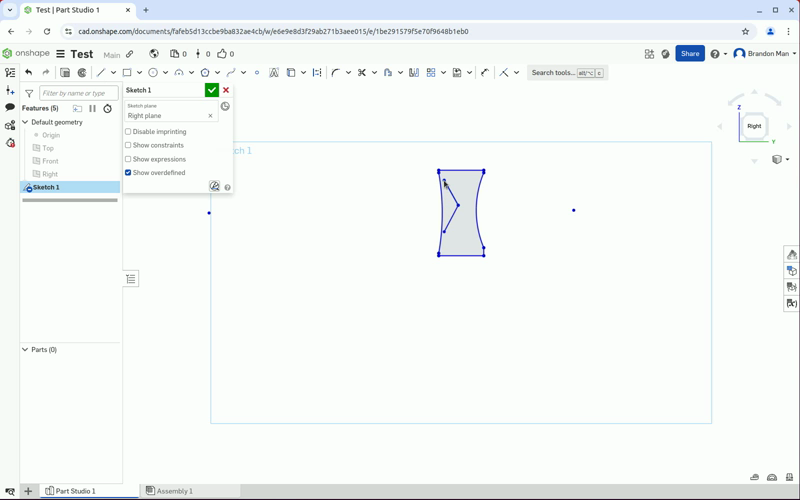
key(a)
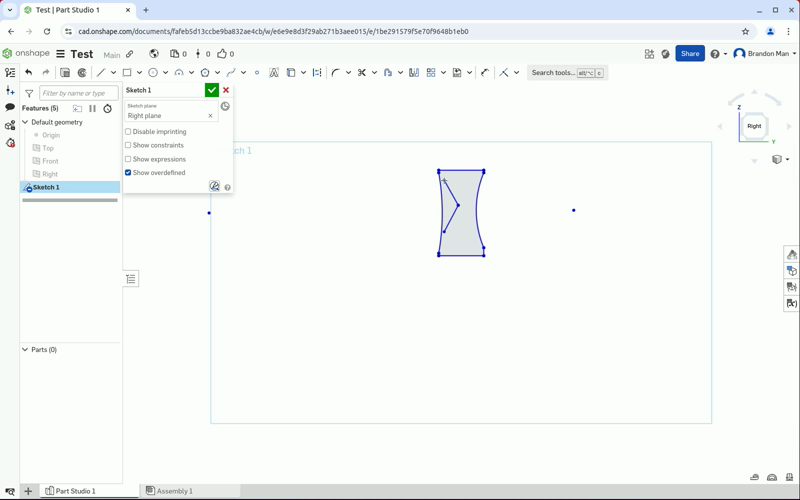
mouse_move(444, 180)
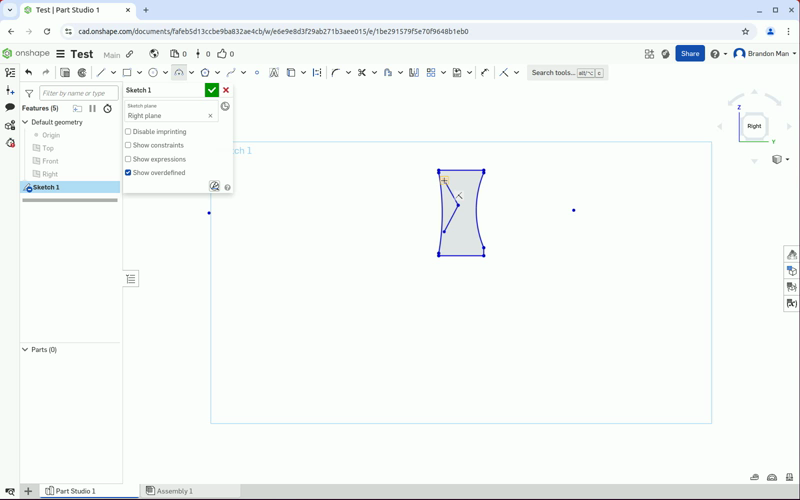
click(444, 180)
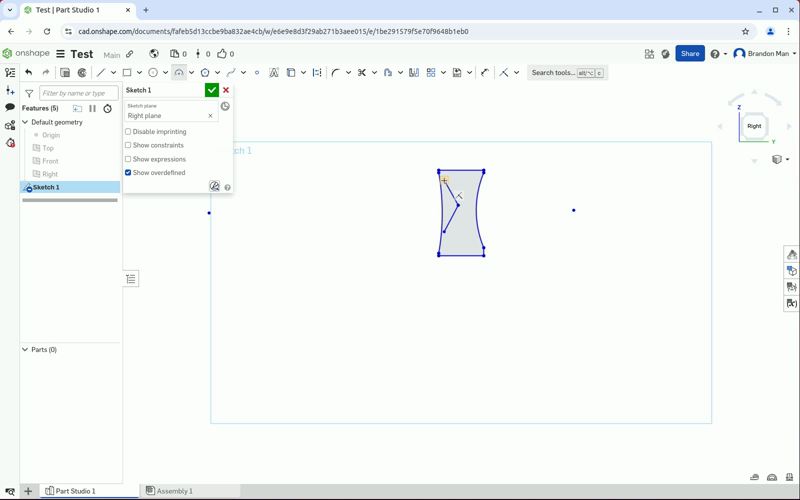
mouse_move(444, 231)
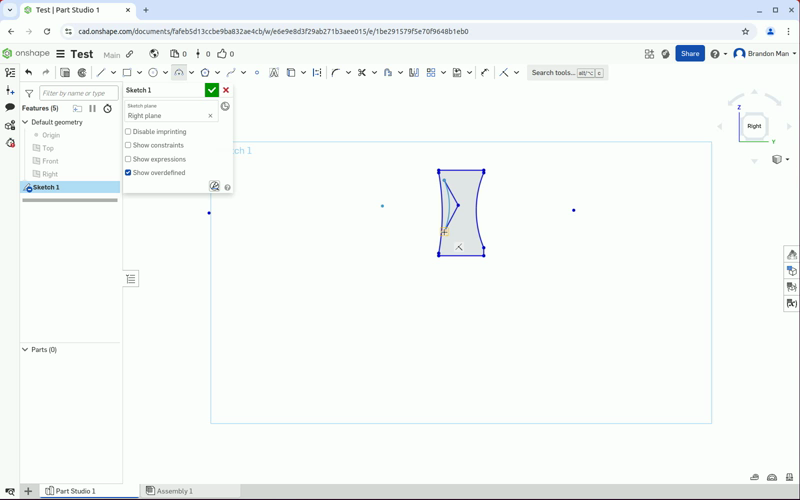
click(444, 231)
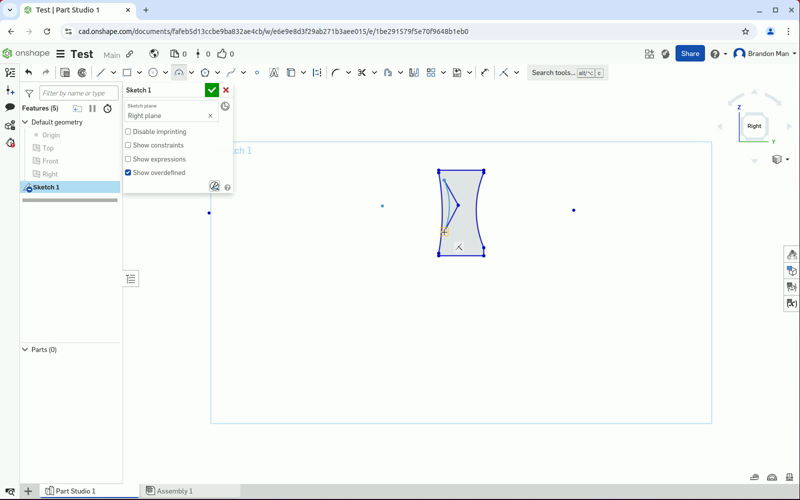
key_down(shift)
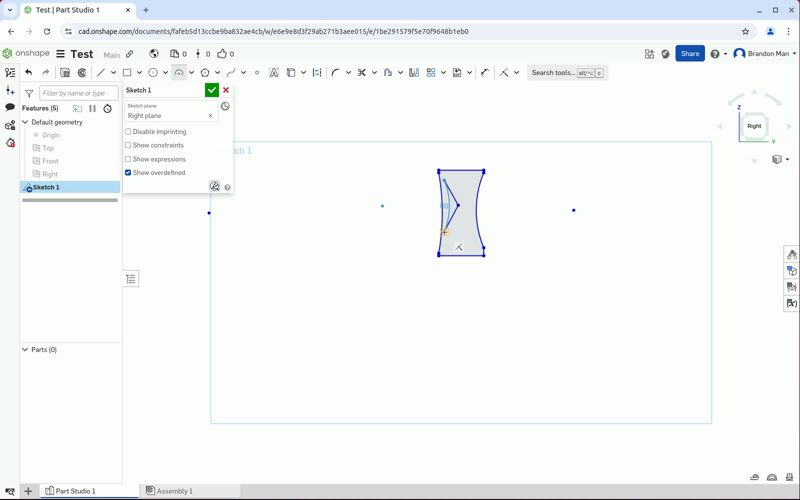
mouse_move(446, 205)
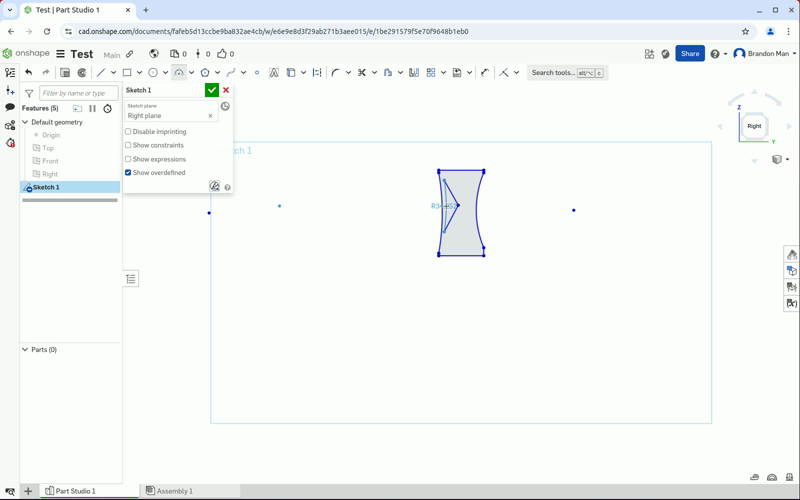
click(446, 205)
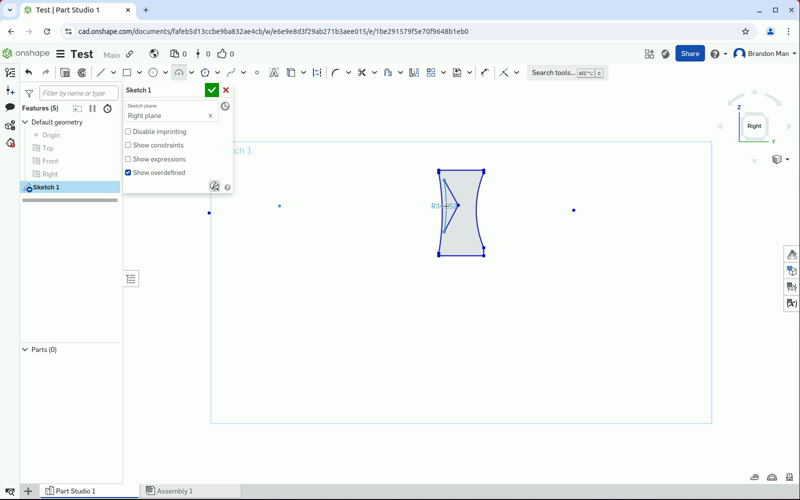
key_up(shift)
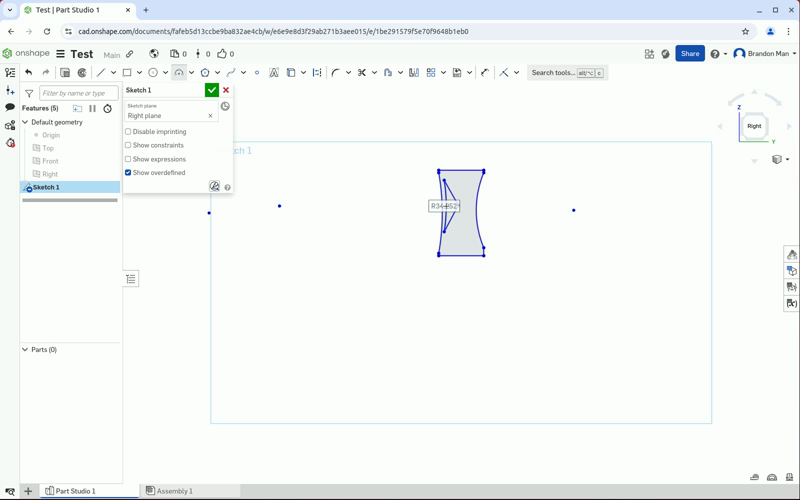
key(esc)
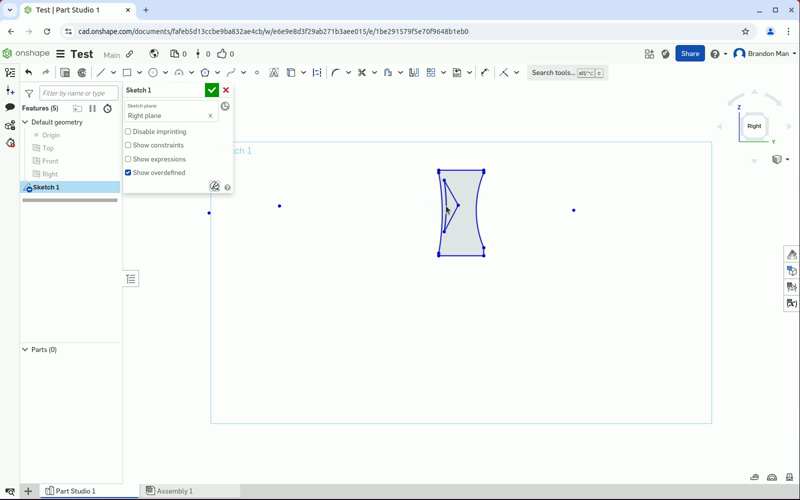
key(l)
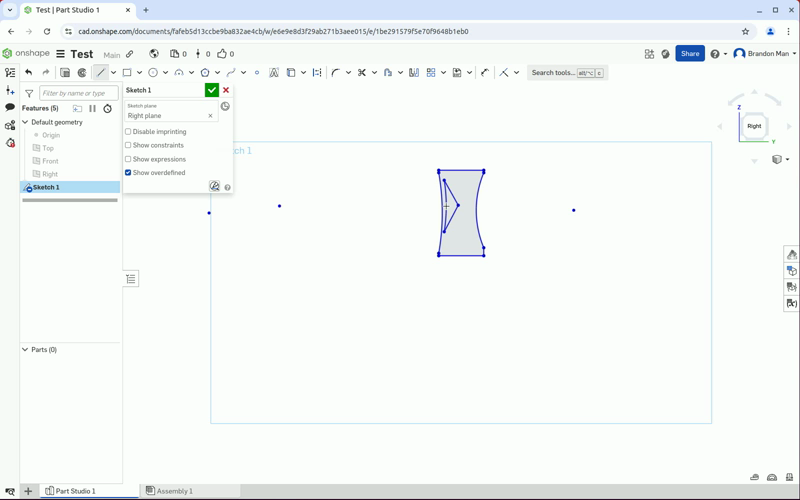
key_down(shift)
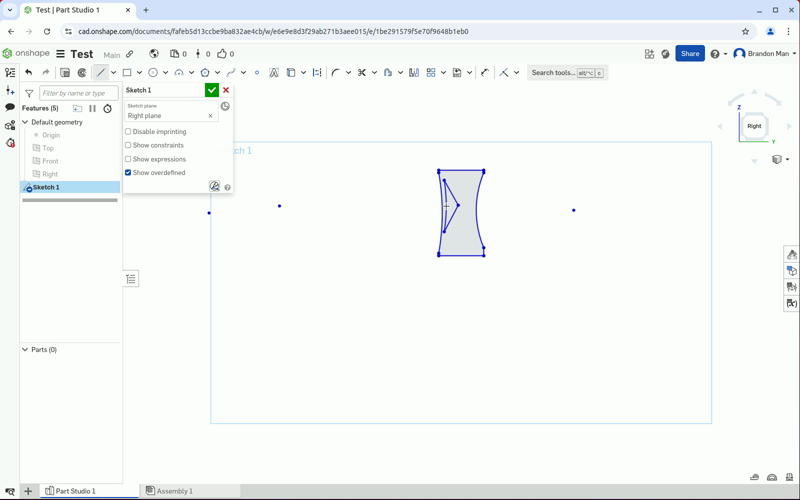
mouse_move(448, 177)
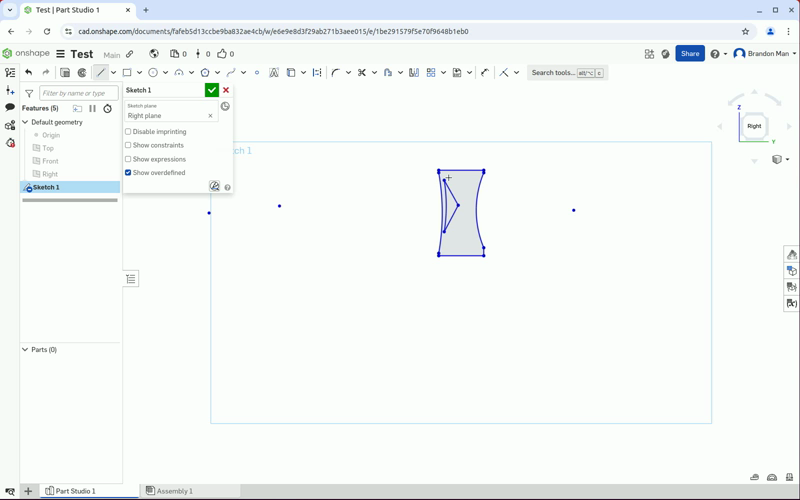
click(448, 177)
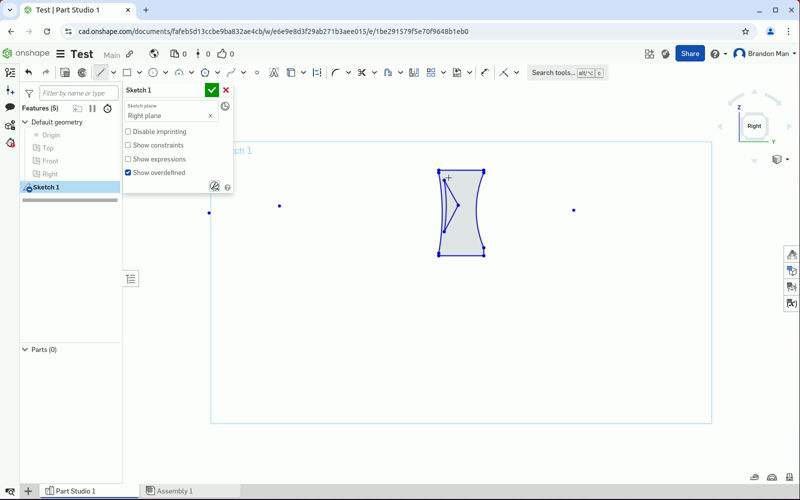
key_up(shift)
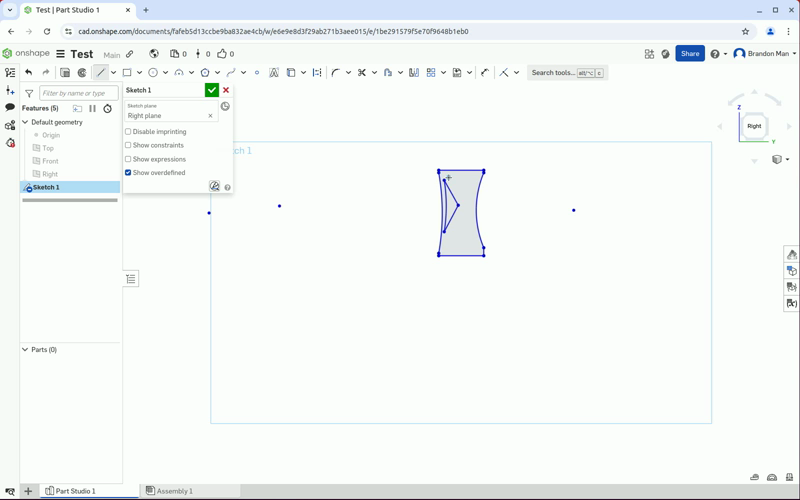
key_down(shift)
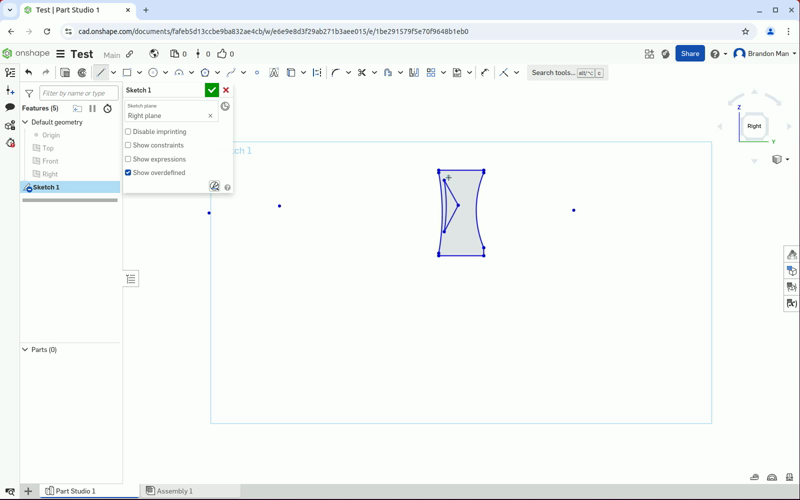
mouse_move(478, 177)
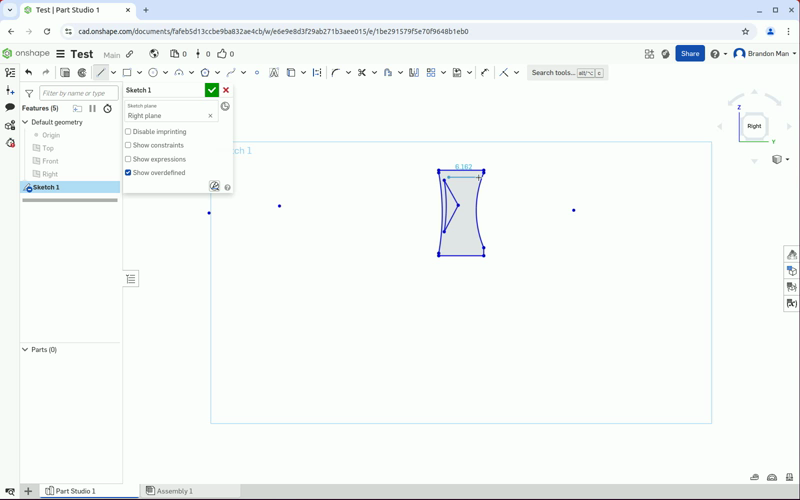
mouse_move(461, 200)
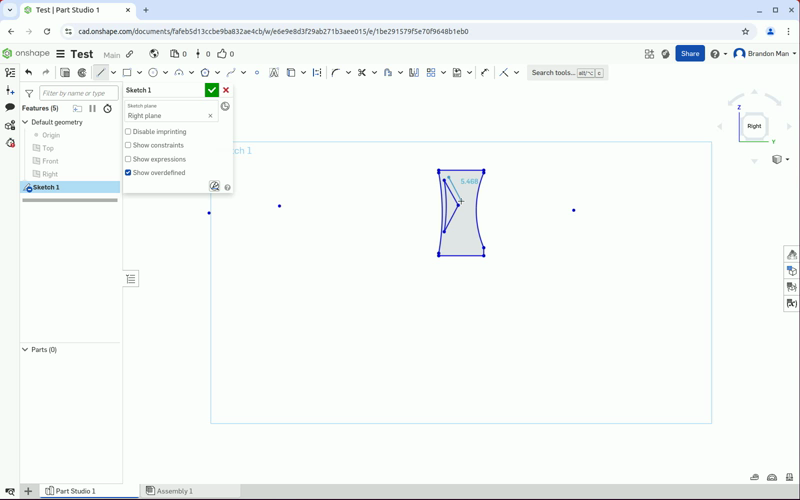
click(461, 200)
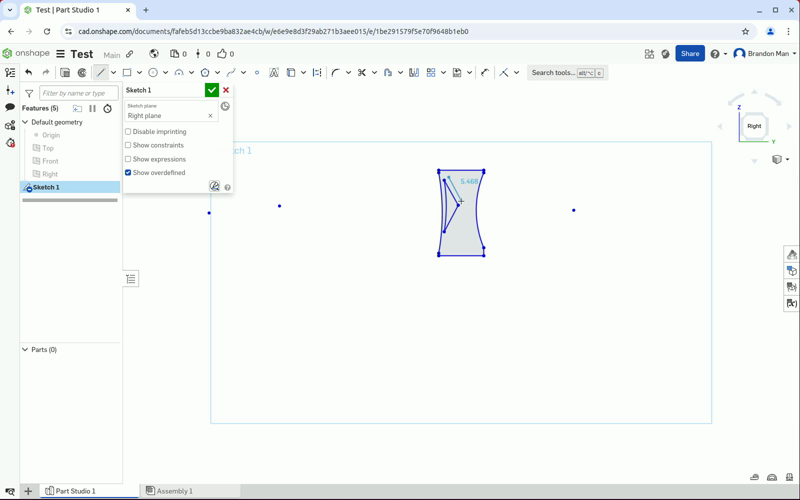
key_up(shift)
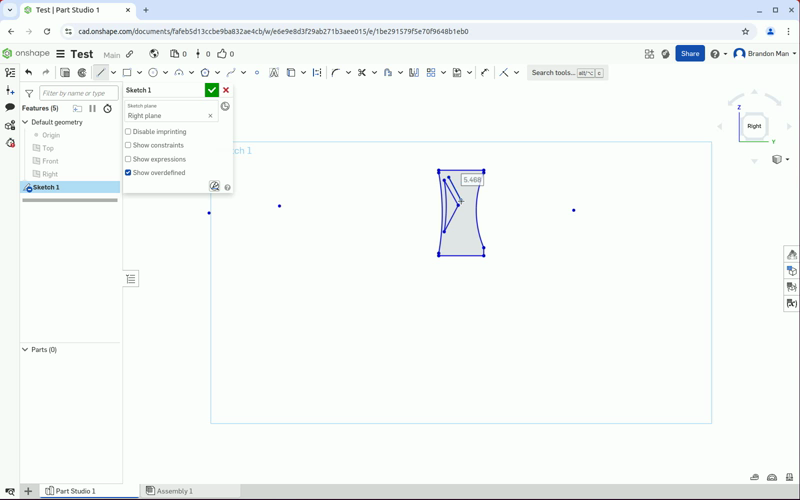
key_down(shift)
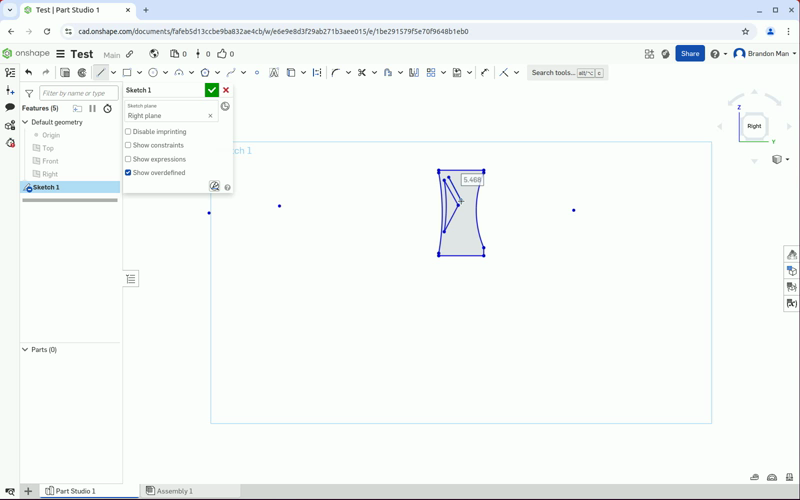
mouse_move(491, 200)
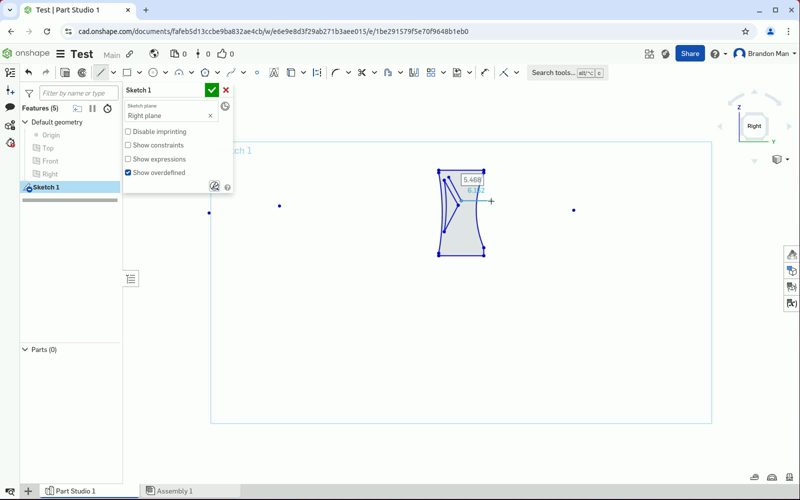
mouse_move(472, 177)
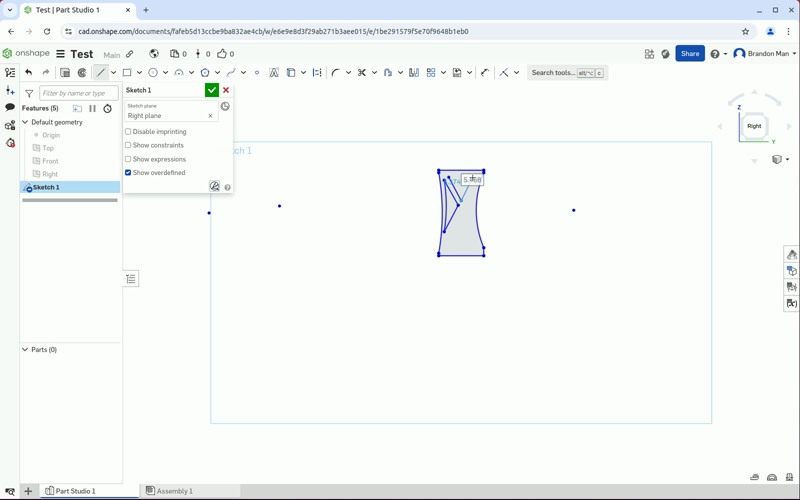
click(472, 177)
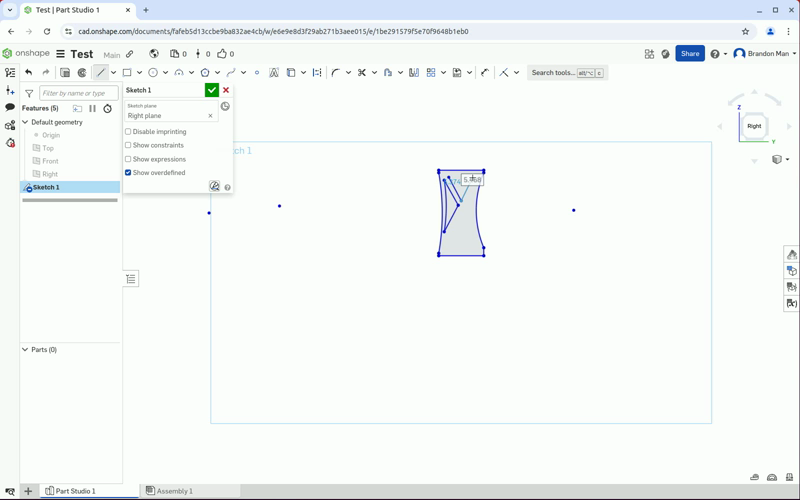
key_up(shift)
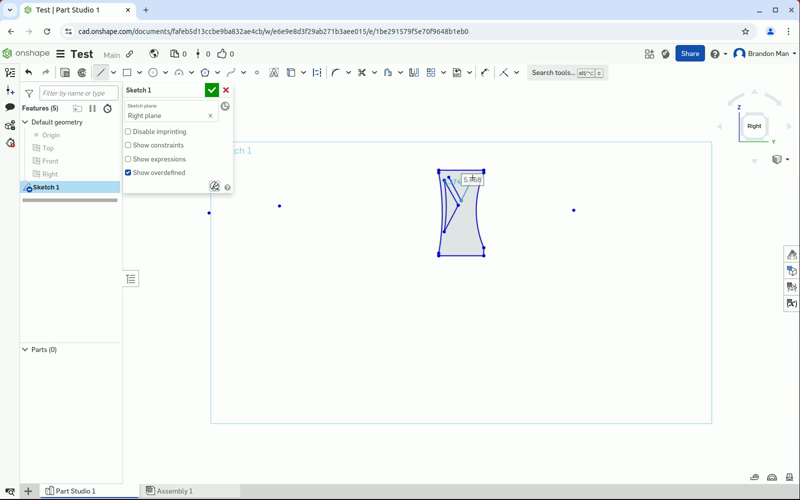
mouse_move(502, 177)
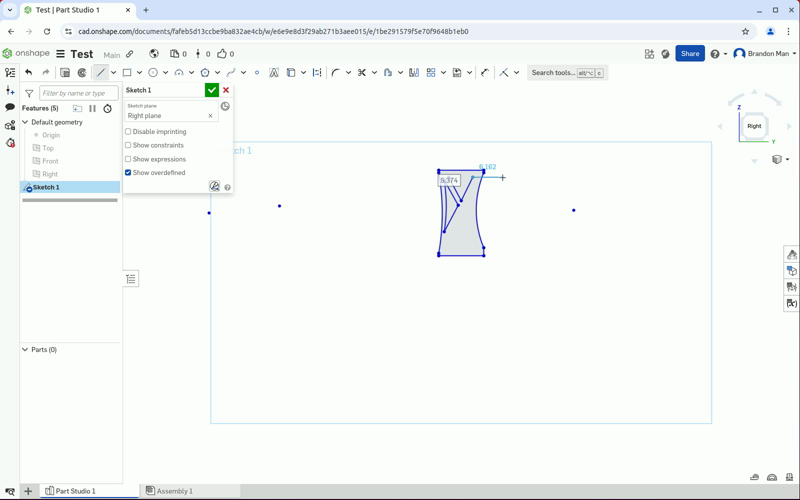
key_down(shift)
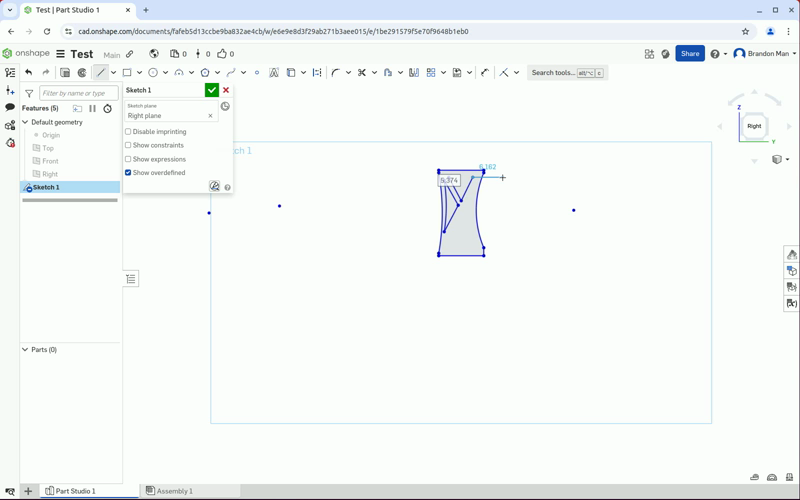
mouse_move(448, 177)
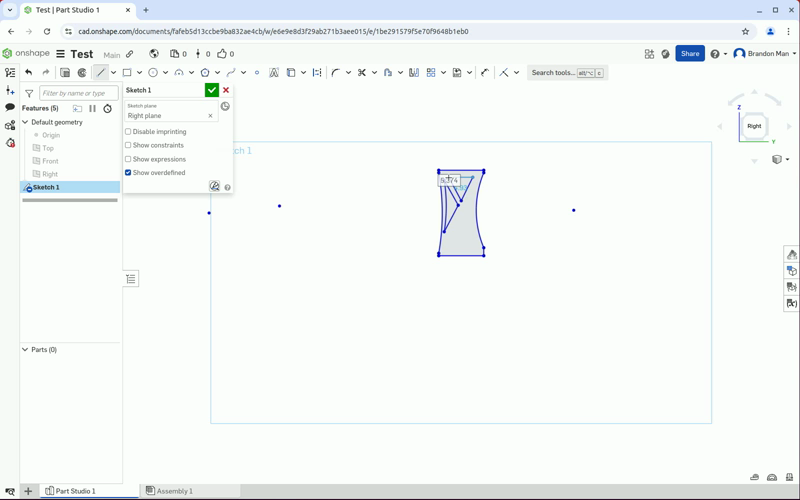
key_up(shift)
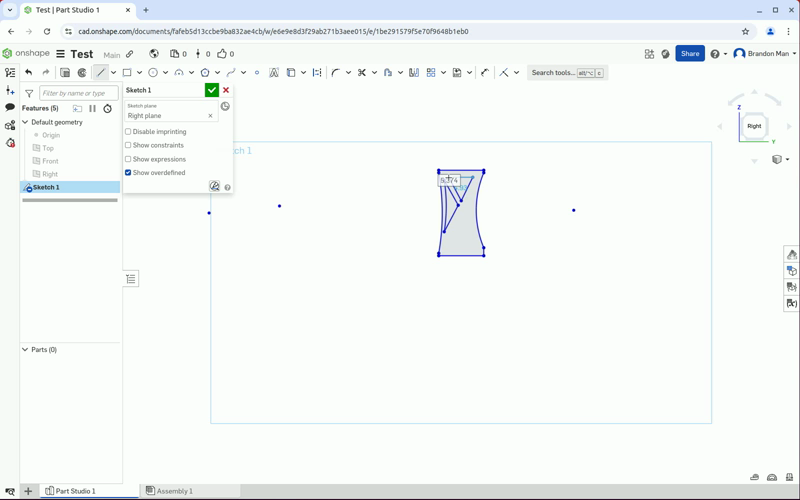
click(448, 177)
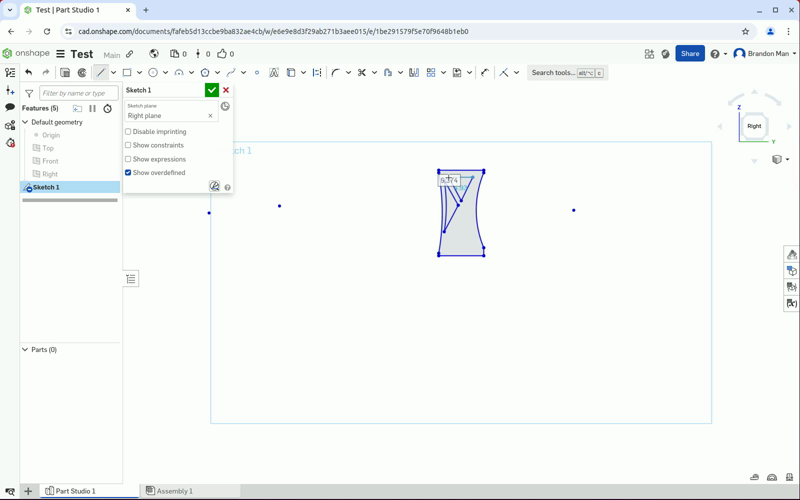
key(esc)
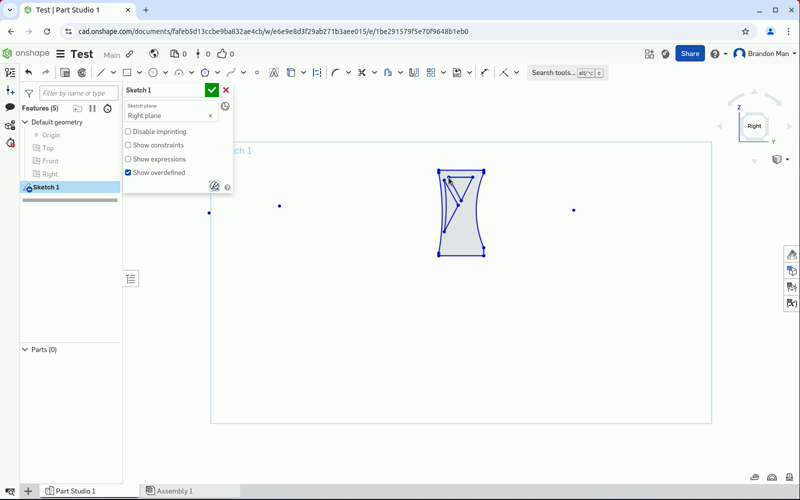
key(l)
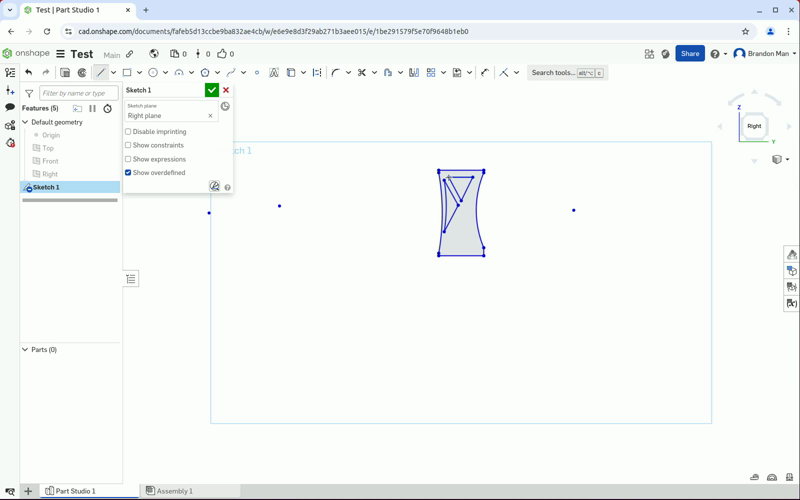
key_down(shift)
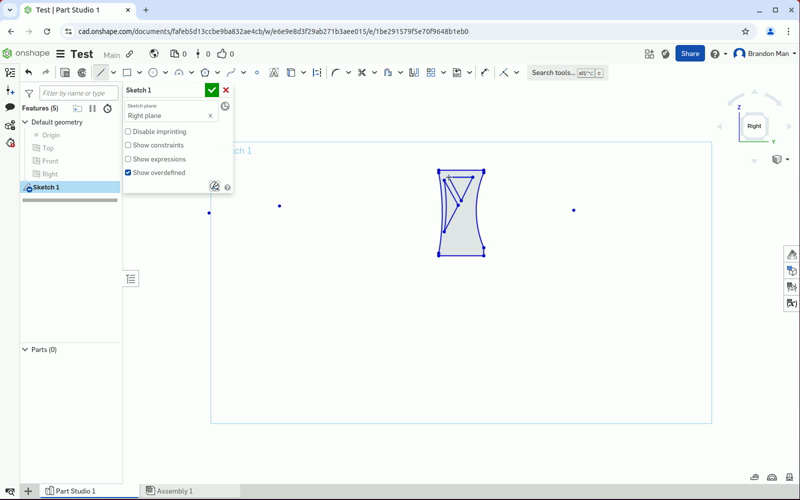
mouse_move(450, 231)
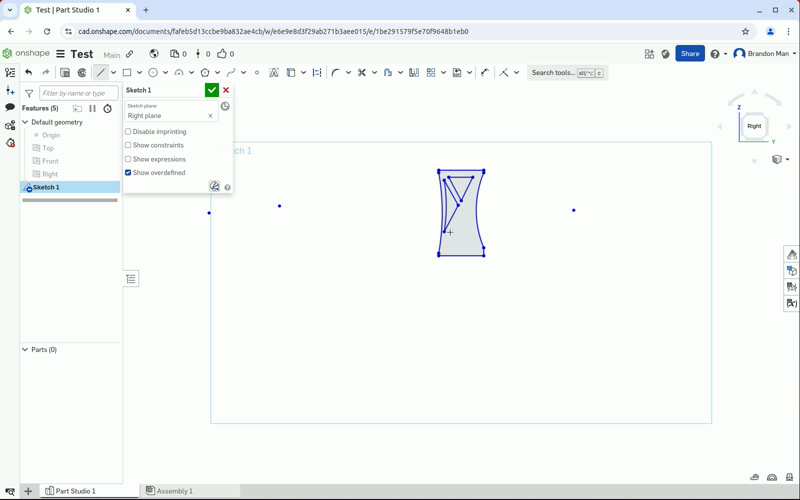
click(450, 231)
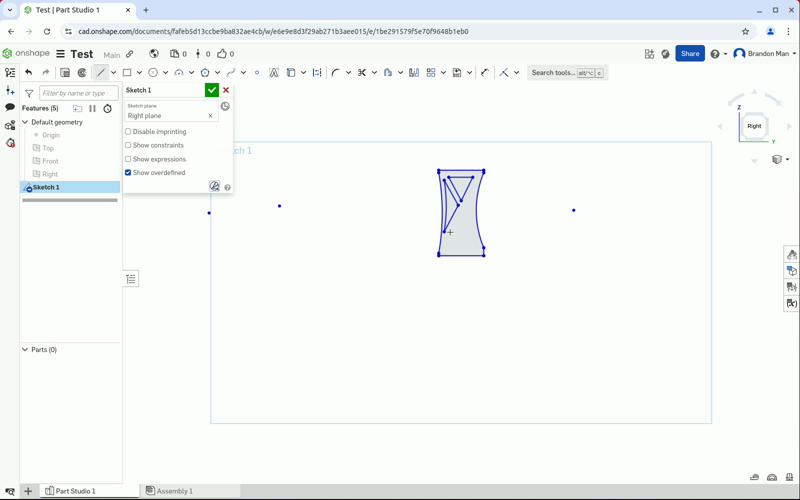
key_up(shift)
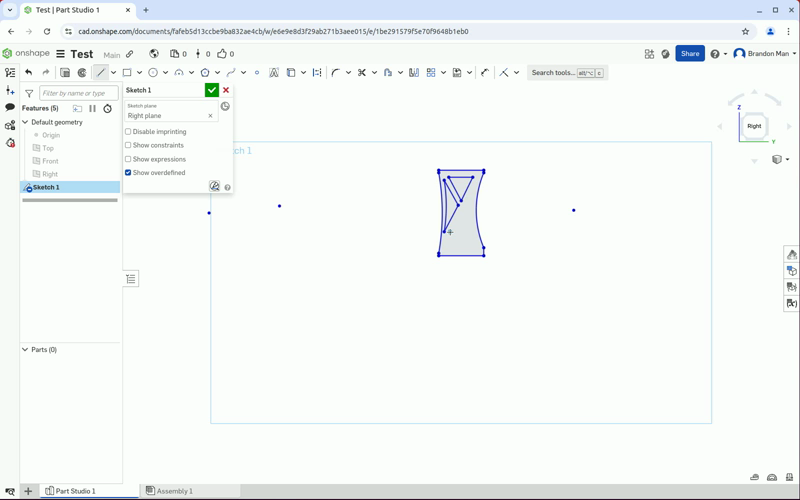
key_down(shift)
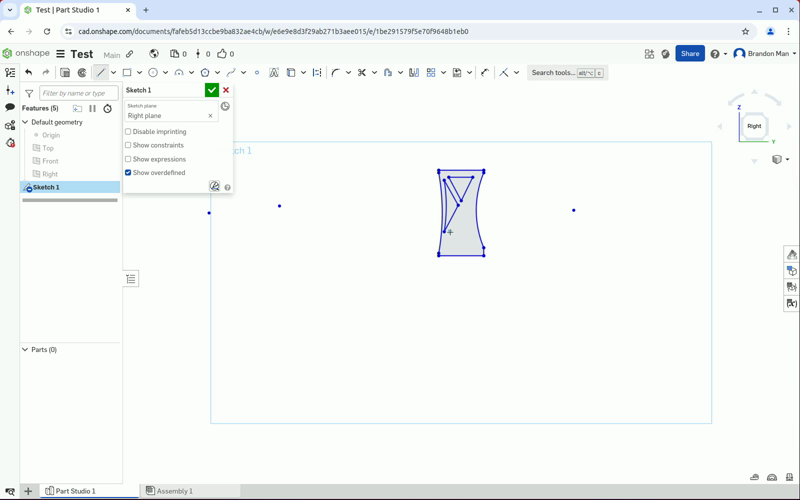
mouse_move(480, 231)
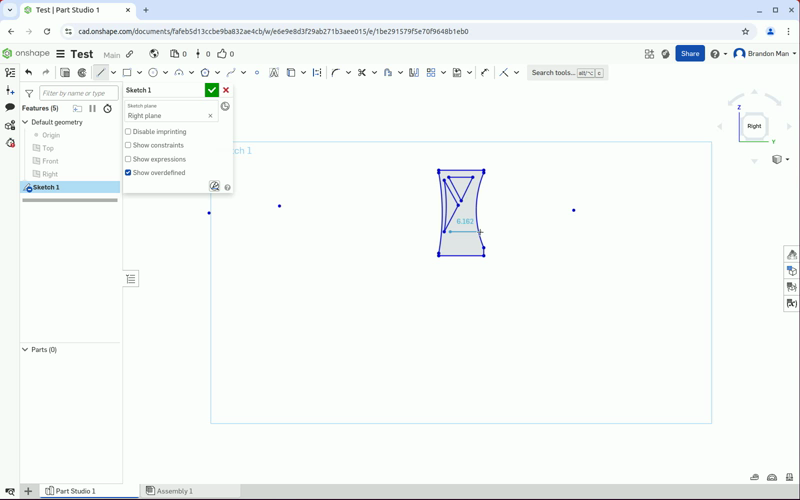
mouse_move(471, 231)
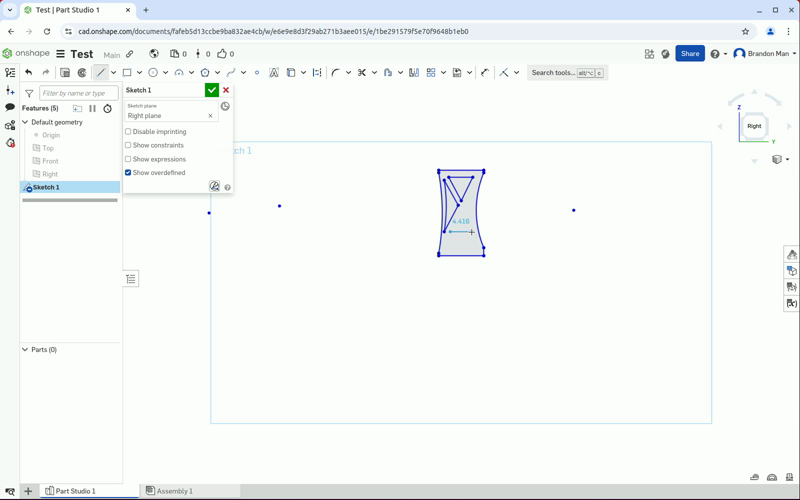
click(471, 231)
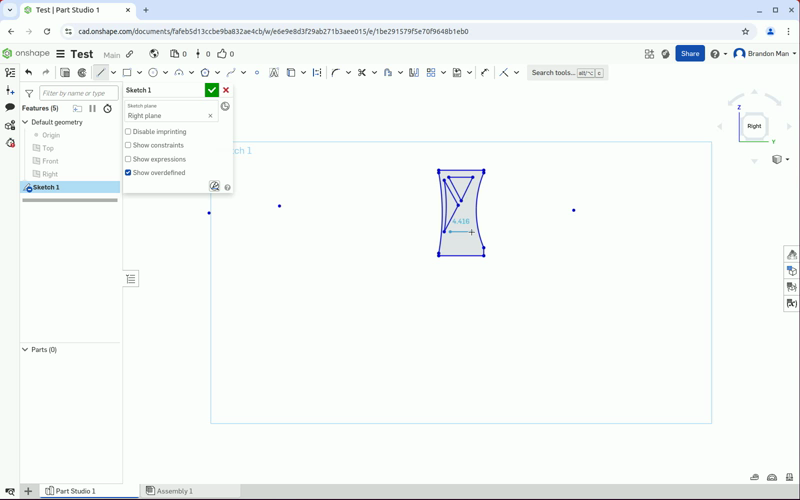
key_up(shift)
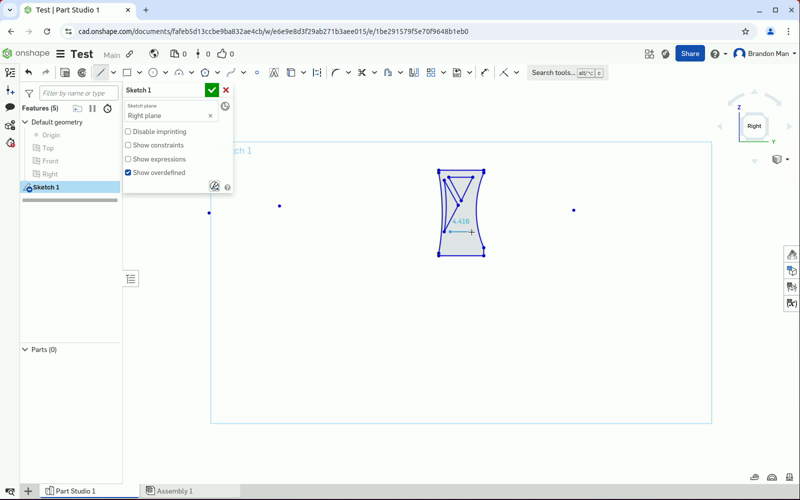
key(esc)
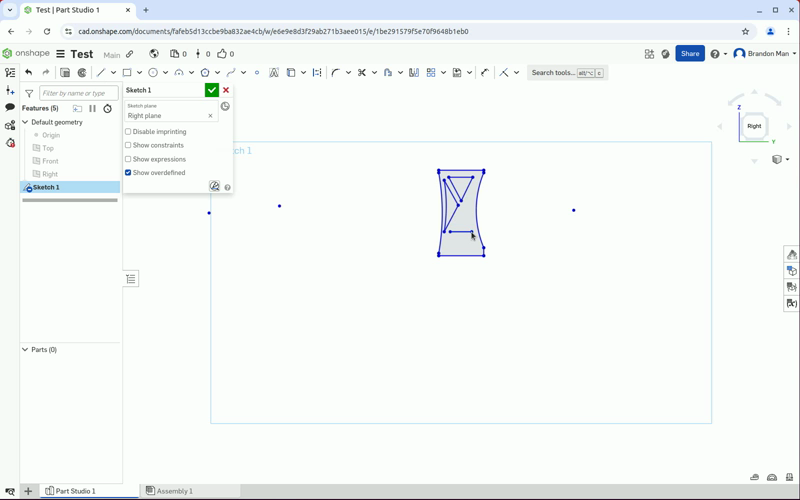
key(a)
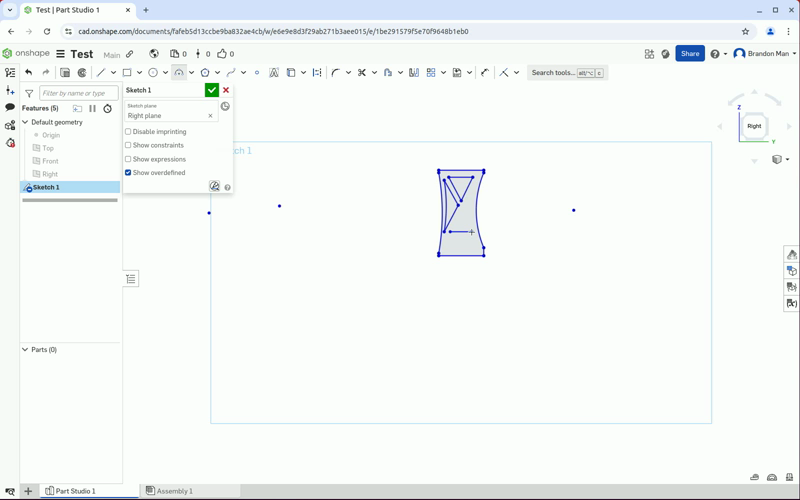
mouse_move(471, 231)
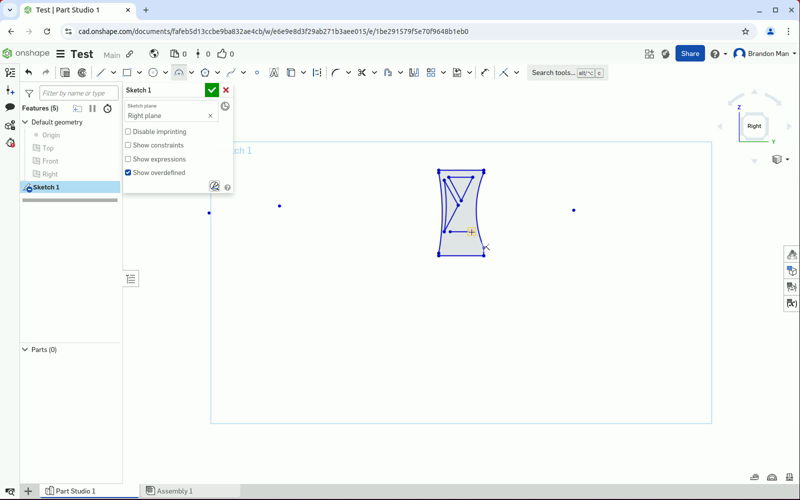
click(471, 231)
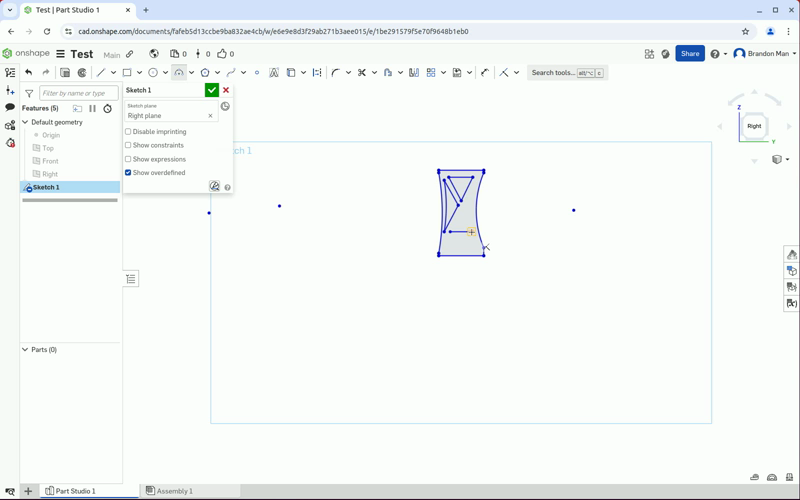
key_down(shift)
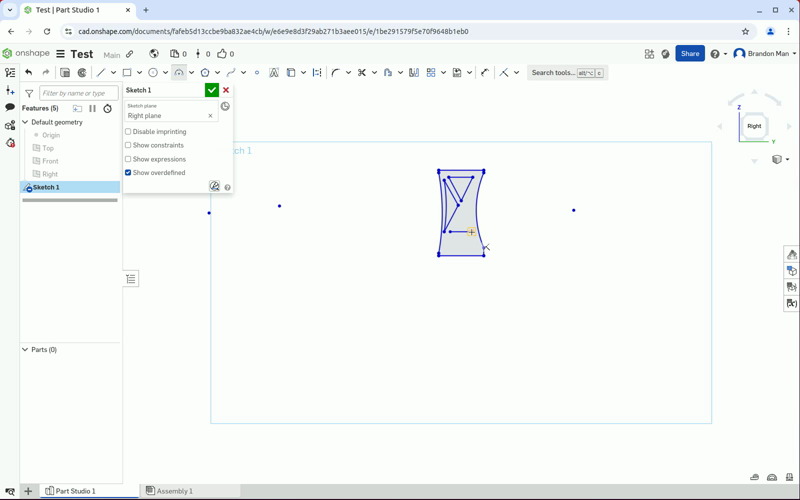
mouse_move(472, 189)
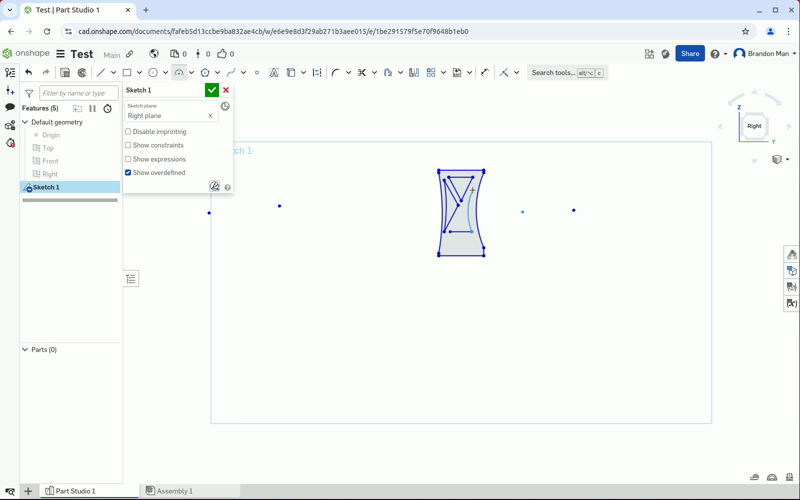
click(472, 189)
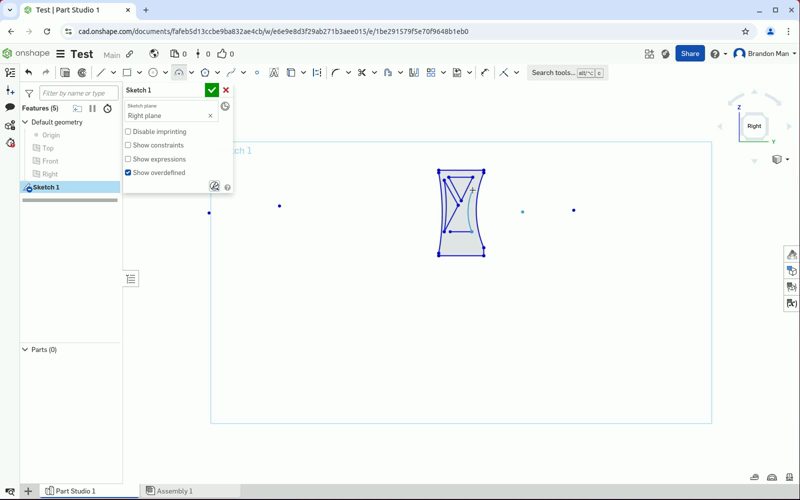
mouse_move(470, 210)
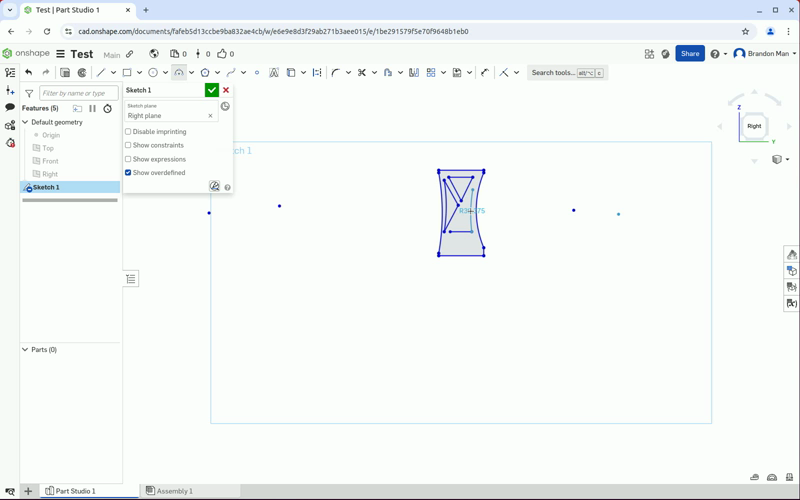
click(470, 210)
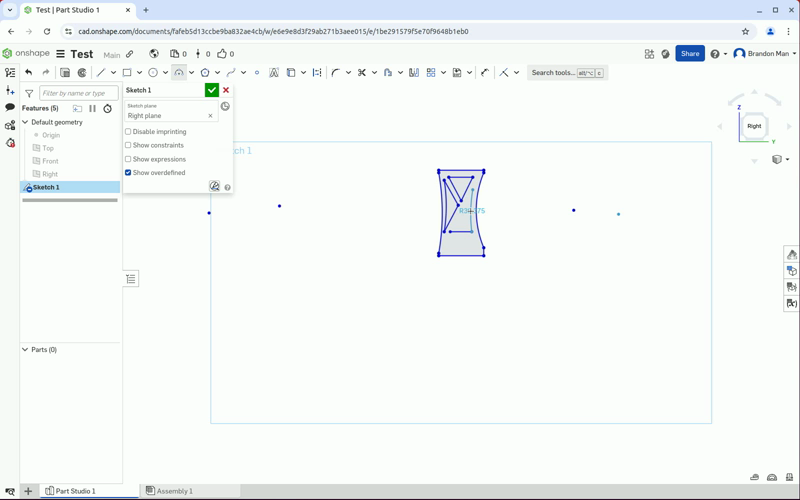
key_up(shift)
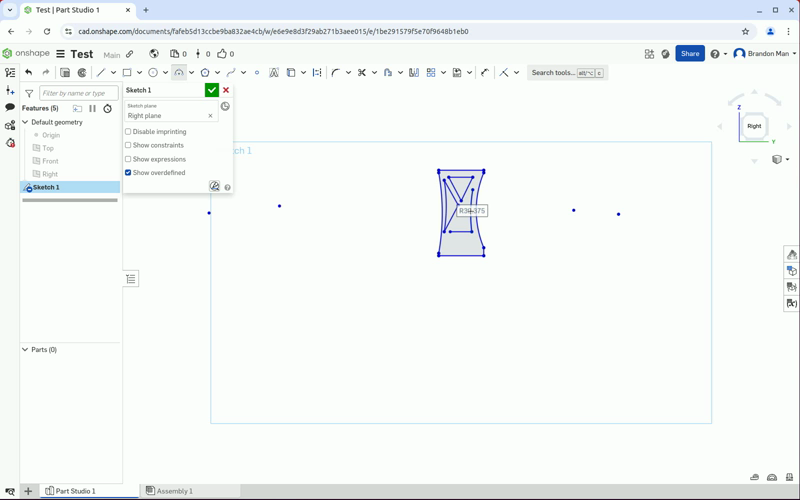
key(esc)
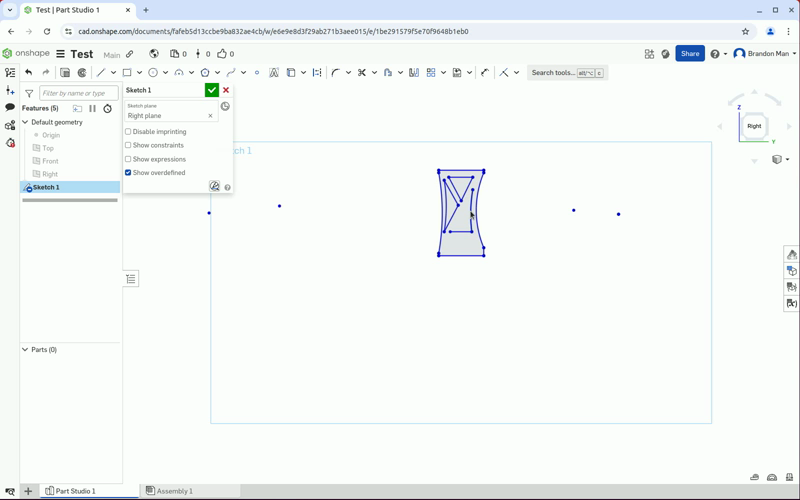
key(l)
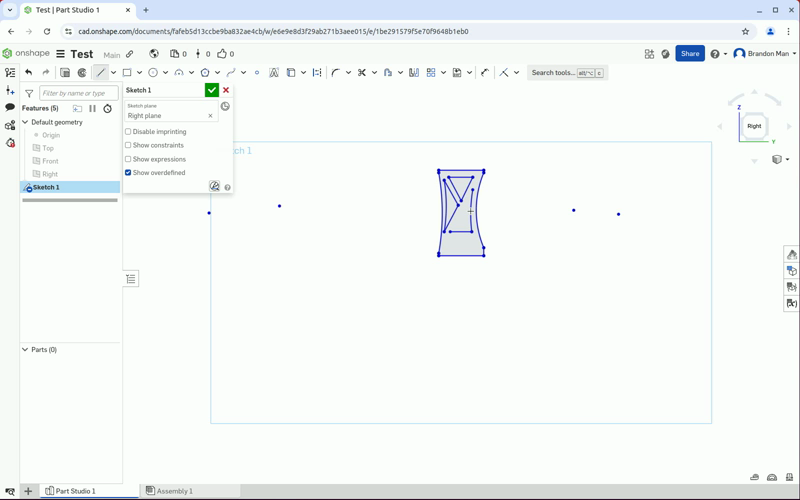
mouse_move(472, 189)
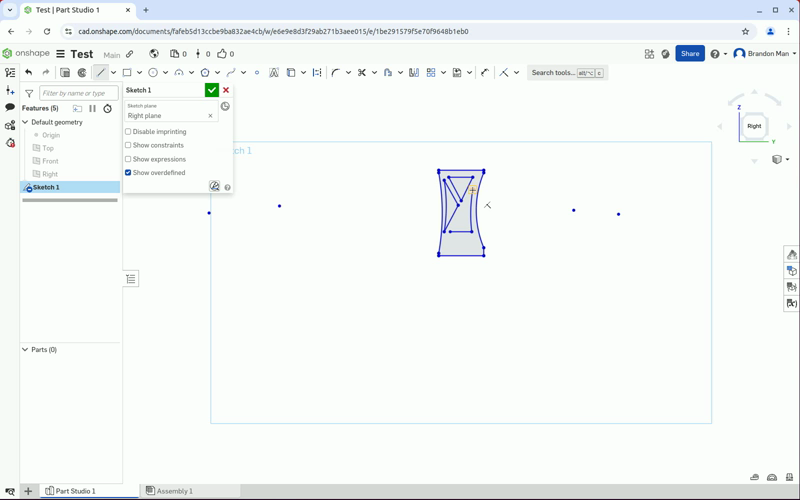
click(472, 189)
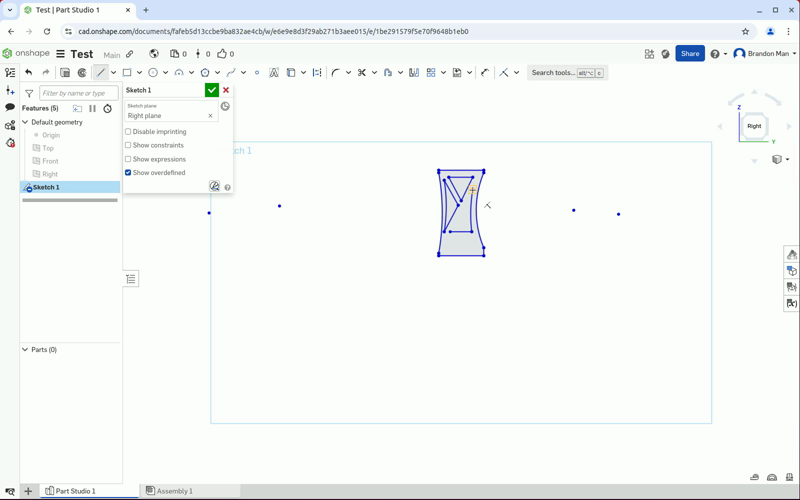
mouse_move(502, 189)
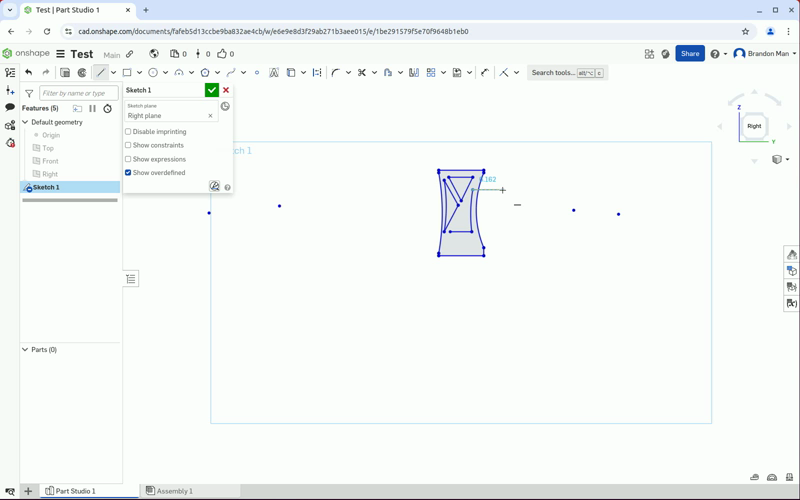
key_down(shift)
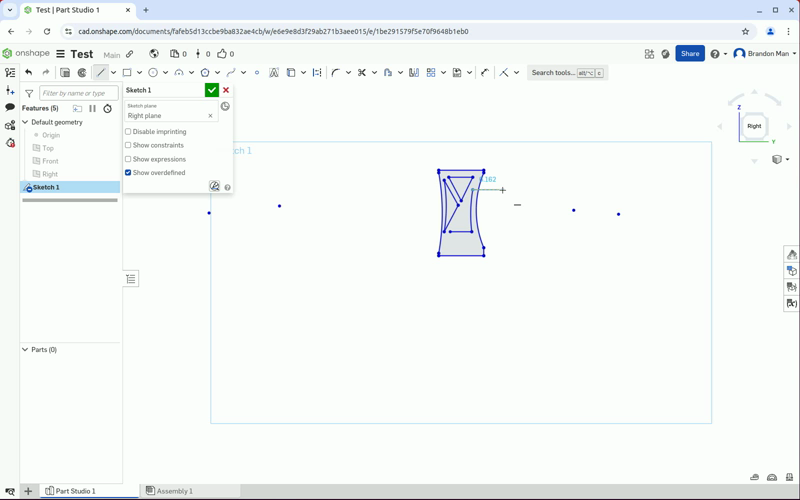
mouse_move(450, 231)
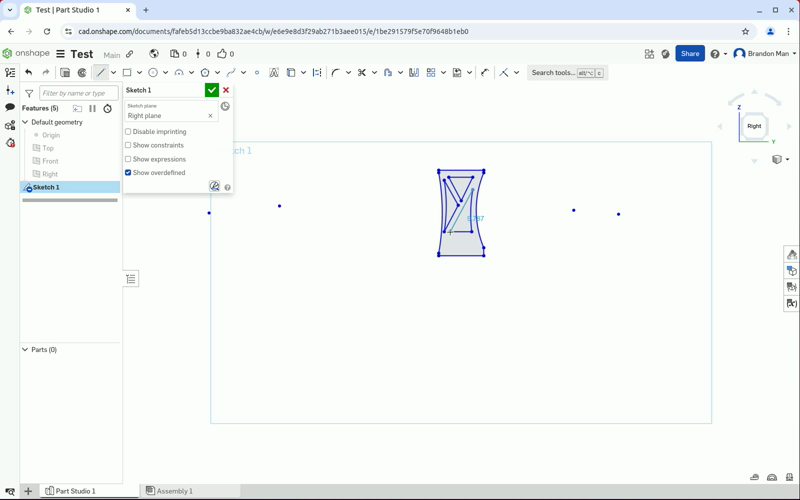
key_up(shift)
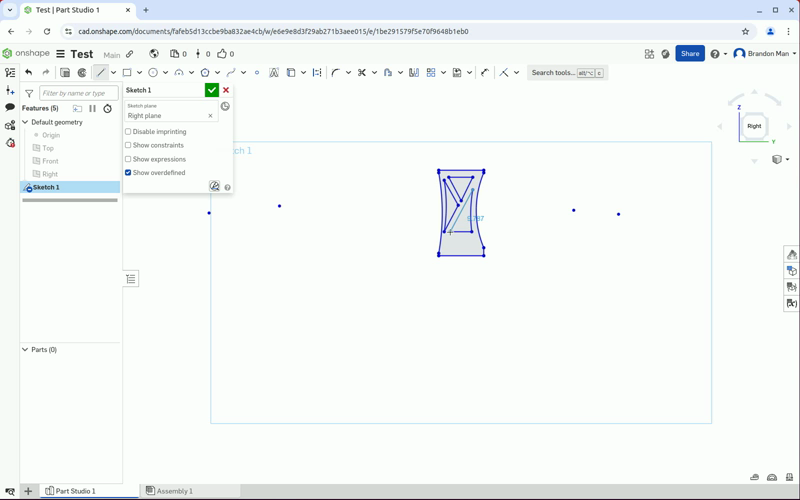
click(450, 231)
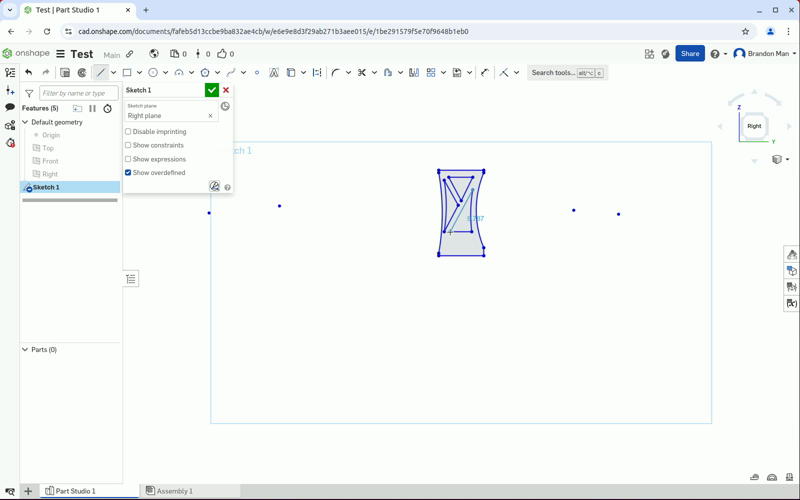
key(esc)
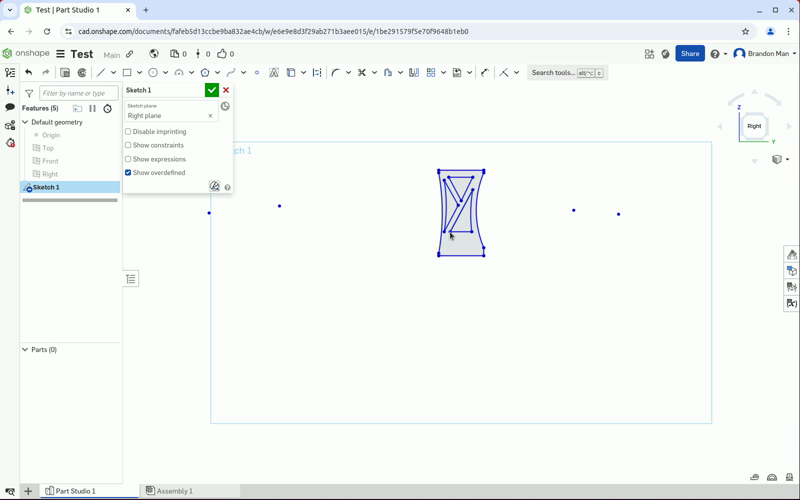
mouse_move(447, 178)
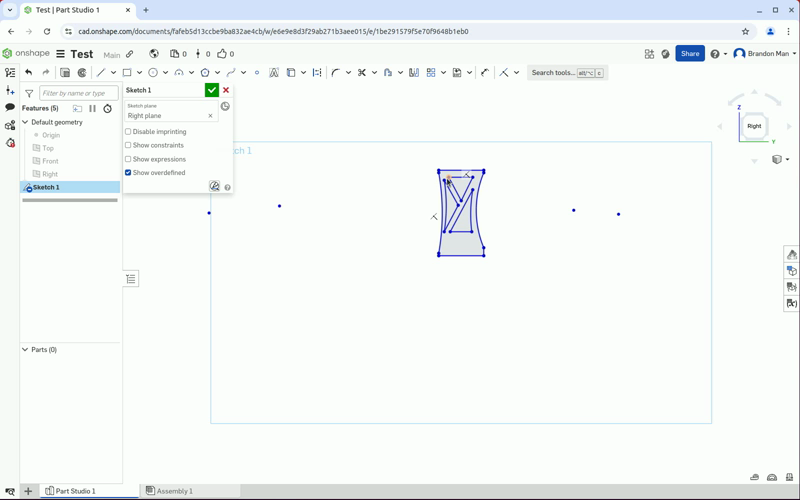
click(447, 178)
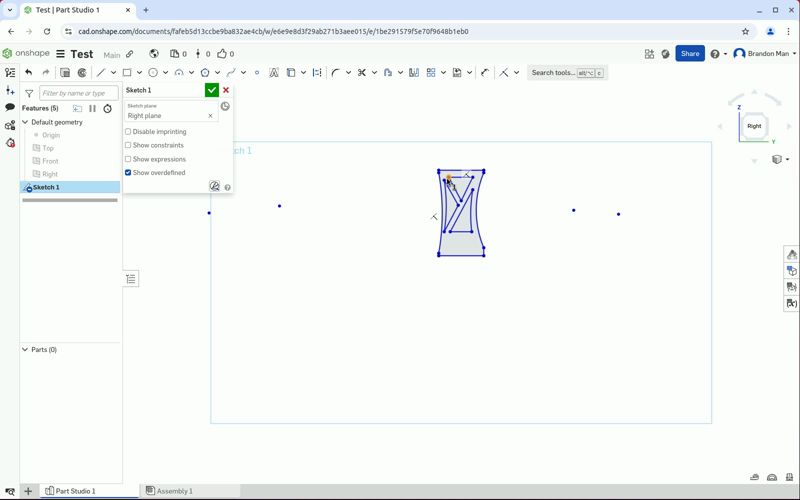
mouse_move(73, 352)
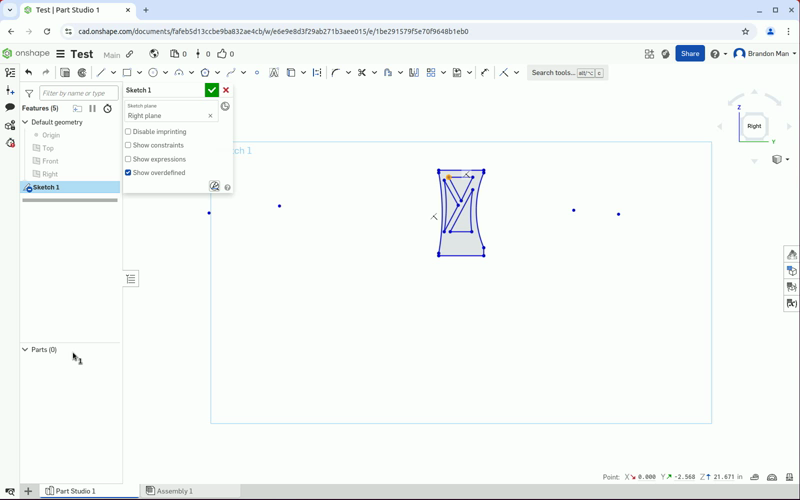
key(shift+y)
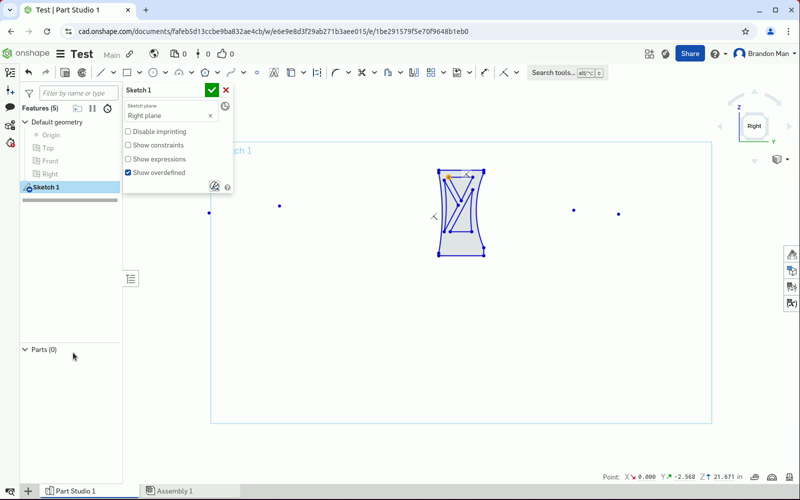
key(shift+e)
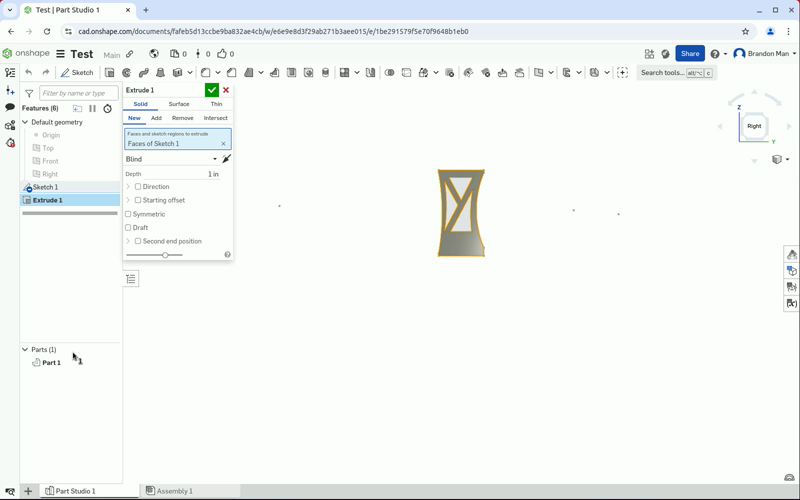
mouse_move(143, 106)
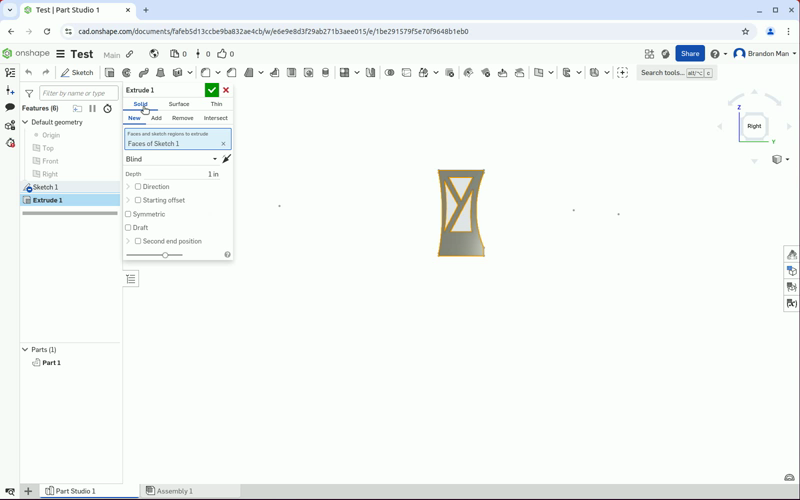
click(143, 106)
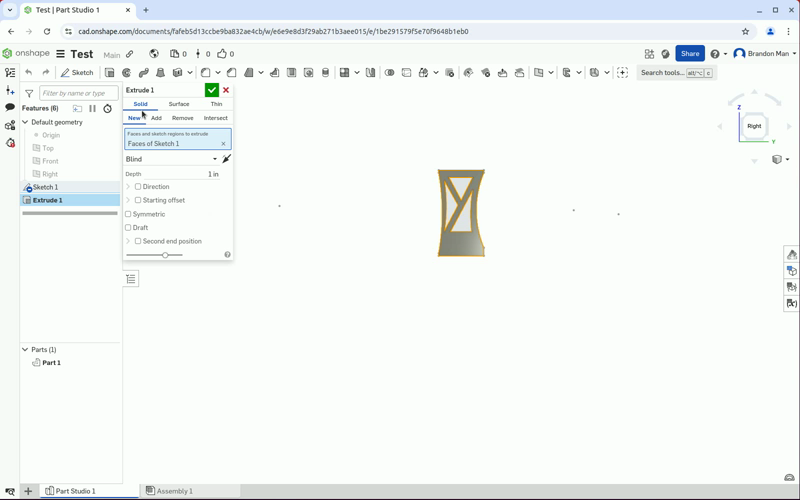
mouse_move(137, 120)
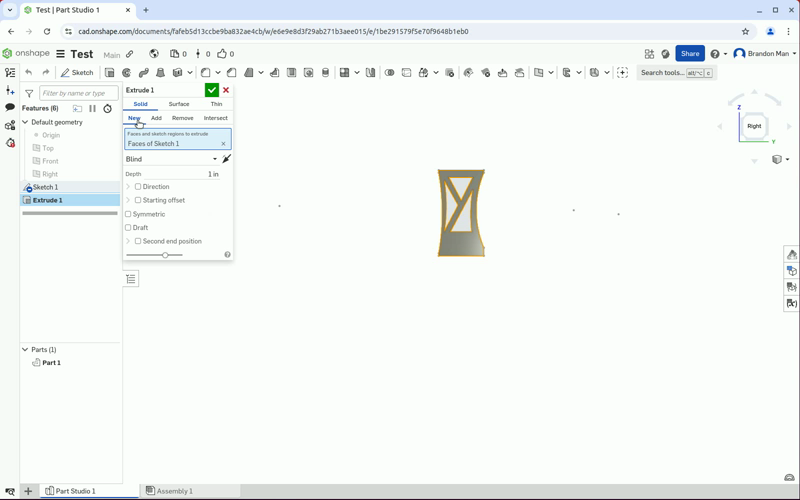
click(137, 120)
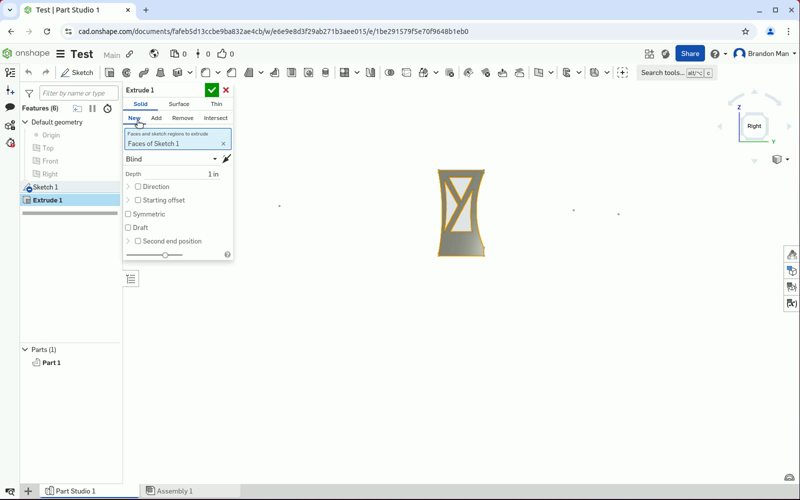
key(tab, 4)
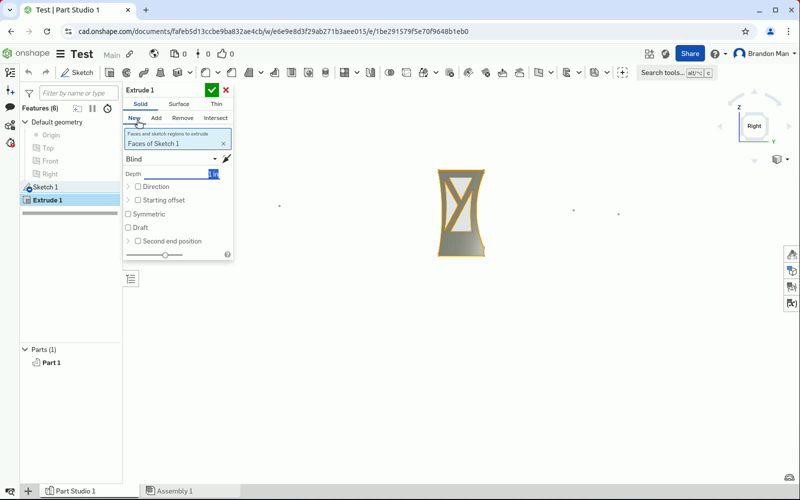
text(-8.184)
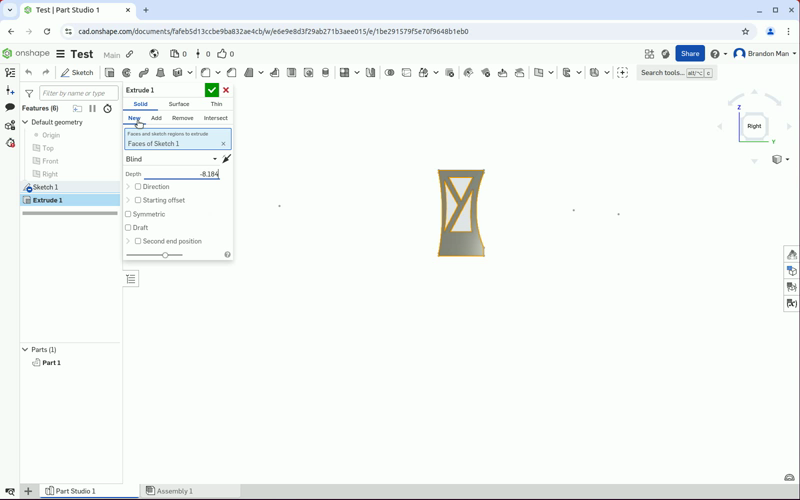
key(enter)
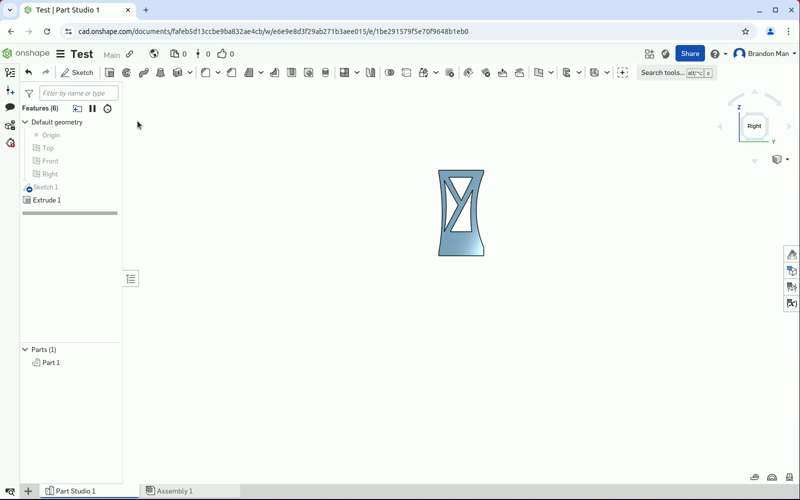
key(shift+h)
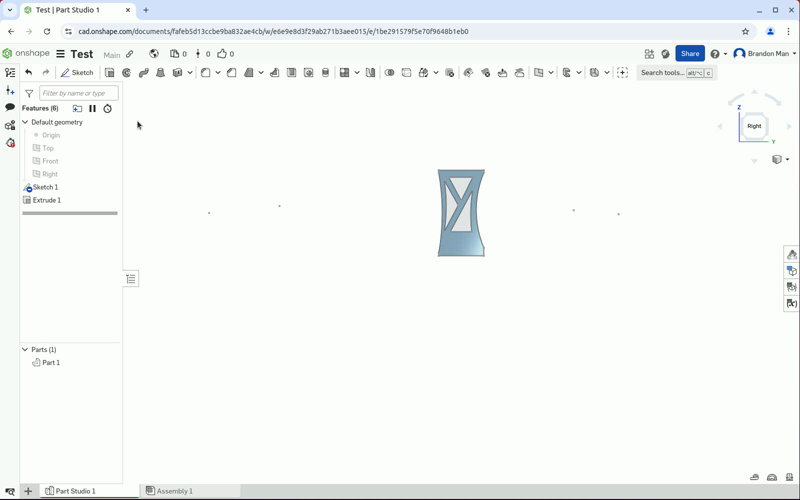
key(shift+h)
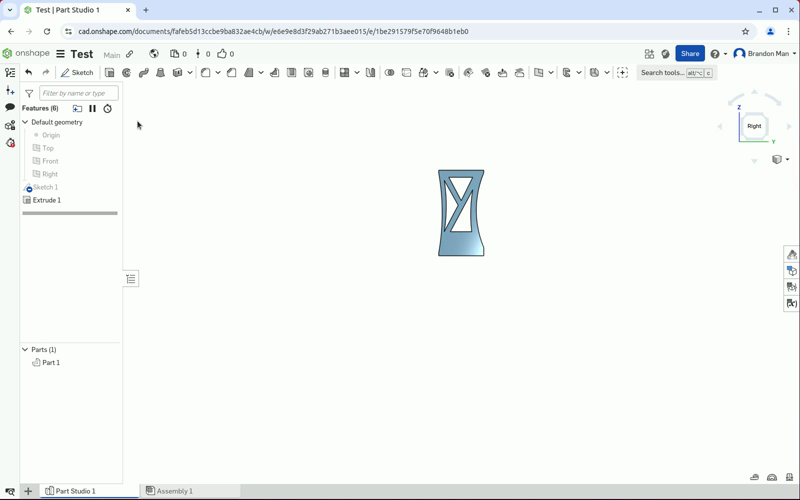
mouse_move(73, 189)
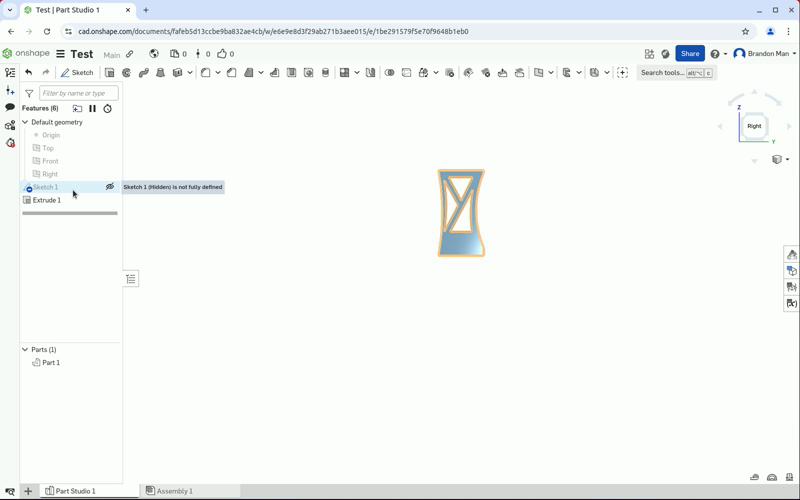
click(73, 189)
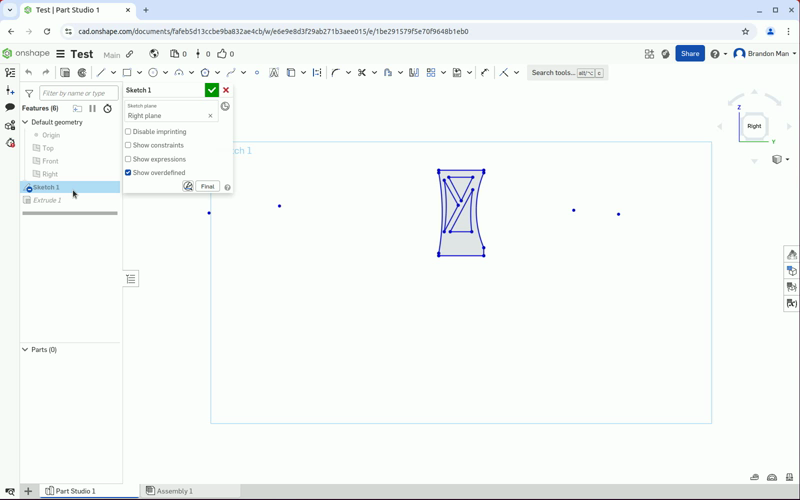
mouse_move(229, 92)
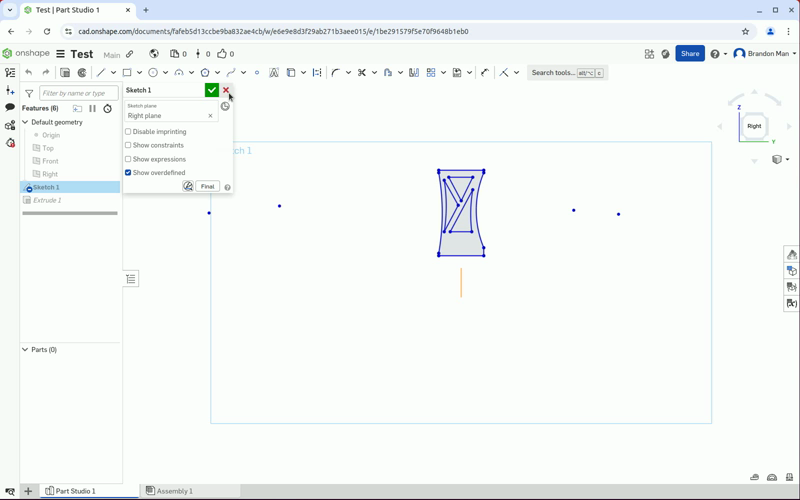
click(229, 92)
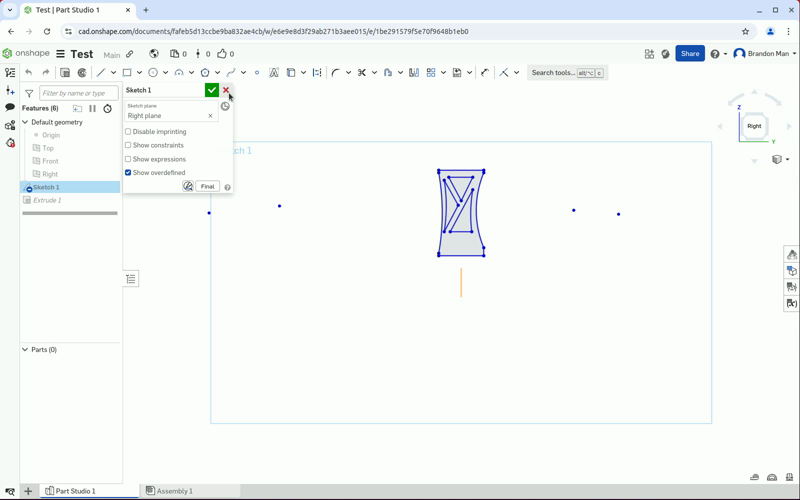
key(shift+s)
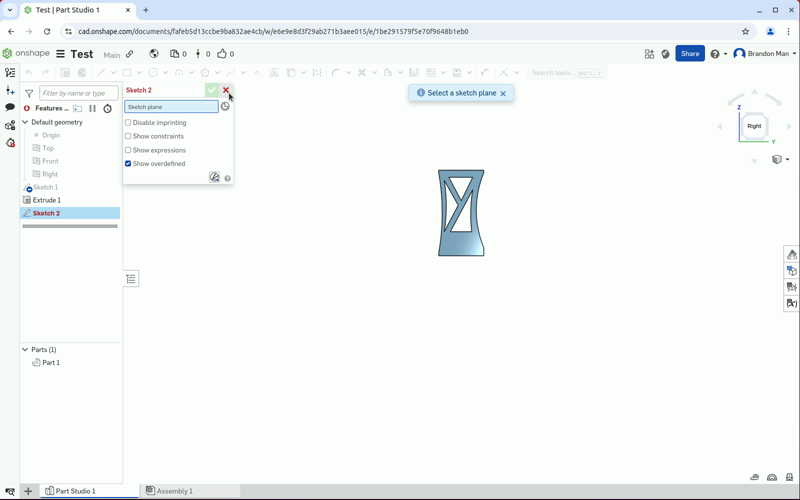
mouse_move(73, 176)
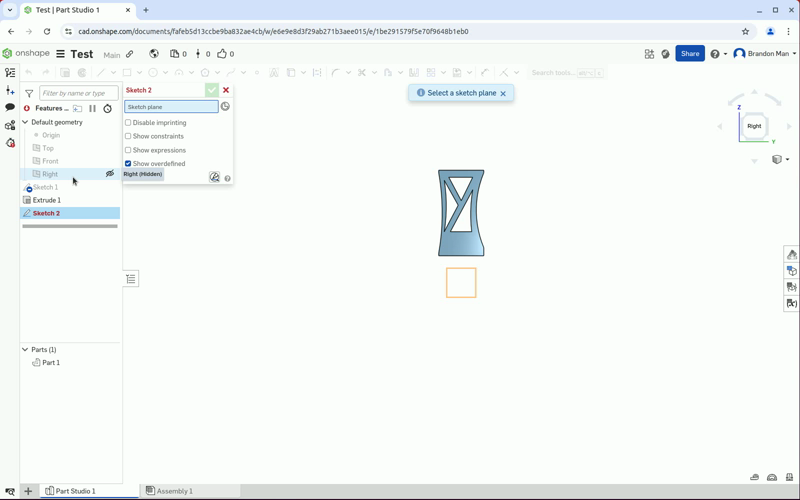
click(73, 176)
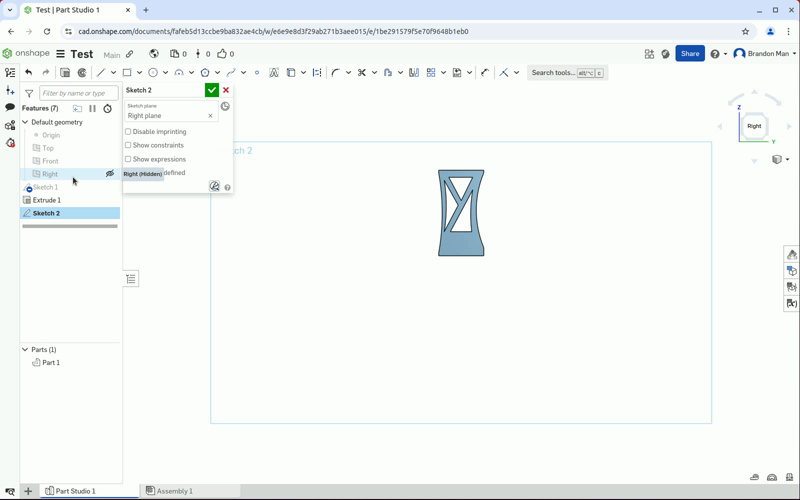
mouse_move(73, 352)
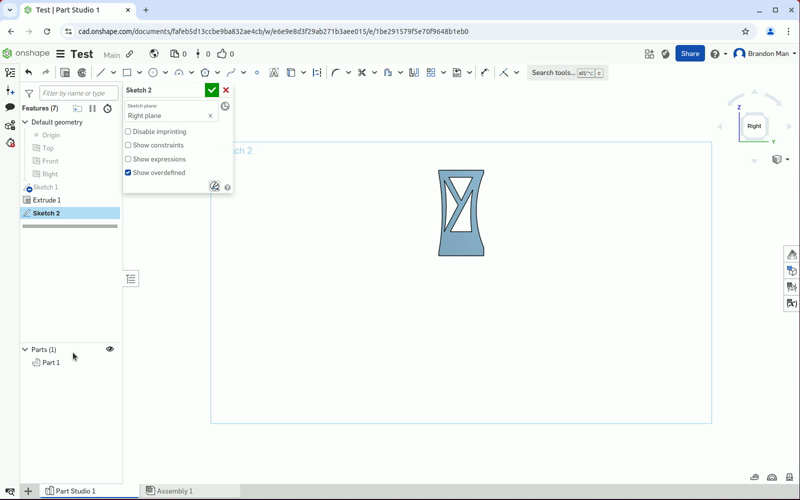
key(y)
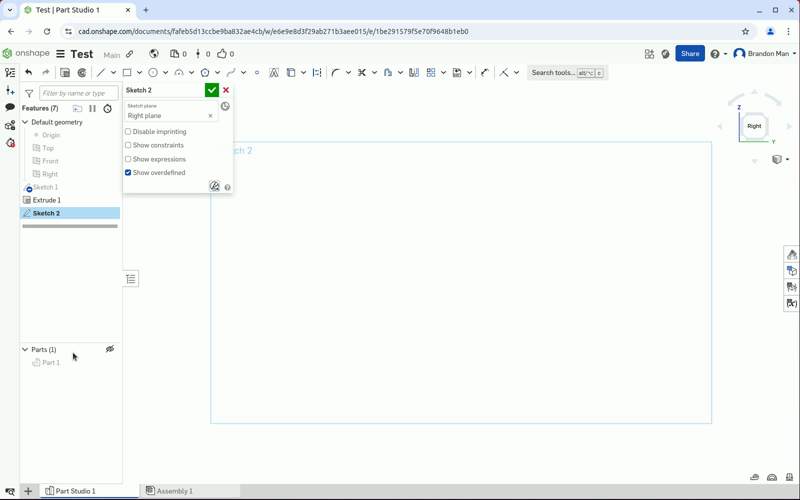
key(a)
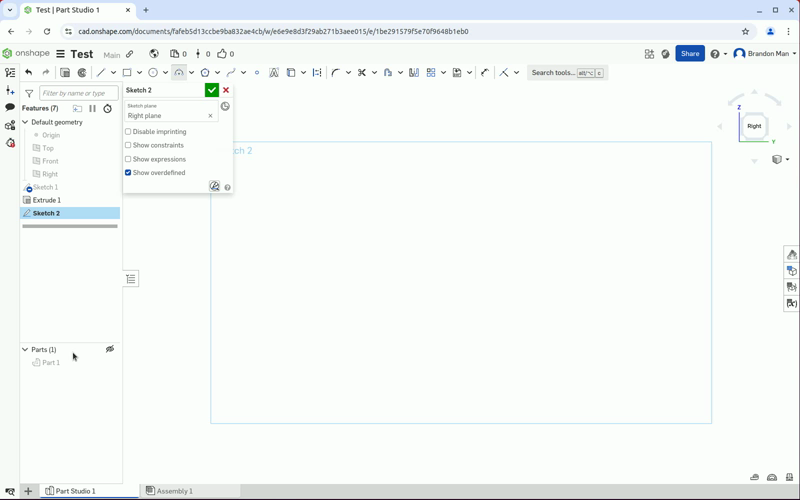
key_down(shift)
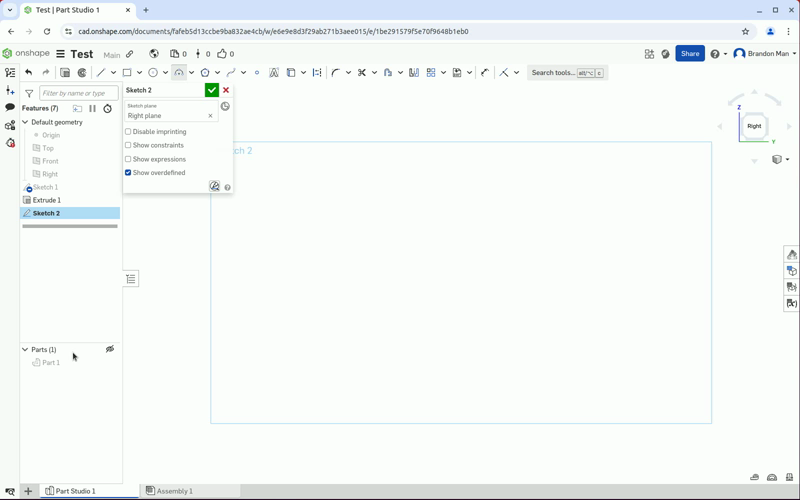
mouse_move(438, 253)
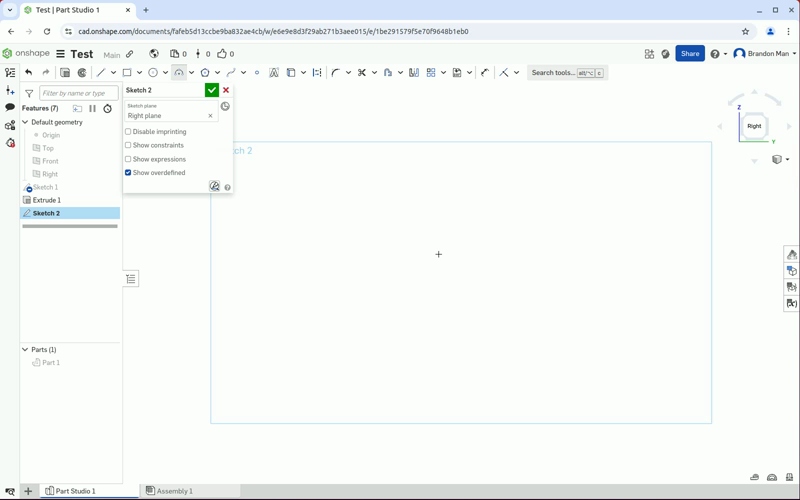
click(438, 253)
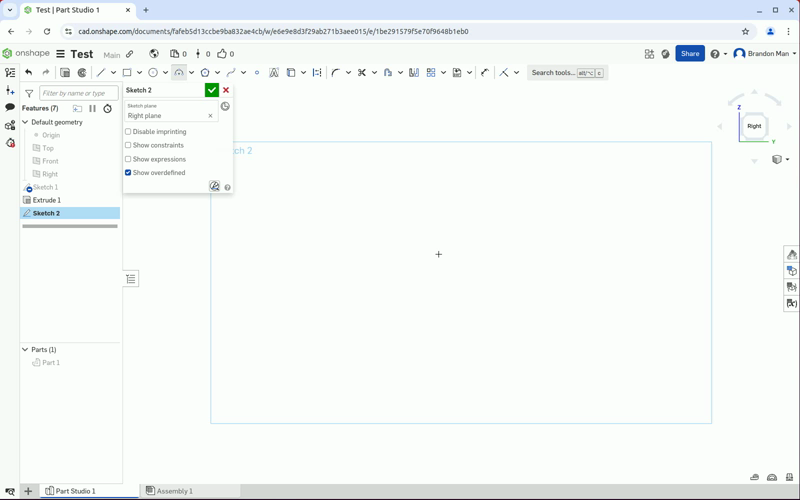
key_up(shift)
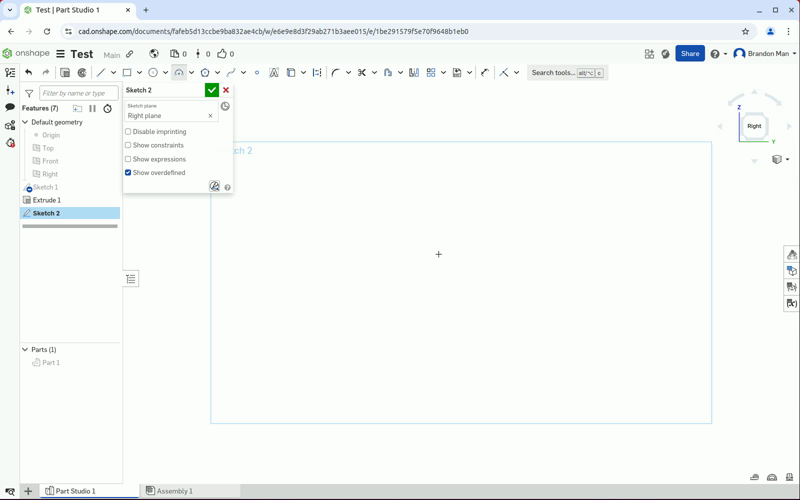
key_down(shift)
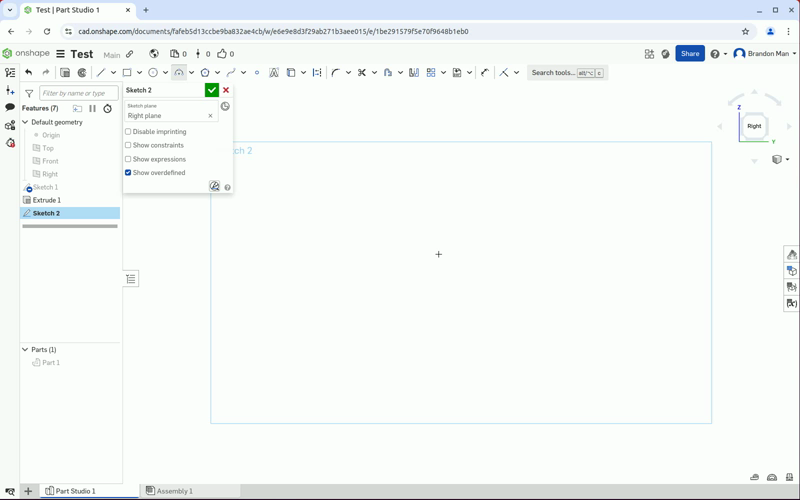
mouse_move(438, 173)
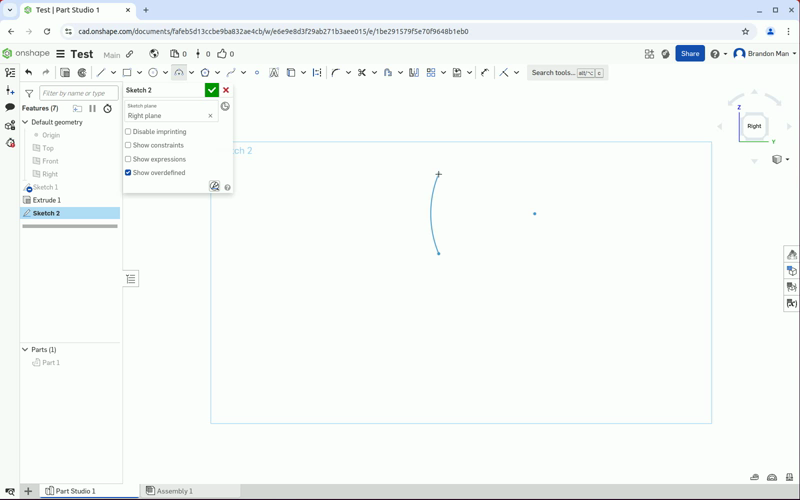
click(438, 173)
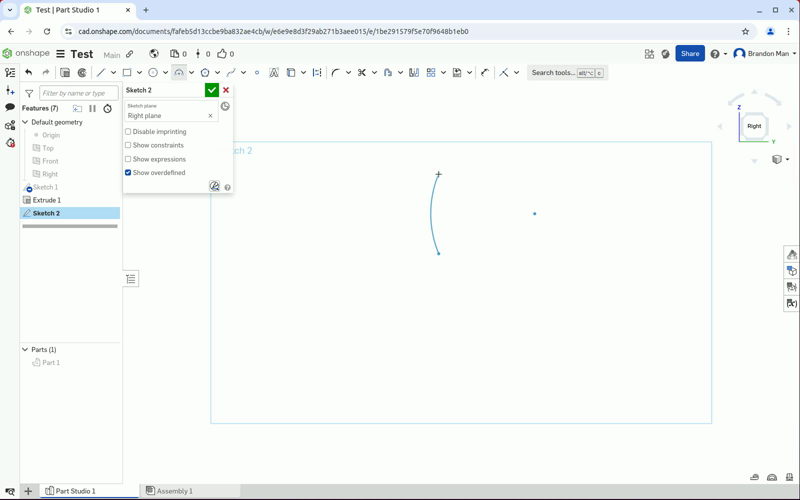
mouse_move(441, 213)
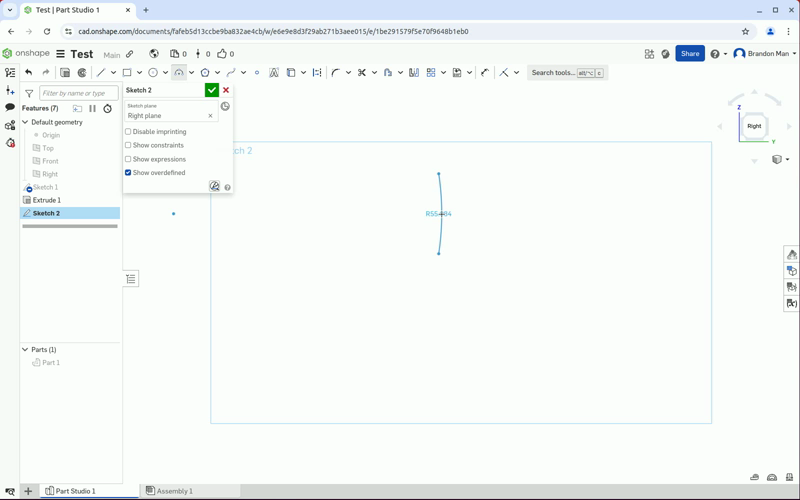
click(441, 213)
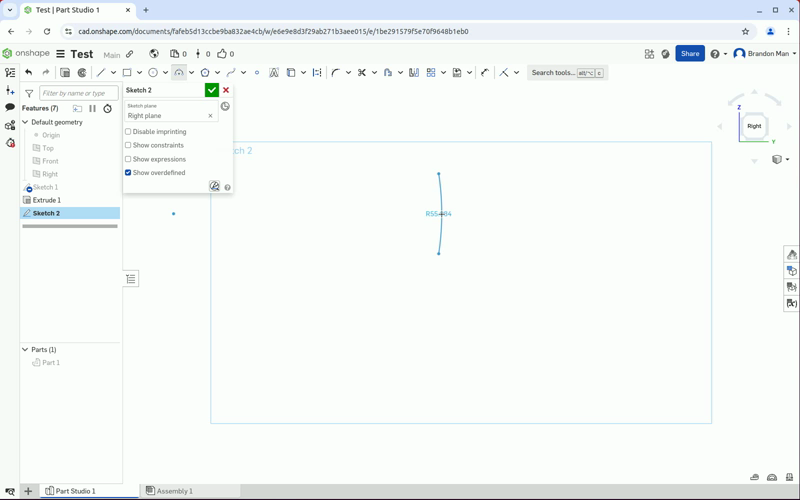
key_up(shift)
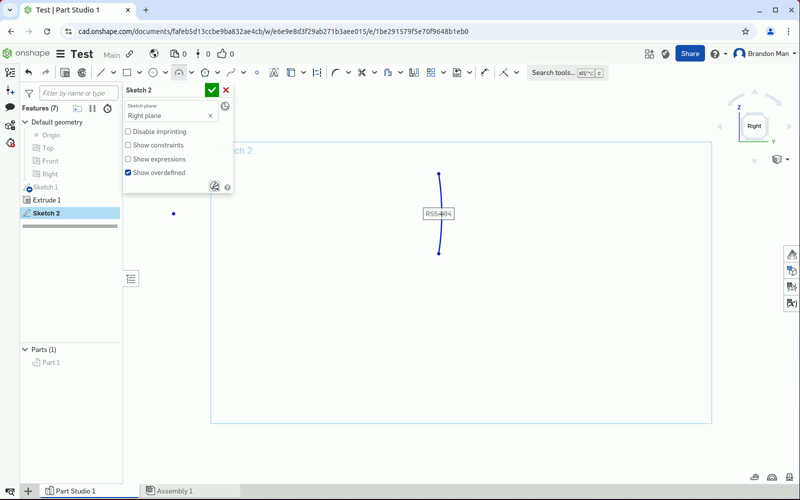
key(esc)
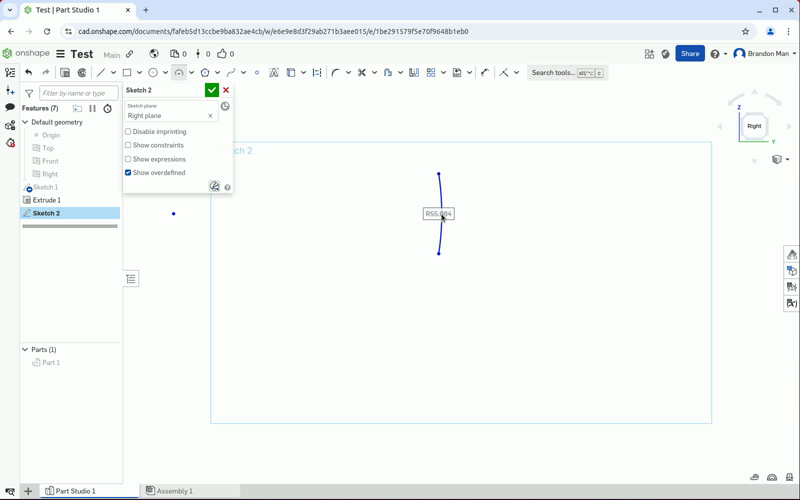
key(l)
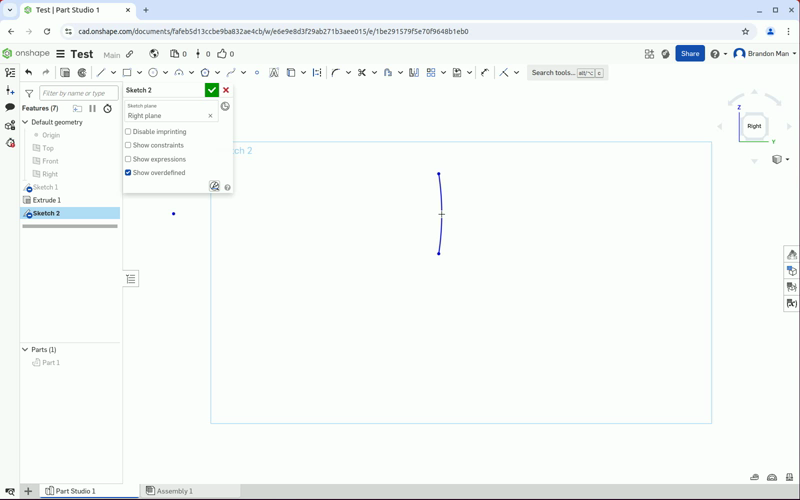
mouse_move(438, 173)
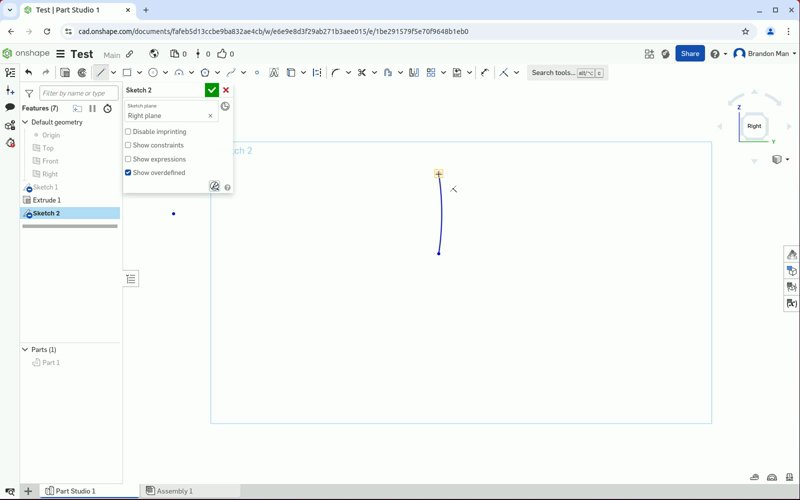
click(438, 173)
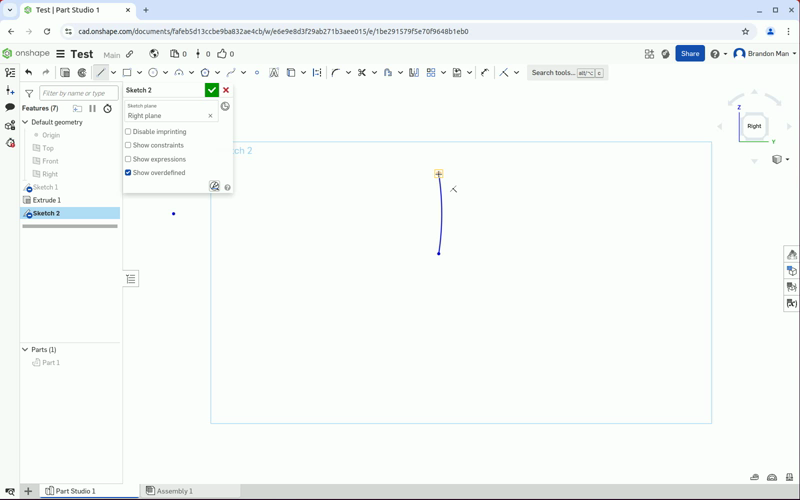
key_down(shift)
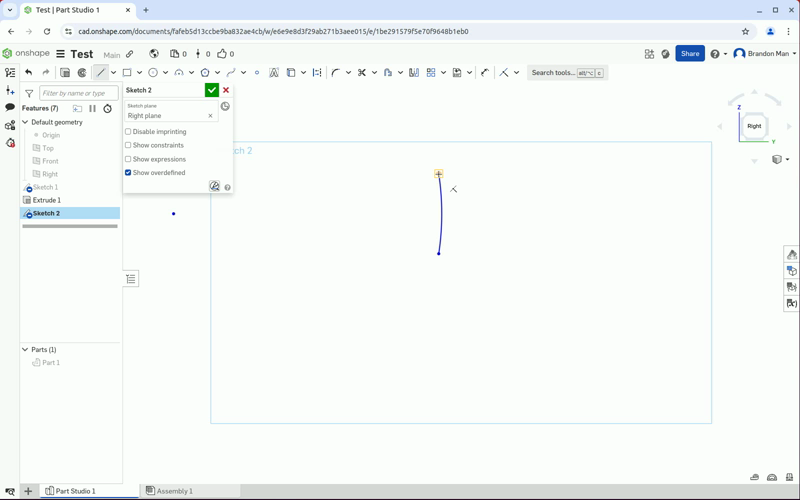
mouse_move(438, 253)
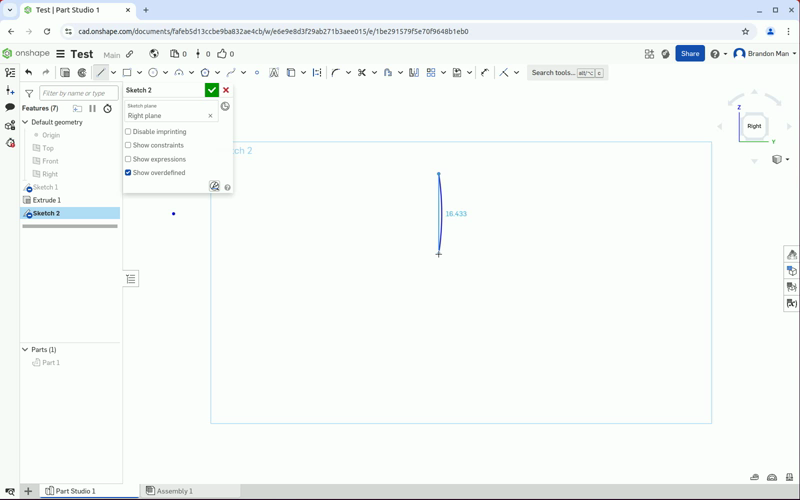
key_up(shift)
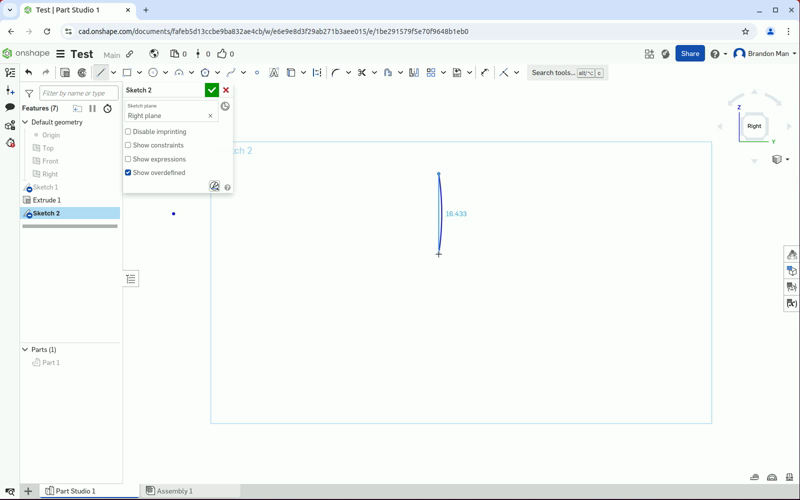
click(438, 253)
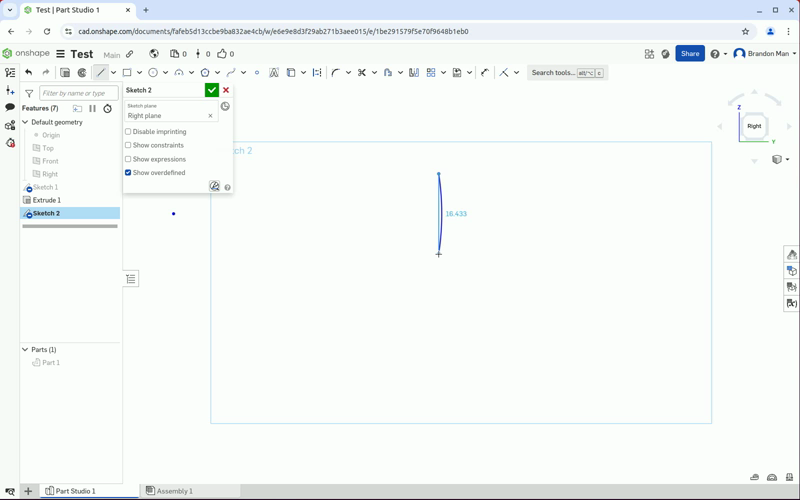
key(esc)
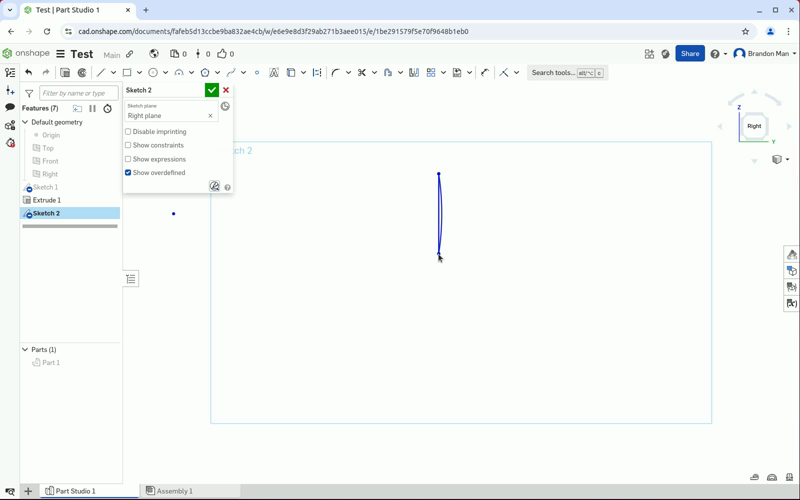
mouse_move(439, 206)
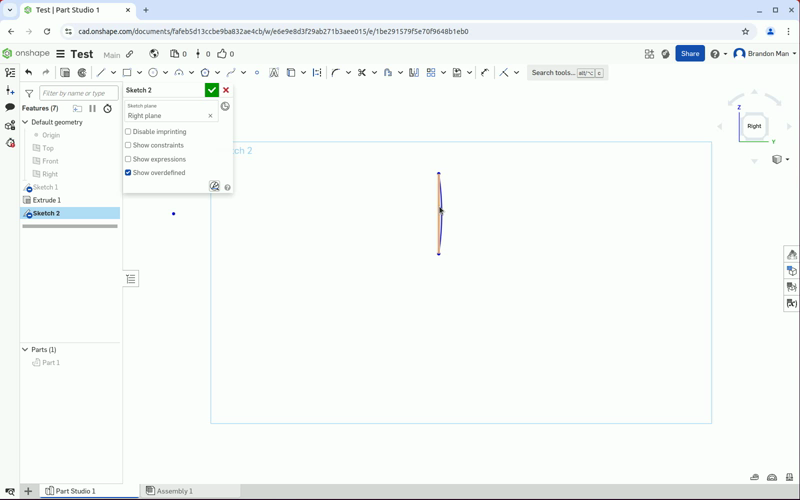
scroll(6)
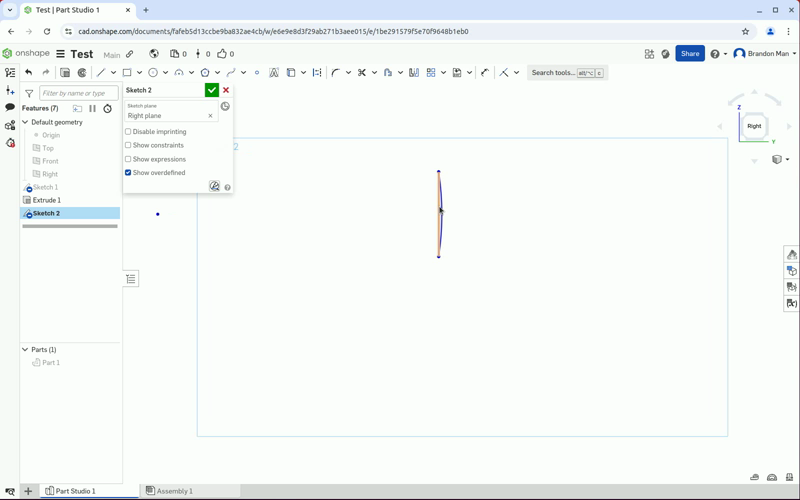
scroll(6)
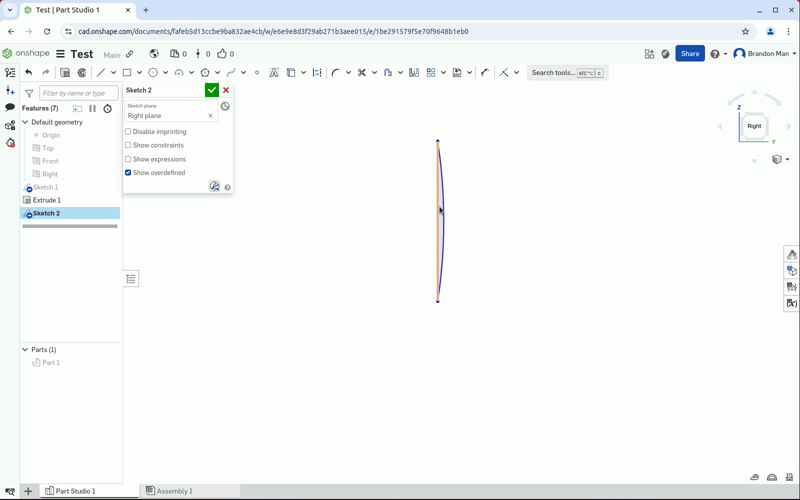
scroll(6)
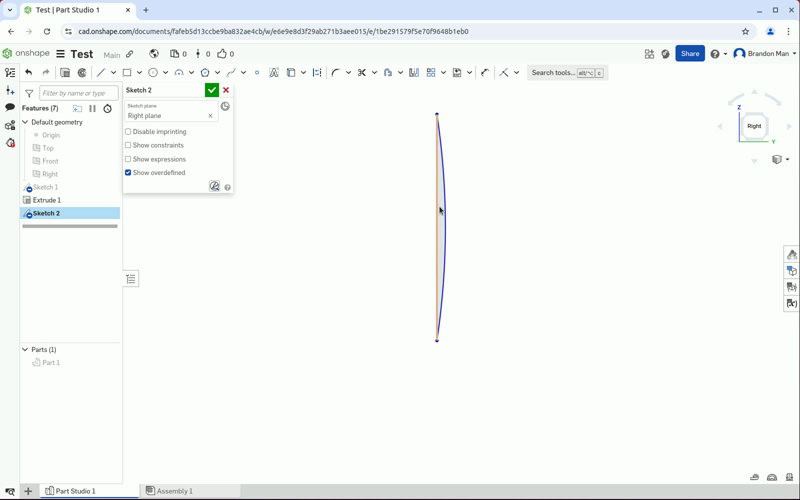
scroll(6)
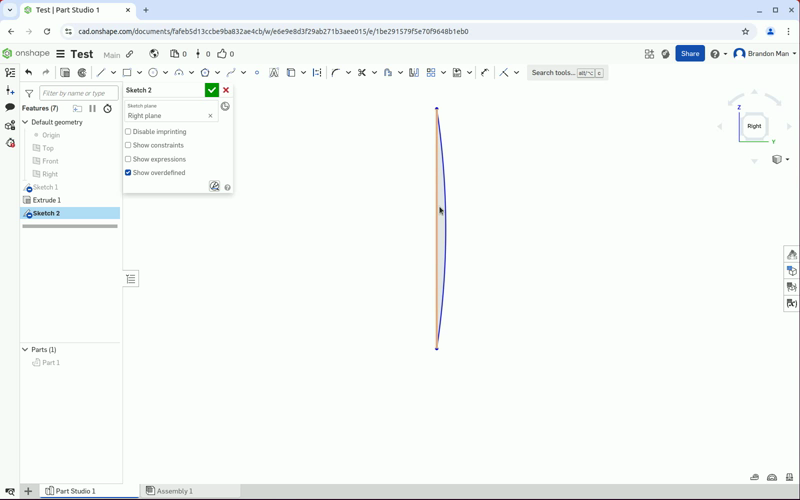
scroll(6)
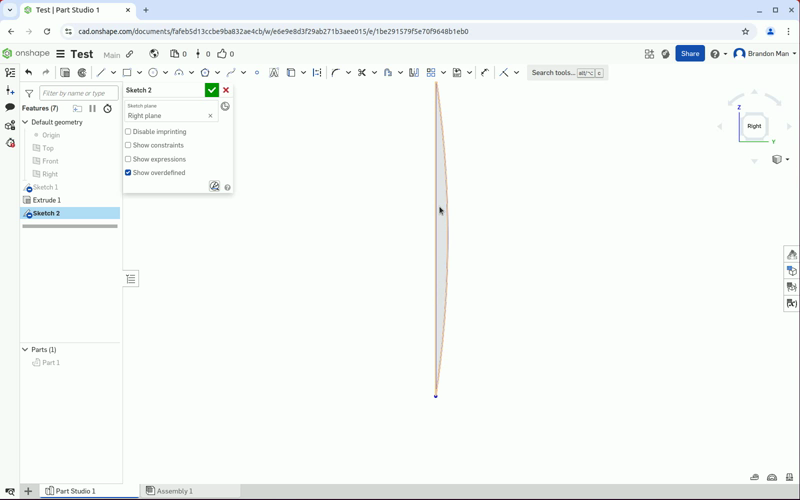
scroll(6)
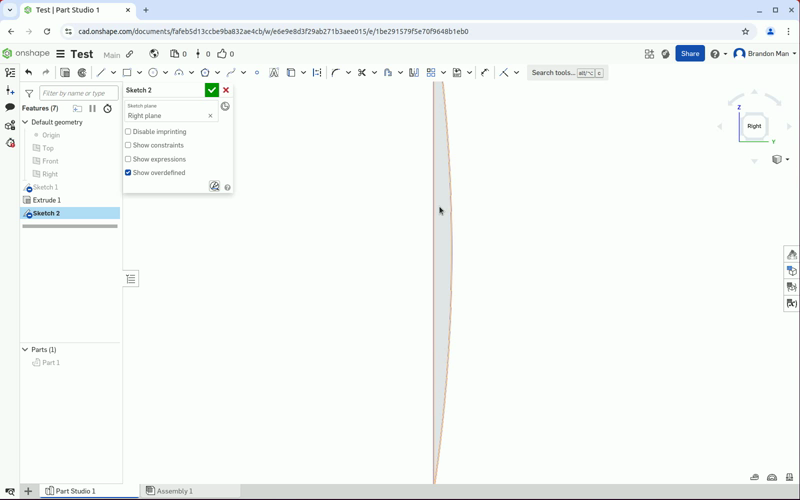
scroll(6)
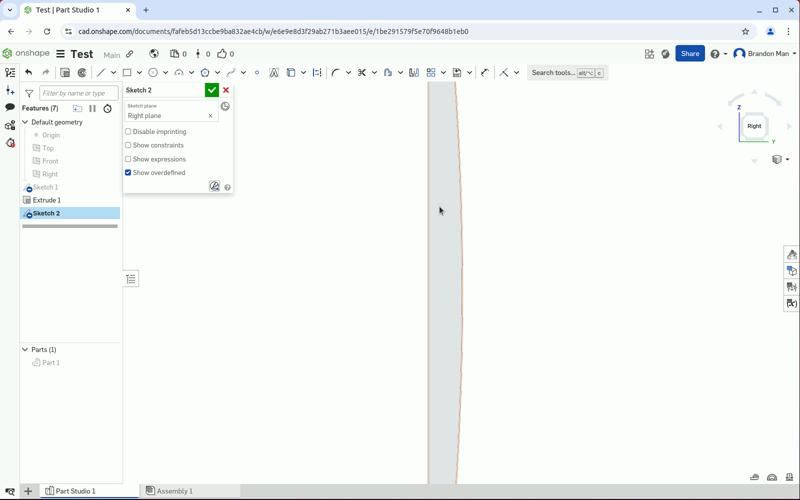
click(439, 206)
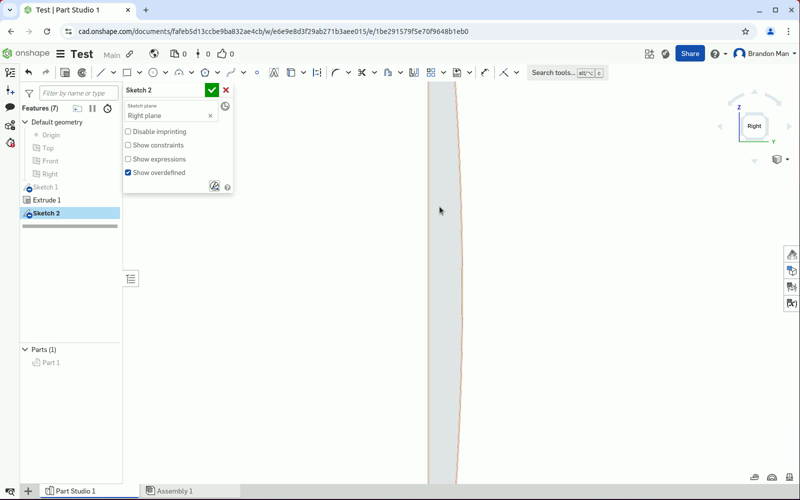
scroll(-6)
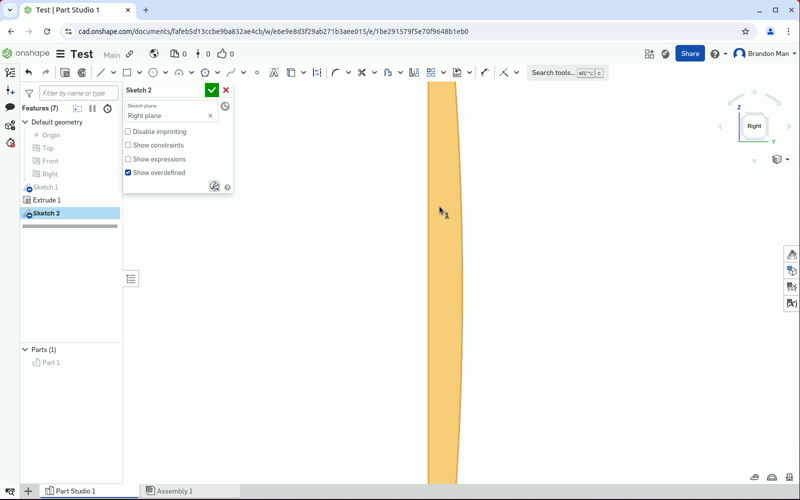
scroll(-6)
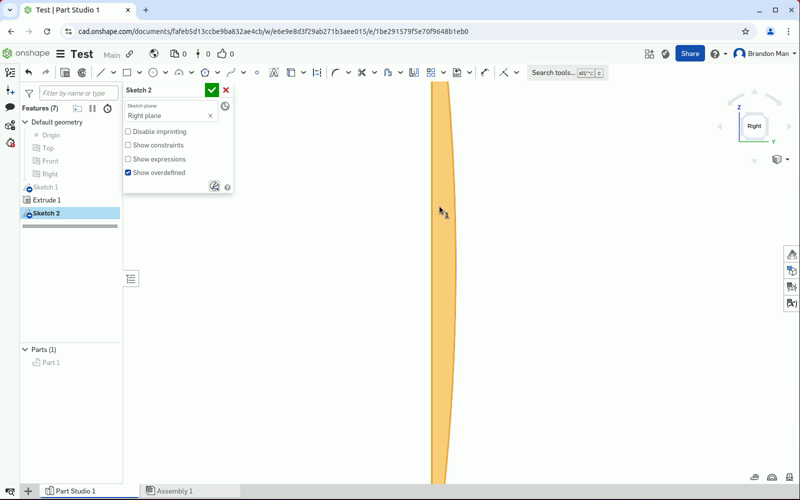
scroll(-6)
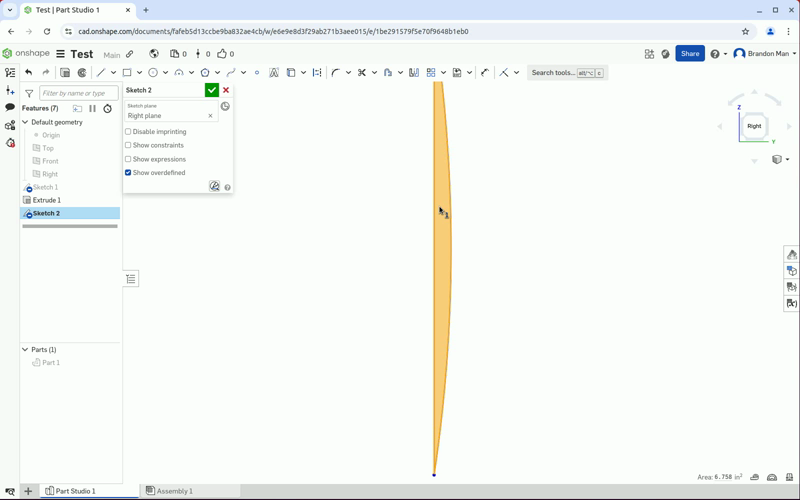
scroll(-6)
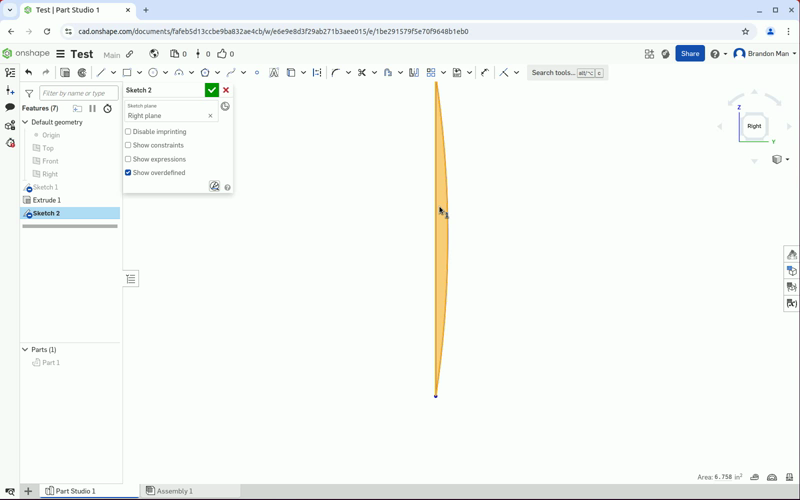
scroll(-6)
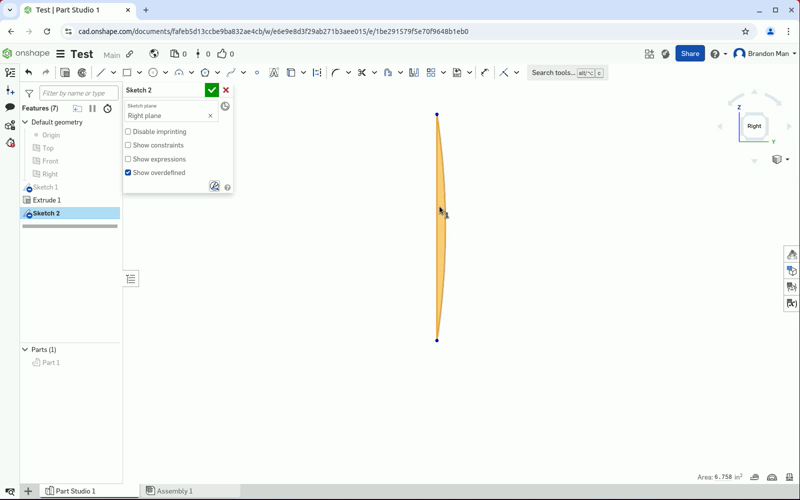
scroll(-6)
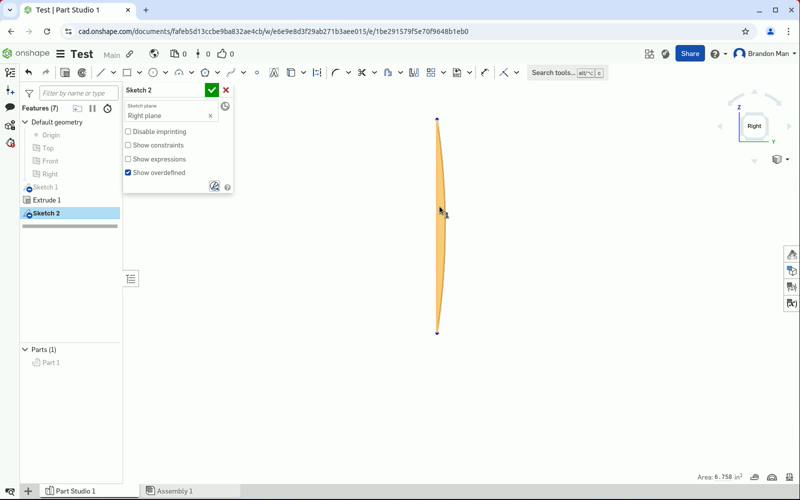
scroll(-6)
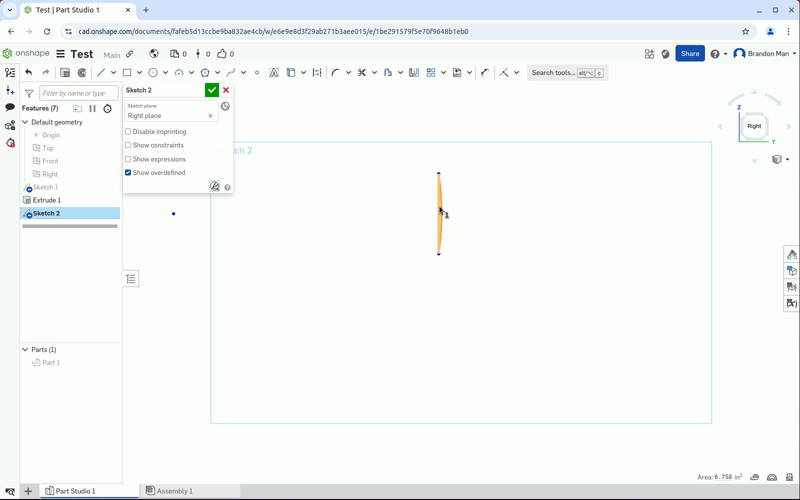
mouse_move(73, 352)
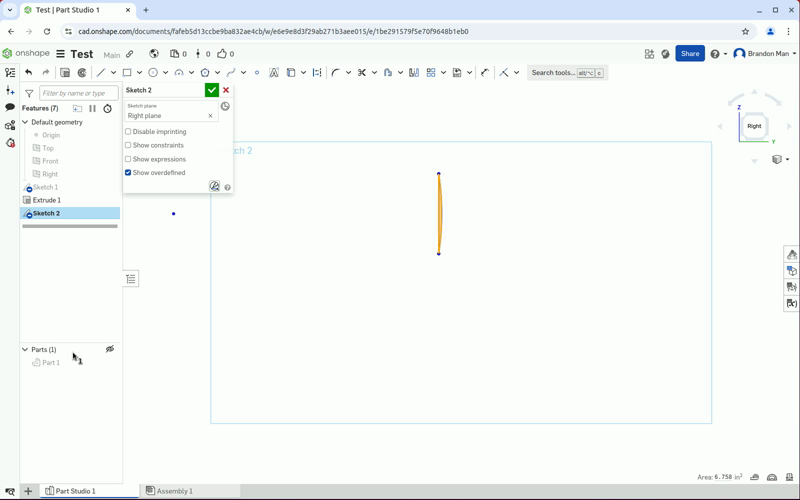
key(shift+y)
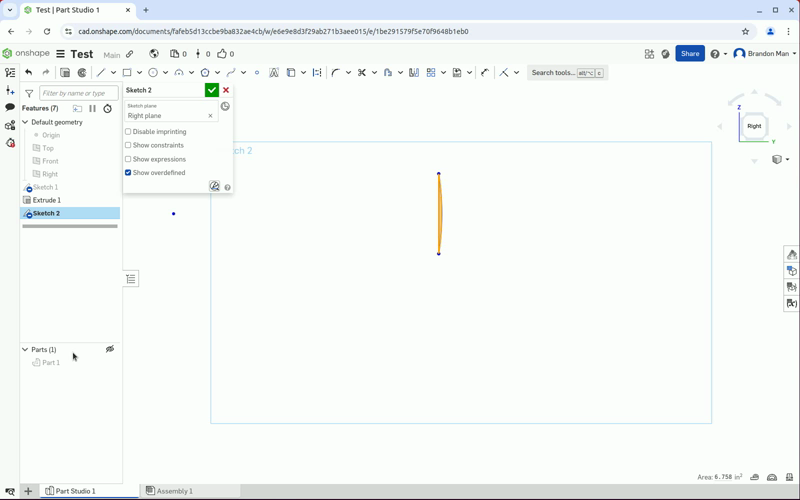
key(shift+e)
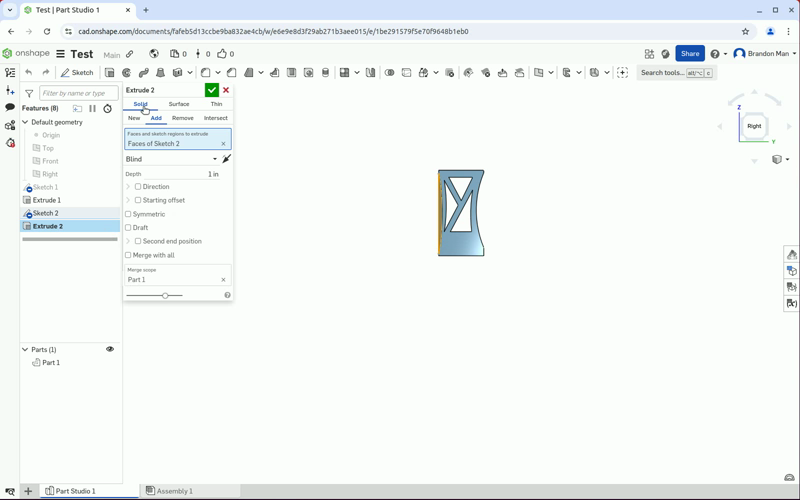
mouse_move(143, 106)
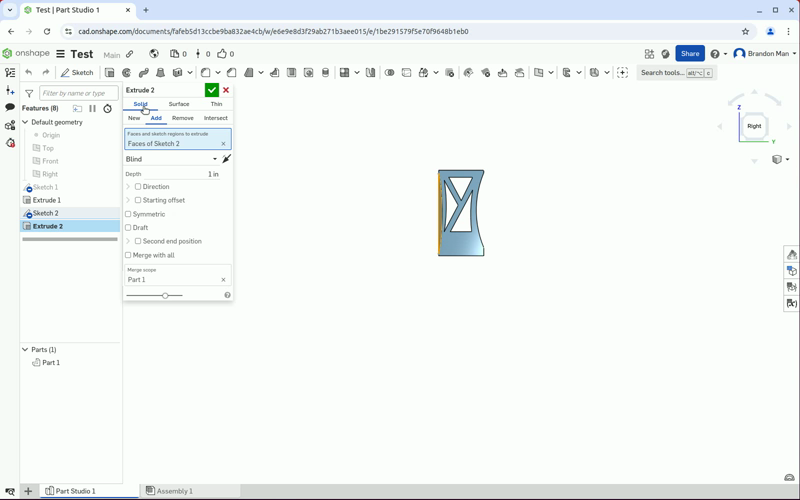
click(143, 106)
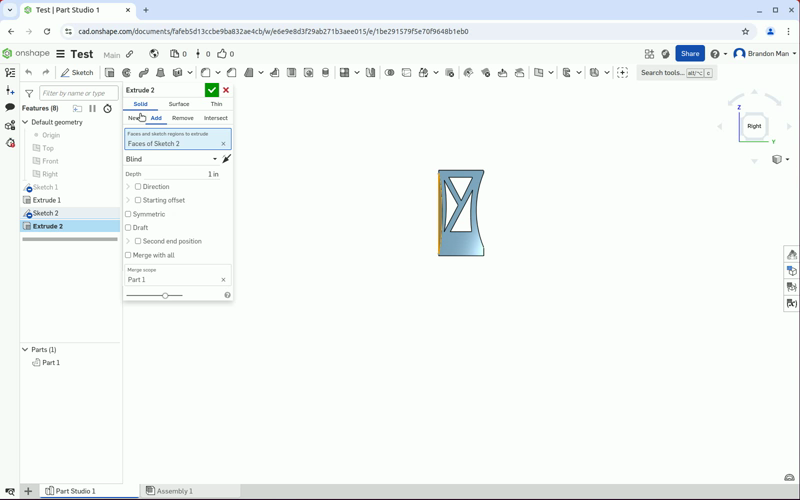
mouse_move(137, 120)
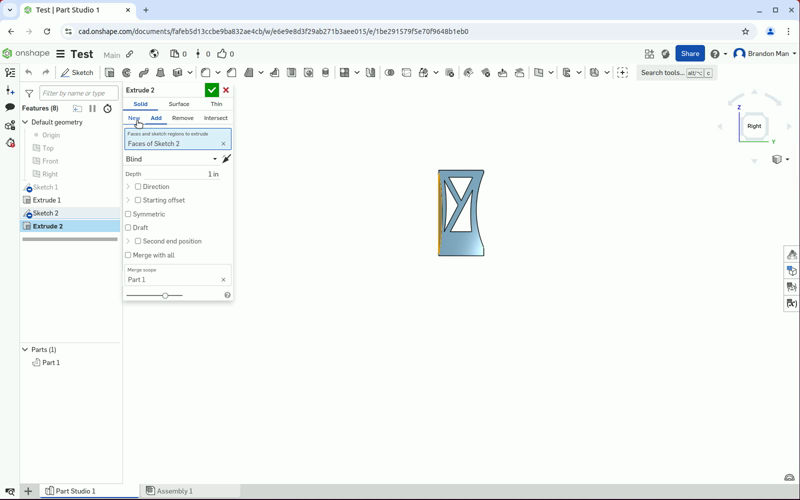
click(137, 120)
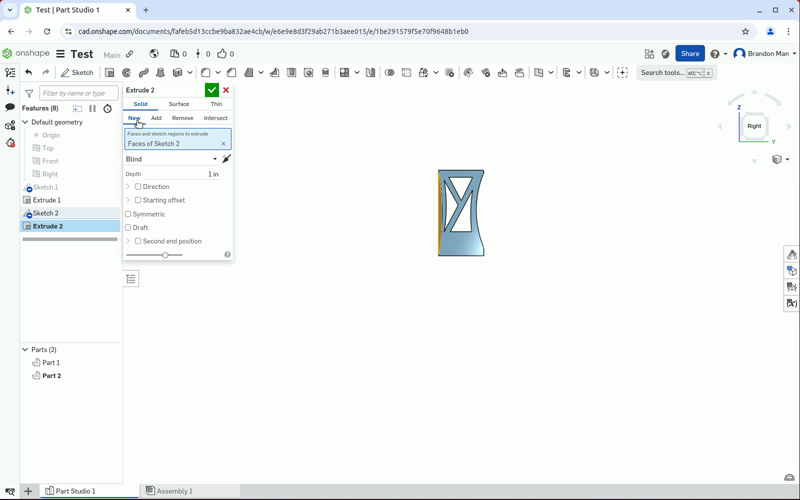
key(tab, 4)
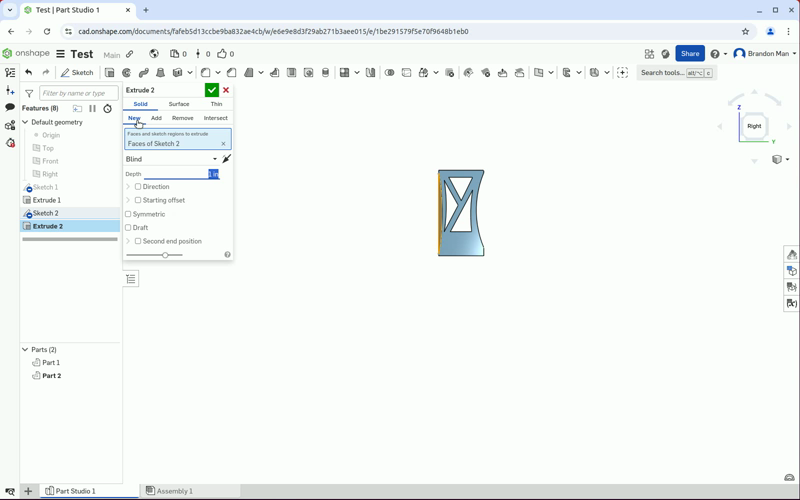
text(-8.184)
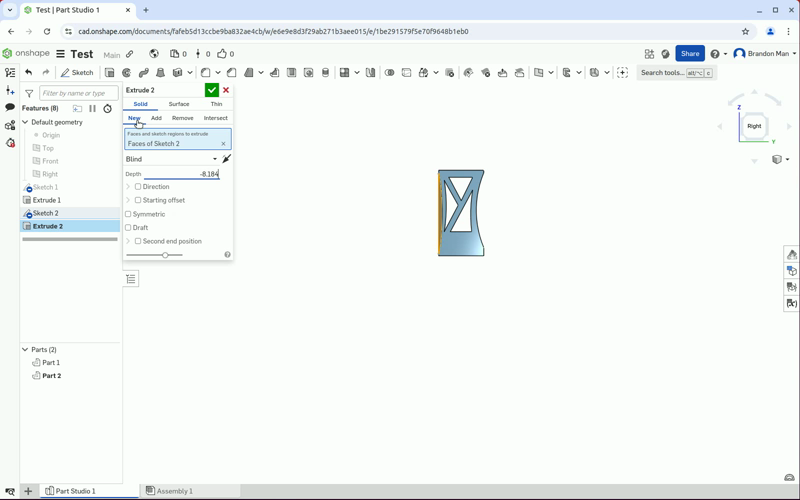
key(enter)
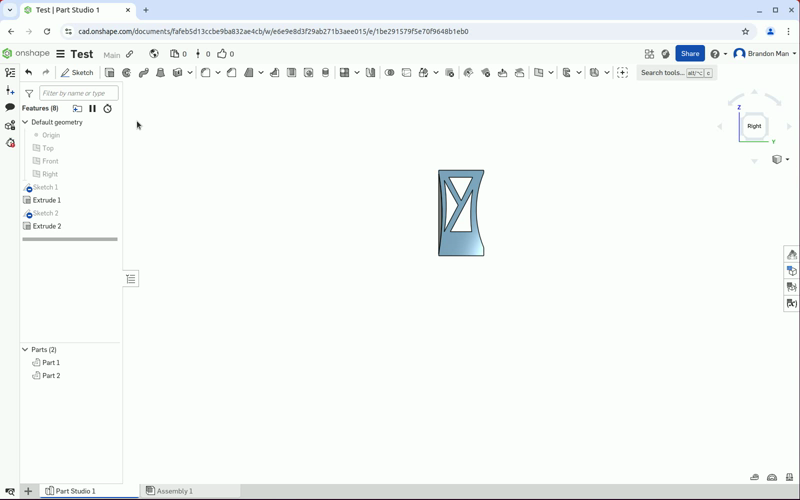
key(shift+h)
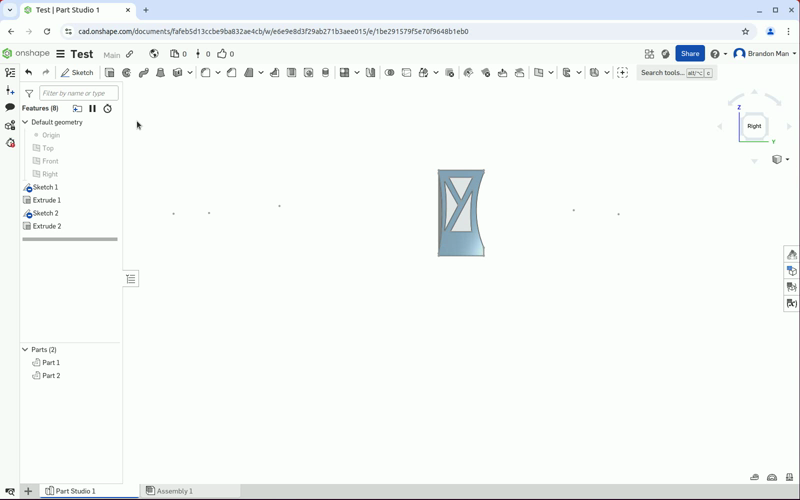
key(shift+h)
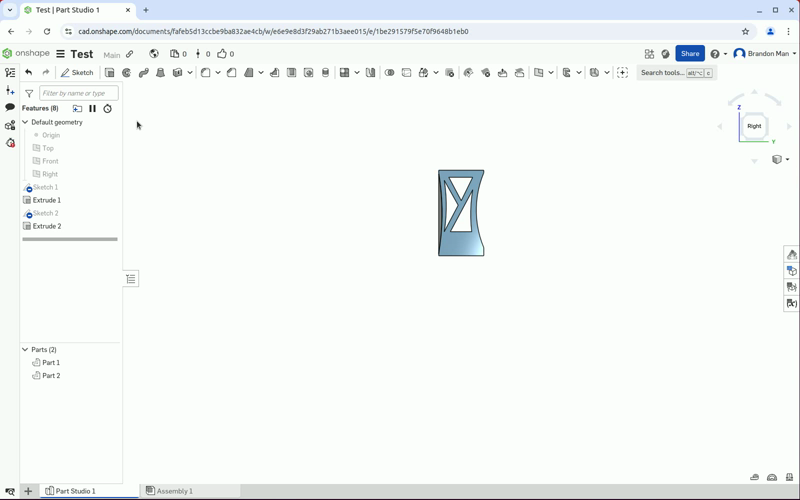
mouse_move(73, 189)
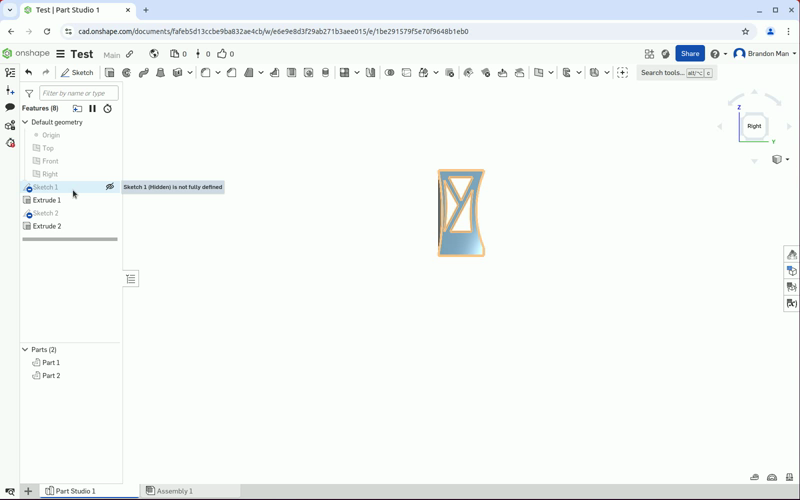
click(73, 189)
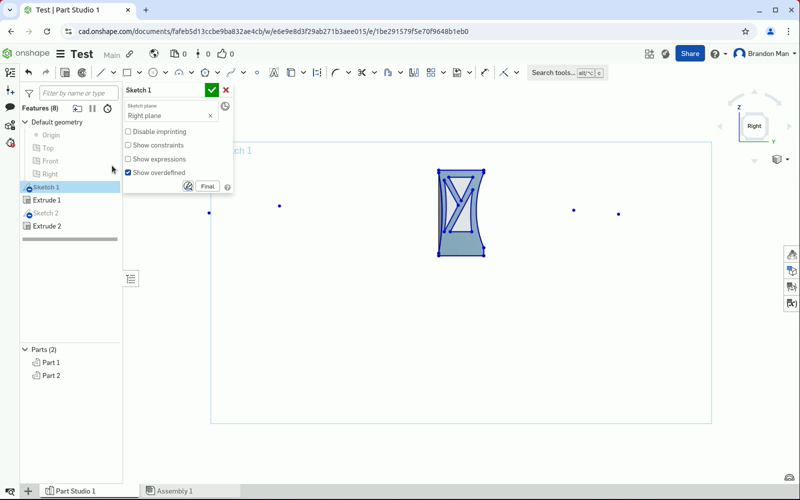
mouse_move(229, 92)
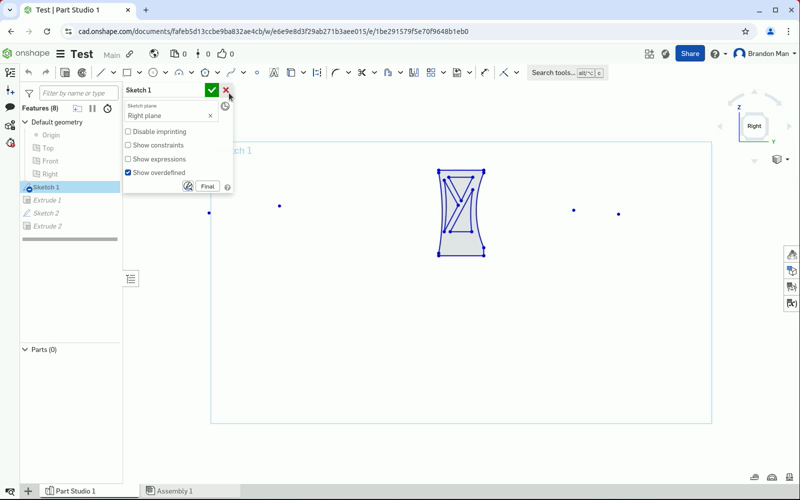
click(229, 92)
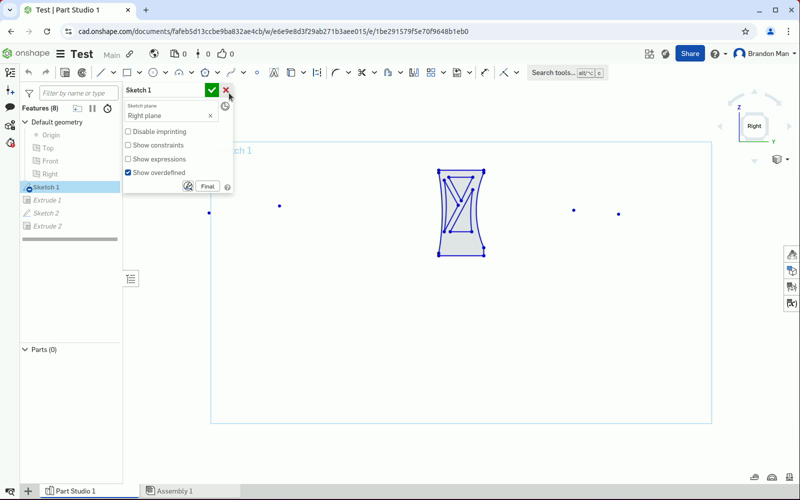
key(shift+s)
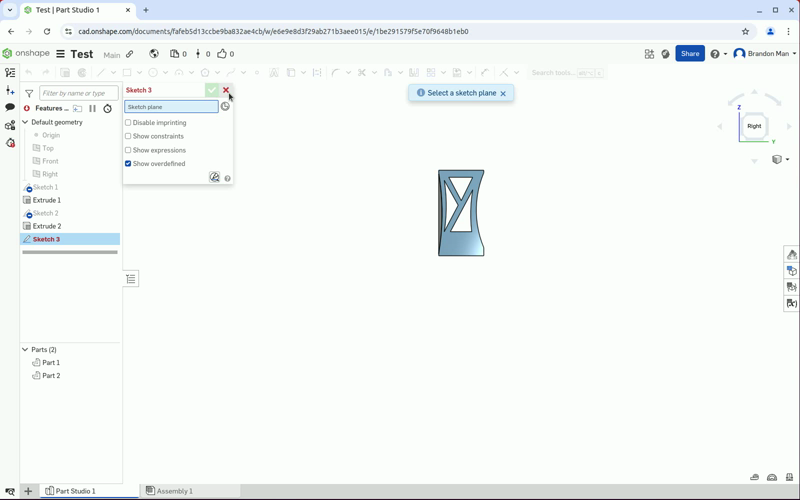
mouse_move(73, 176)
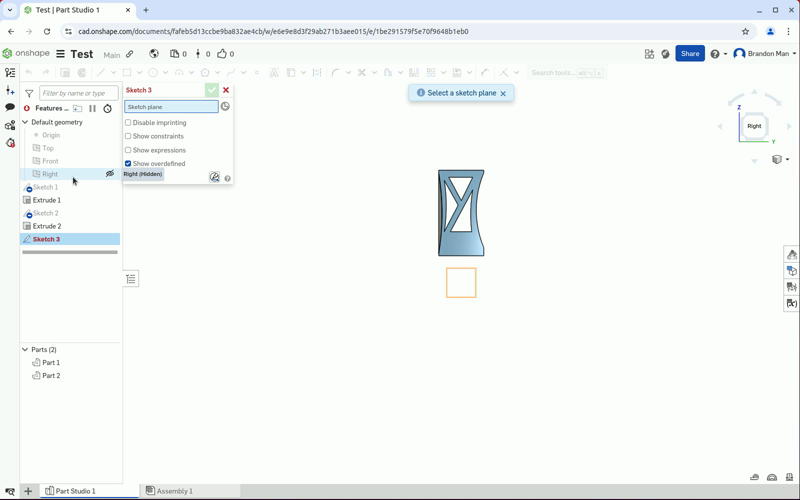
click(73, 176)
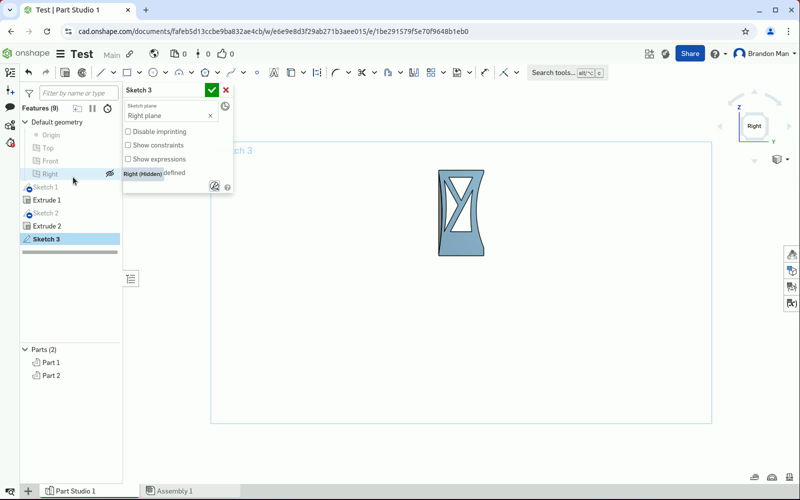
mouse_move(73, 352)
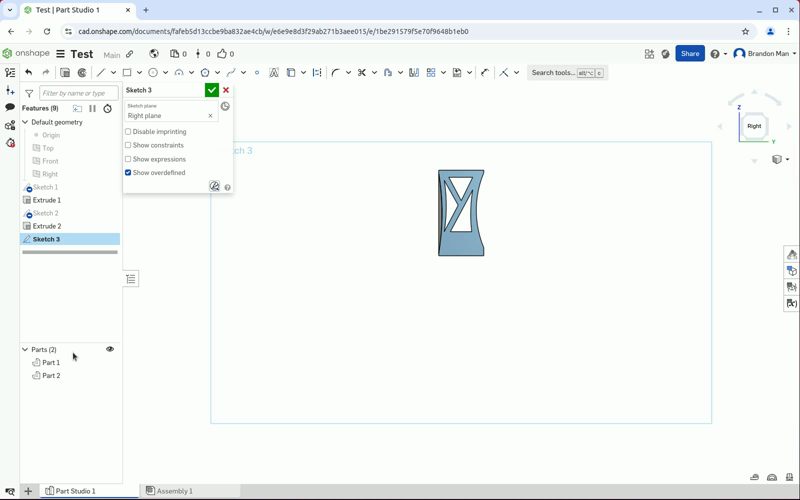
key(y)
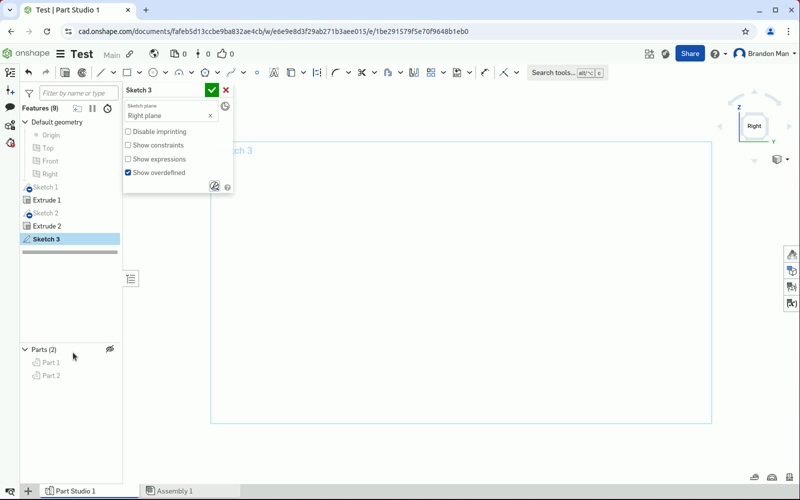
key(l)
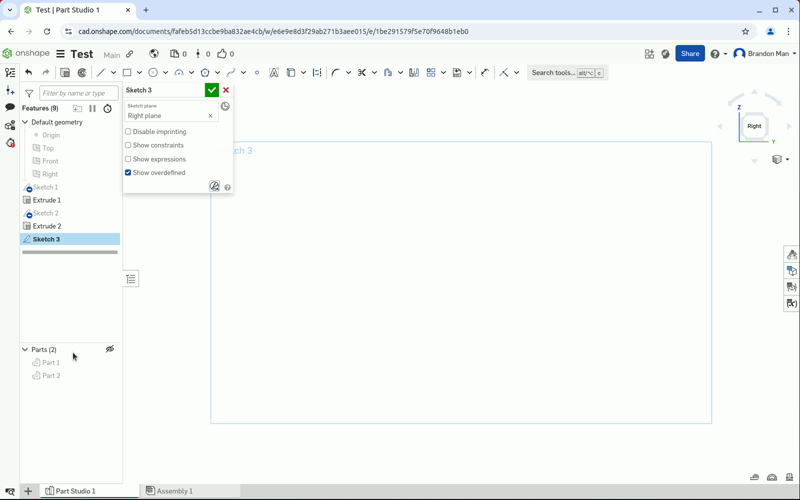
key_down(shift)
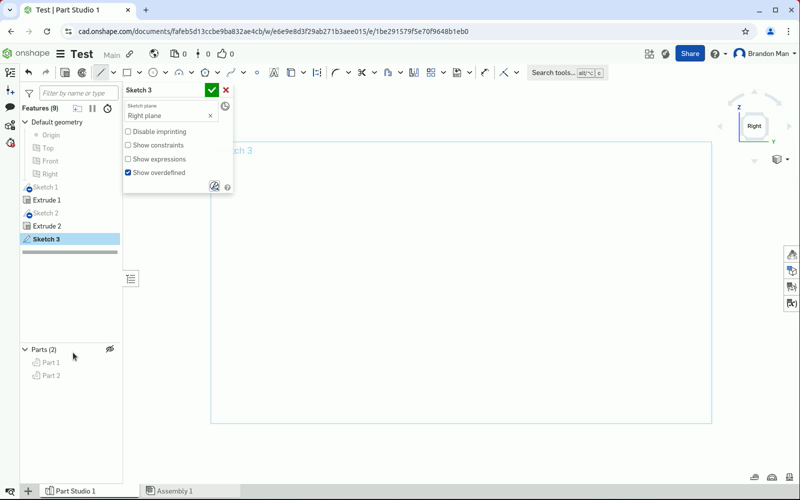
mouse_move(483, 247)
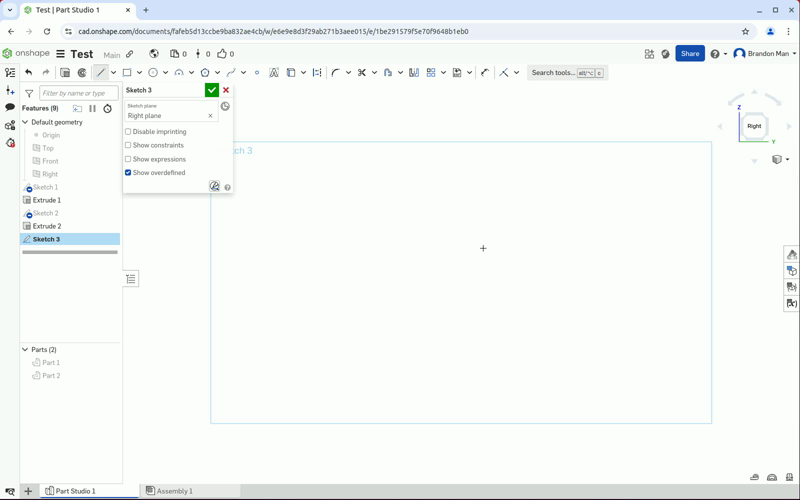
click(483, 247)
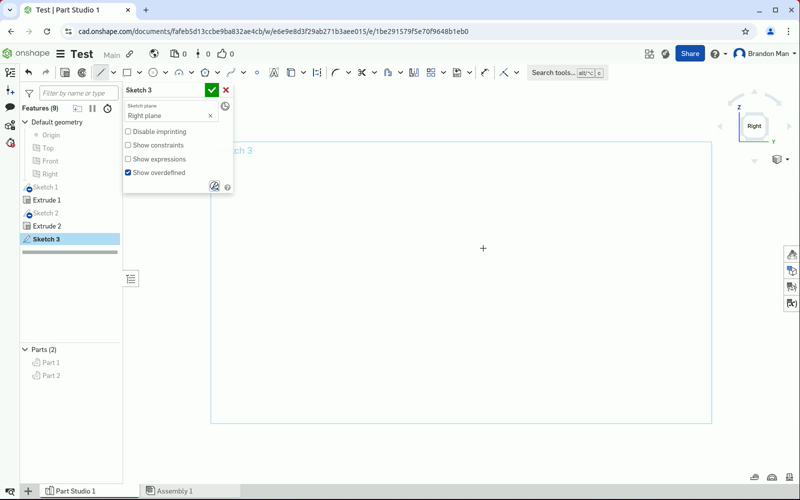
key_up(shift)
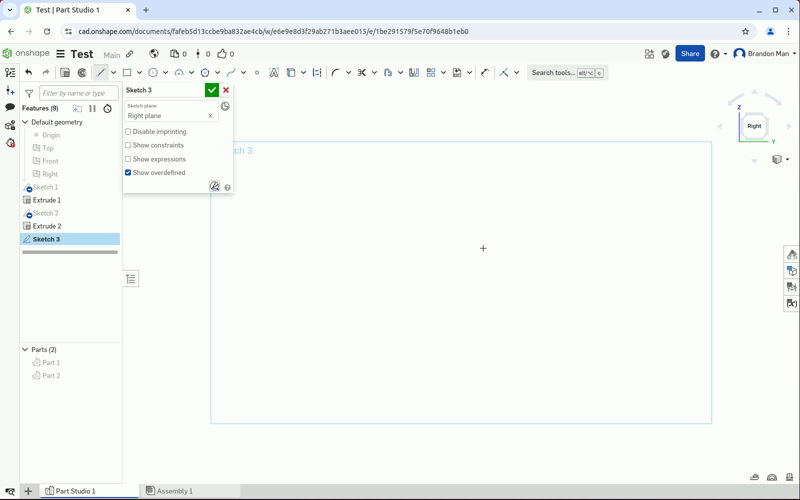
key_down(shift)
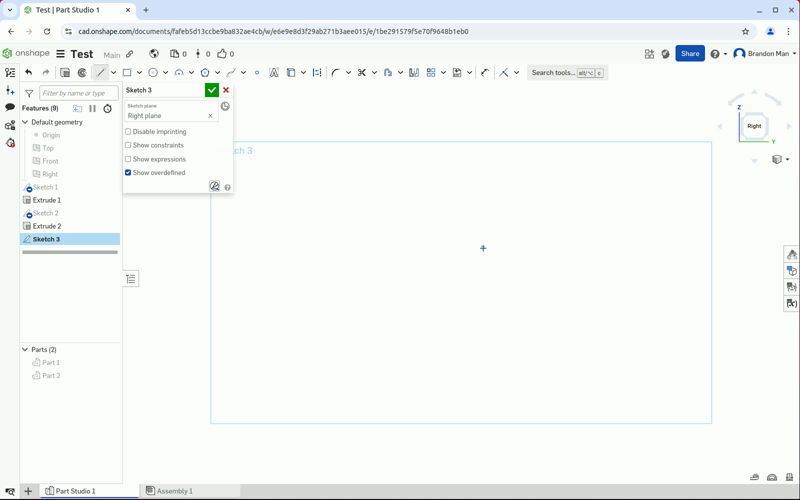
mouse_move(483, 172)
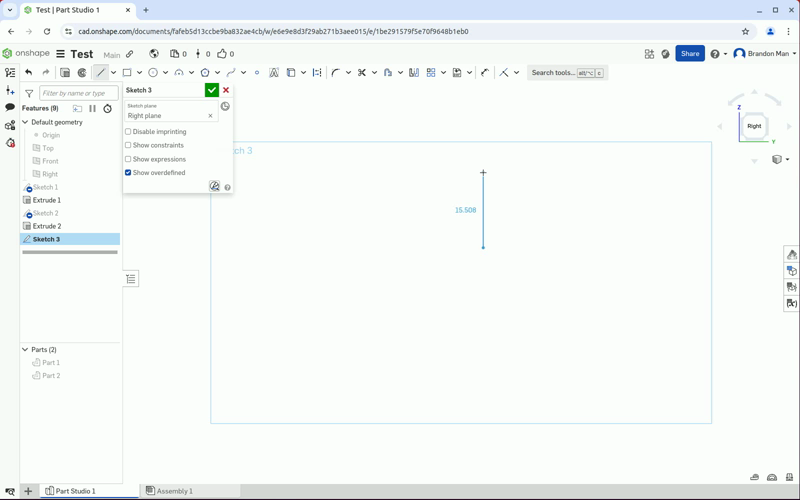
click(483, 172)
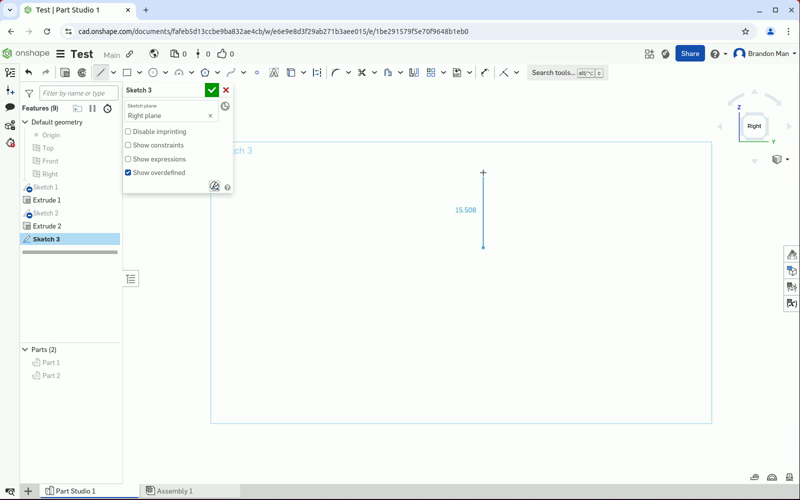
key_up(shift)
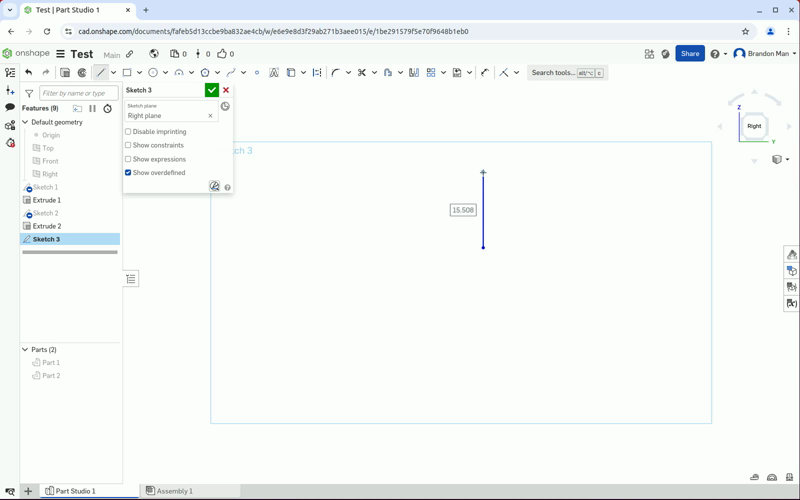
key(esc)
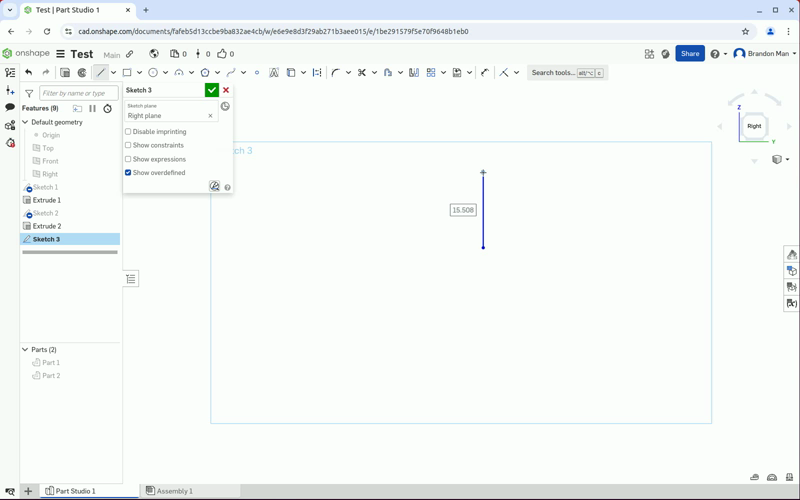
key(a)
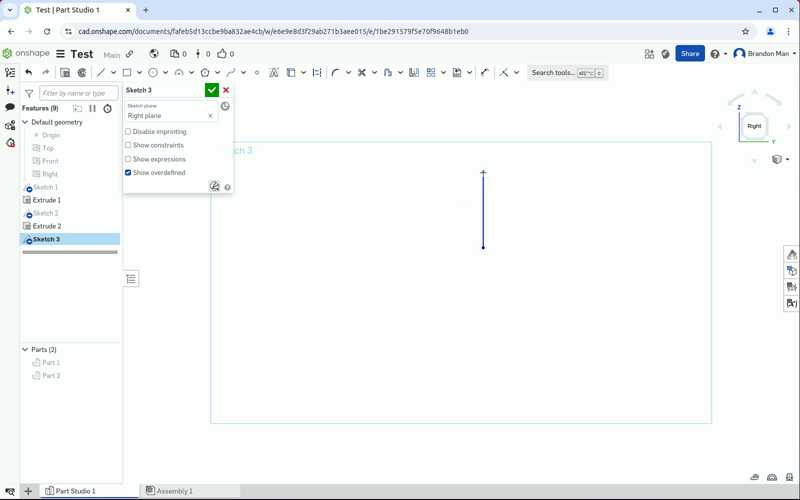
mouse_move(483, 172)
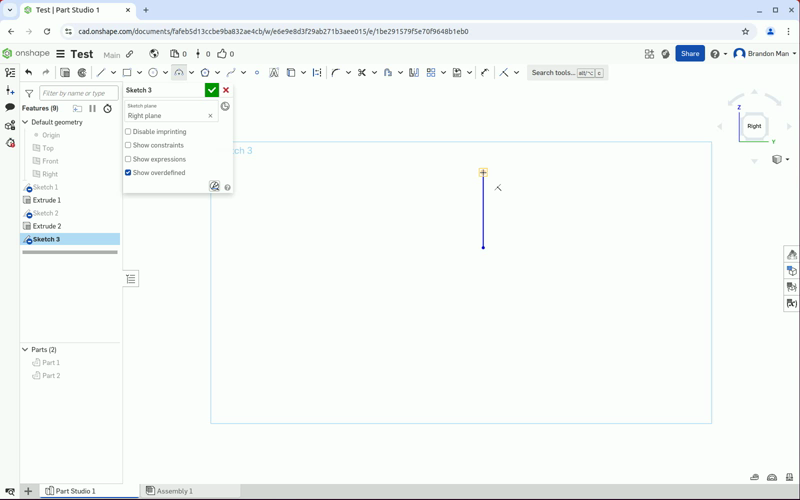
click(483, 172)
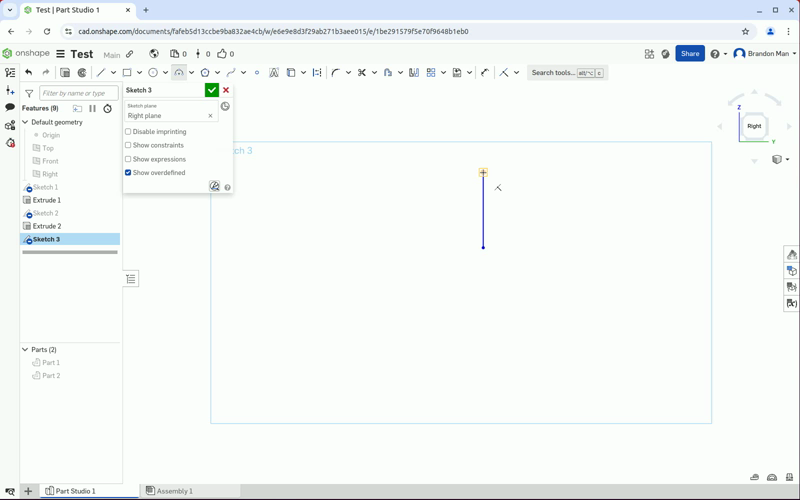
mouse_move(483, 247)
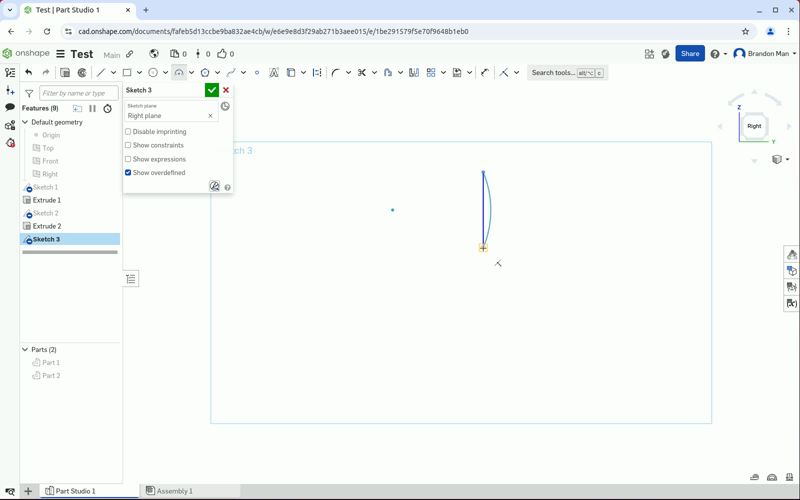
click(483, 247)
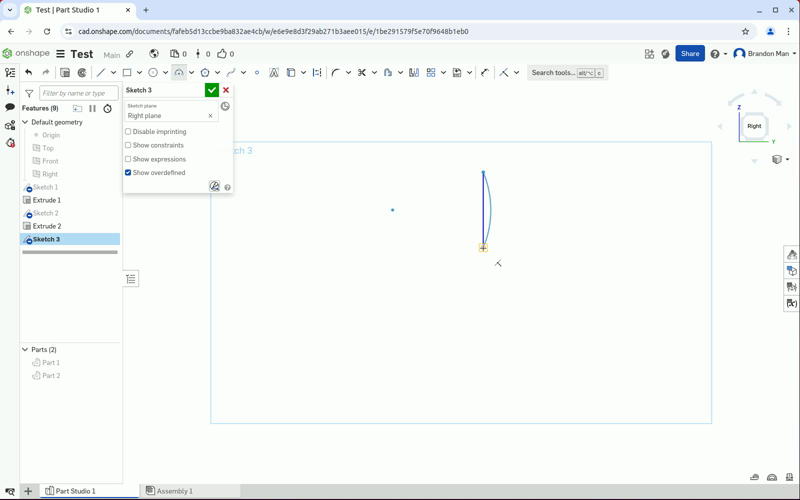
key_down(shift)
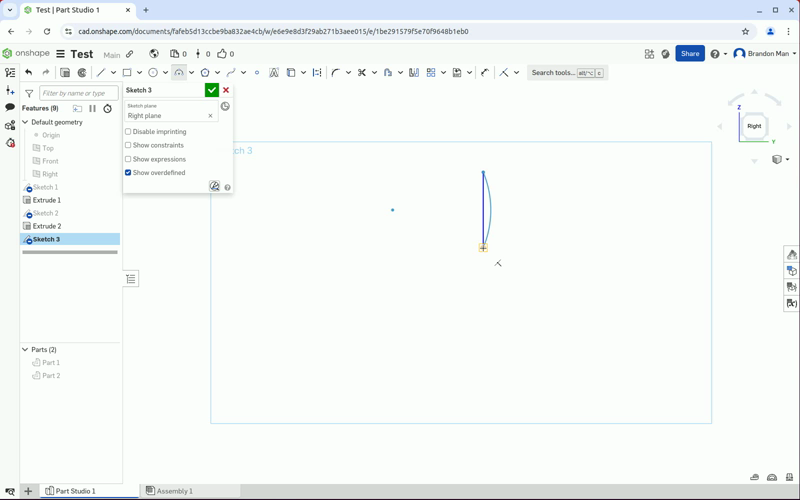
mouse_move(475, 209)
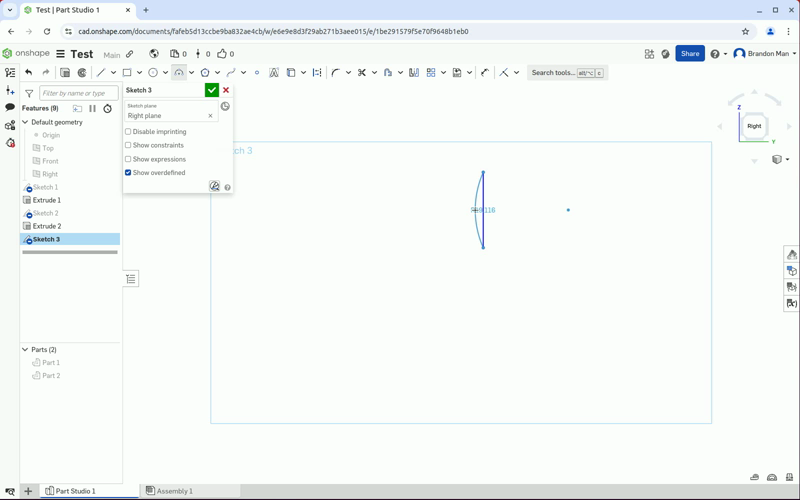
click(475, 209)
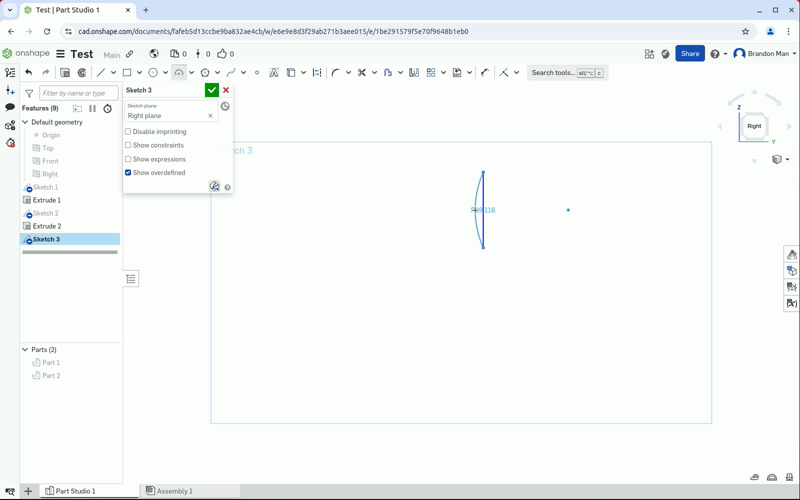
key_up(shift)
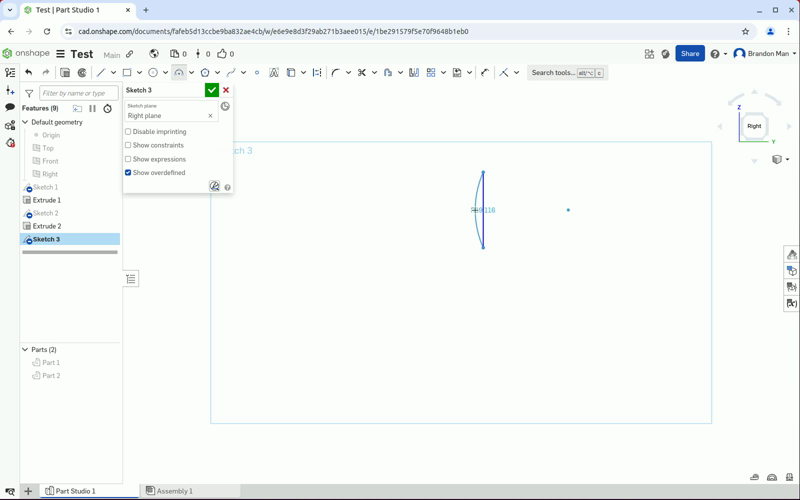
key(esc)
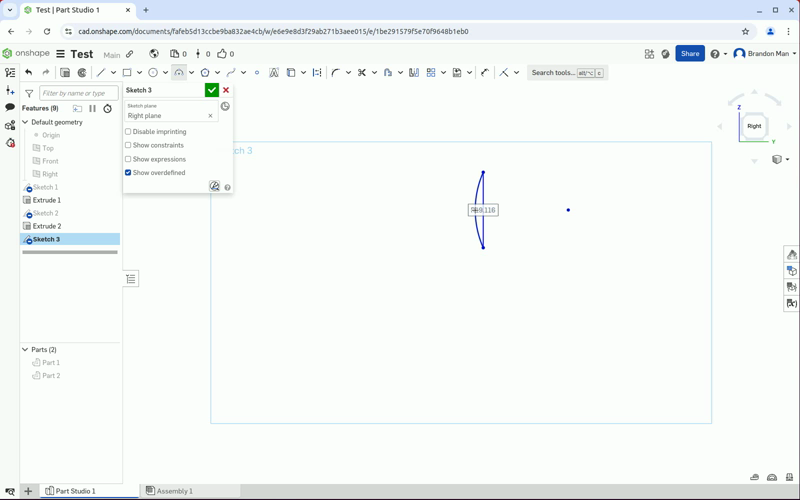
mouse_move(480, 232)
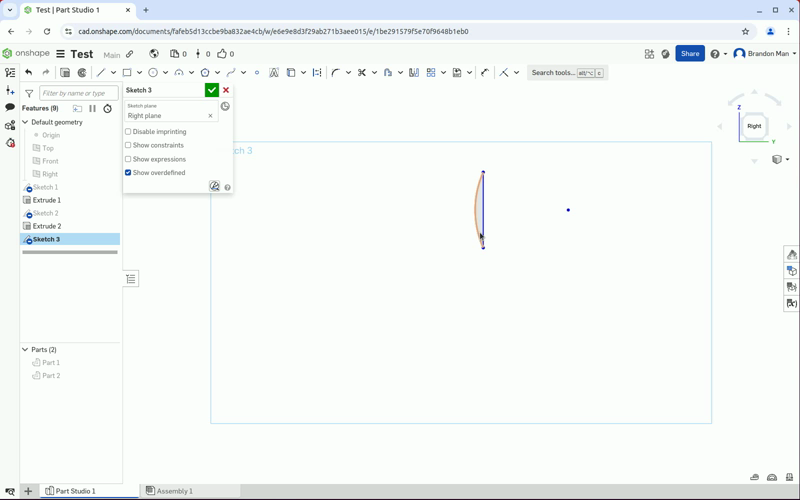
scroll(6)
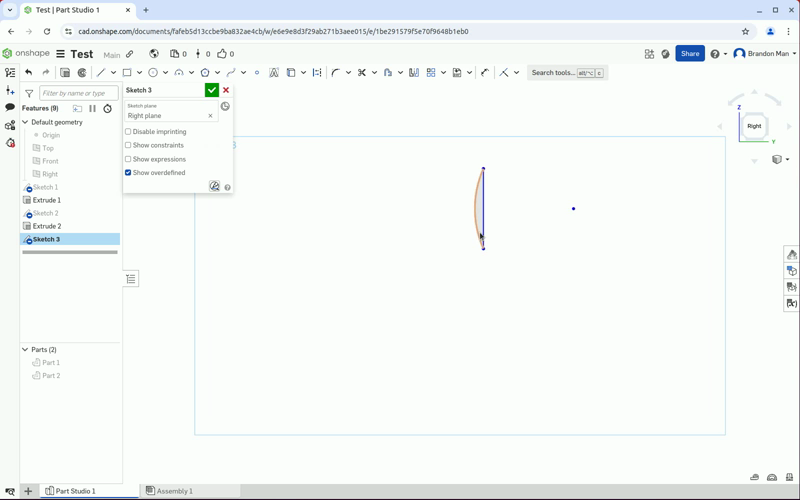
scroll(6)
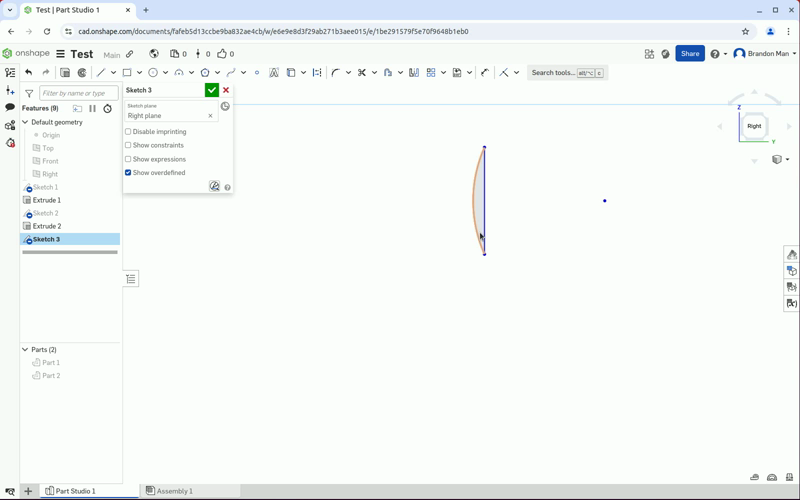
scroll(6)
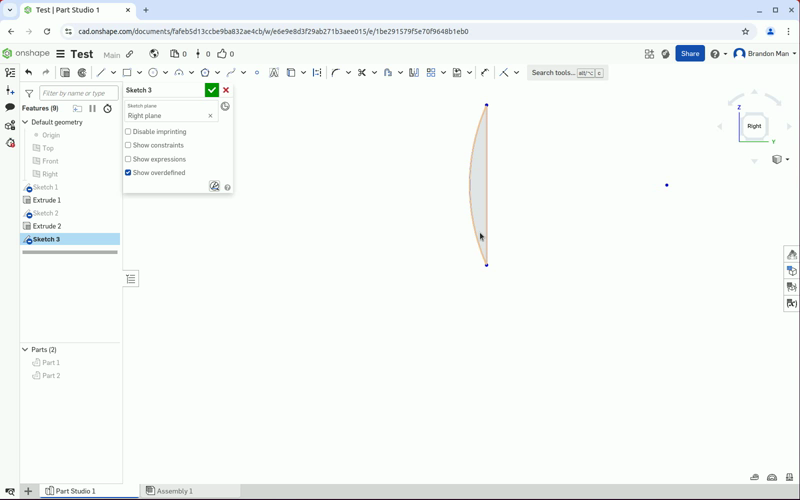
scroll(6)
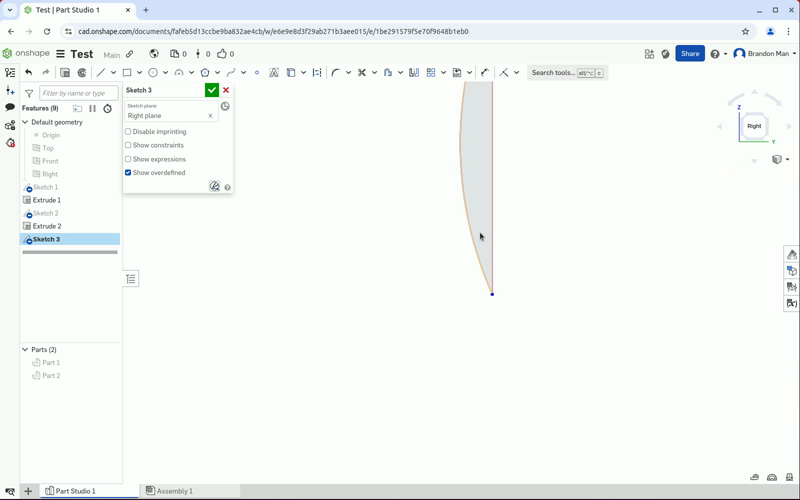
scroll(6)
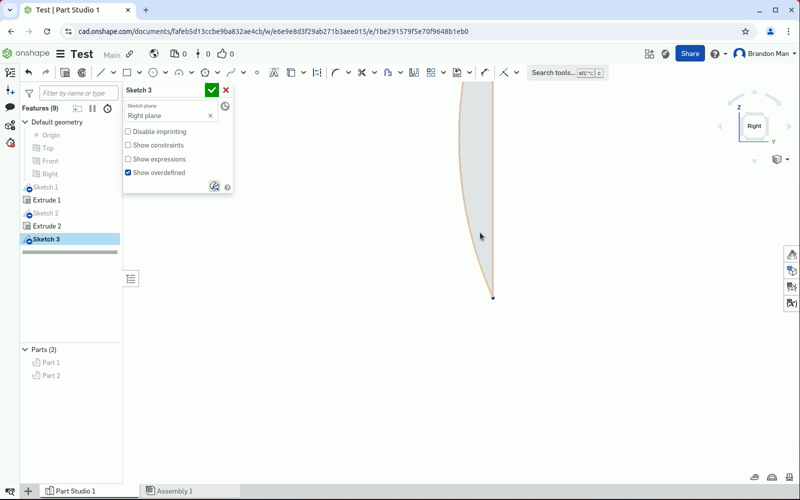
scroll(6)
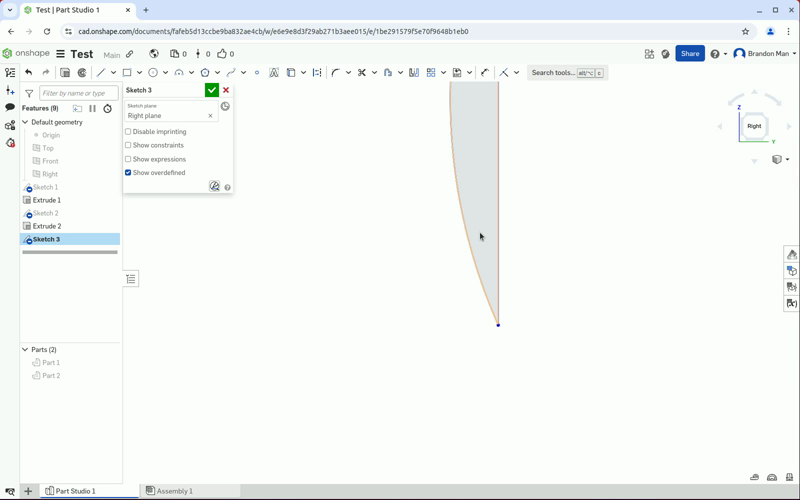
scroll(6)
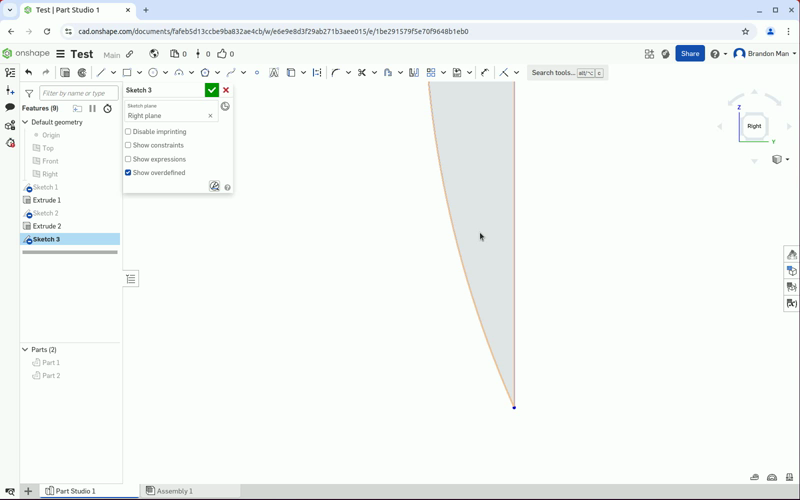
click(480, 232)
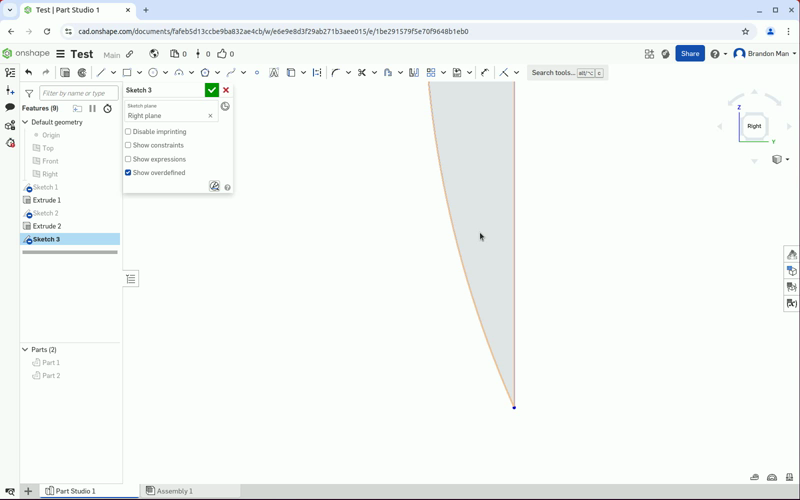
scroll(-6)
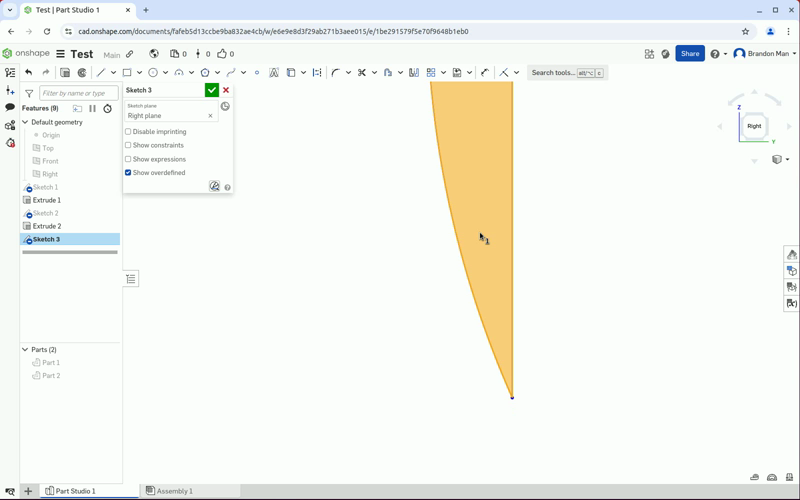
scroll(-6)
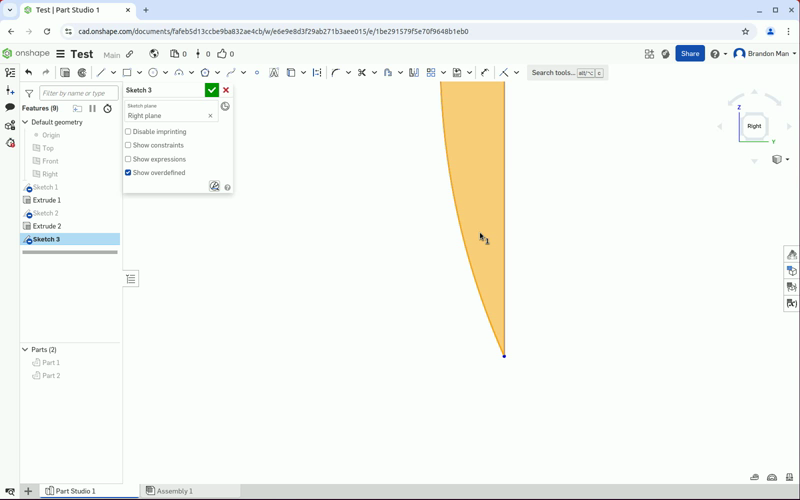
scroll(-6)
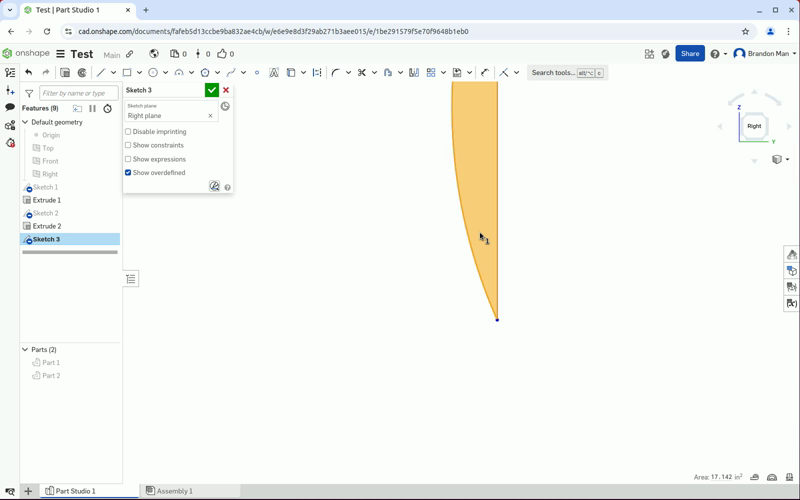
scroll(-6)
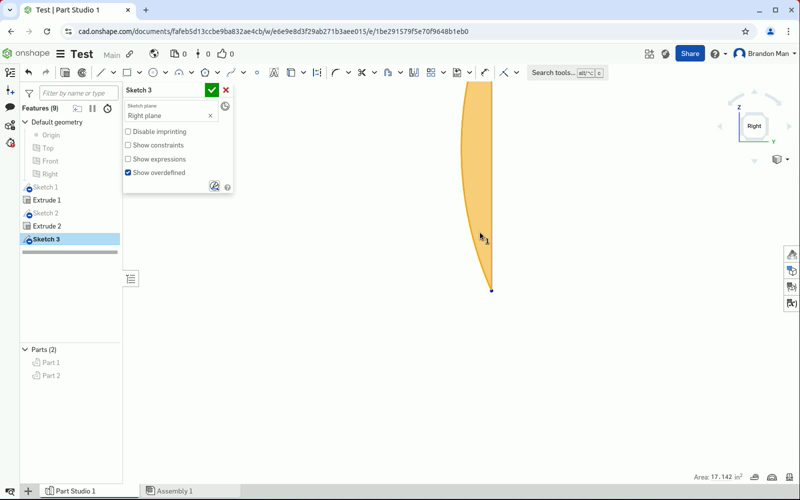
scroll(-6)
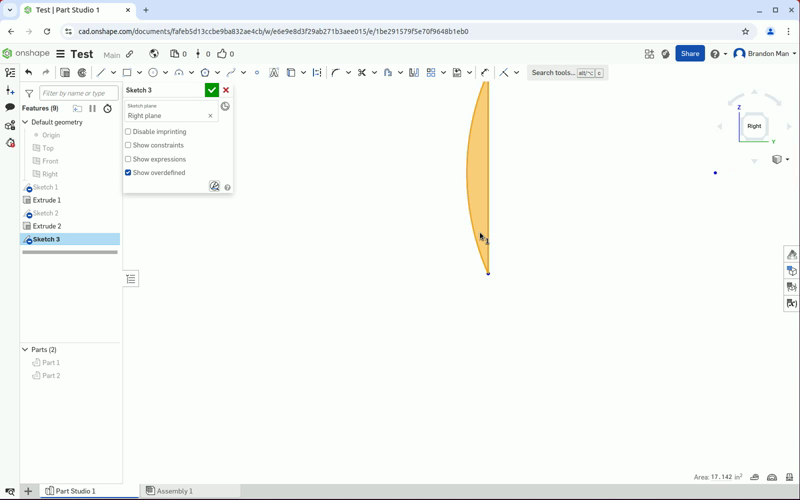
scroll(-6)
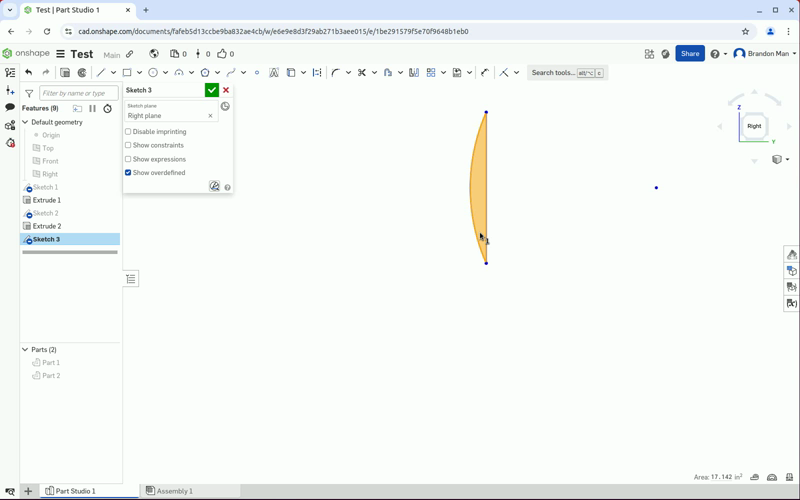
scroll(-6)
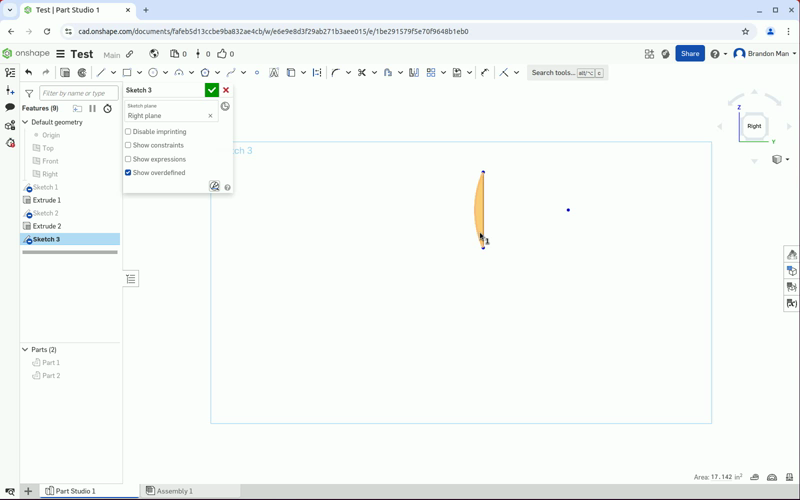
mouse_move(73, 352)
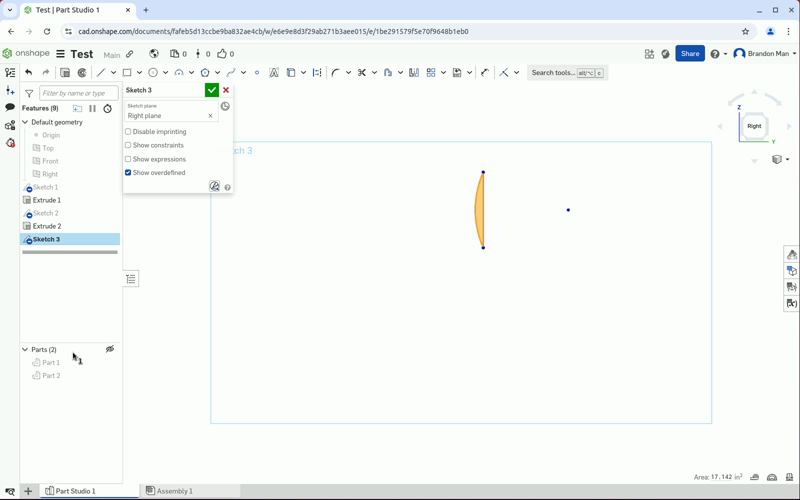
key(shift+y)
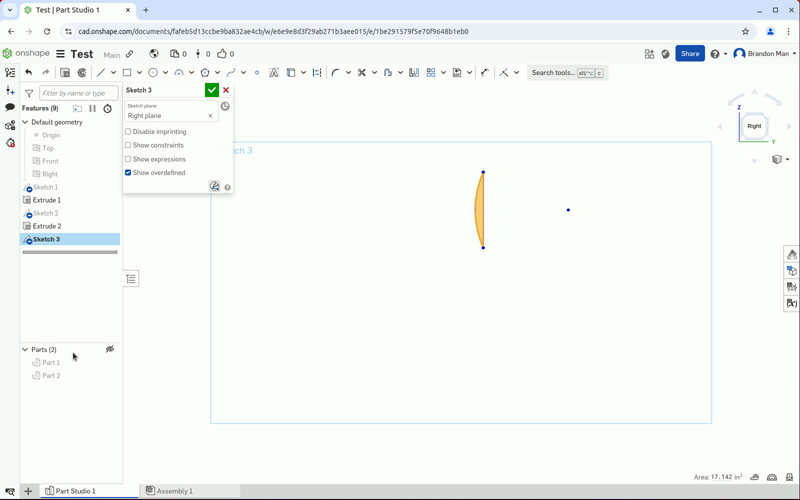
key(shift+e)
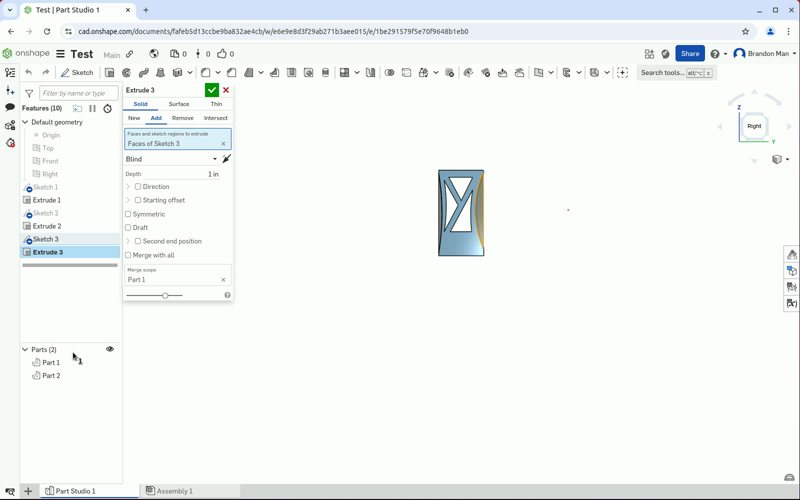
mouse_move(143, 106)
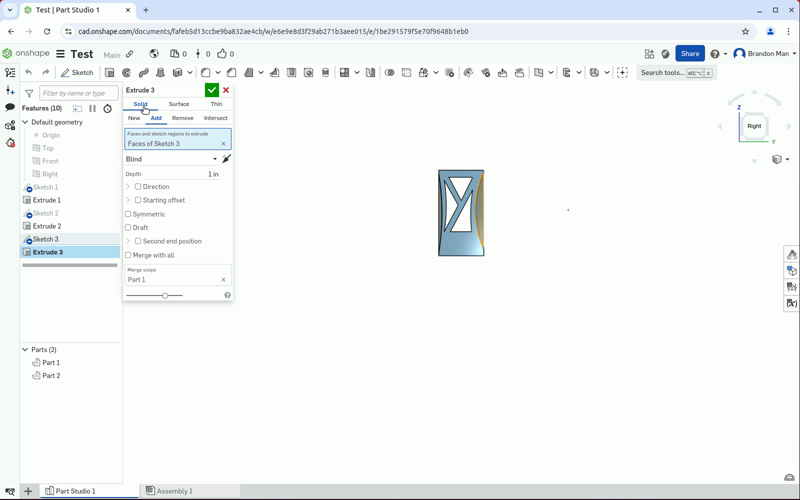
click(143, 106)
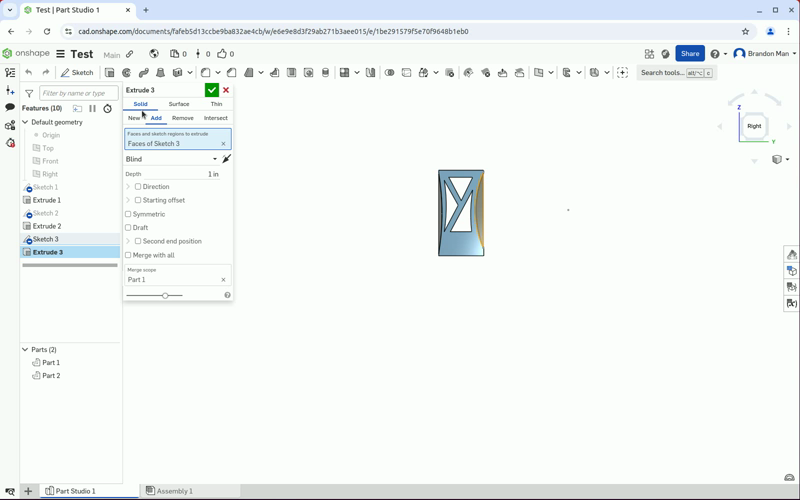
mouse_move(137, 120)
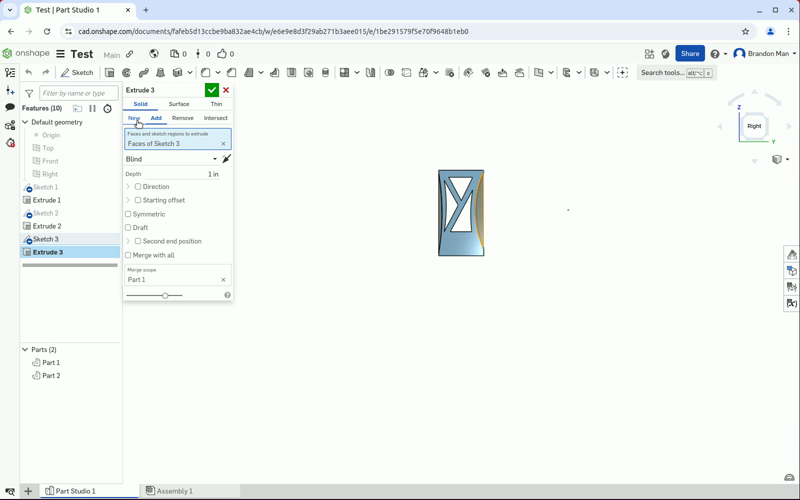
click(137, 120)
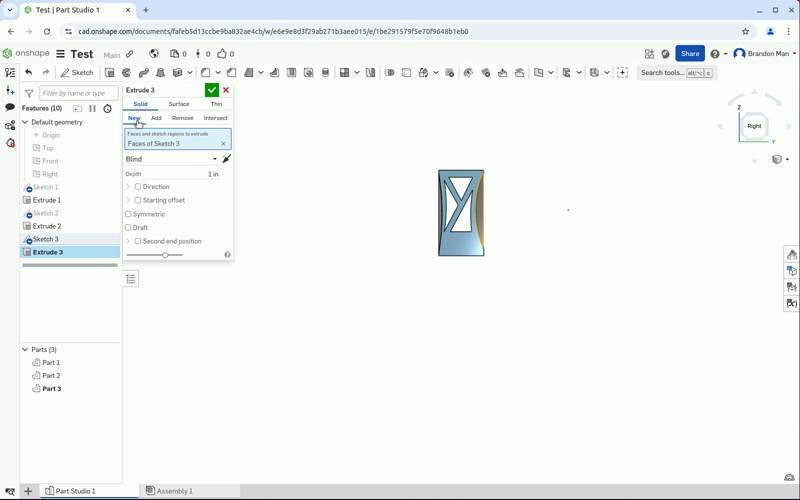
key(tab, 4)
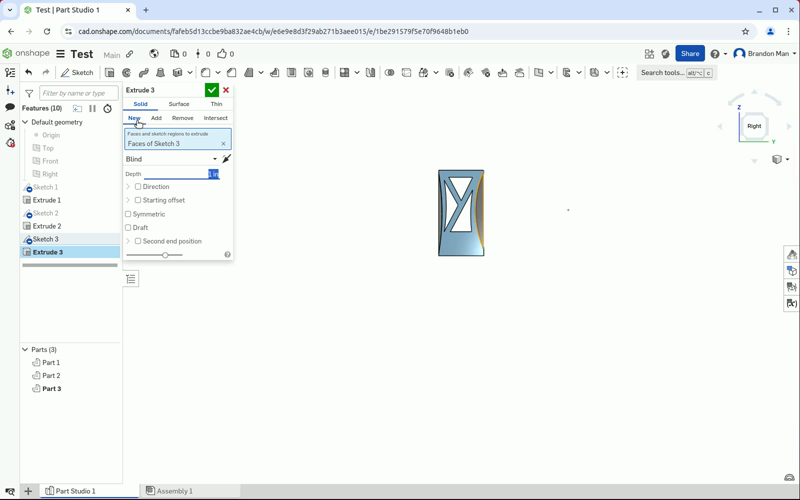
text(-8.184)
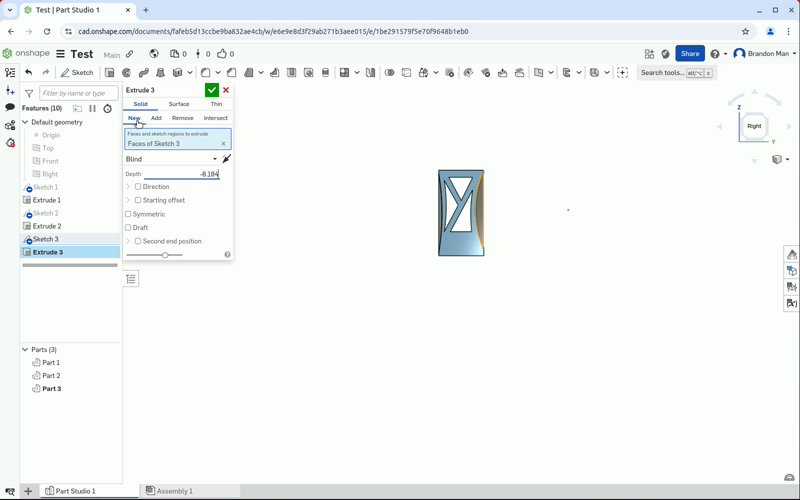
key(enter)
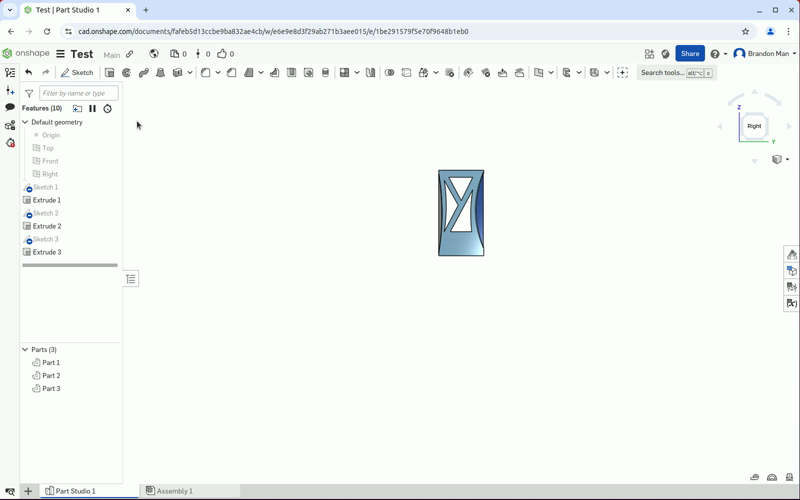
key(shift+h)
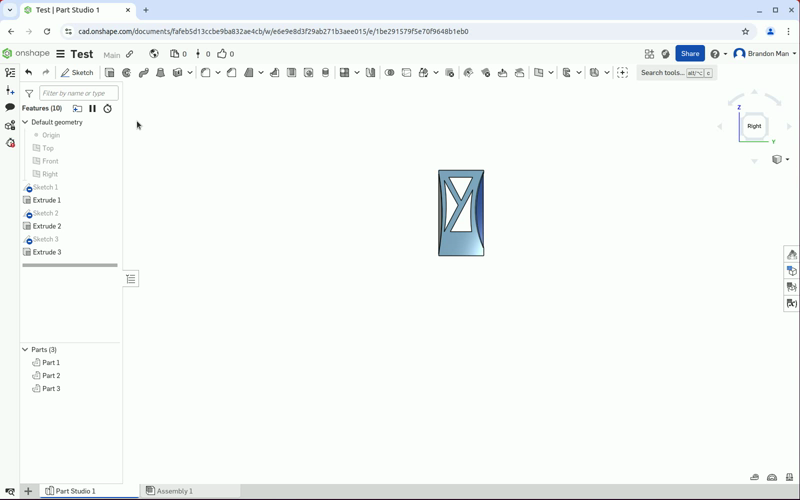
key(shift+h)
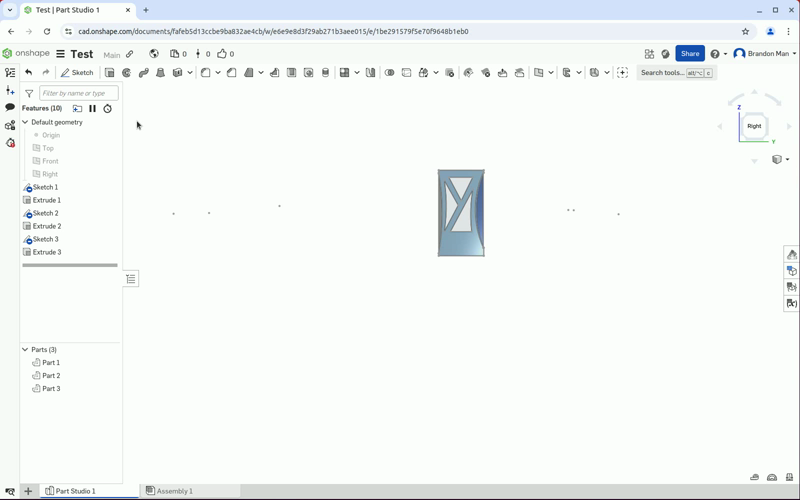
key(shift+7)
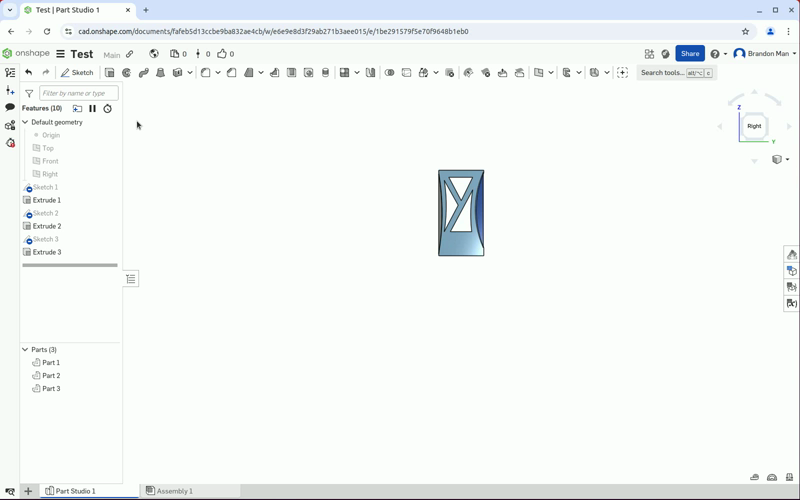
key(right, 2)
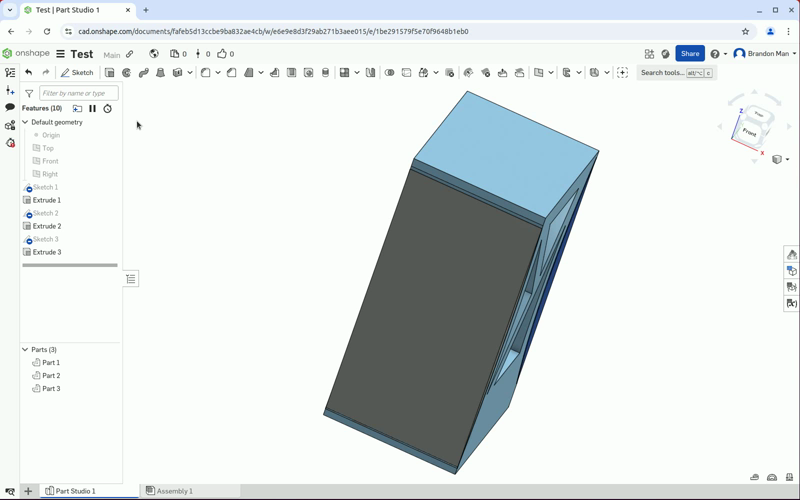
key(down, 2)
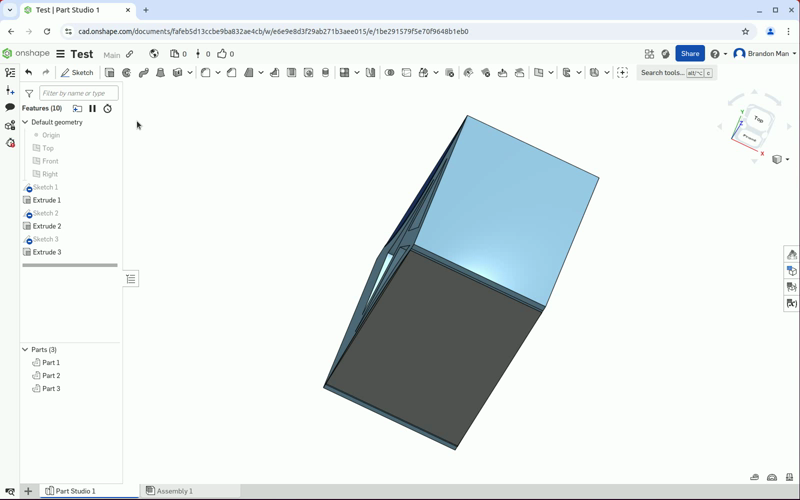
key(up, 2)
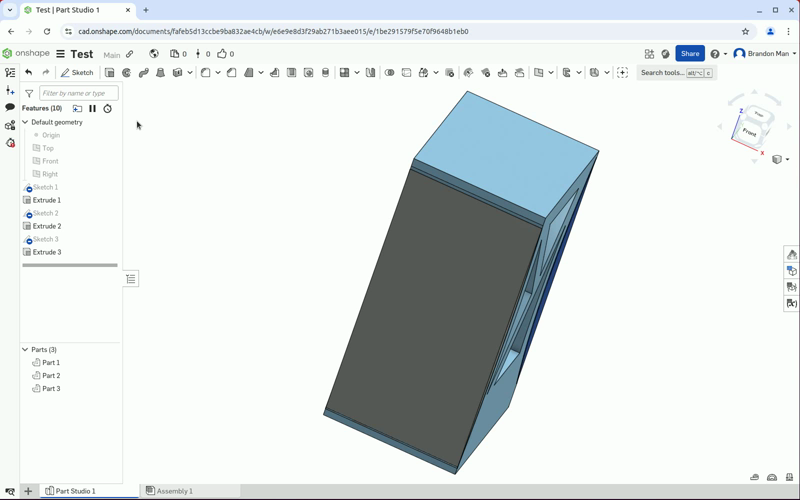
key(left, 2)
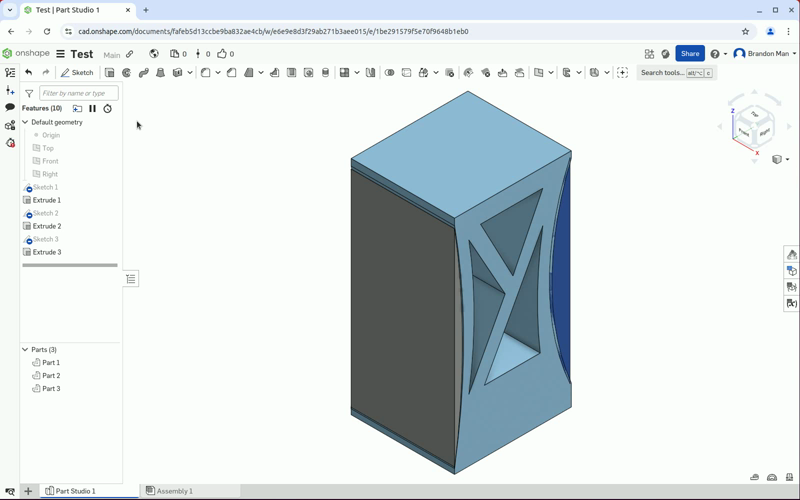
mouse_move(73, 189)
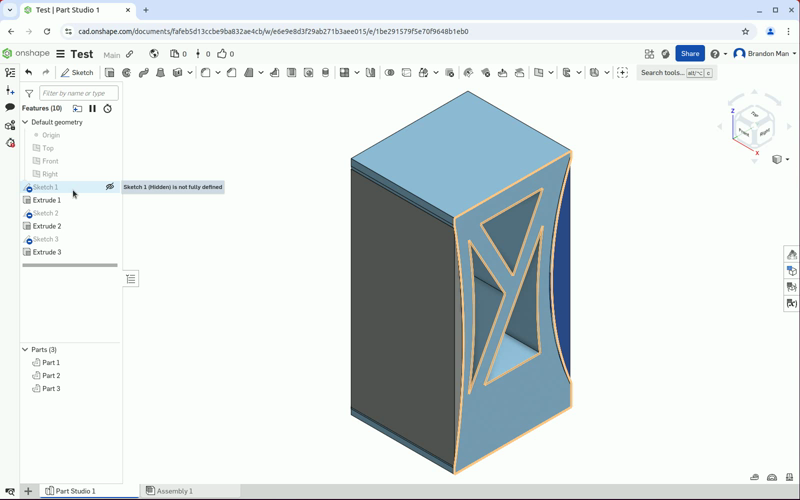
click(73, 189)